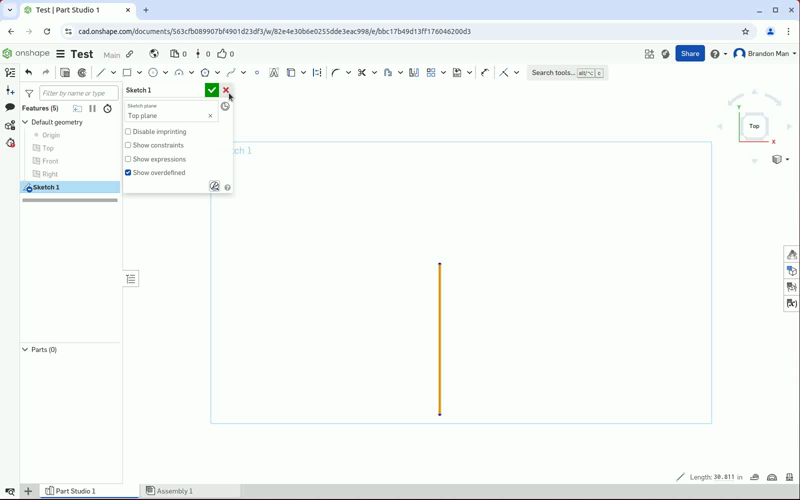
key(shift+h)
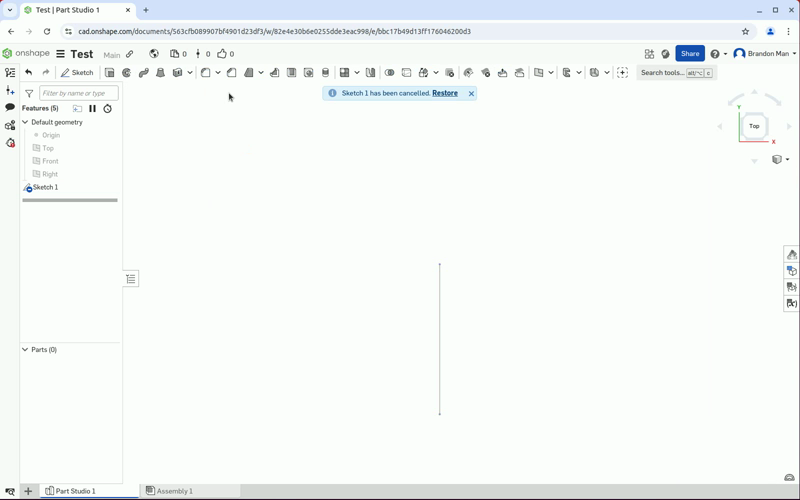
mouse_move(73, 352)
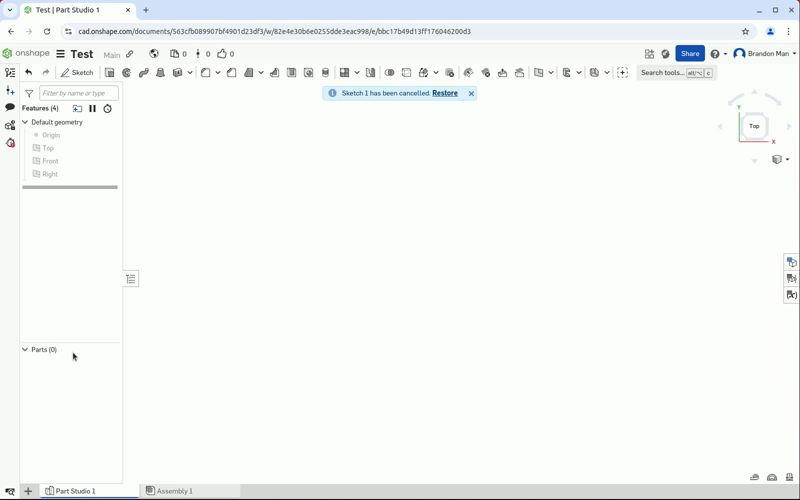
key(y)
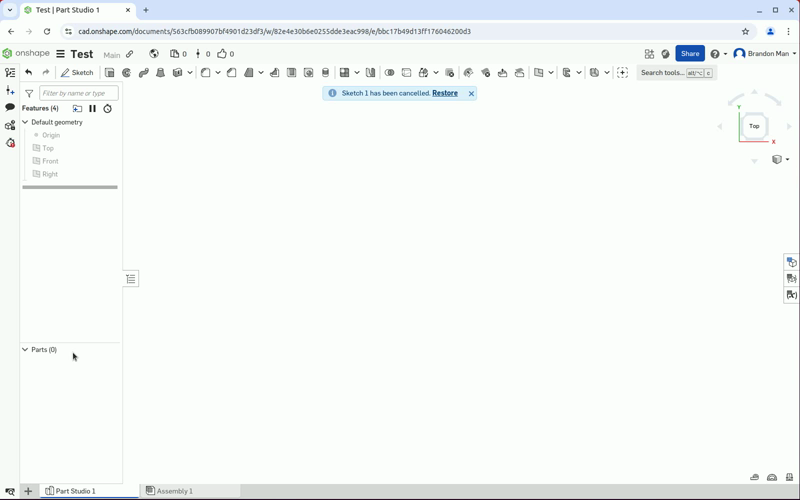
key(shift+p)
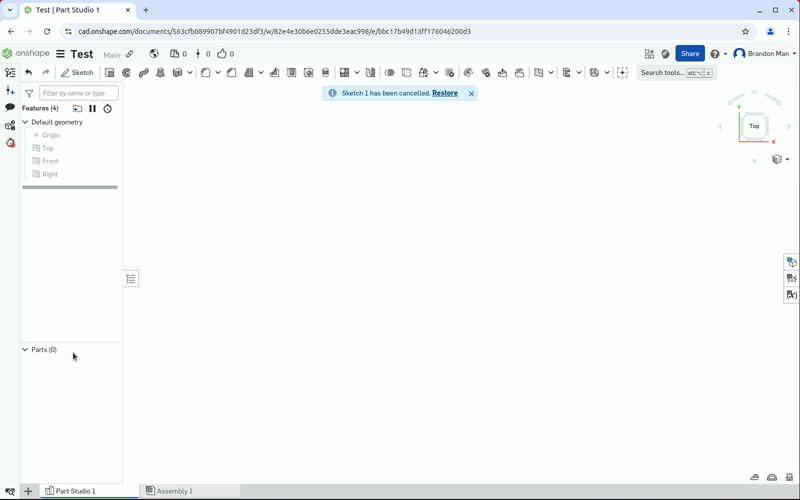
key(space)
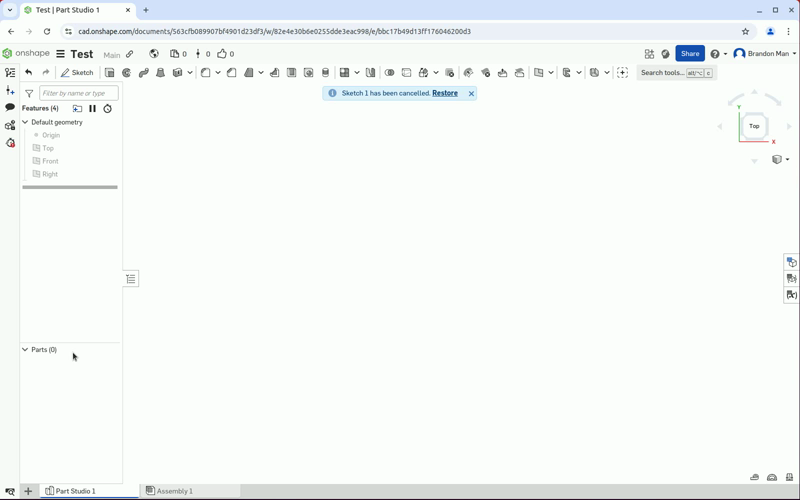
key_down(shift)
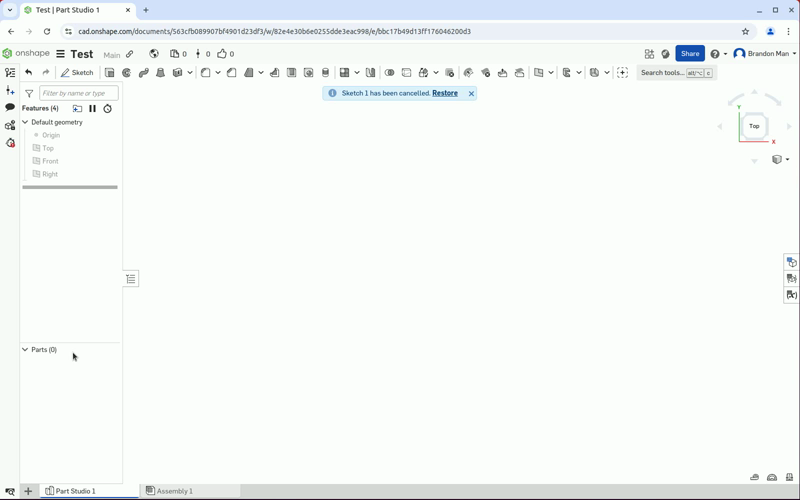
key(up)
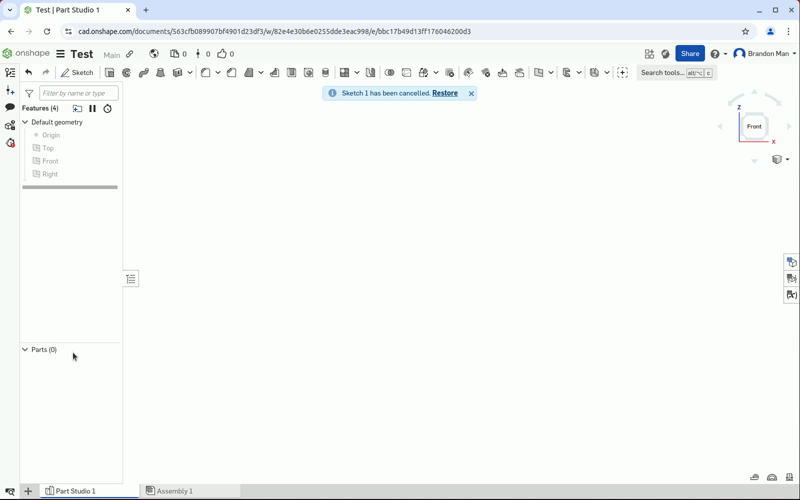
key_up(shift)
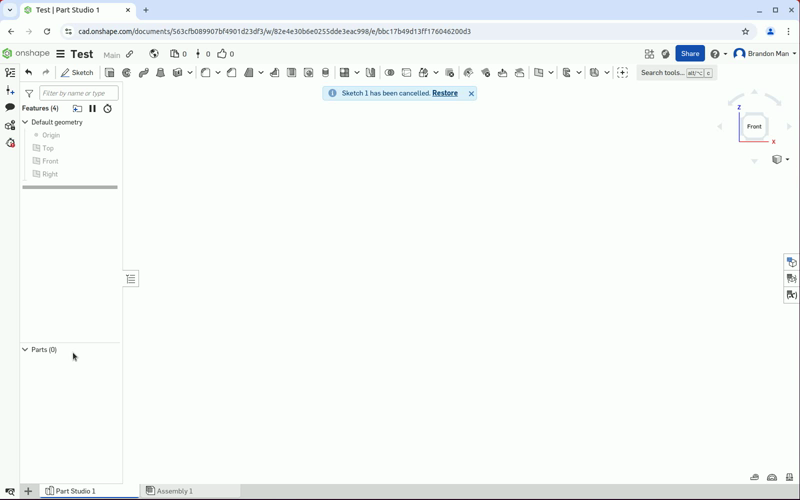
mouse_move(73, 352)
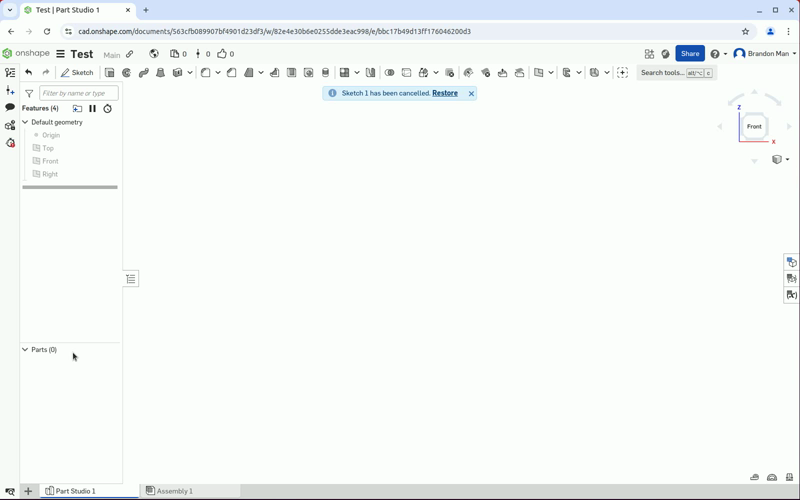
key(shift+y)
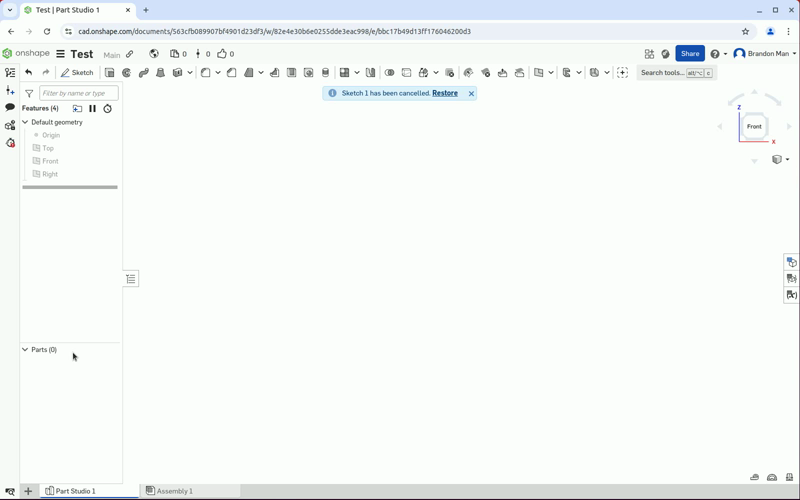
key(shift+s)
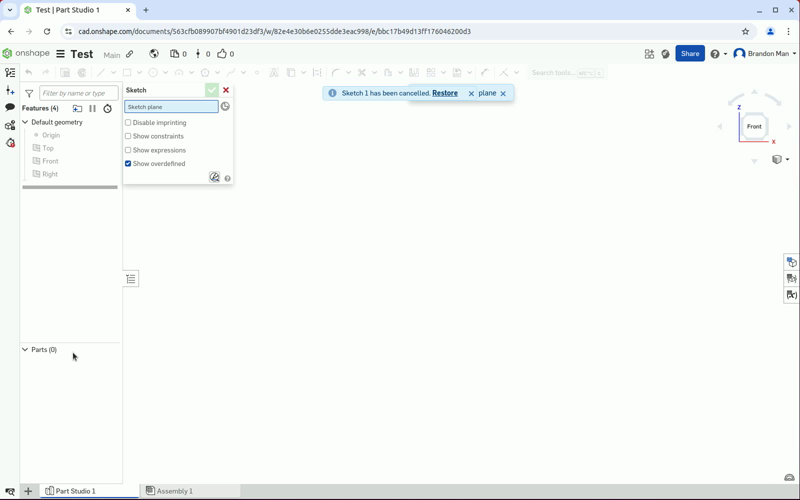
mouse_move(73, 163)
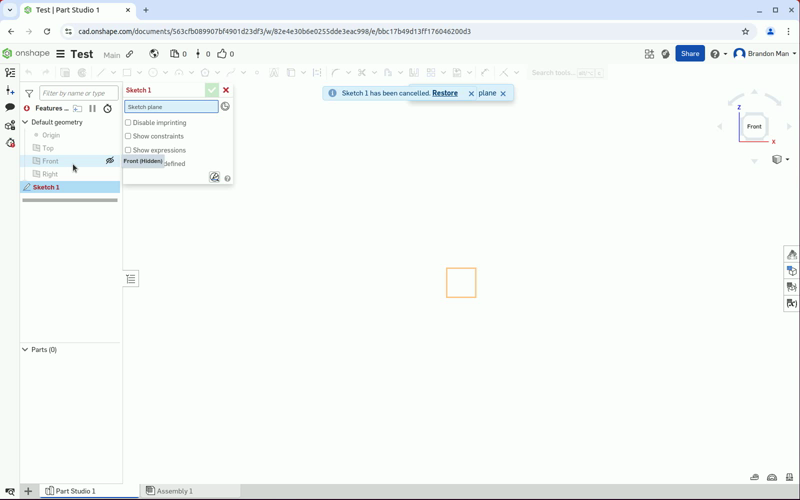
click(73, 163)
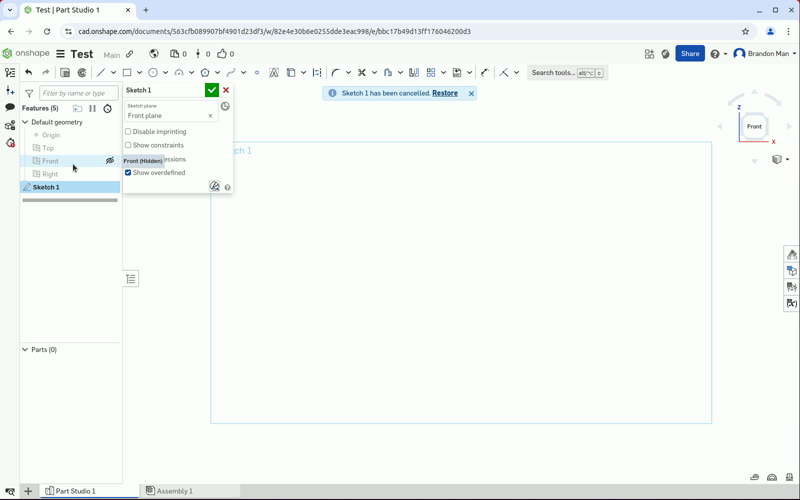
mouse_move(73, 352)
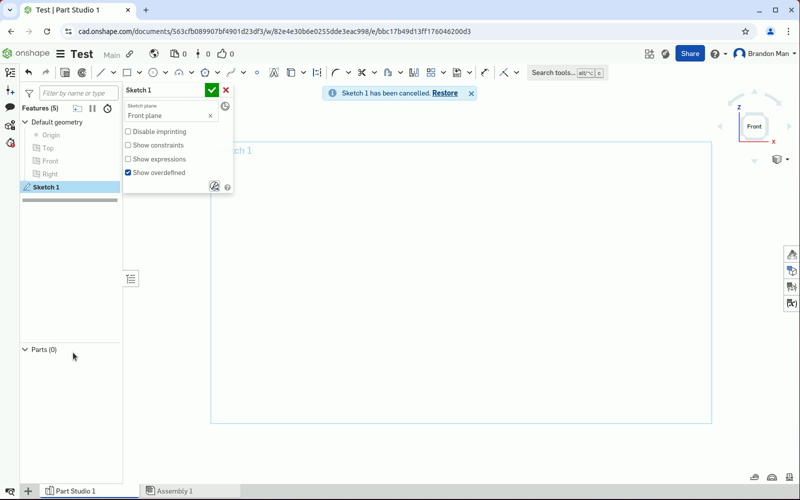
key(y)
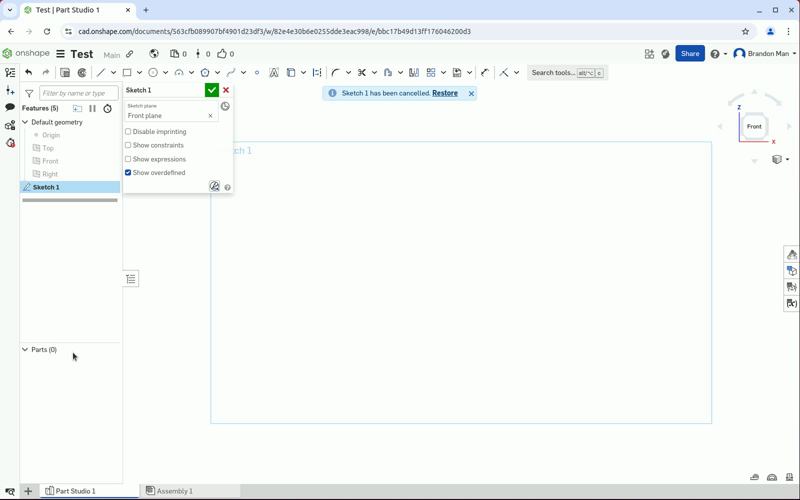
key(l)
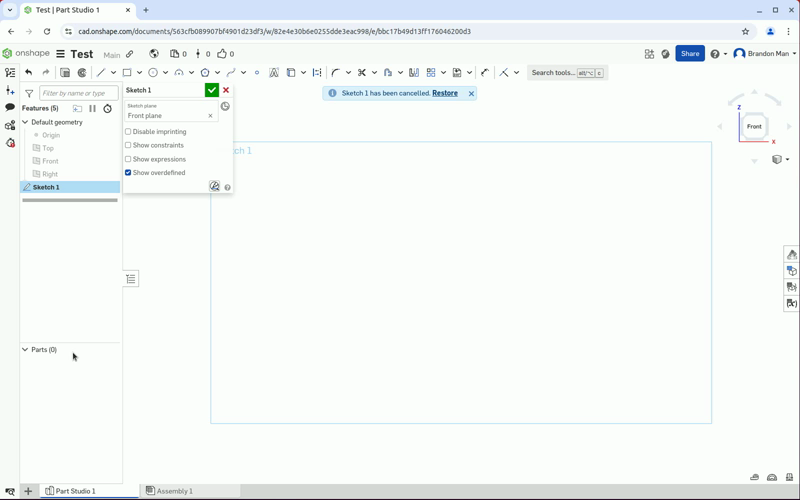
key_down(shift)
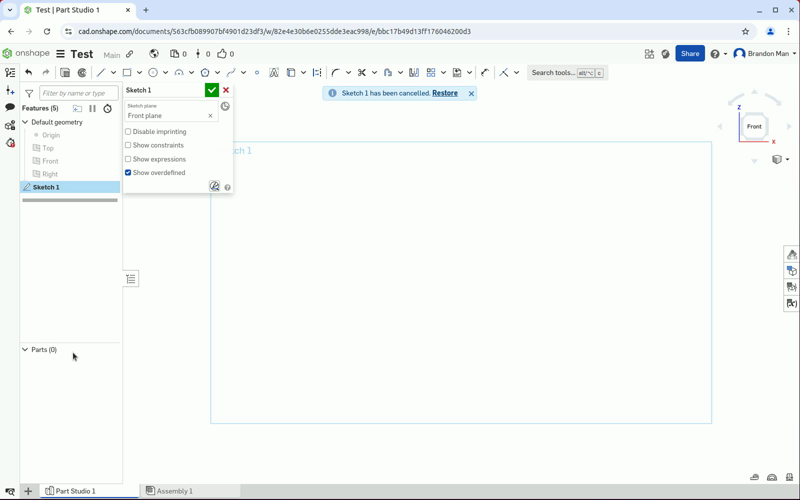
mouse_move(348, 354)
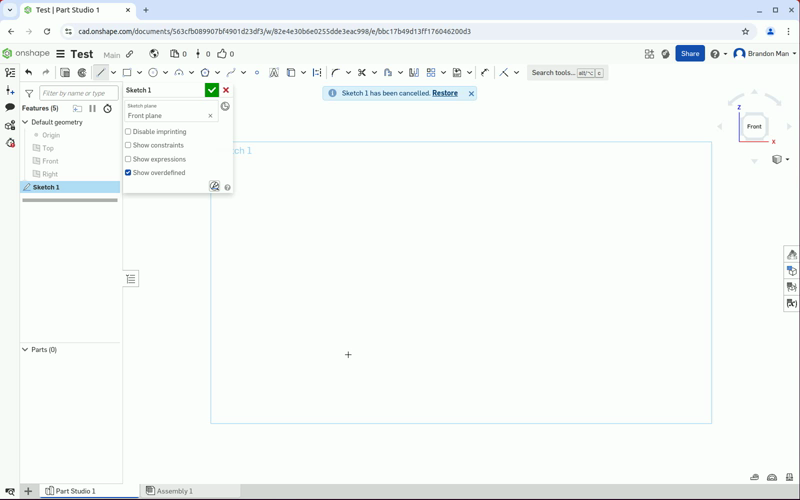
click(348, 354)
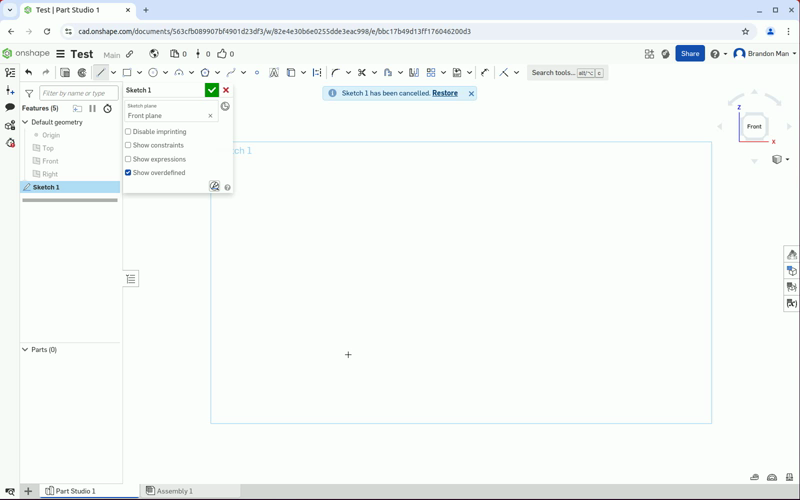
key_up(shift)
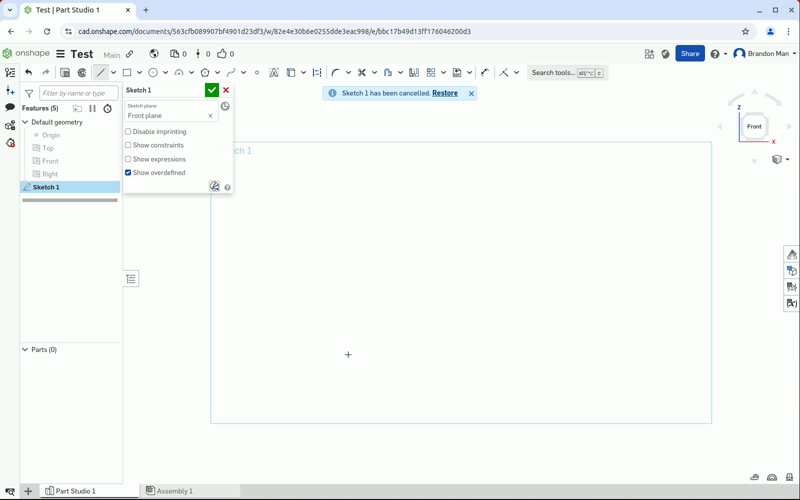
key_down(shift)
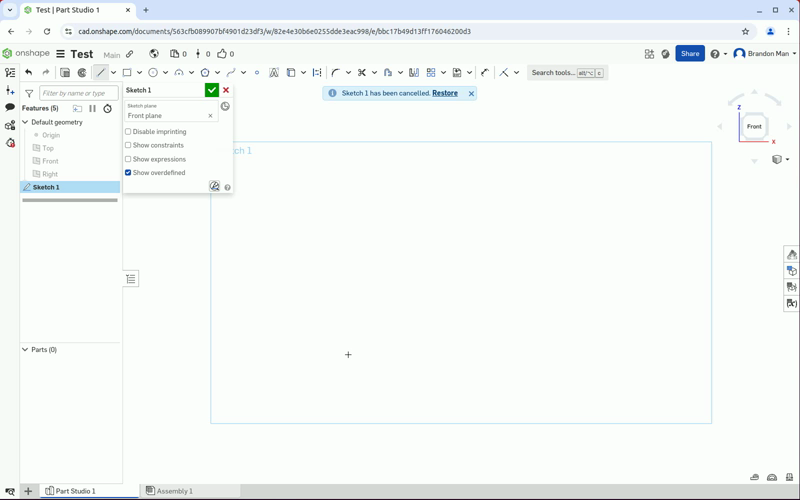
mouse_move(572, 354)
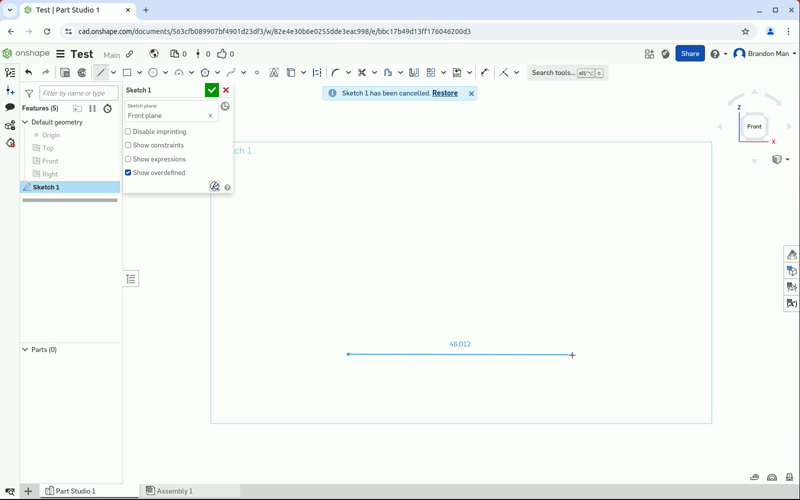
click(572, 354)
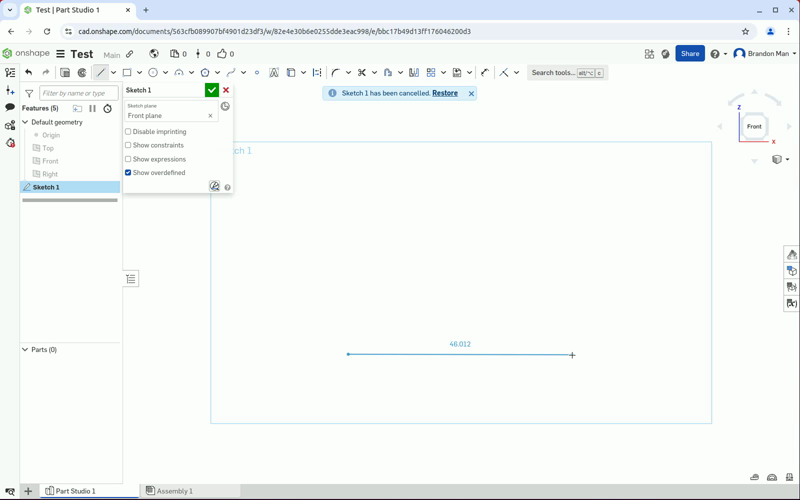
key_up(shift)
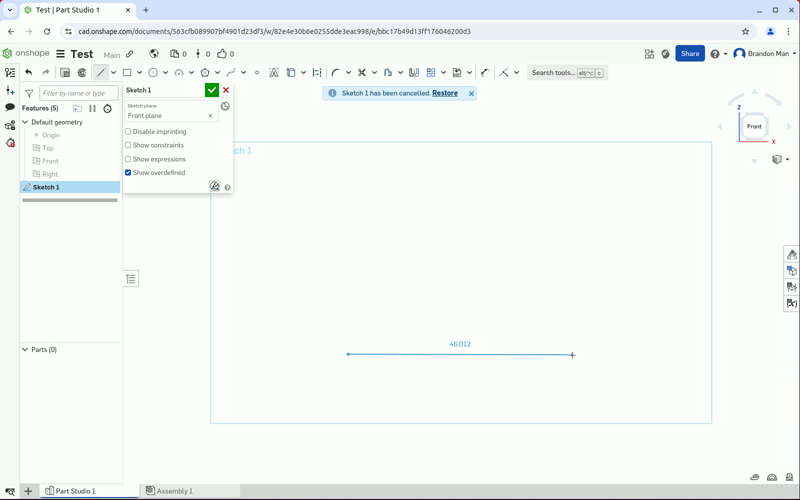
key_down(shift)
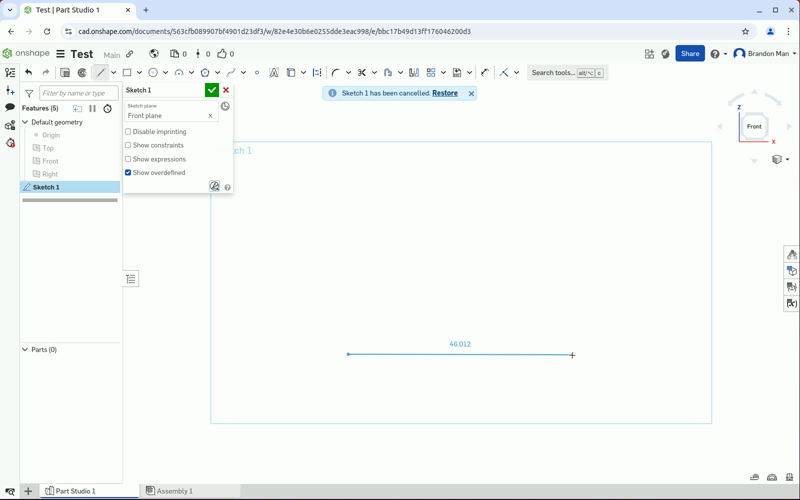
mouse_move(572, 213)
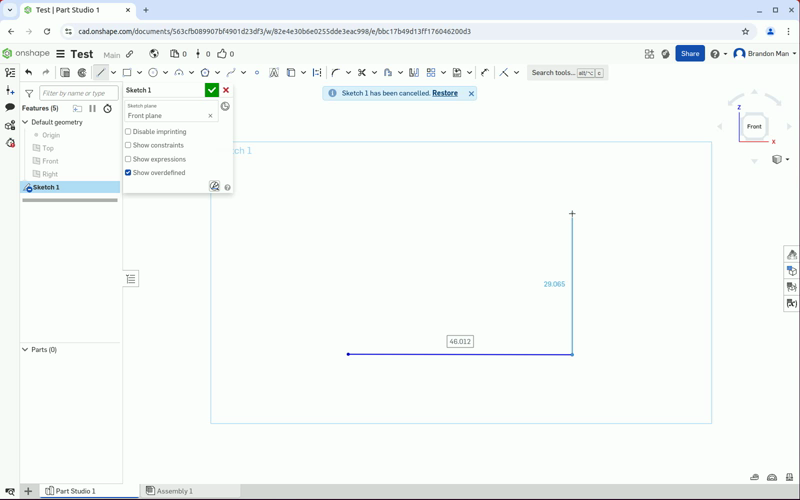
click(572, 213)
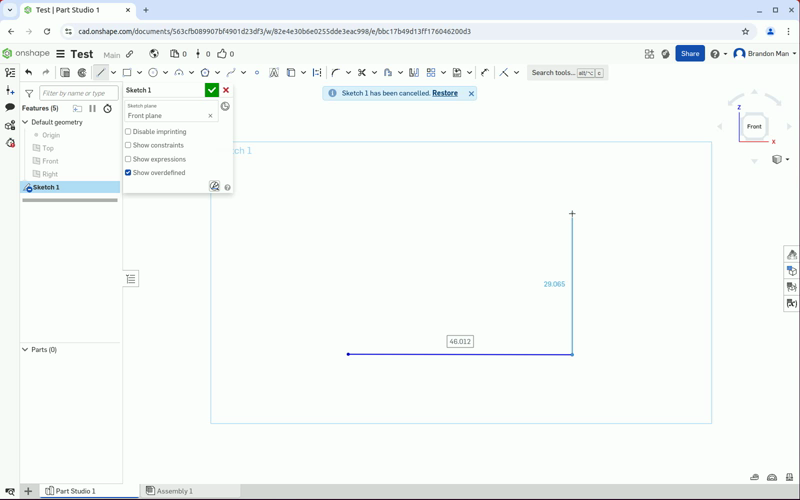
key_up(shift)
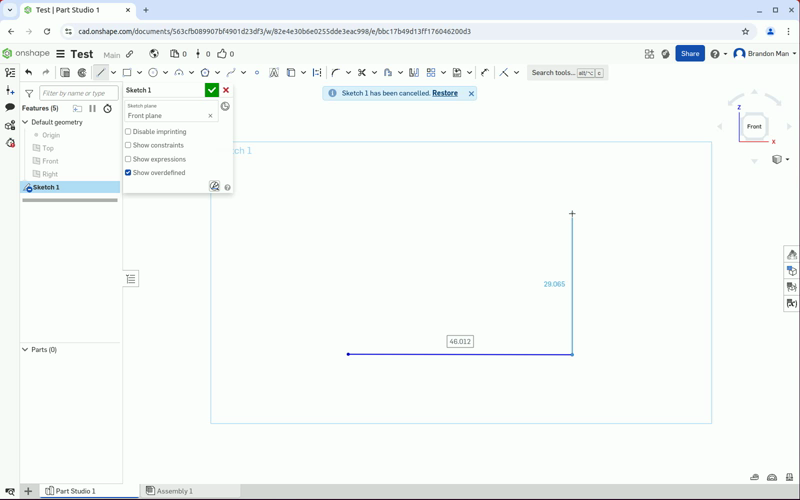
key_down(shift)
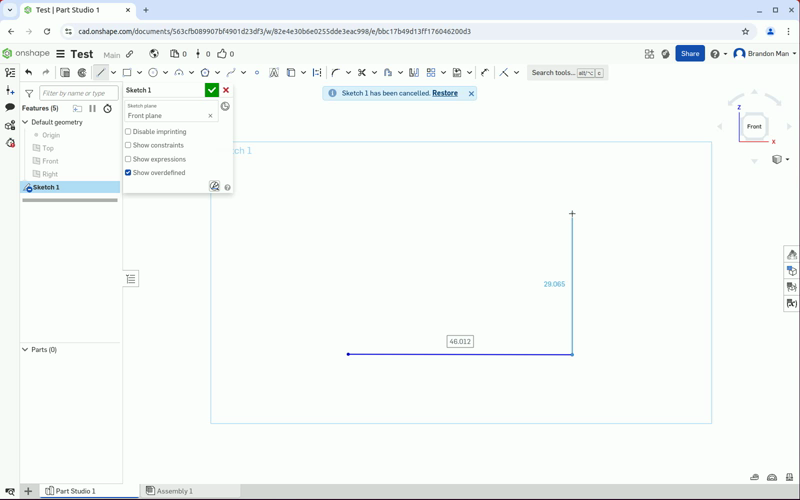
mouse_move(348, 213)
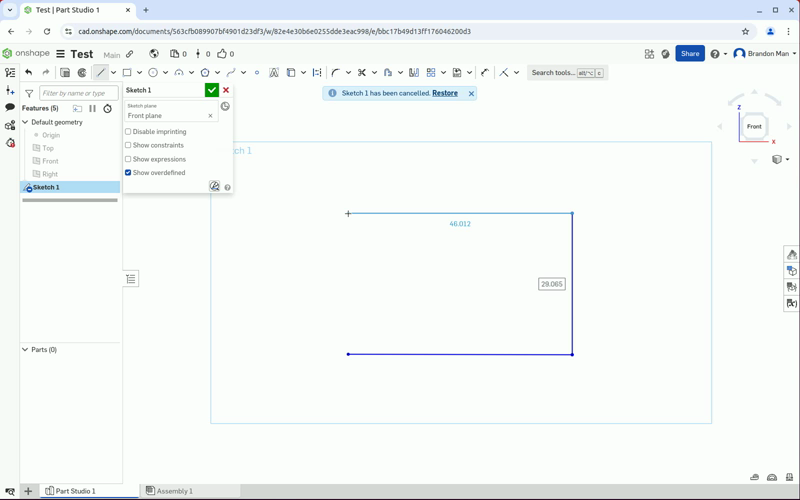
click(348, 213)
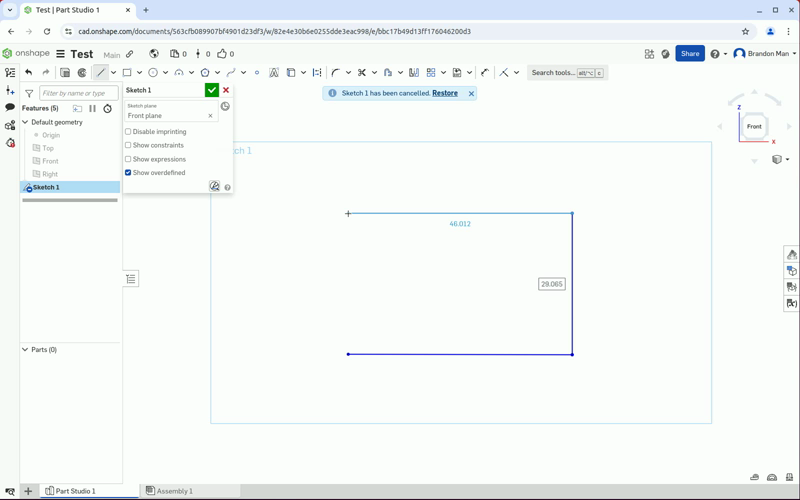
key_up(shift)
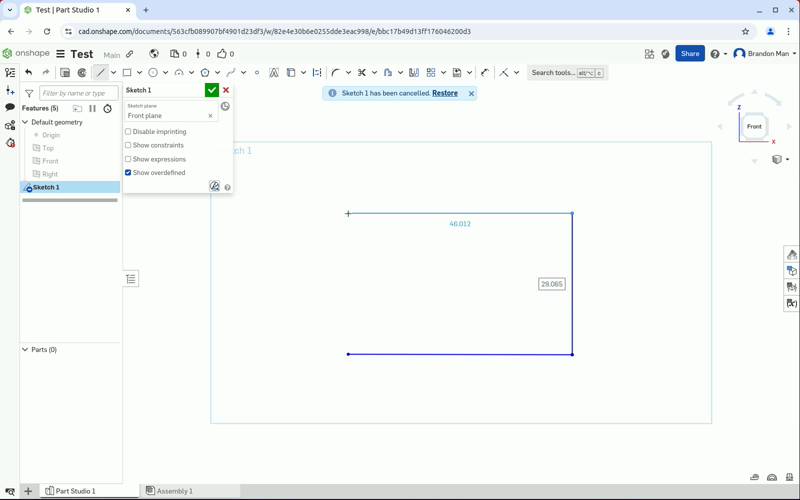
key_down(shift)
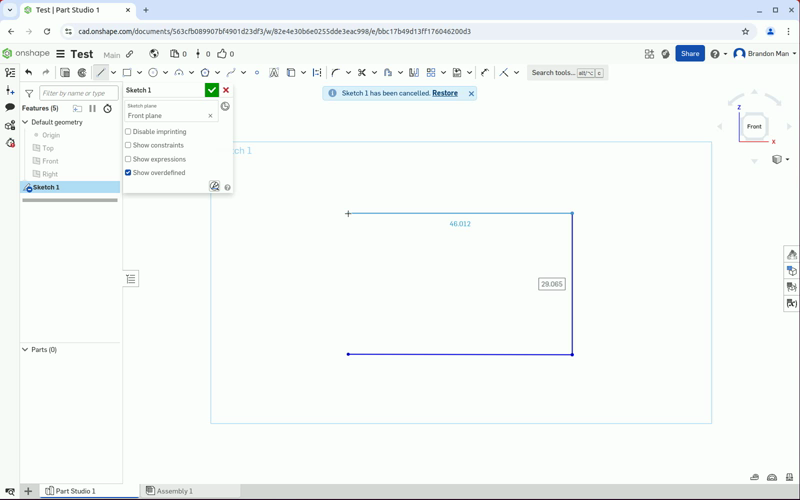
mouse_move(348, 354)
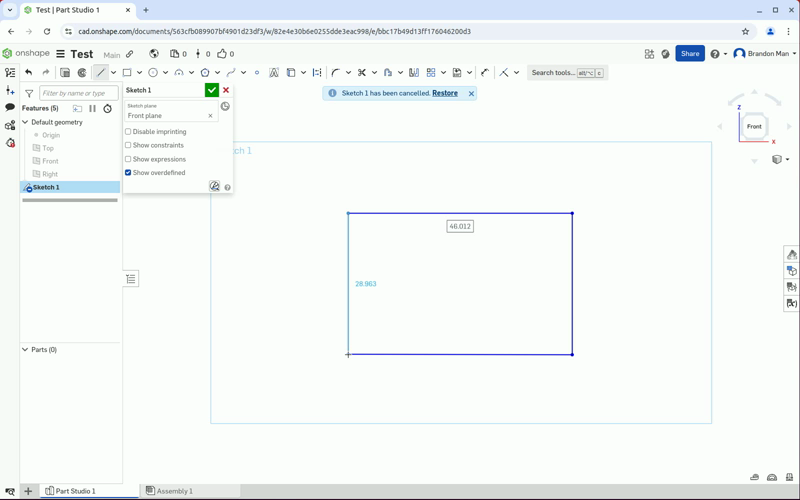
key_up(shift)
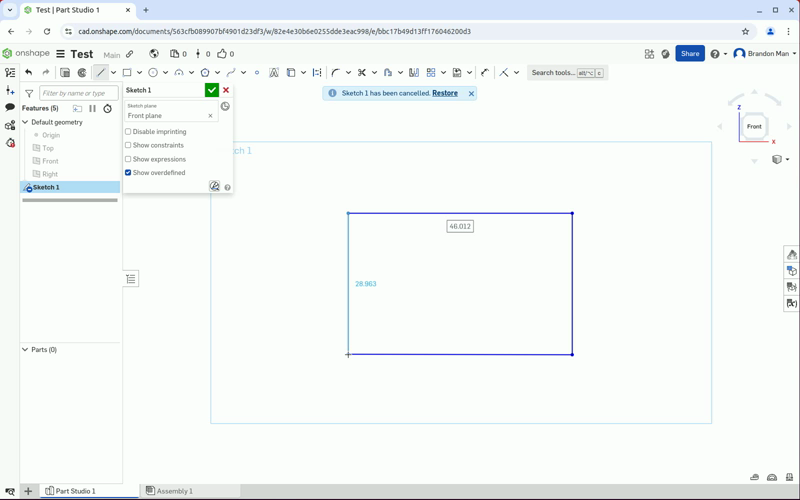
click(348, 354)
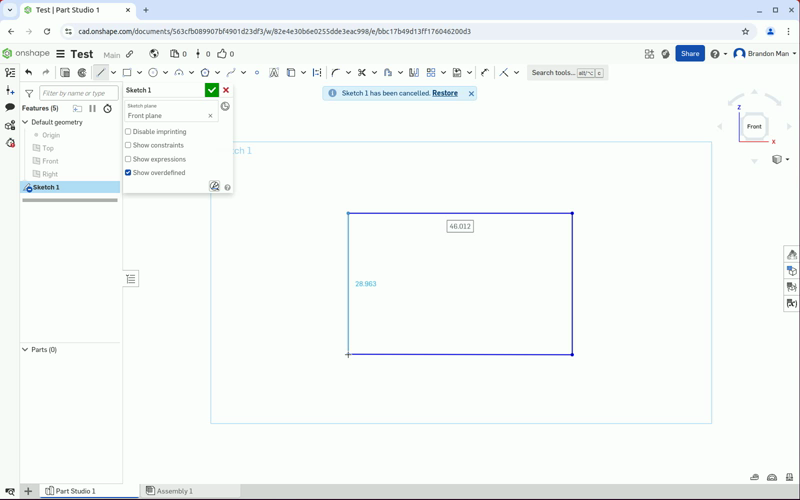
key(esc)
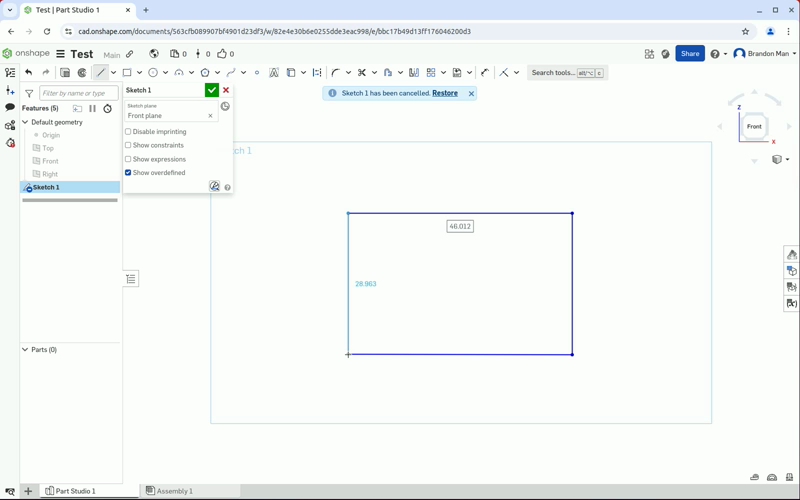
mouse_move(395, 234)
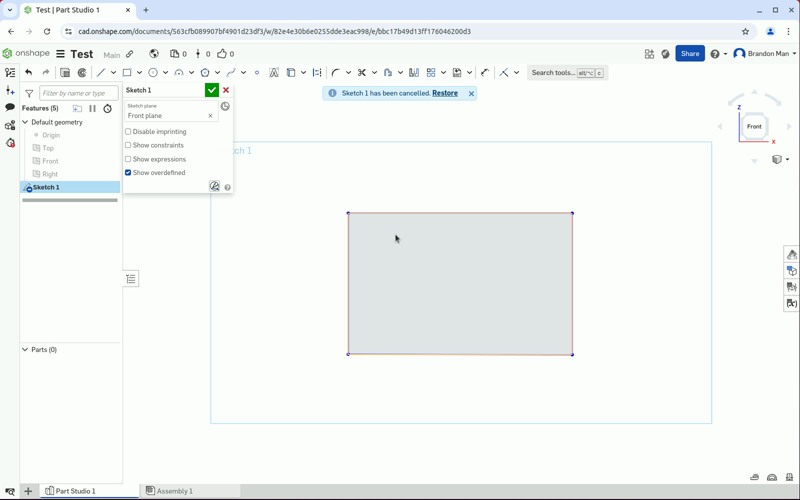
click(395, 234)
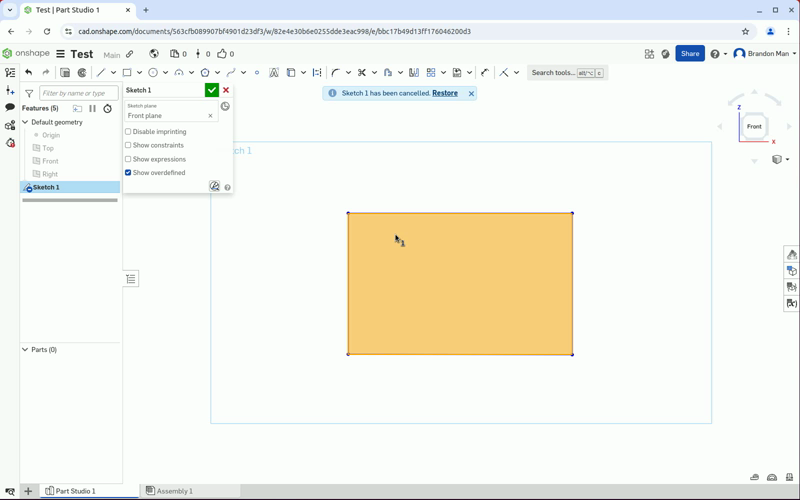
mouse_move(73, 352)
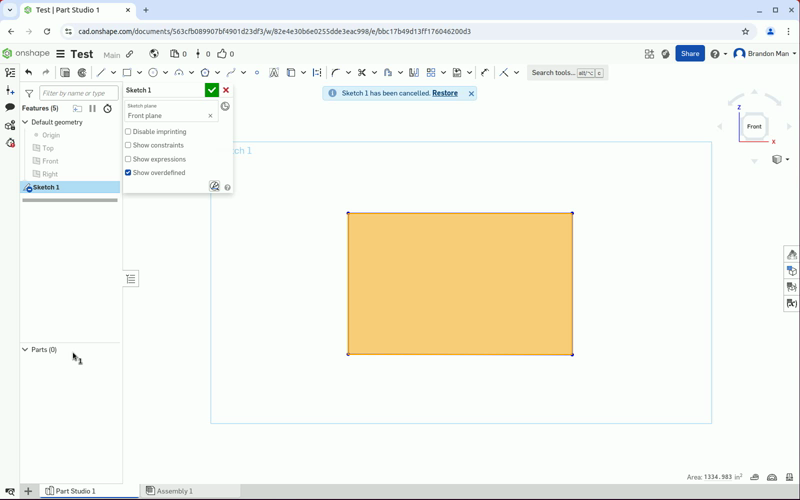
key(shift+y)
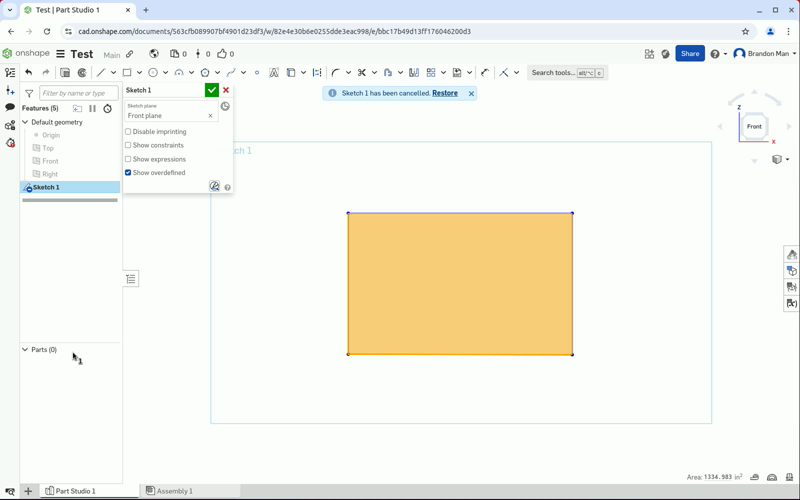
key(shift+e)
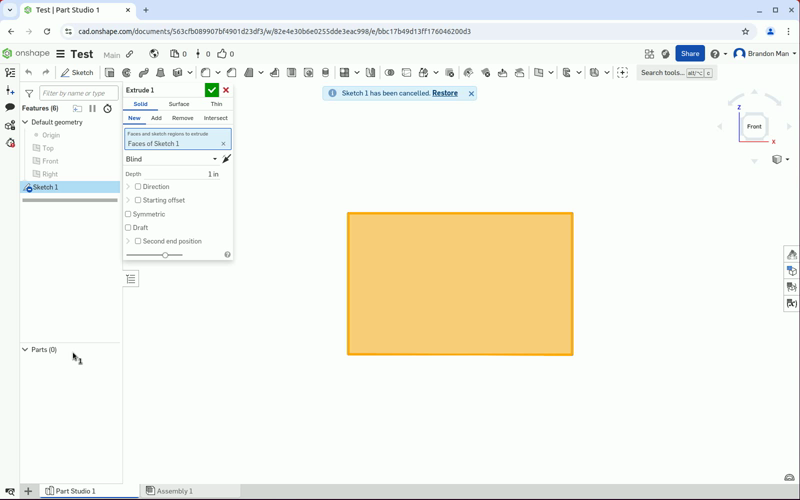
mouse_move(143, 106)
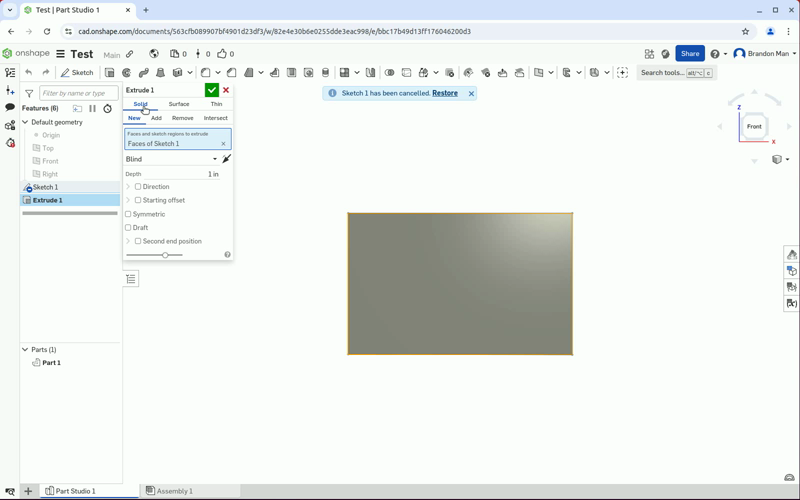
click(143, 106)
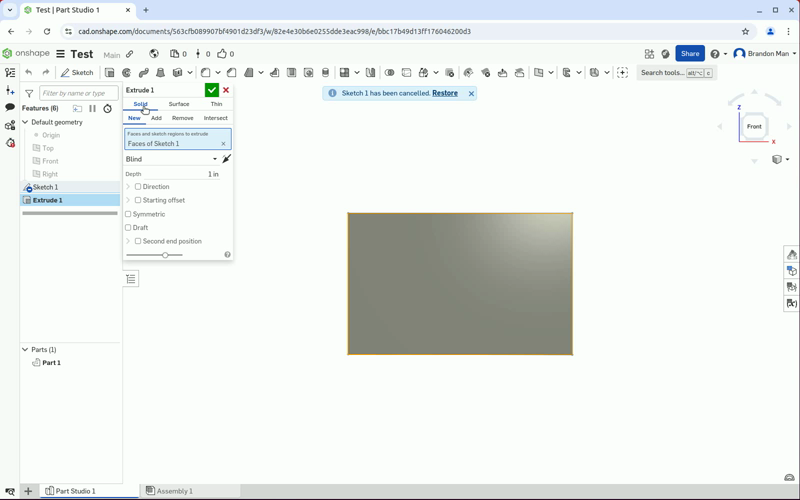
mouse_move(137, 120)
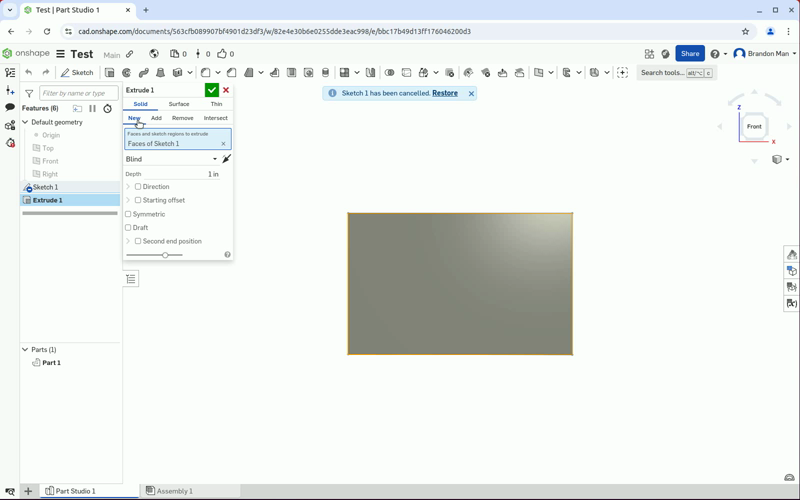
click(137, 120)
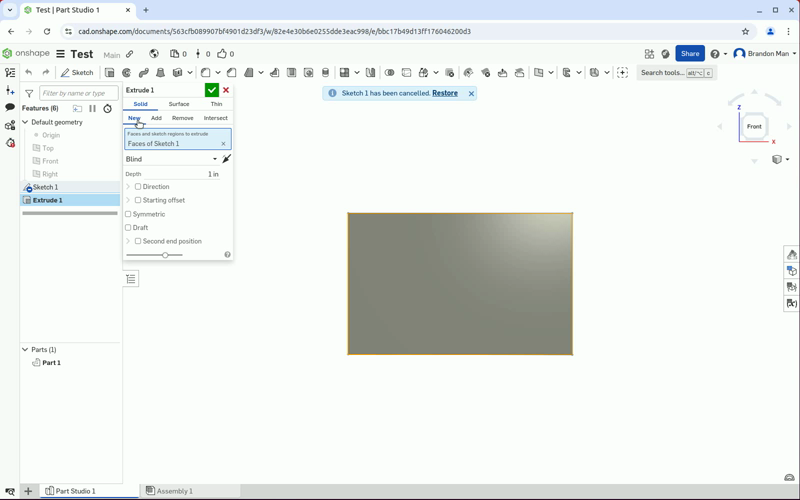
key(tab, 4)
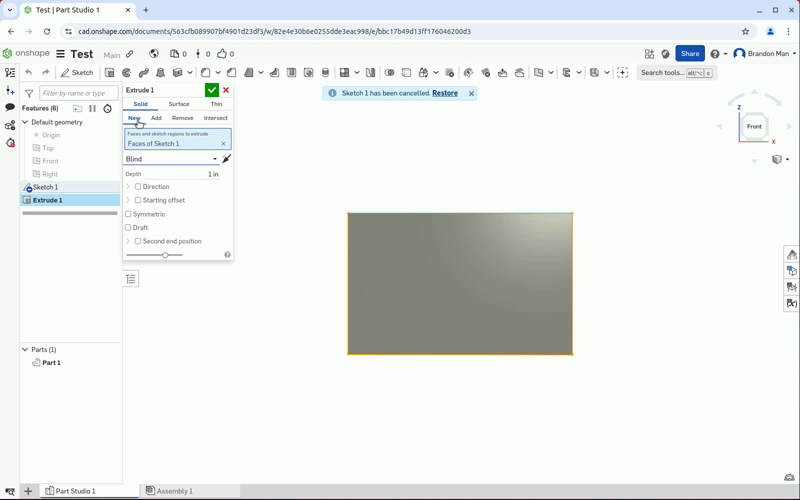
text(19.256)
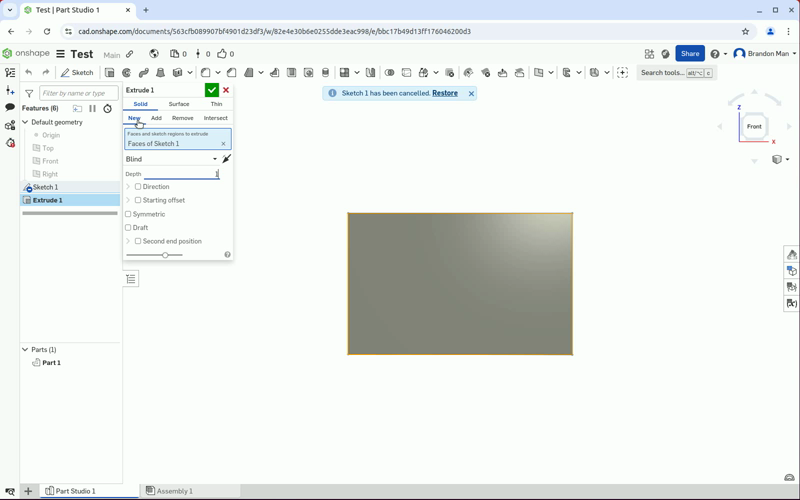
key(tab, 3)
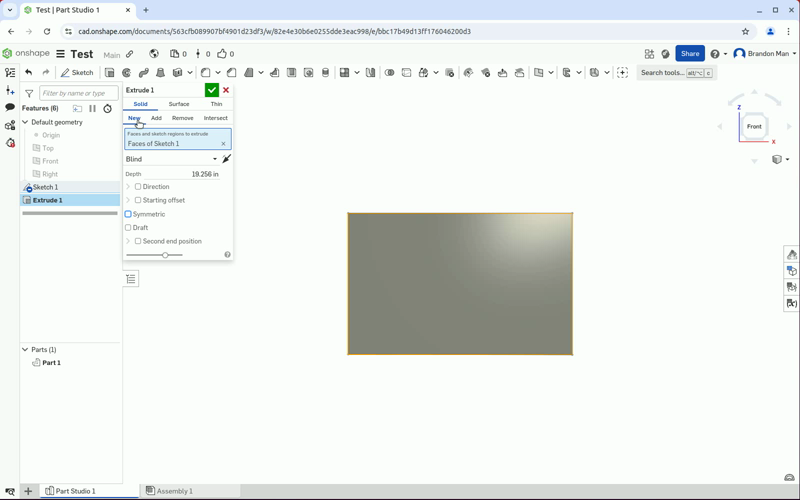
key(space)
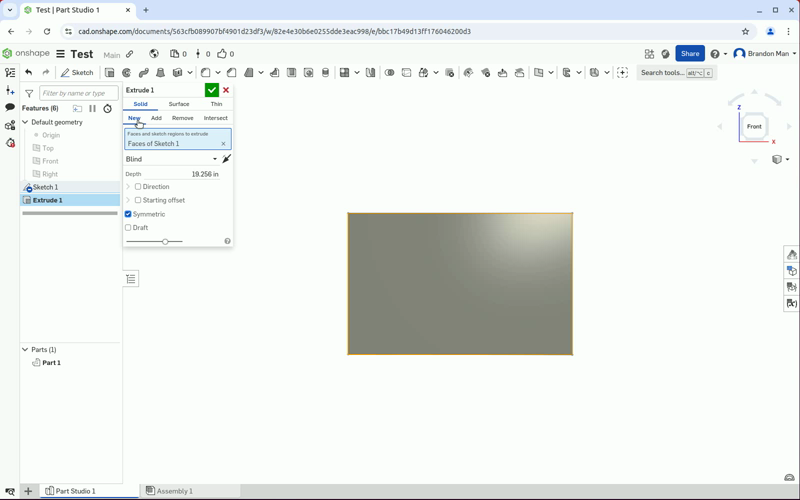
key(enter)
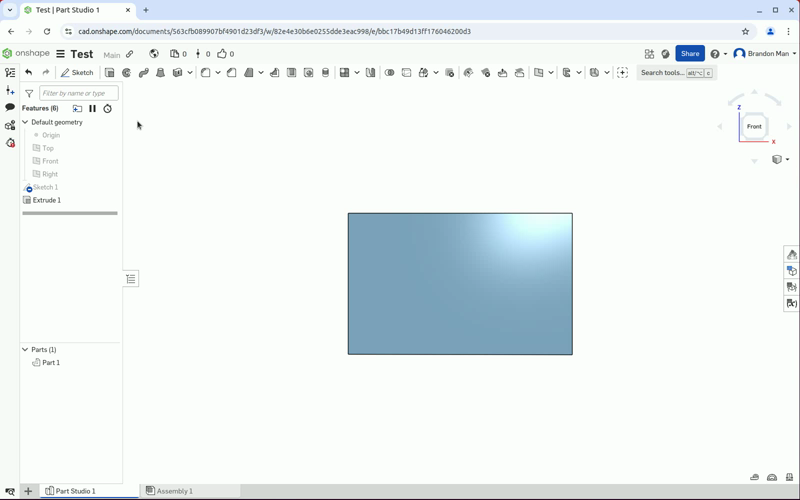
key(shift+h)
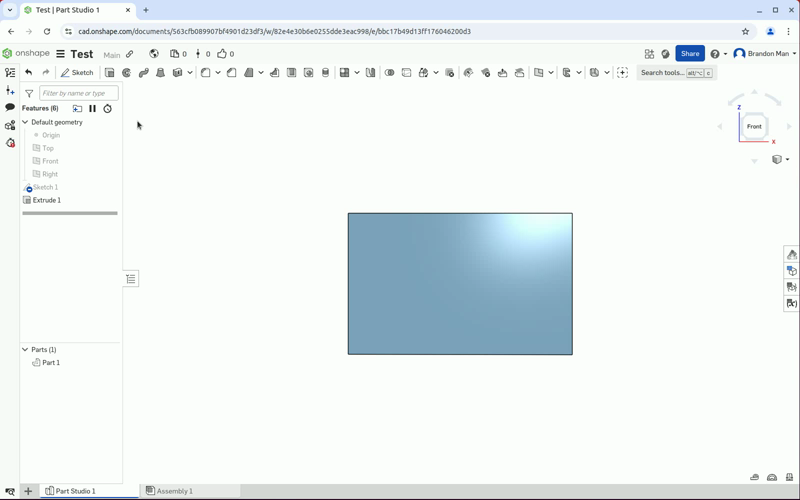
key(shift+h)
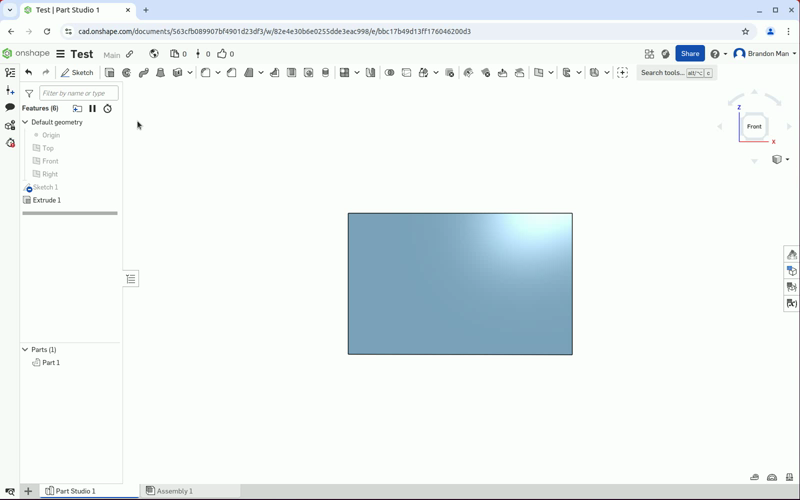
mouse_move(73, 189)
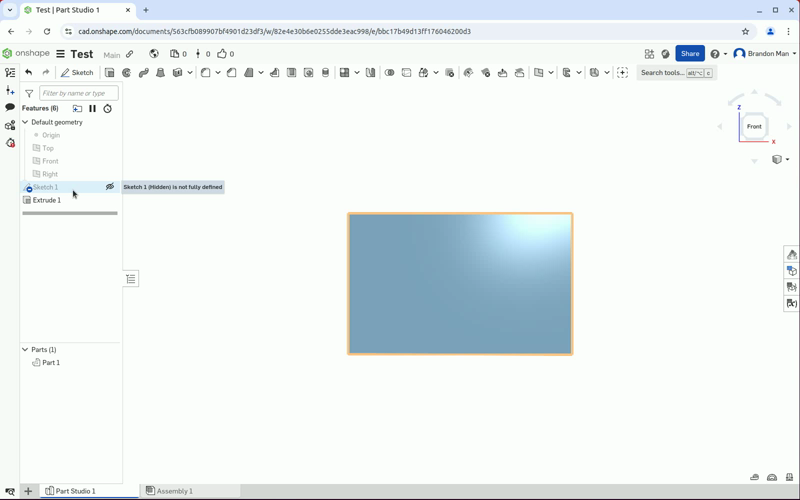
click(73, 189)
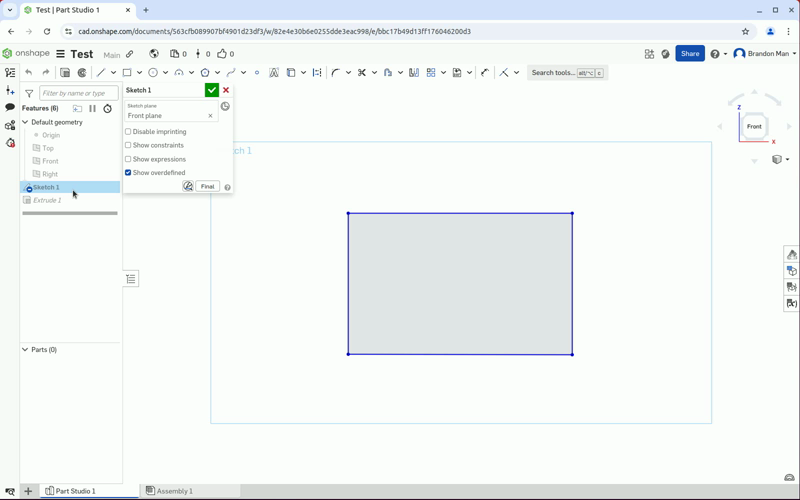
mouse_move(229, 92)
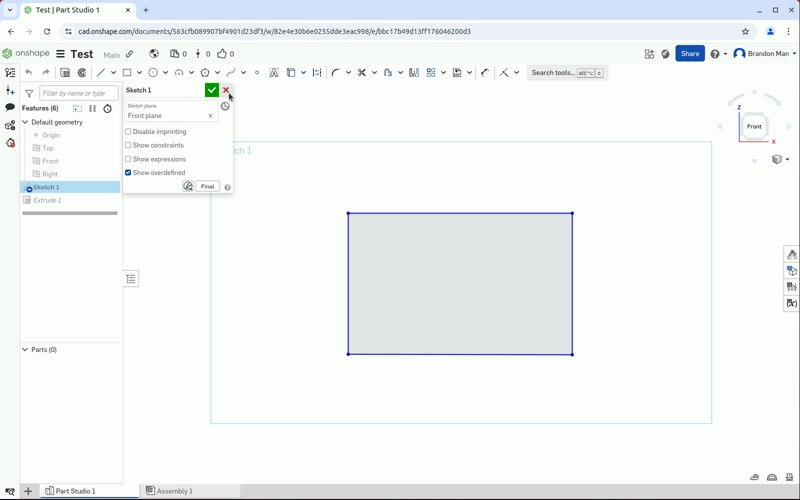
click(229, 92)
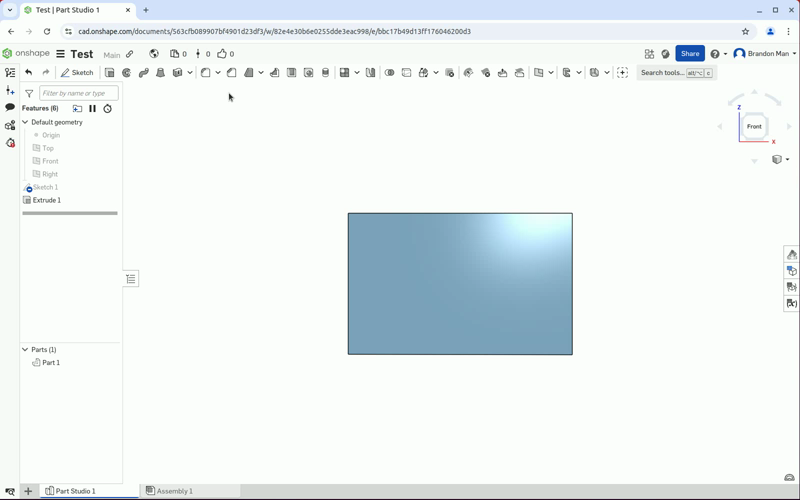
mouse_move(541, 75)
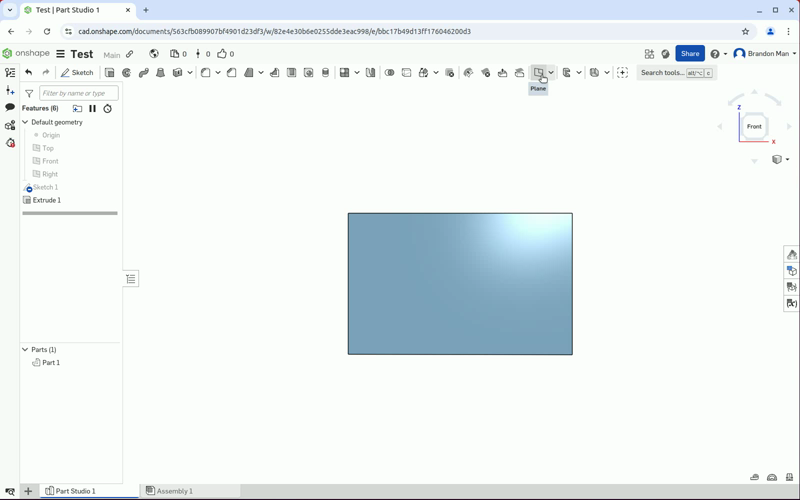
click(541, 75)
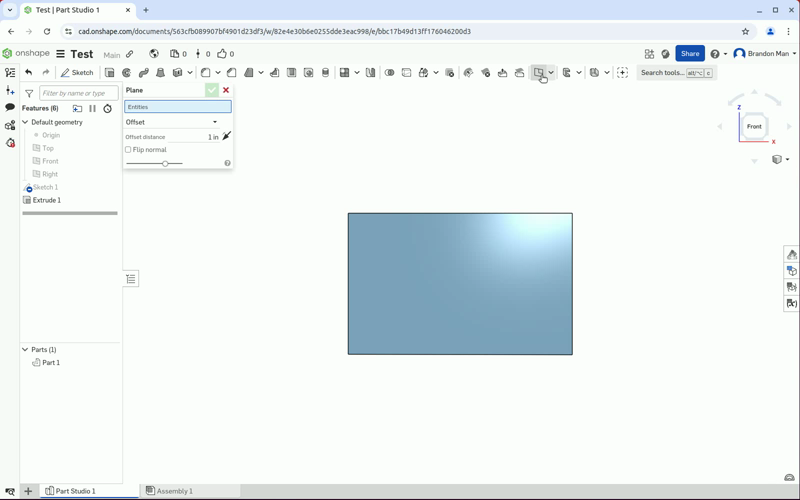
mouse_move(73, 163)
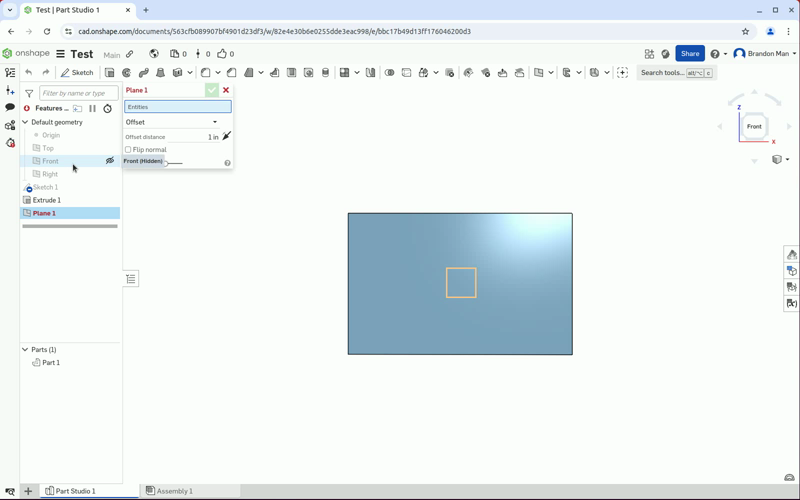
click(73, 163)
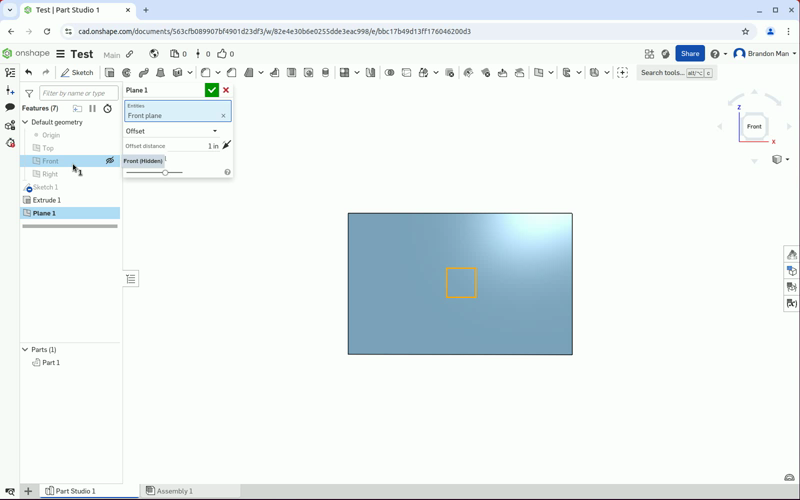
key(tab, 2)
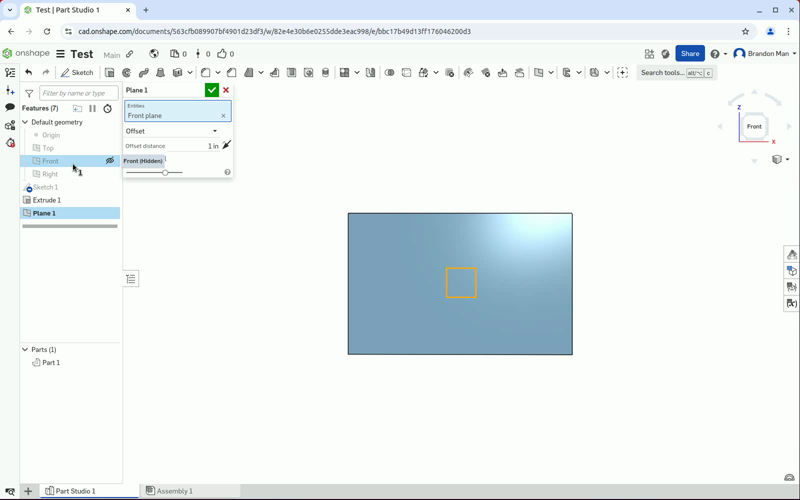
text(9.613)
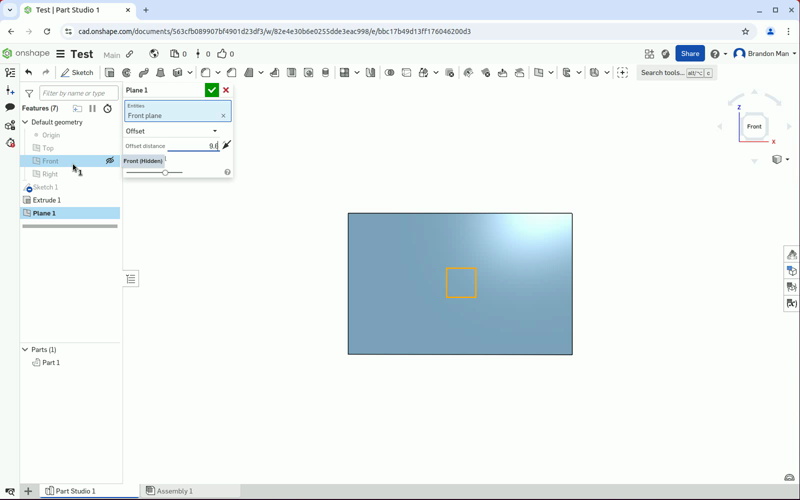
key(enter, 2)
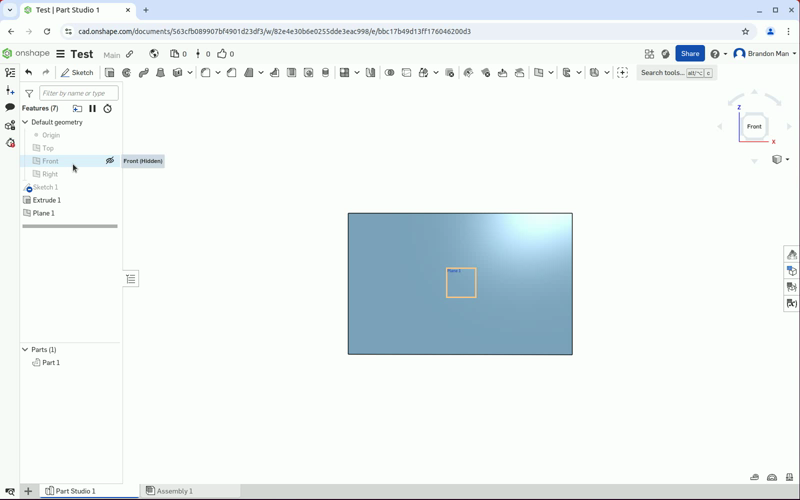
key(shift+s)
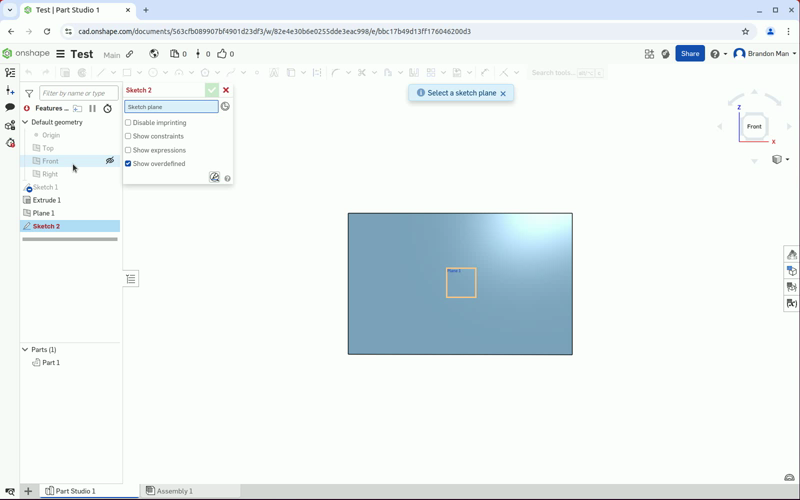
mouse_move(73, 215)
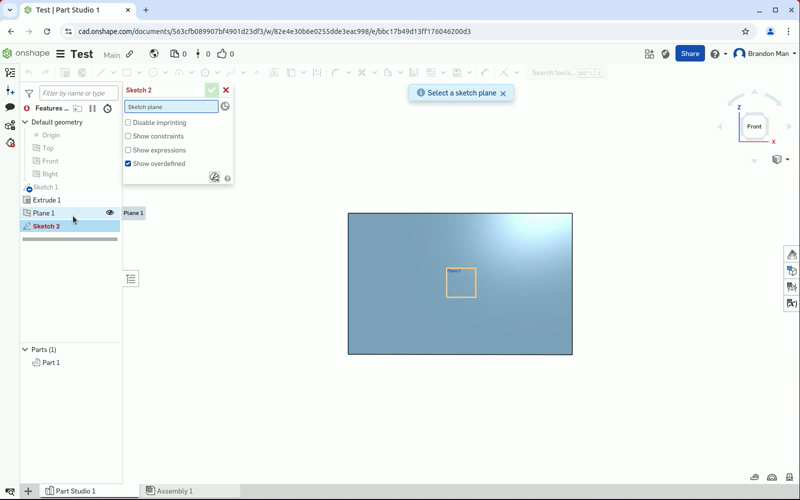
click(73, 215)
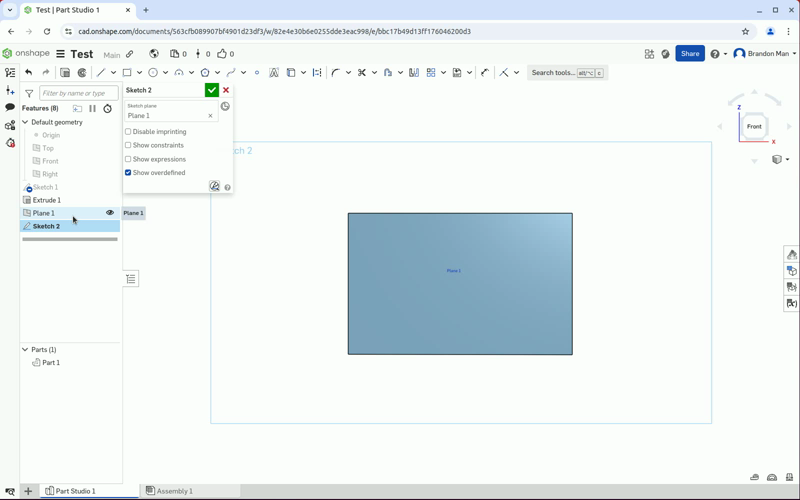
mouse_move(73, 352)
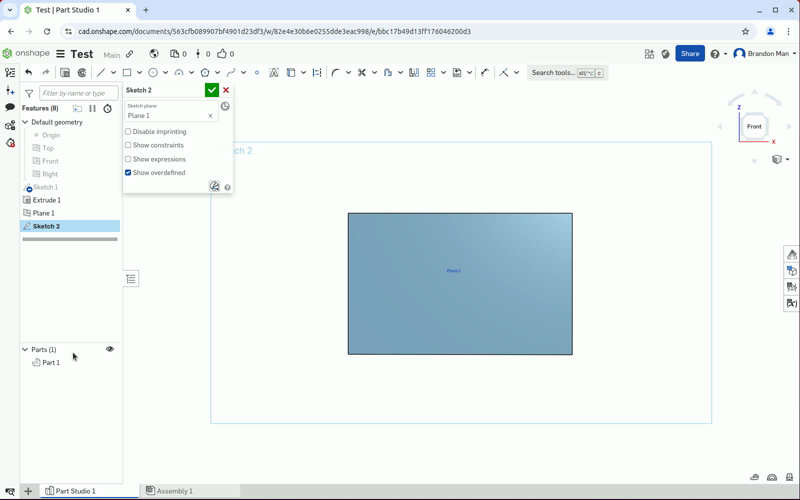
key(y)
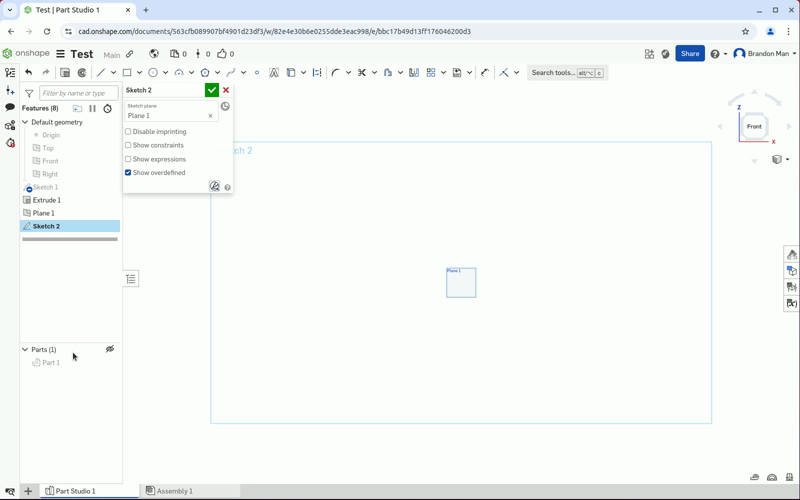
key(l)
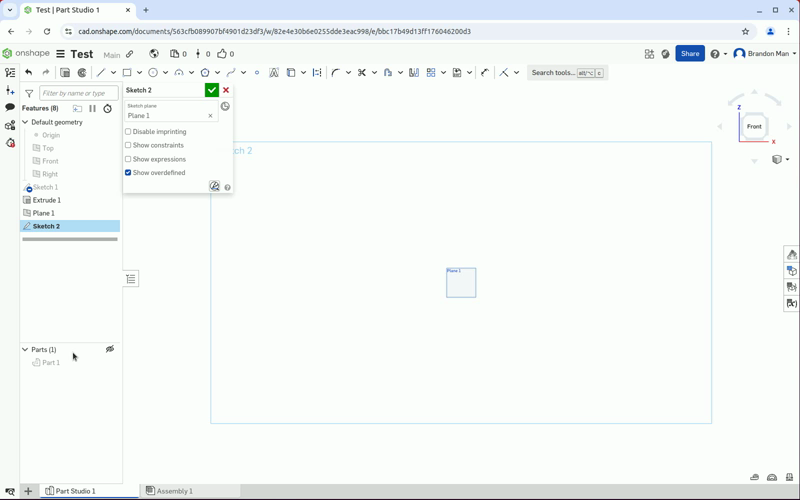
key_down(shift)
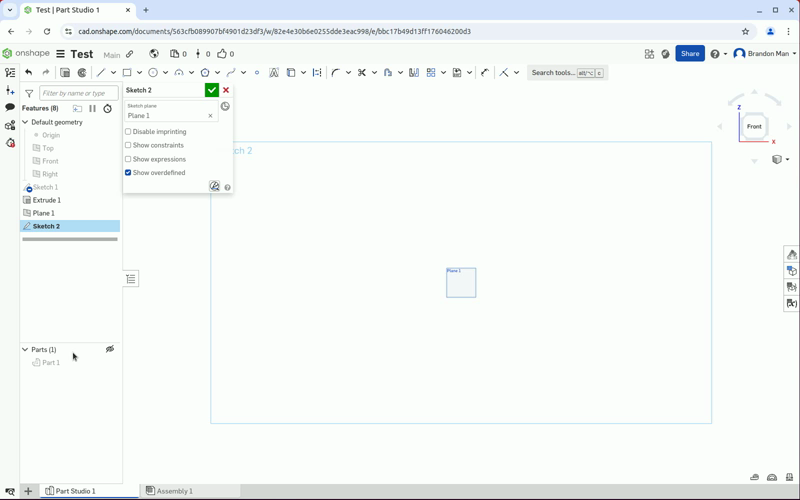
mouse_move(341, 230)
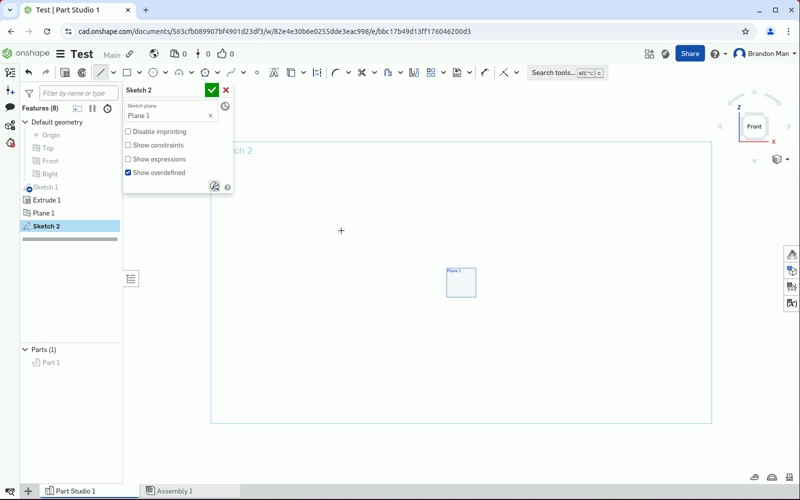
click(341, 230)
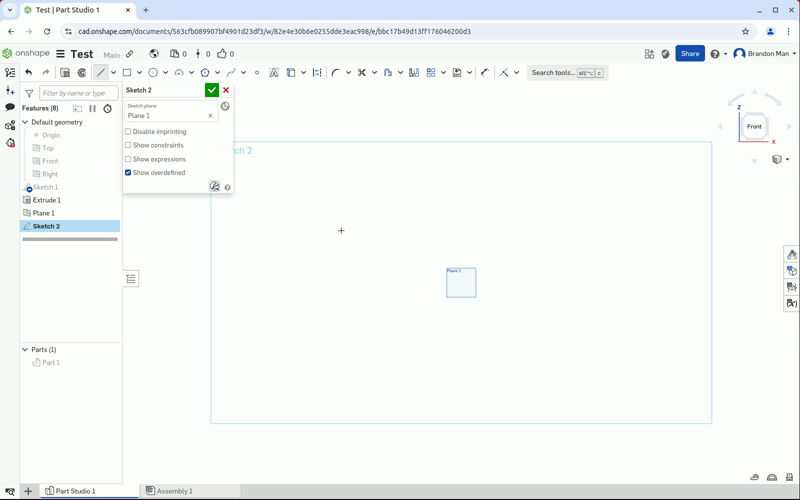
key_up(shift)
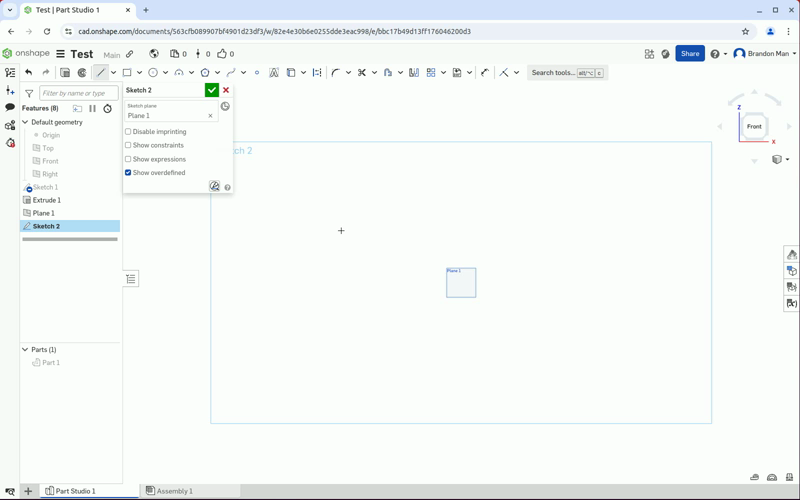
key_down(shift)
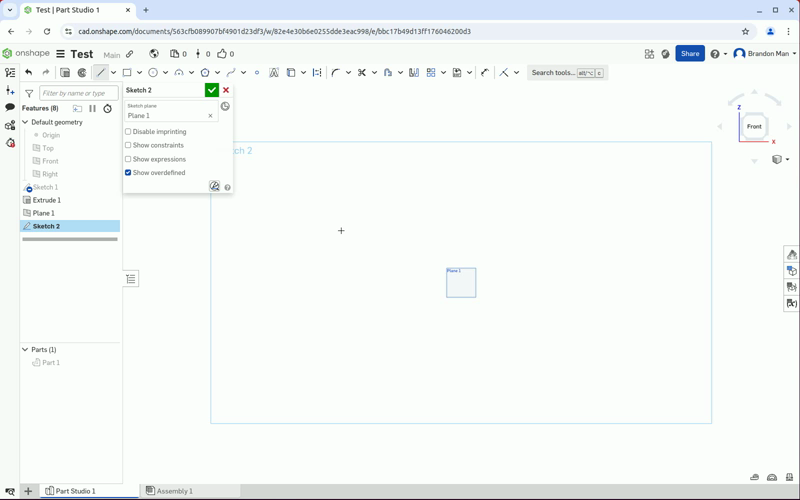
mouse_move(371, 230)
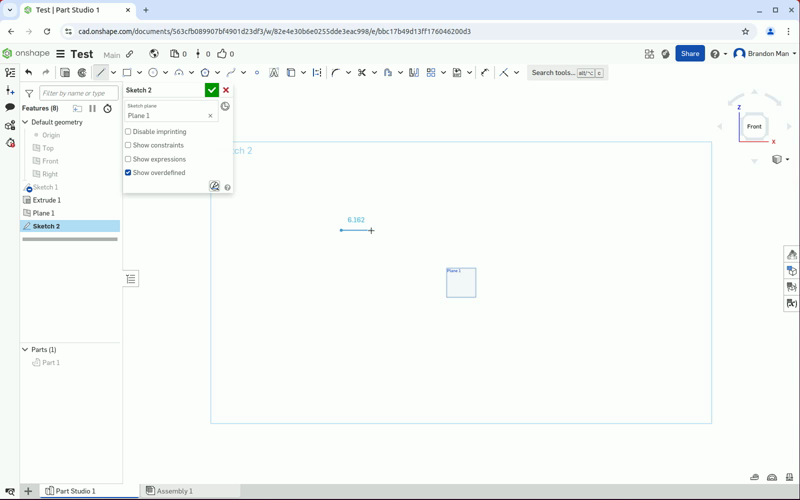
mouse_move(348, 230)
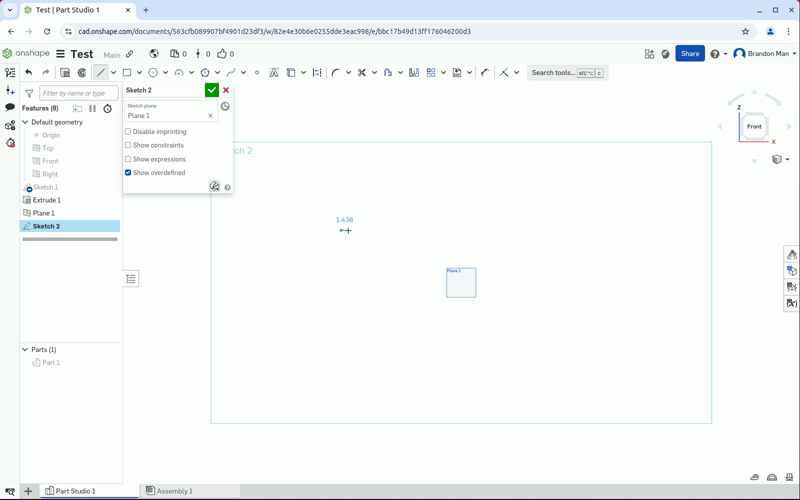
scroll(6)
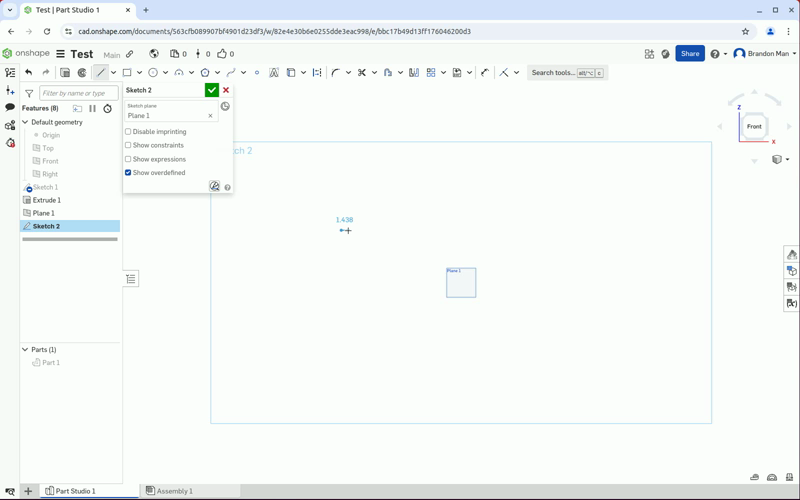
scroll(6)
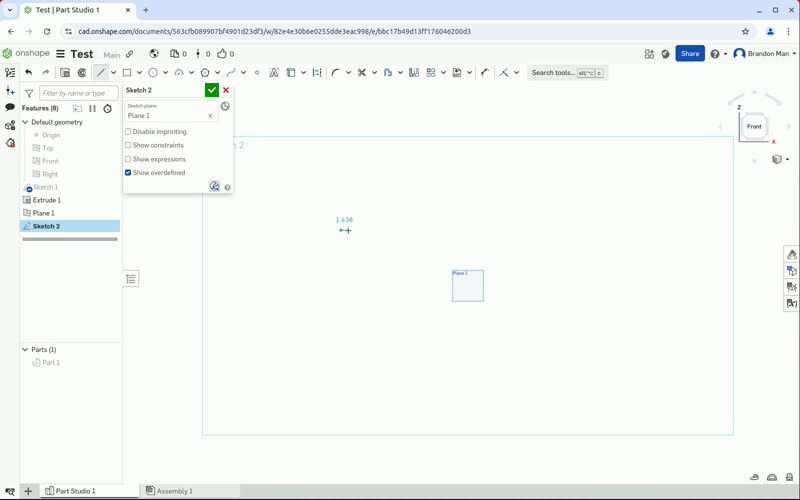
scroll(6)
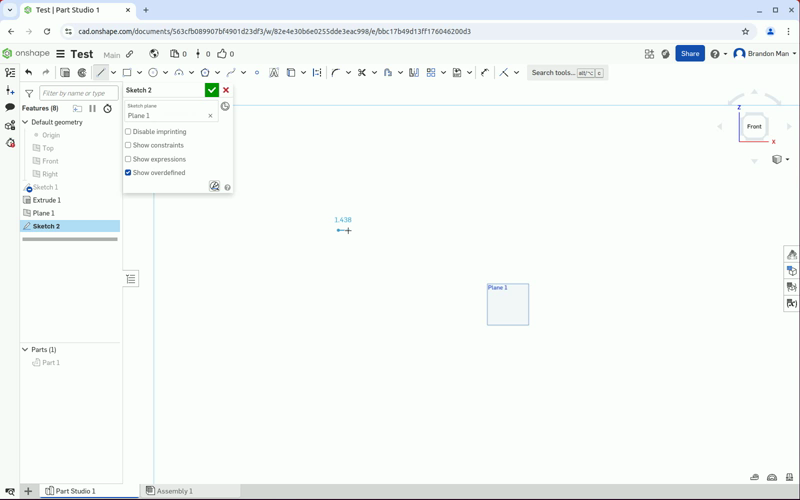
scroll(6)
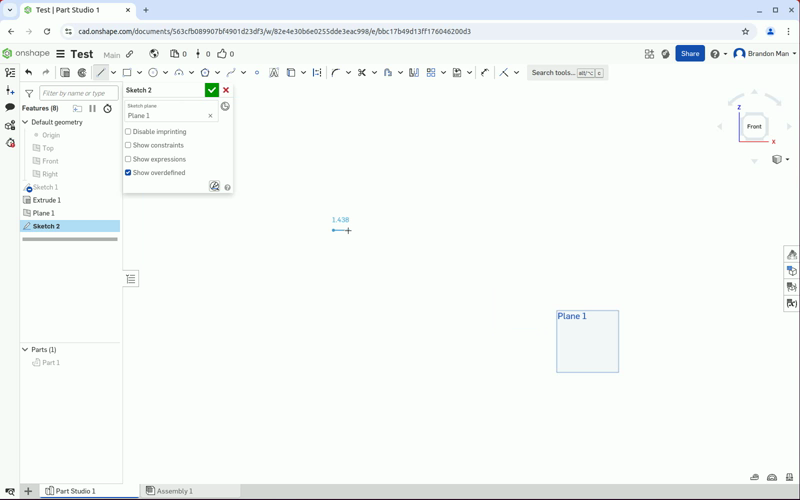
scroll(6)
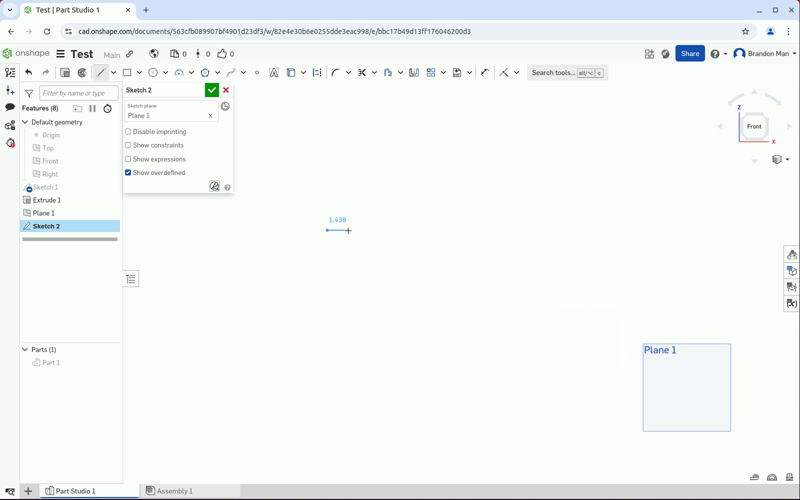
scroll(6)
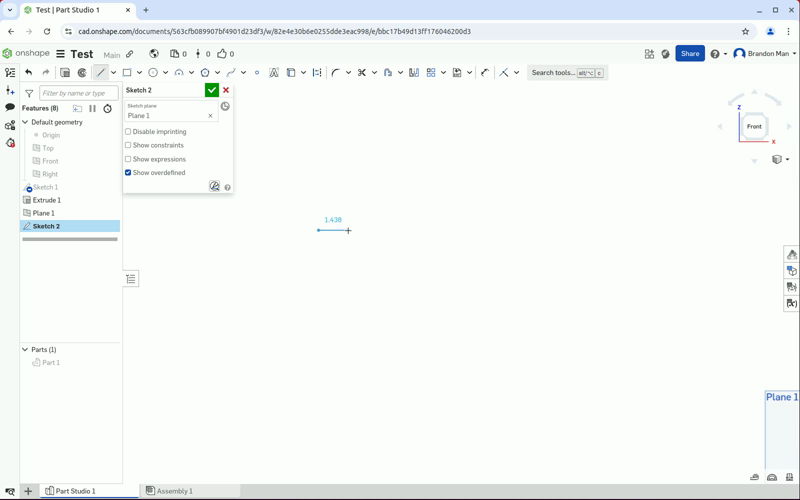
scroll(6)
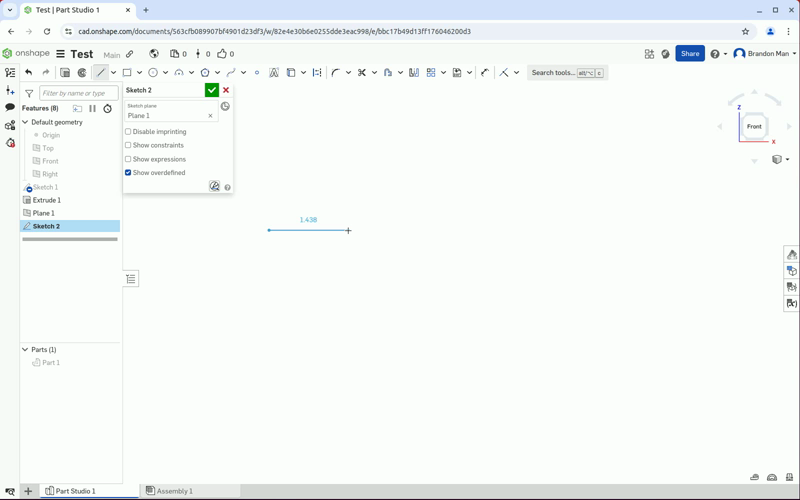
click(348, 230)
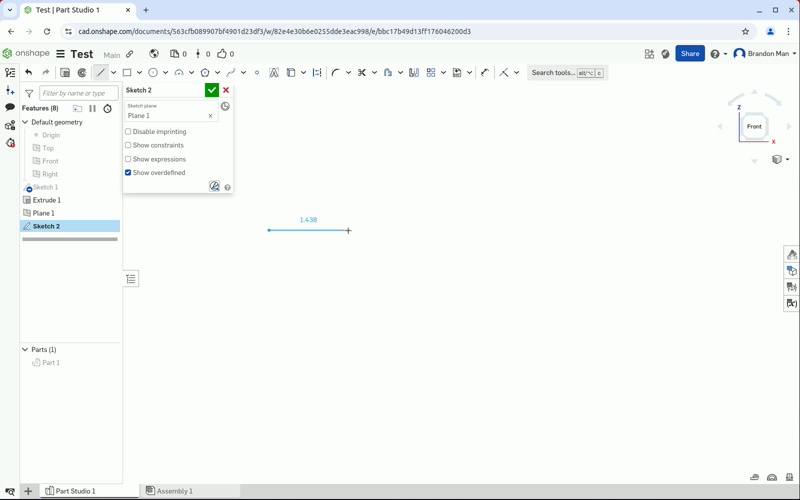
scroll(-6)
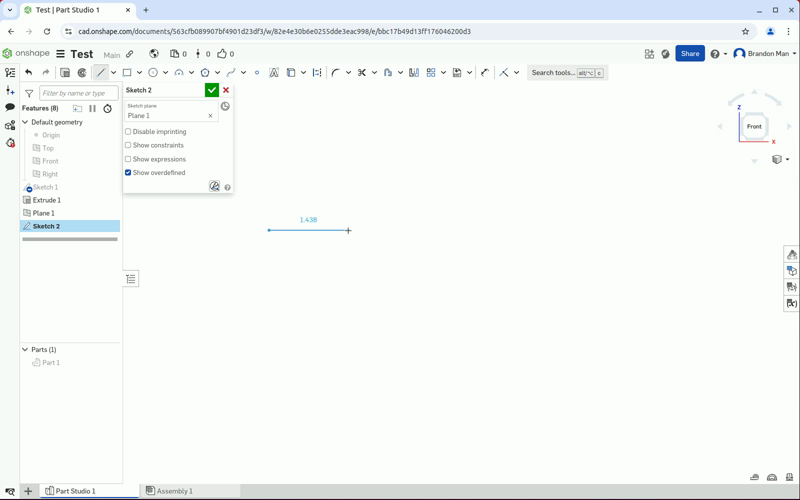
scroll(-6)
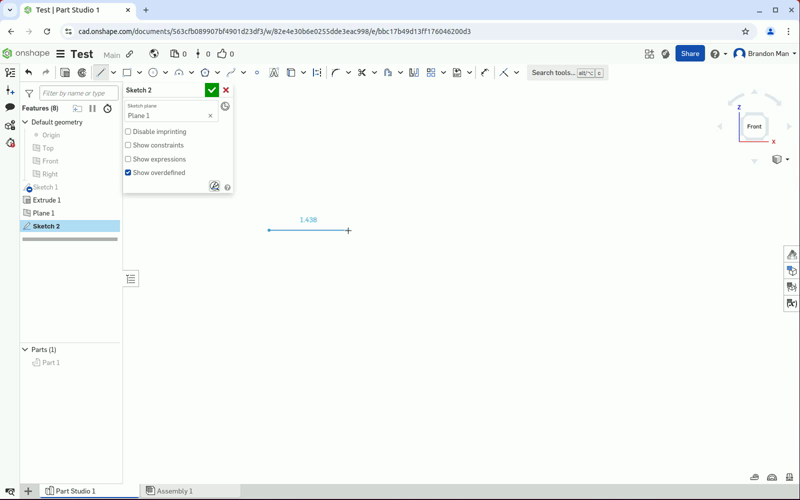
scroll(-6)
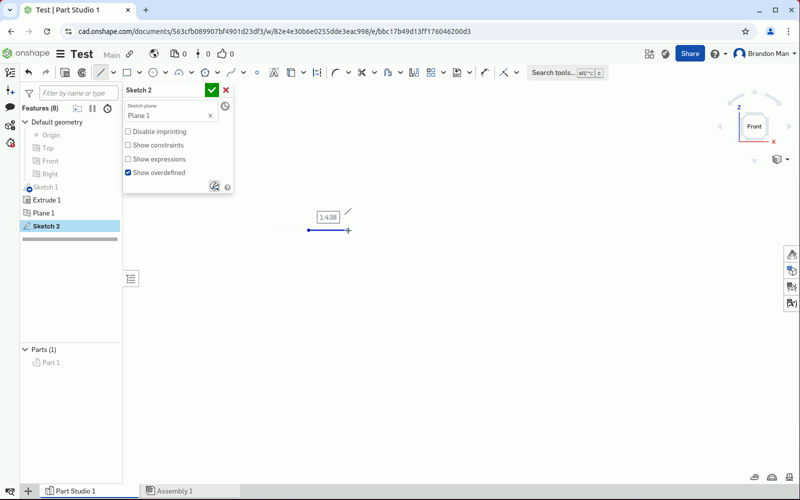
scroll(-6)
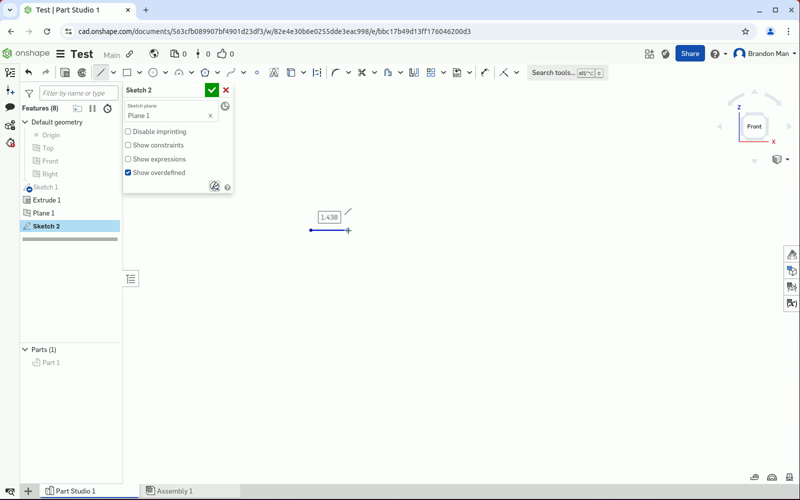
scroll(-6)
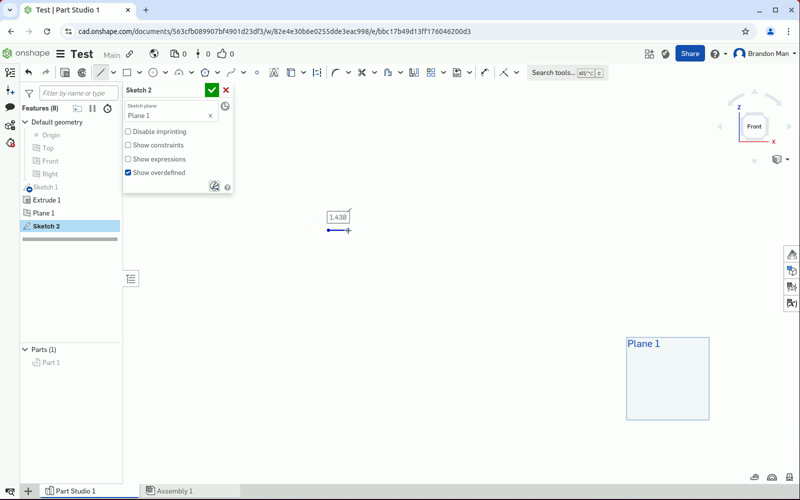
scroll(-6)
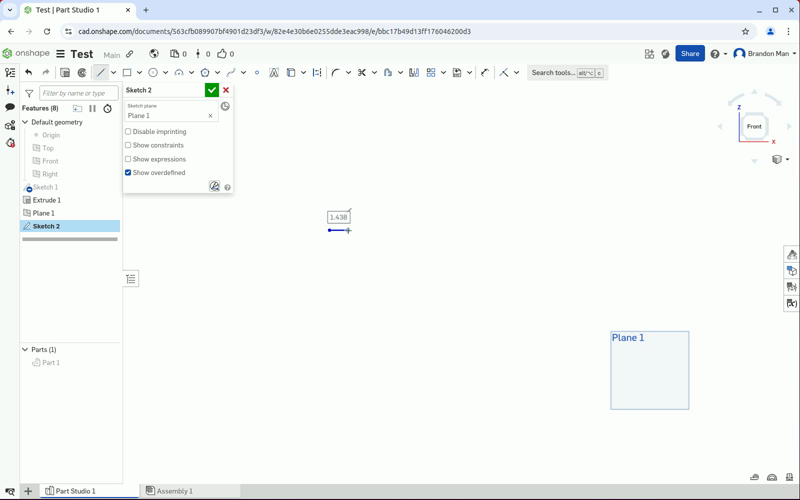
scroll(-6)
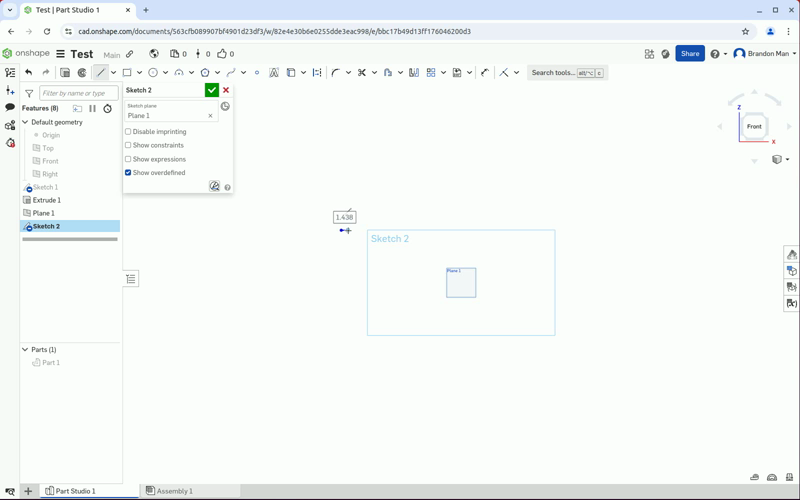
key_up(shift)
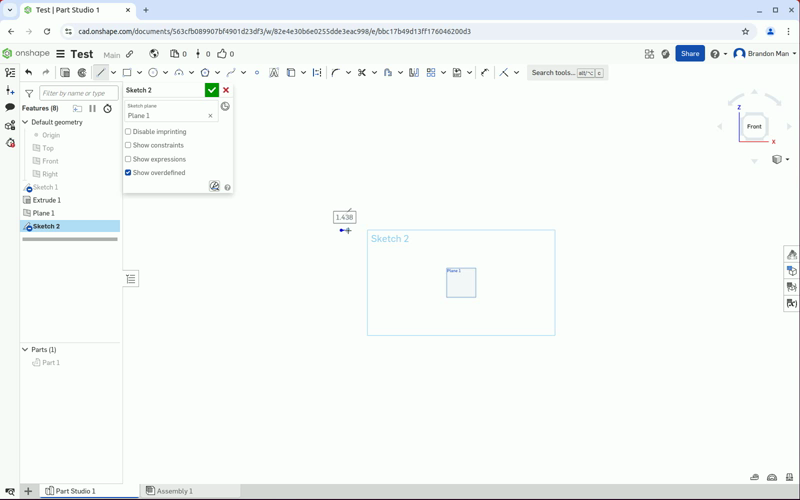
key_down(shift)
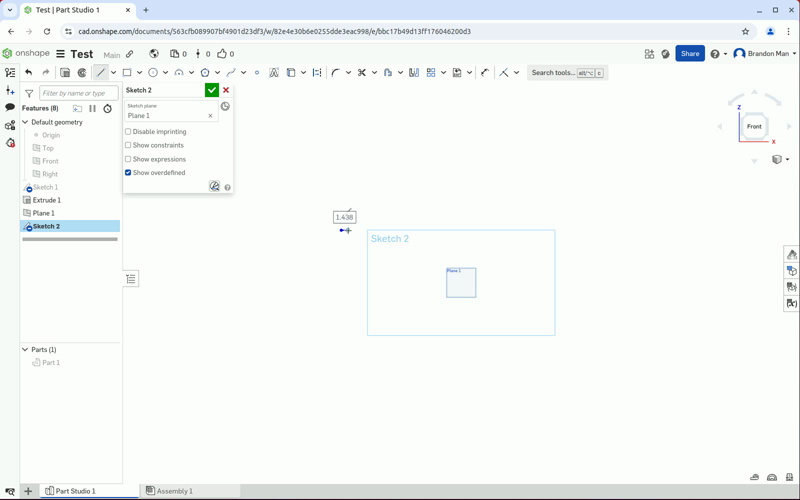
mouse_move(378, 230)
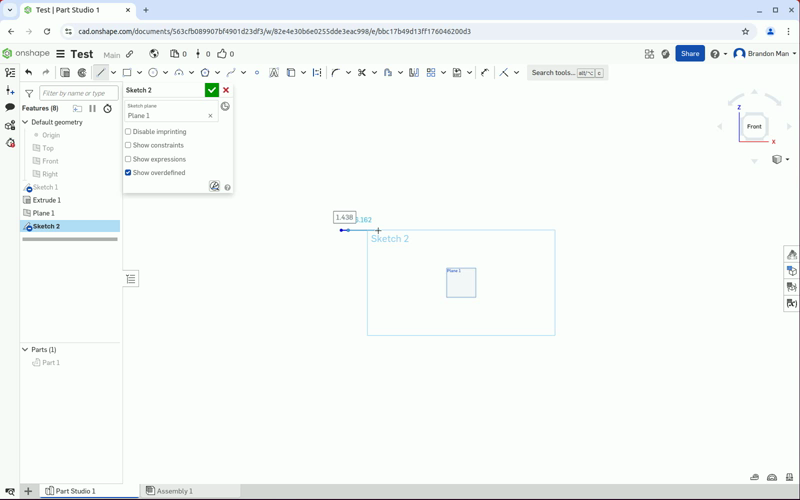
mouse_move(348, 210)
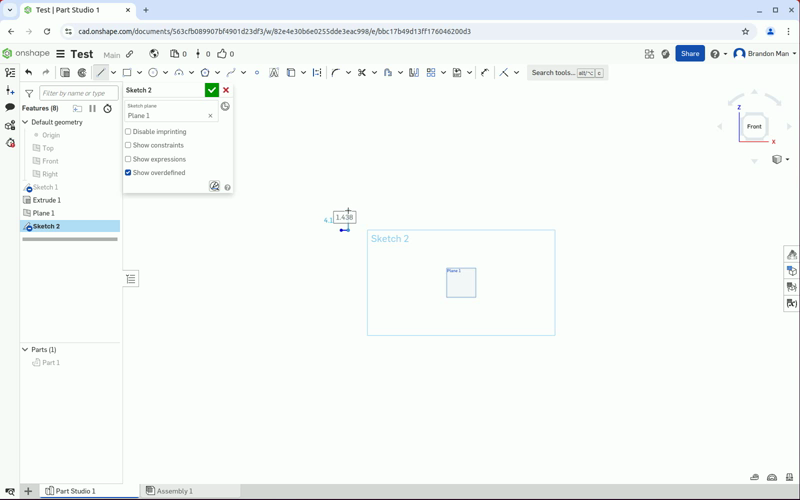
click(348, 210)
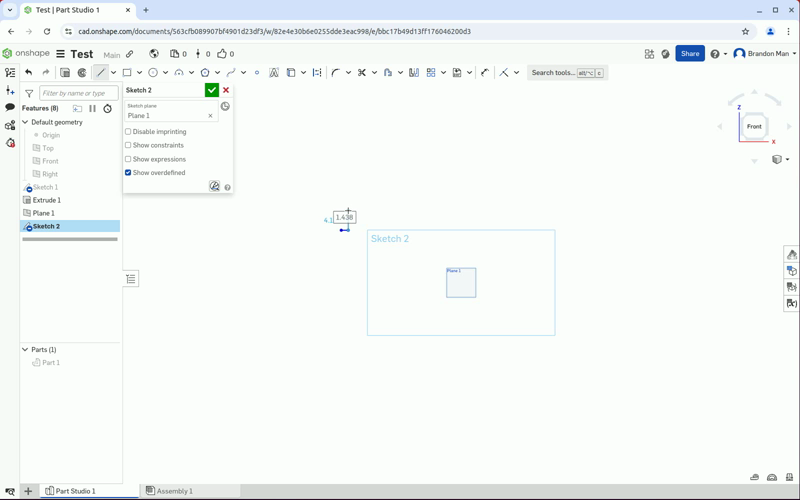
key_up(shift)
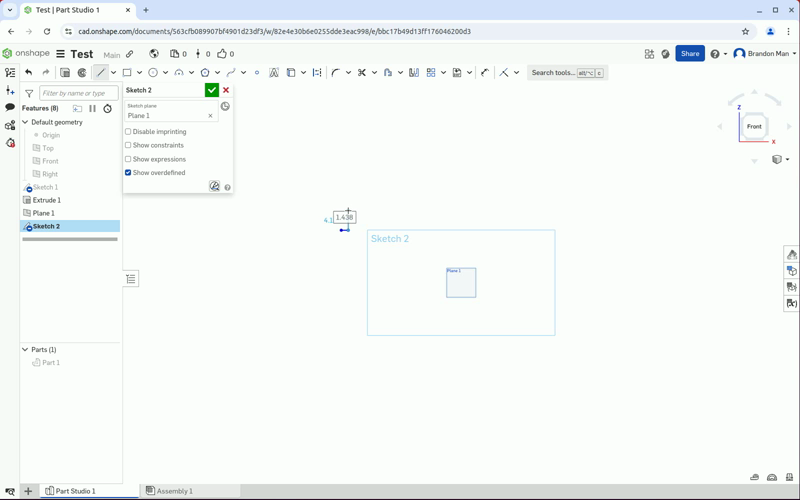
key_down(shift)
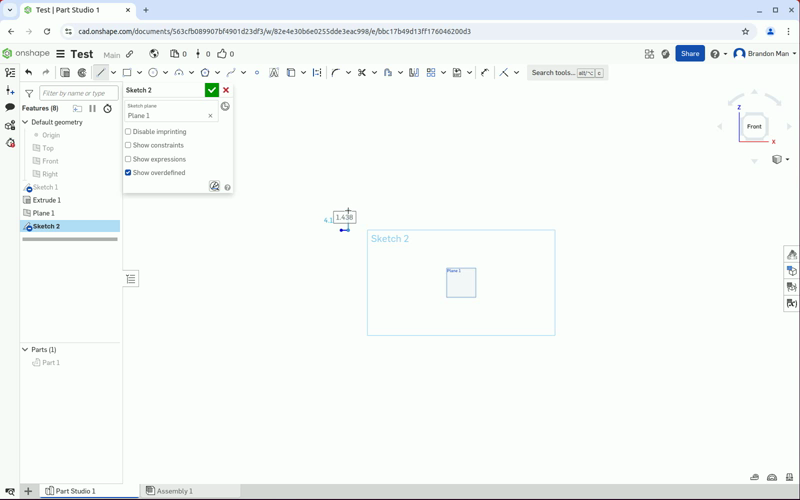
mouse_move(378, 210)
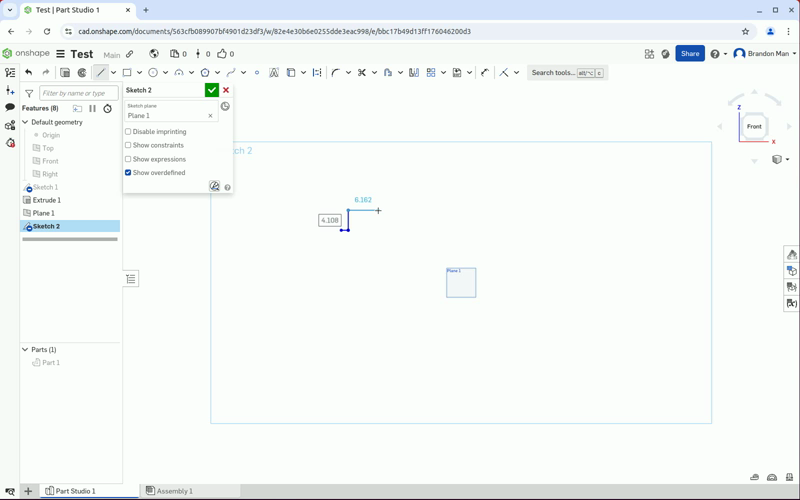
mouse_move(341, 210)
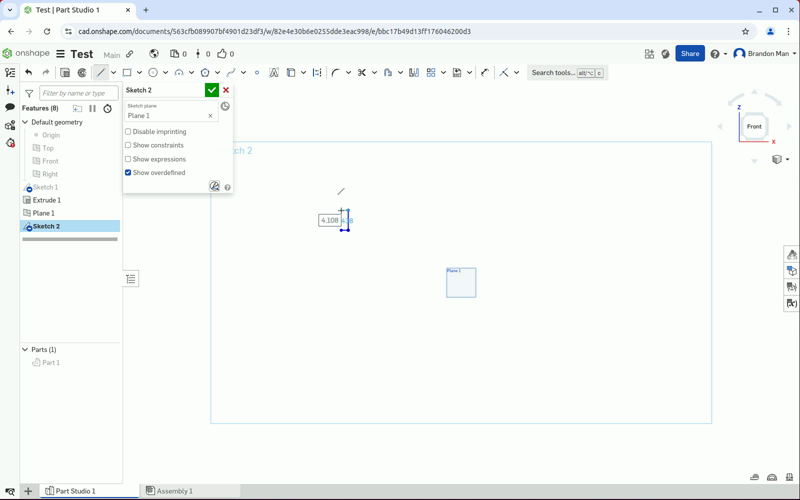
scroll(6)
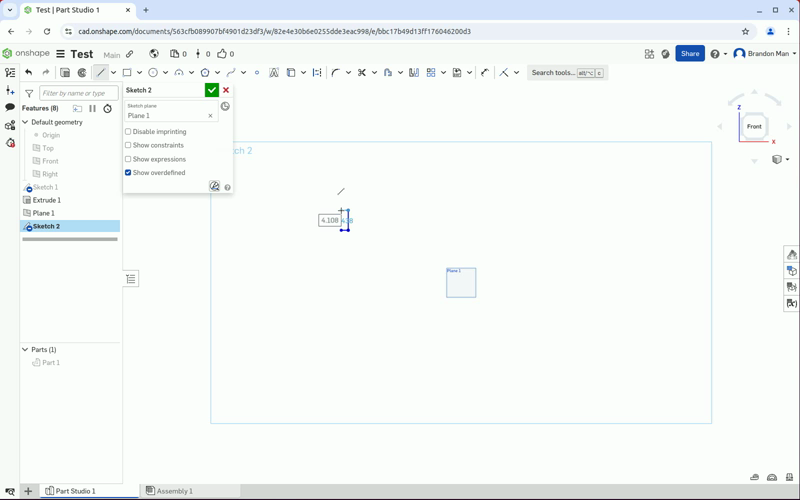
scroll(6)
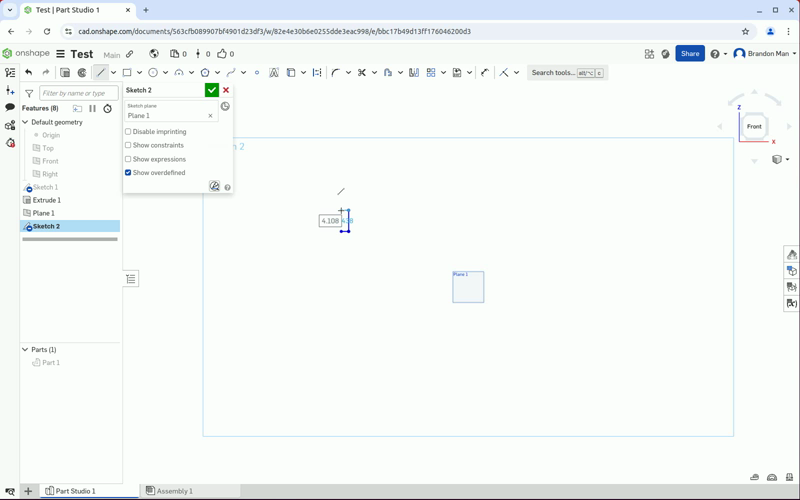
scroll(6)
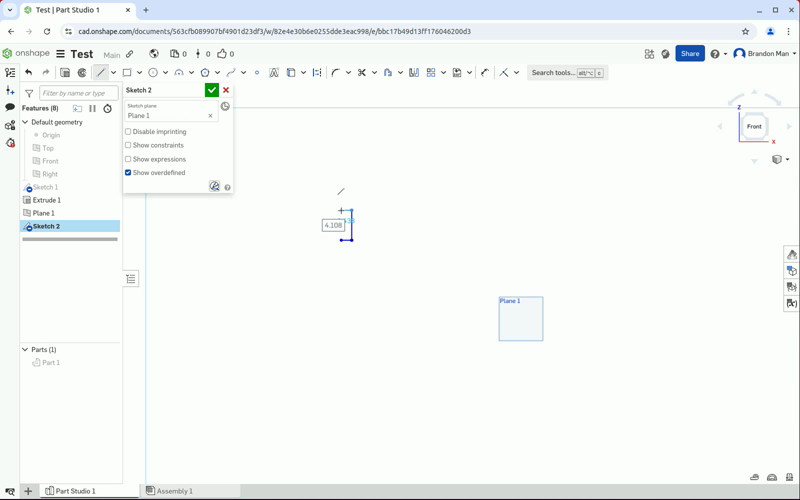
scroll(6)
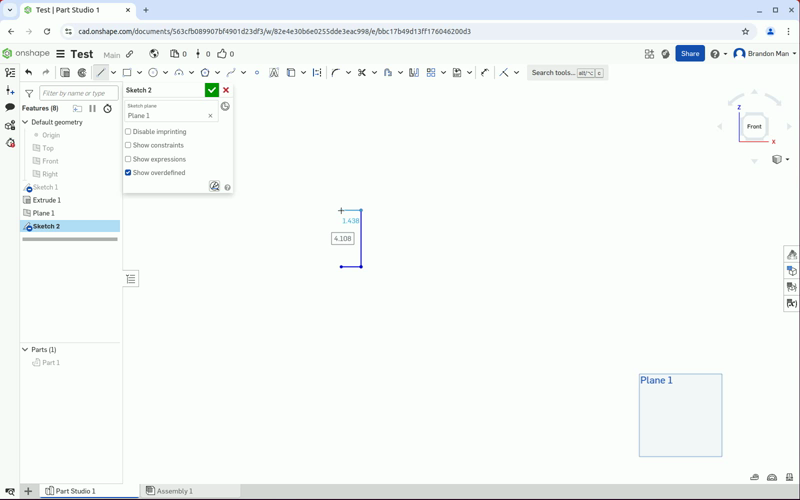
scroll(6)
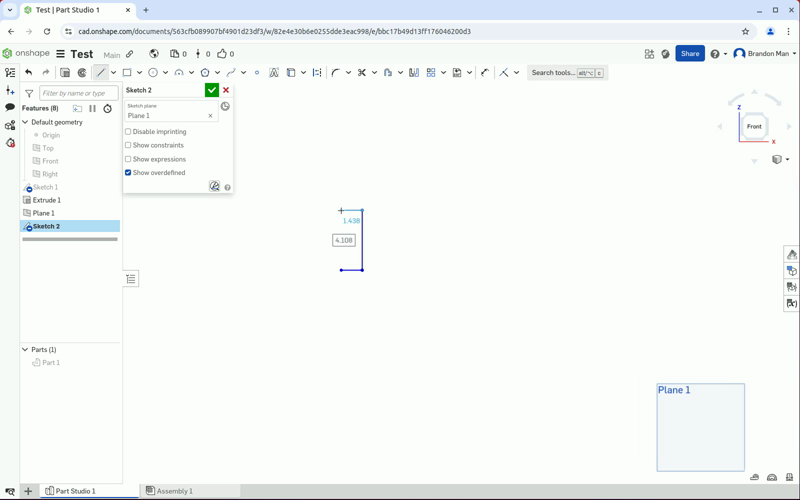
scroll(6)
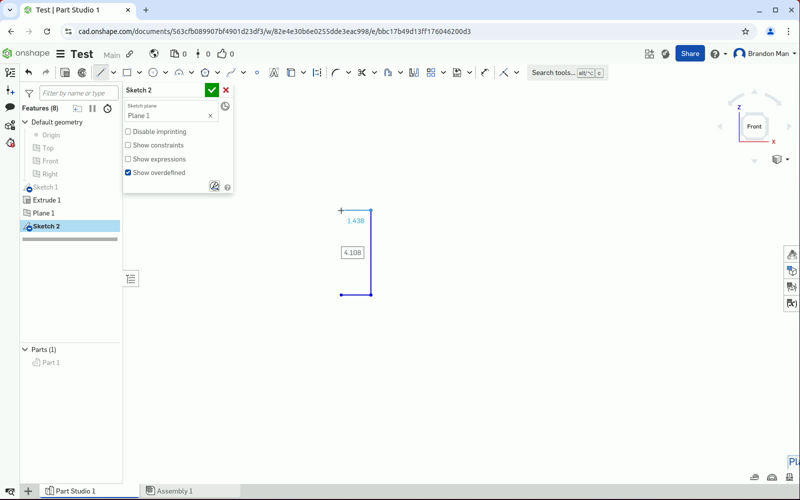
scroll(6)
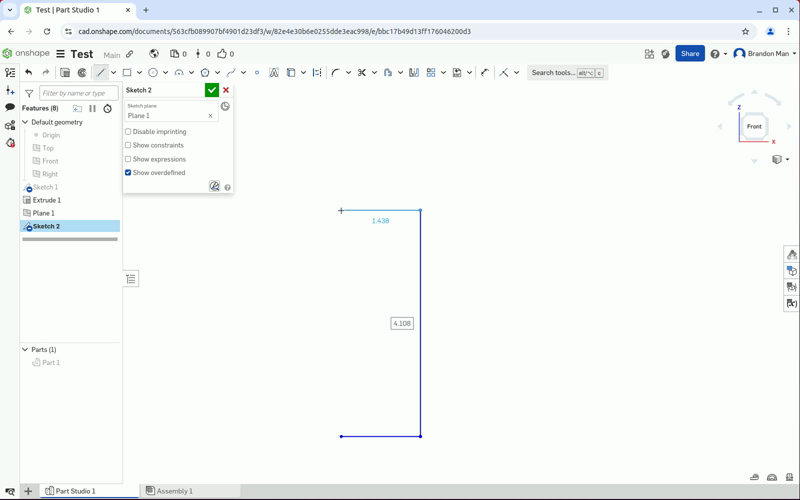
click(341, 210)
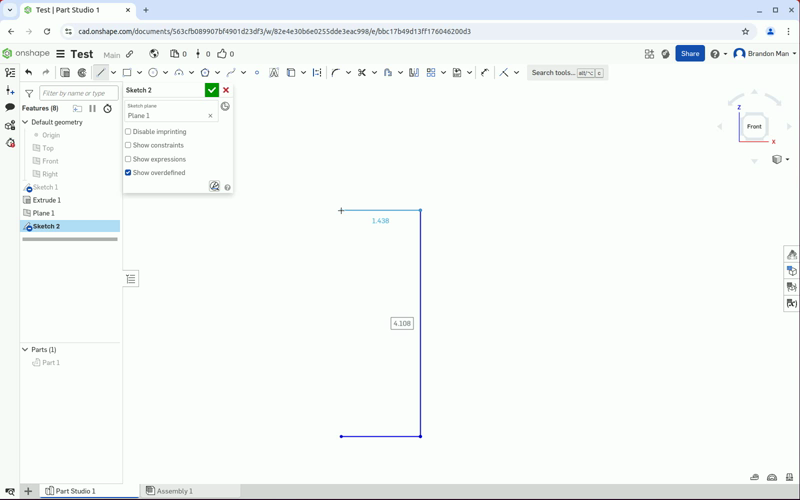
scroll(-6)
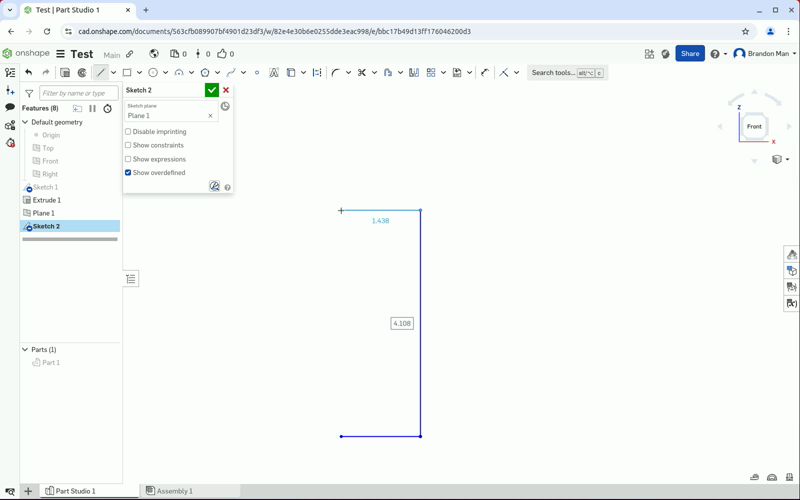
scroll(-6)
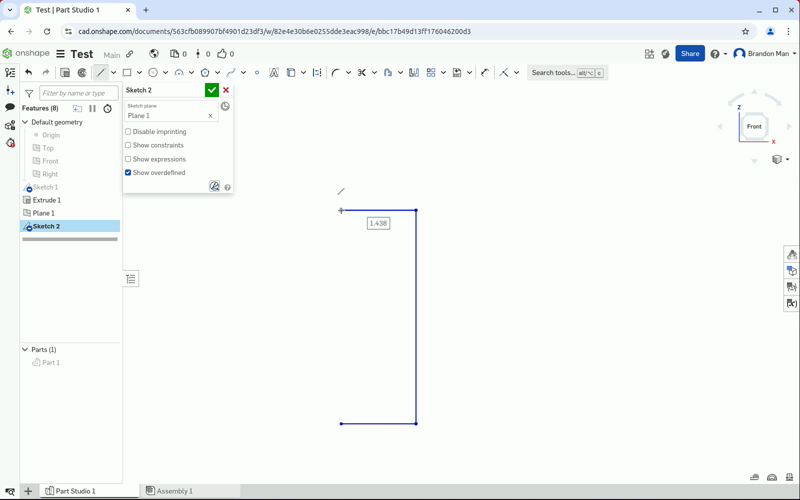
scroll(-6)
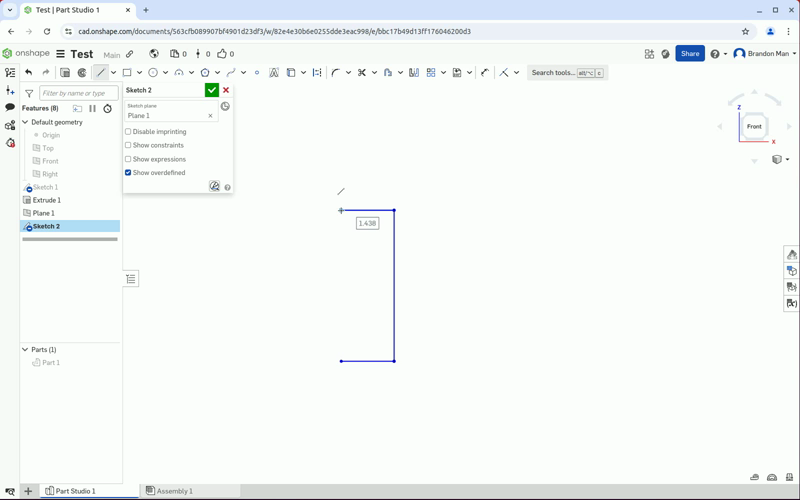
scroll(-6)
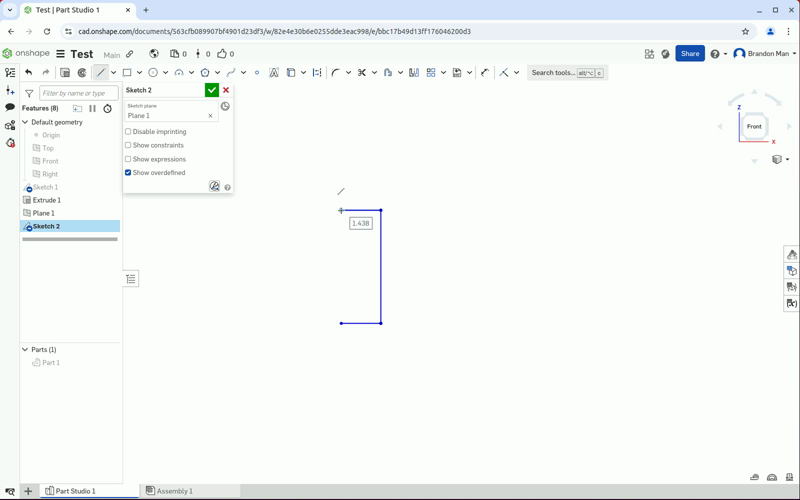
scroll(-6)
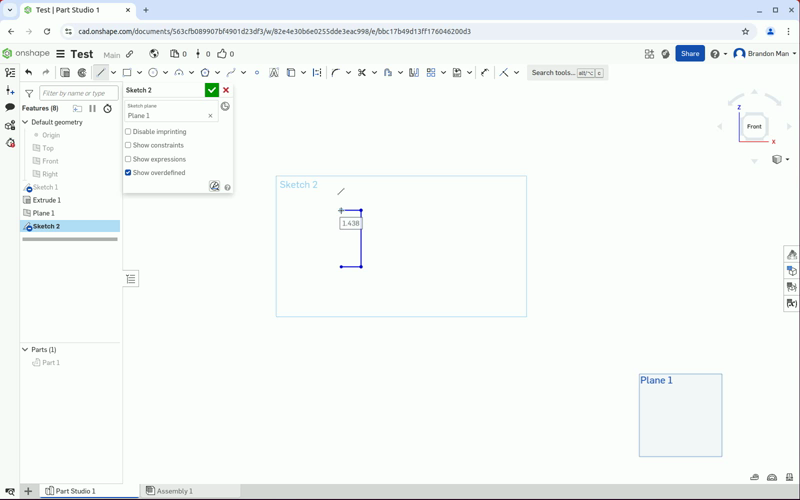
scroll(-6)
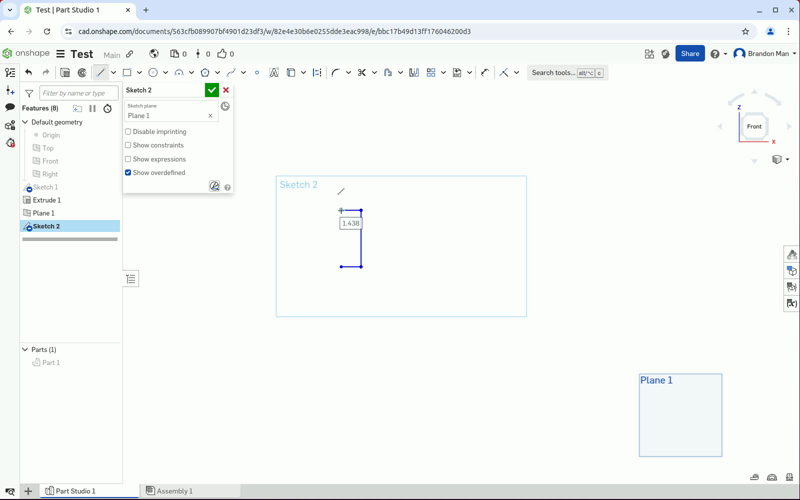
scroll(-6)
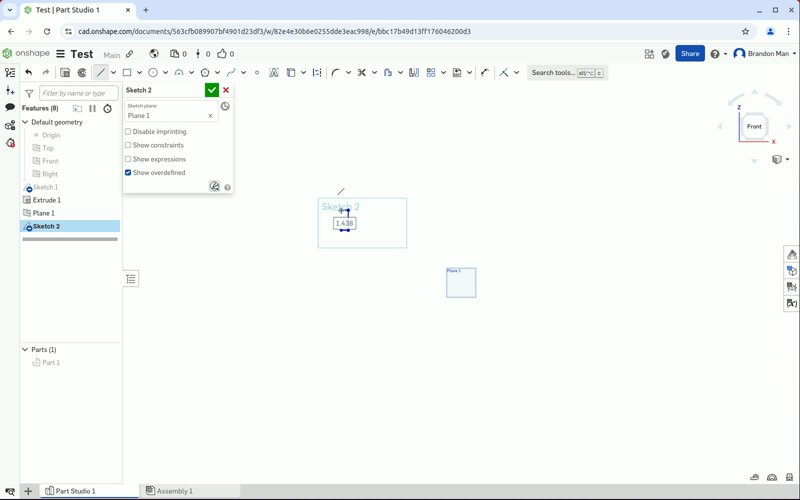
key_up(shift)
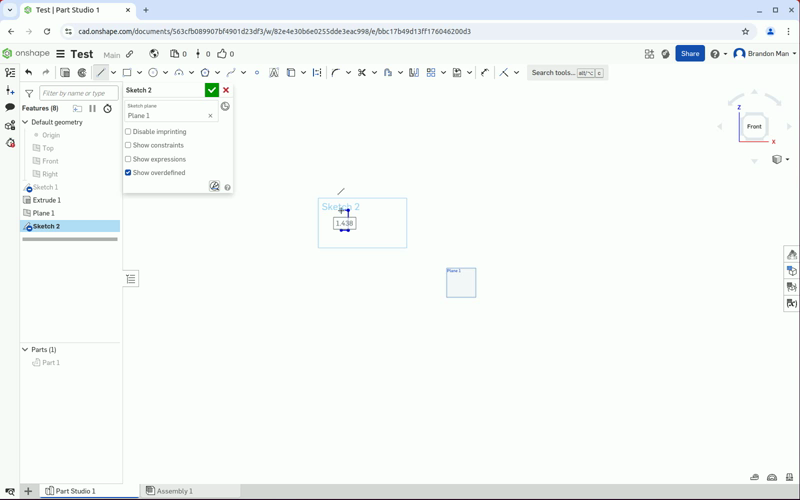
mouse_move(371, 210)
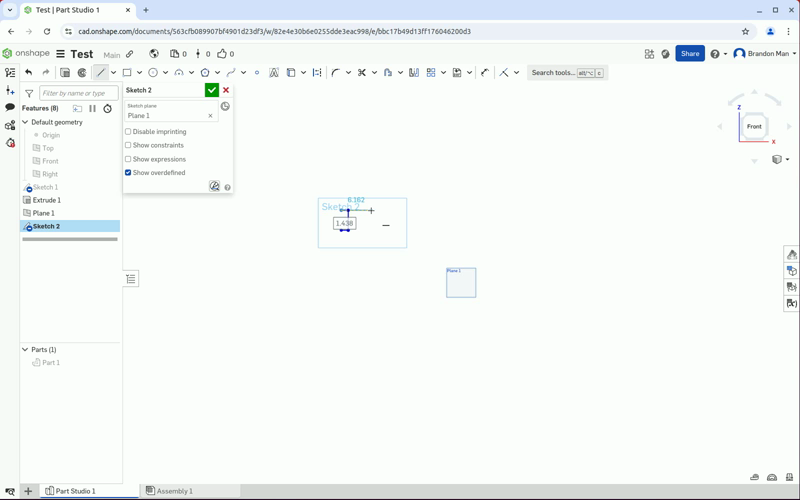
key_down(shift)
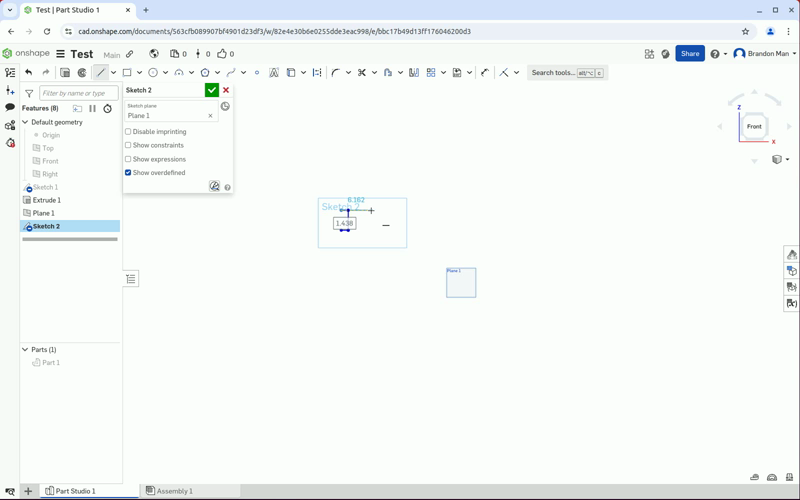
mouse_move(341, 230)
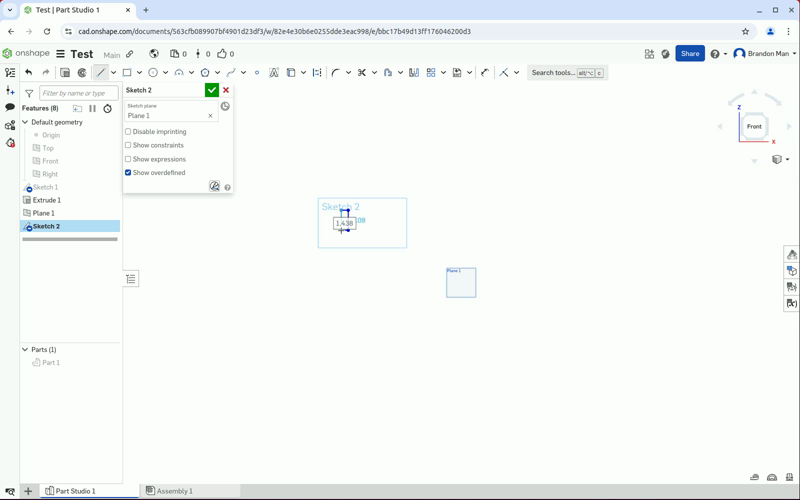
key_up(shift)
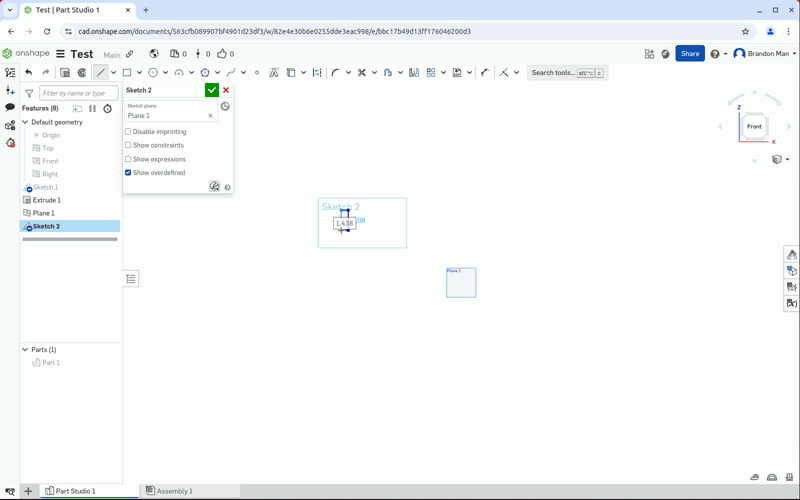
click(341, 230)
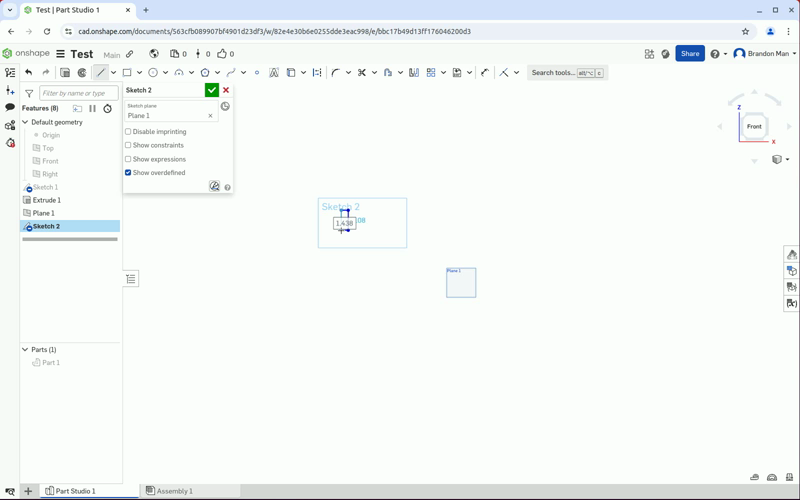
key(esc)
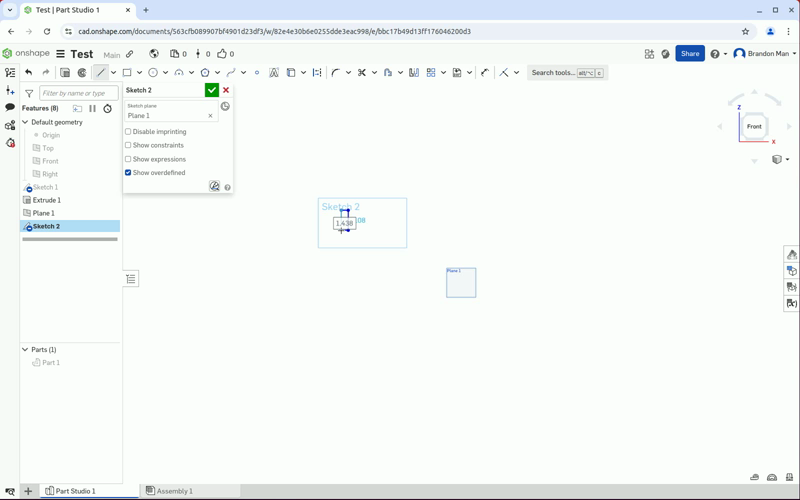
mouse_move(347, 221)
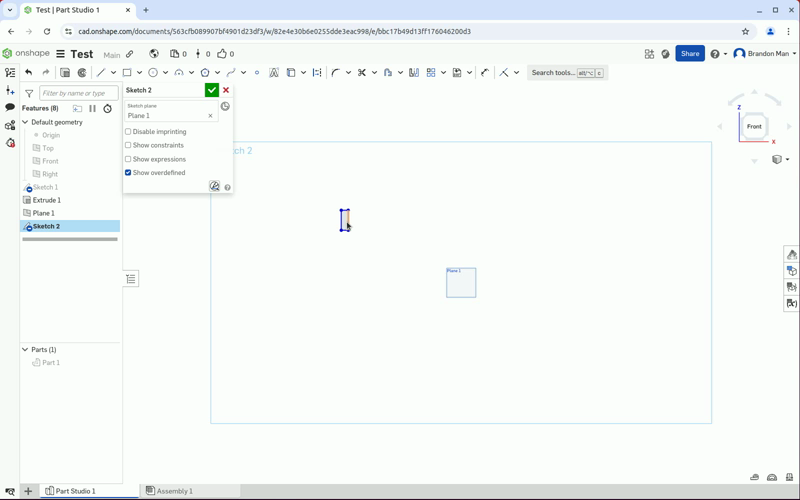
scroll(6)
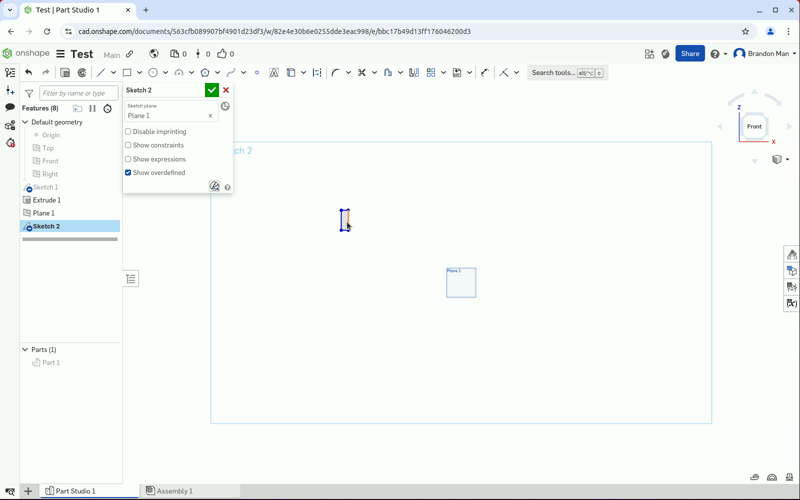
scroll(6)
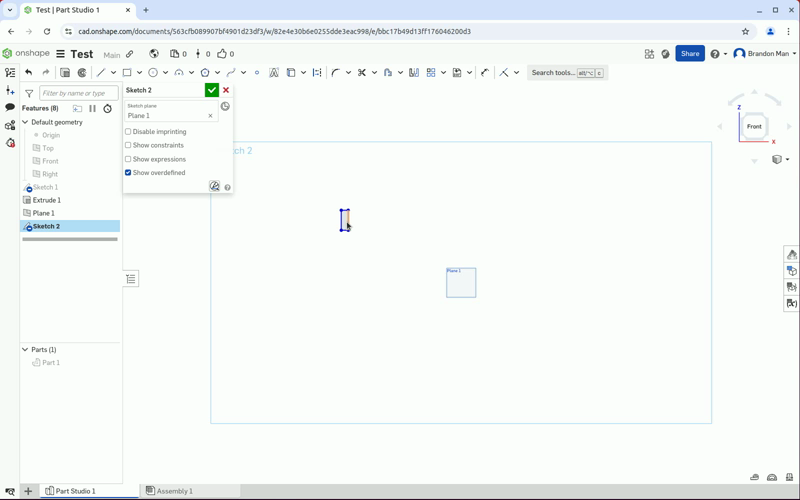
scroll(6)
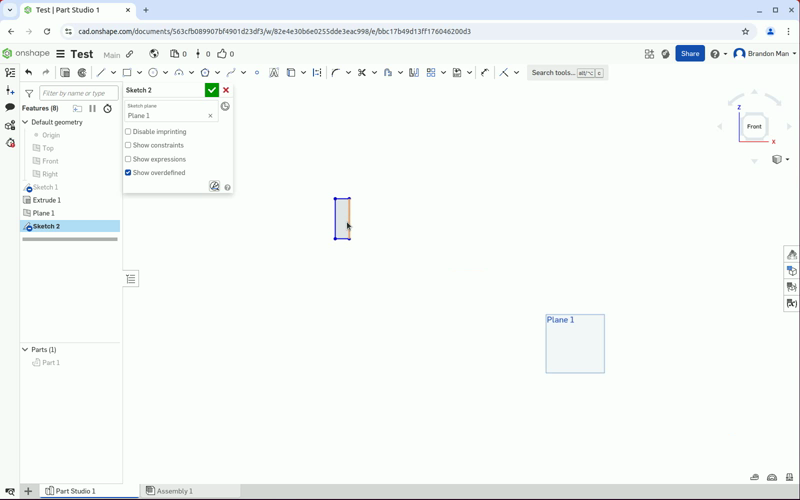
scroll(6)
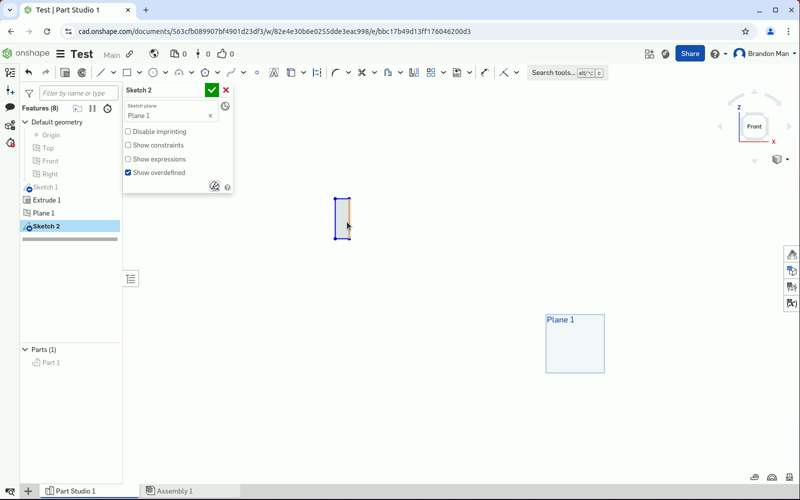
scroll(6)
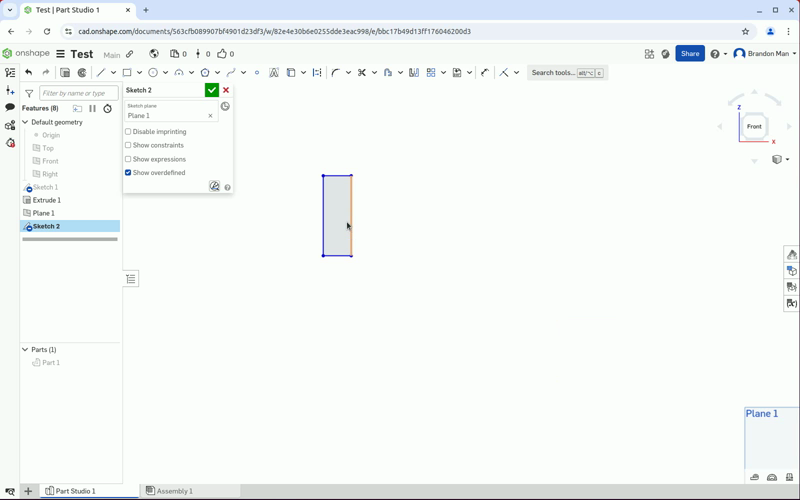
scroll(6)
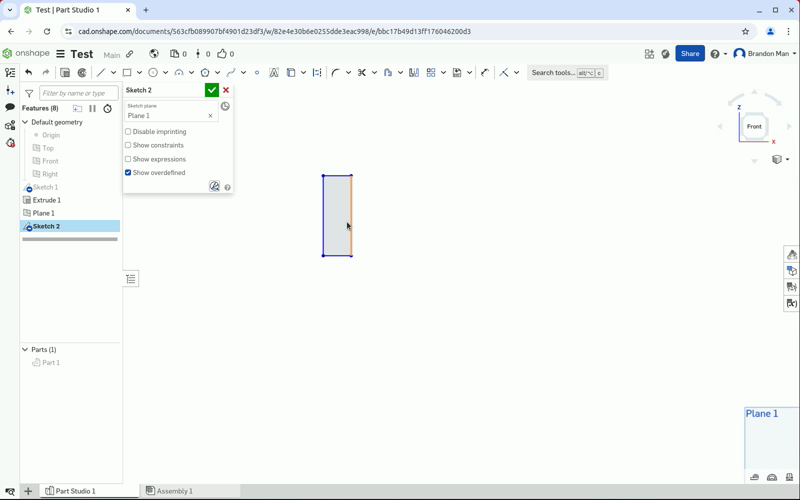
scroll(6)
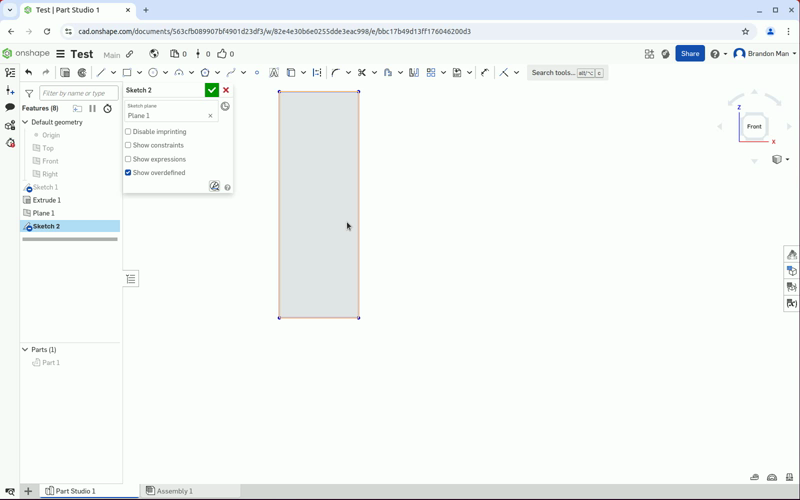
click(347, 221)
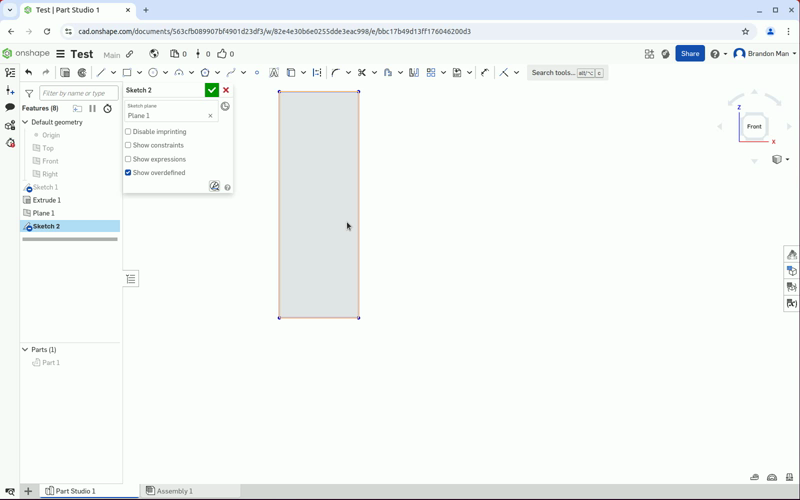
scroll(-6)
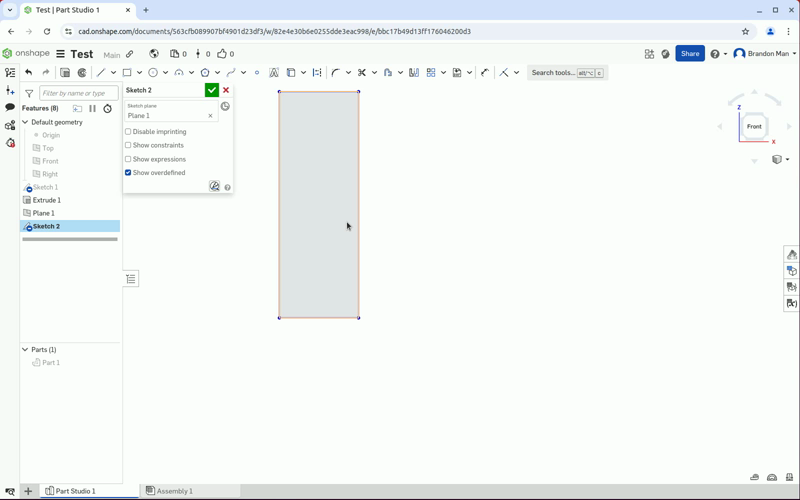
scroll(-6)
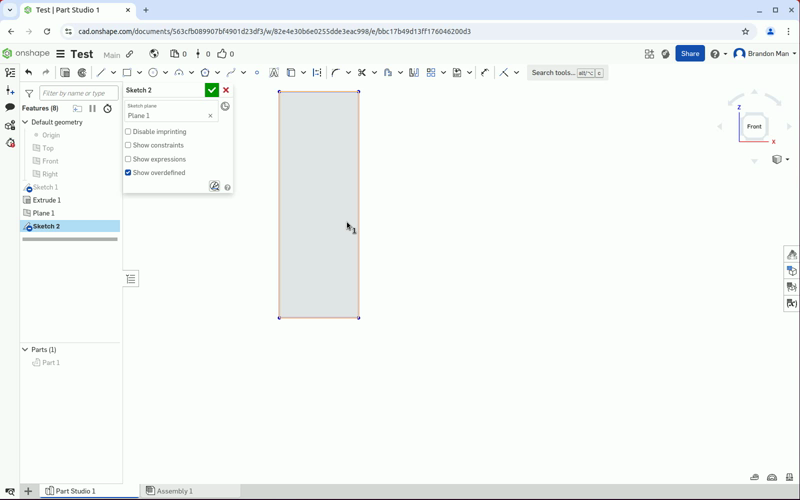
scroll(-6)
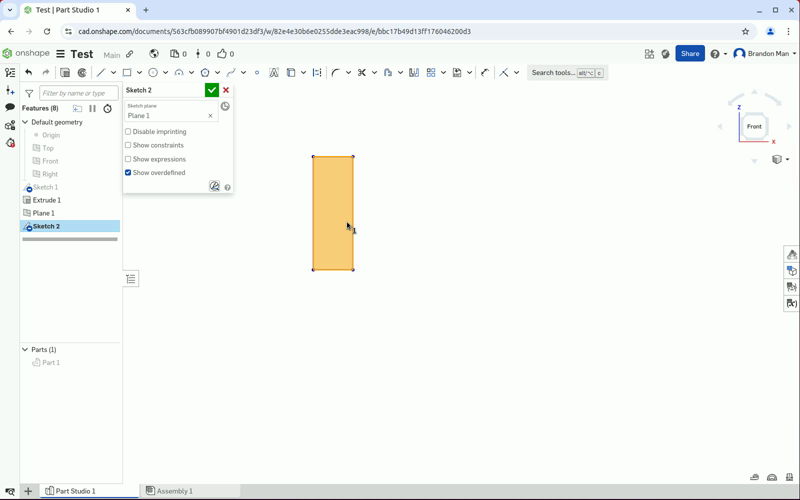
scroll(-6)
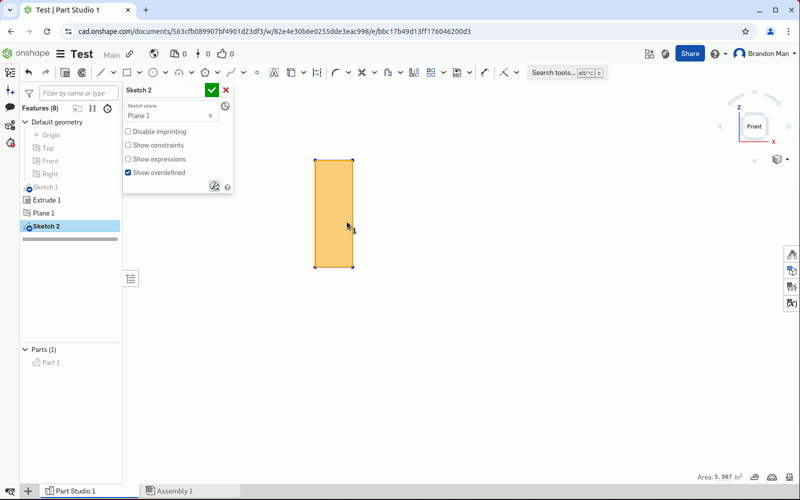
scroll(-6)
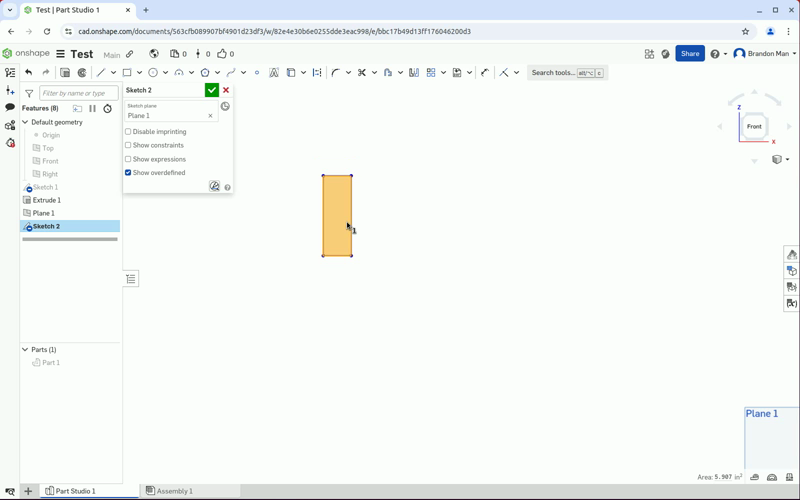
scroll(-6)
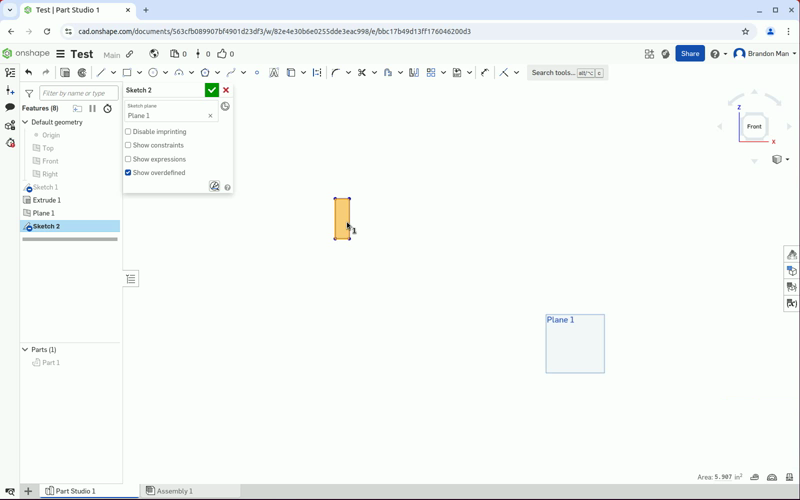
scroll(-6)
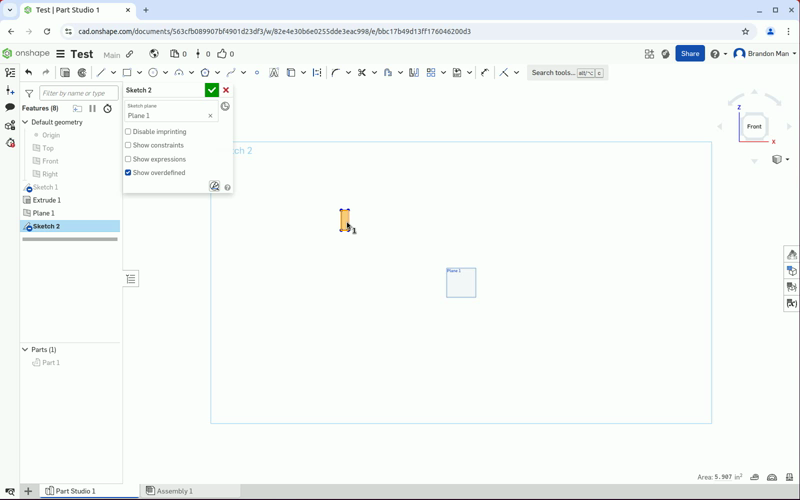
mouse_move(73, 352)
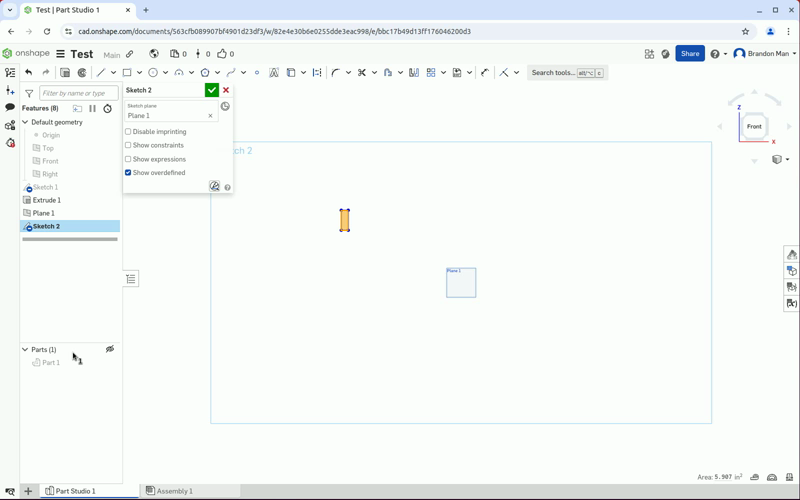
key(shift+y)
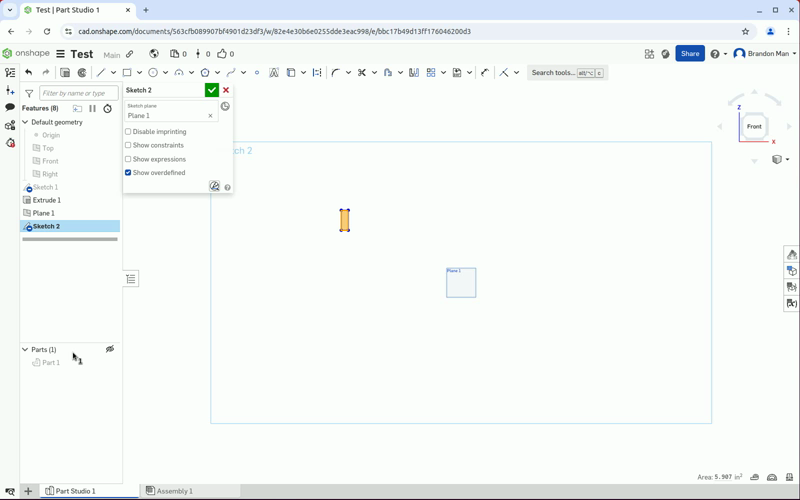
key(shift+e)
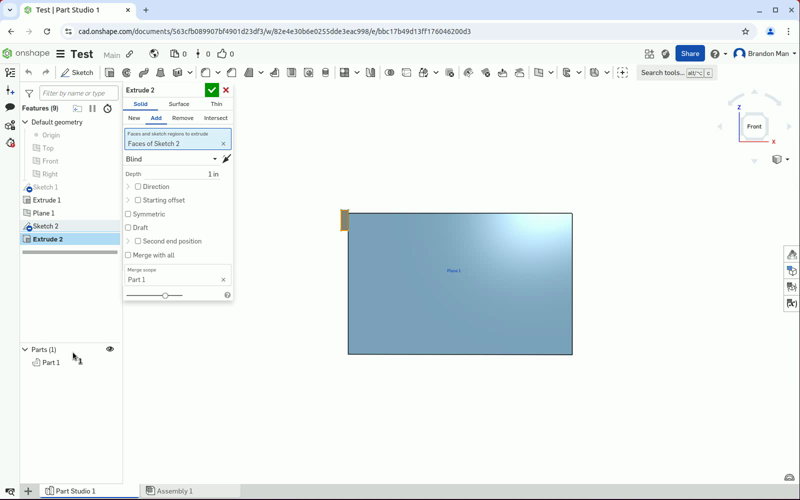
mouse_move(143, 106)
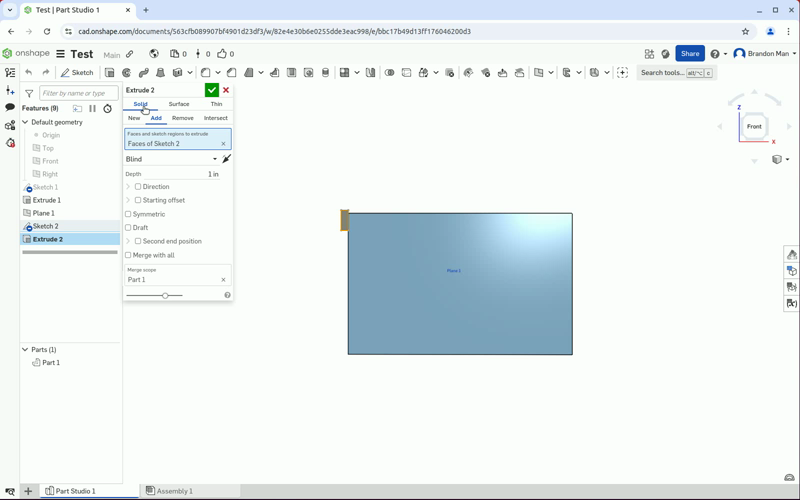
click(143, 106)
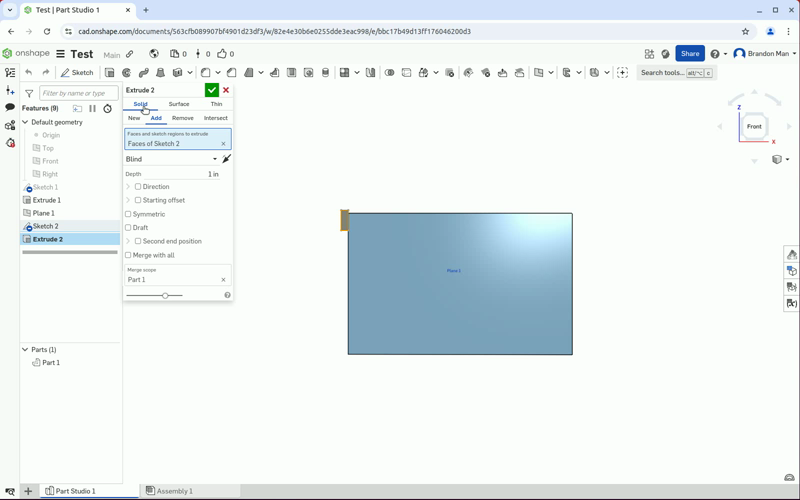
mouse_move(137, 120)
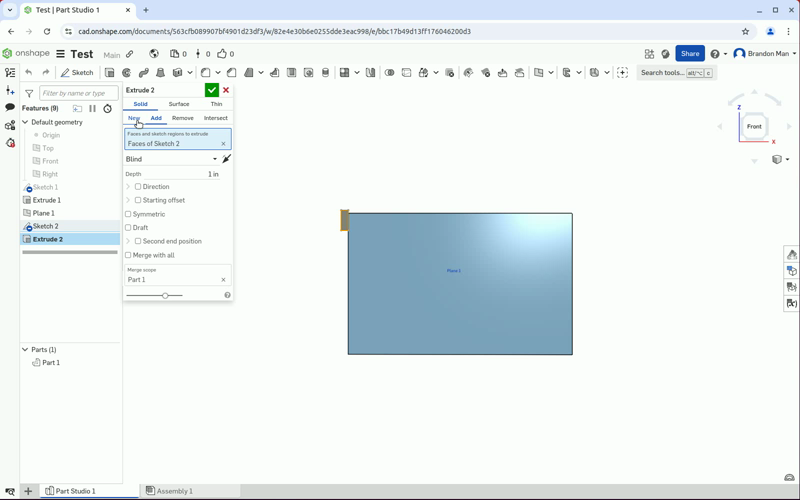
click(137, 120)
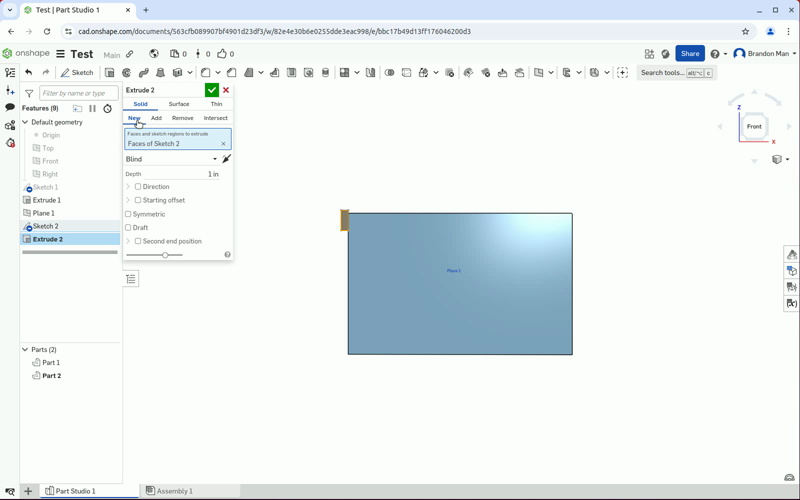
key(tab, 4)
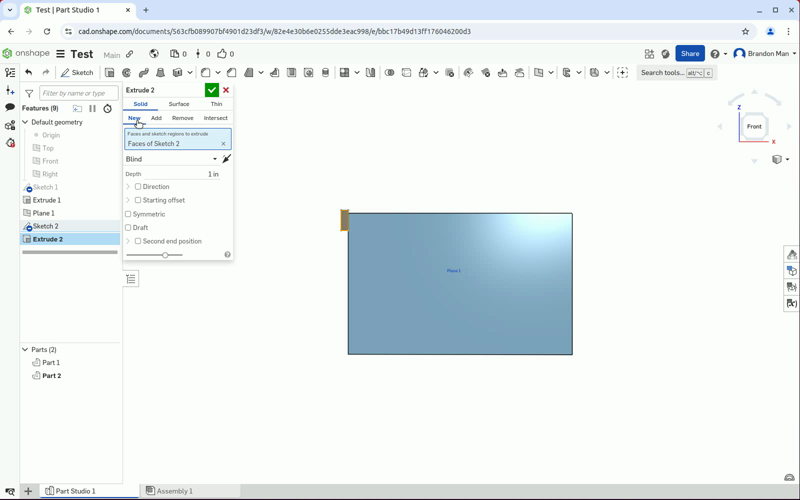
text(3.851)
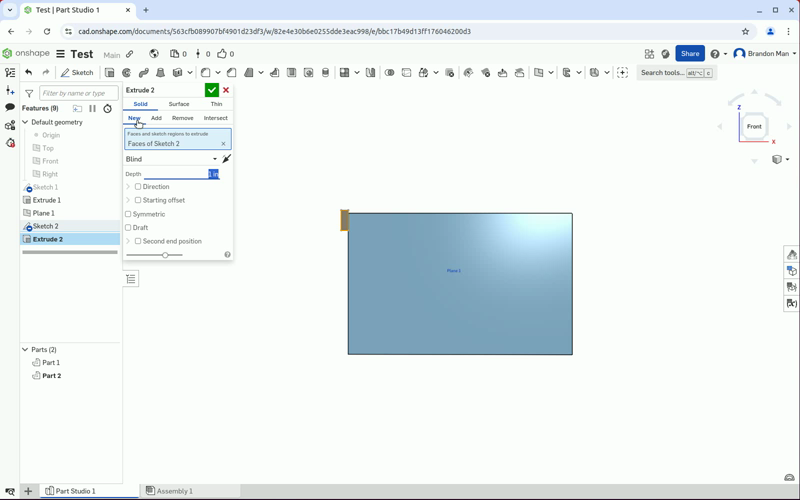
key(enter)
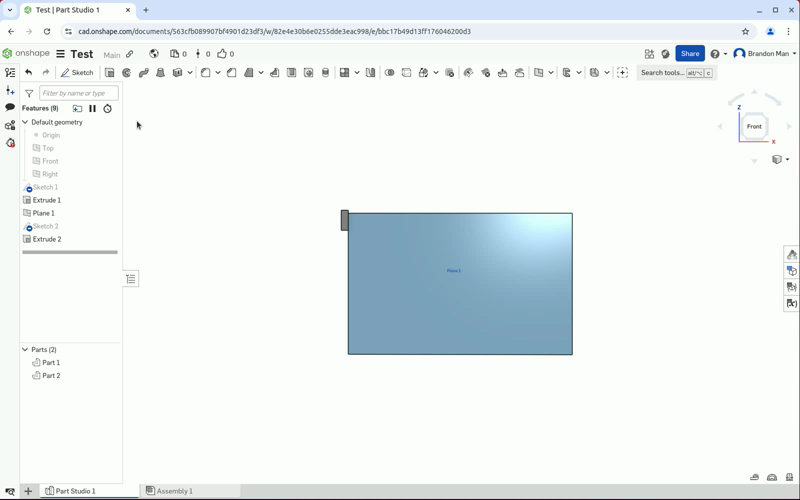
key(shift+h)
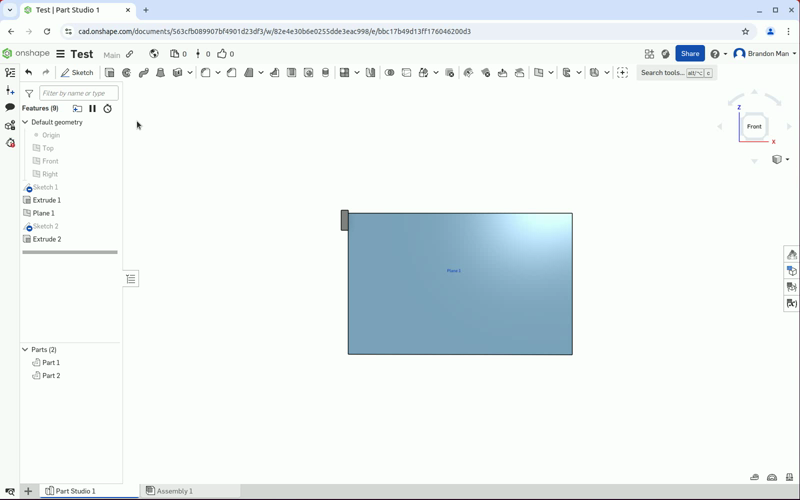
key(shift+h)
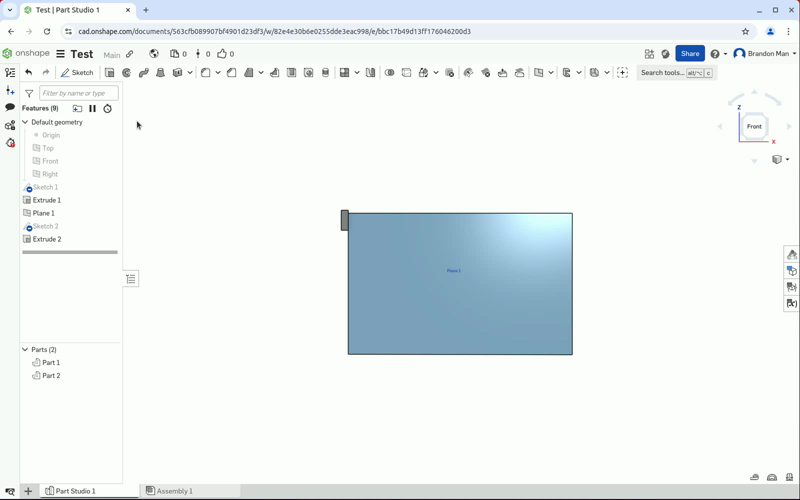
mouse_move(73, 189)
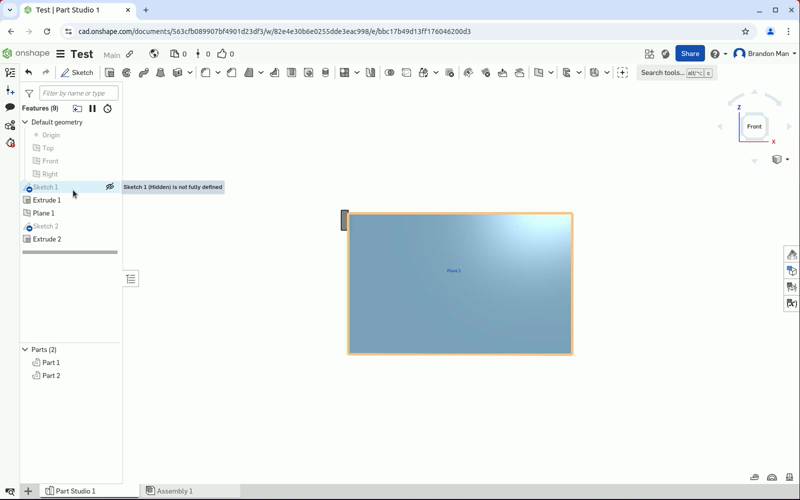
click(73, 189)
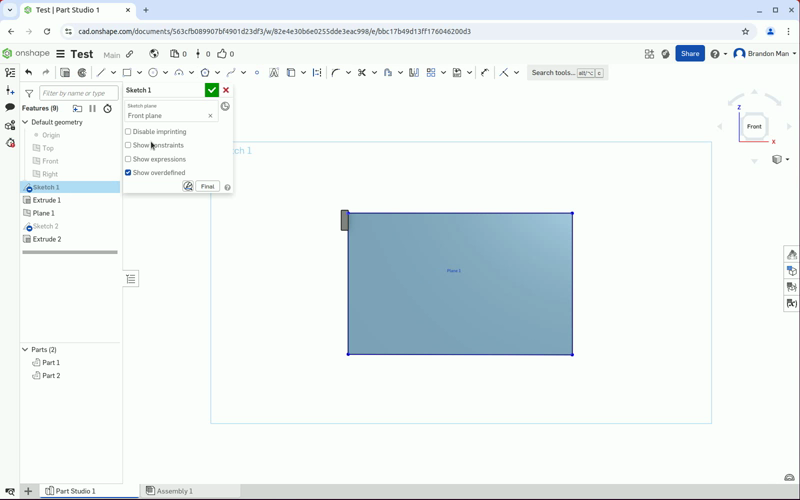
mouse_move(229, 92)
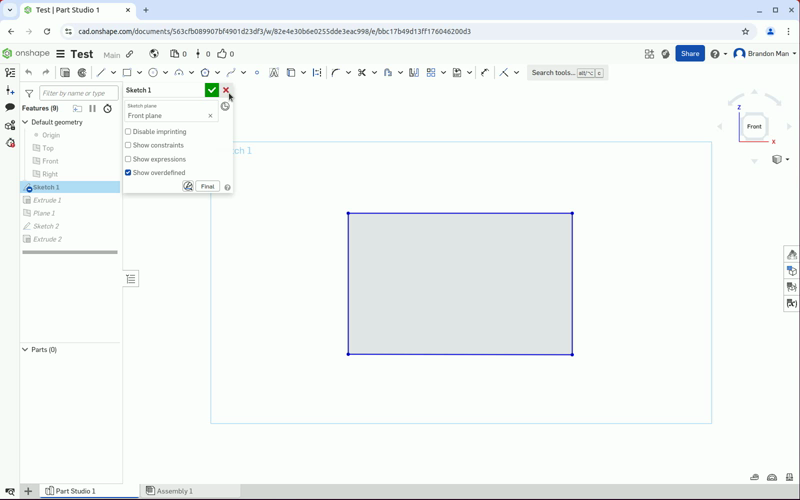
click(229, 92)
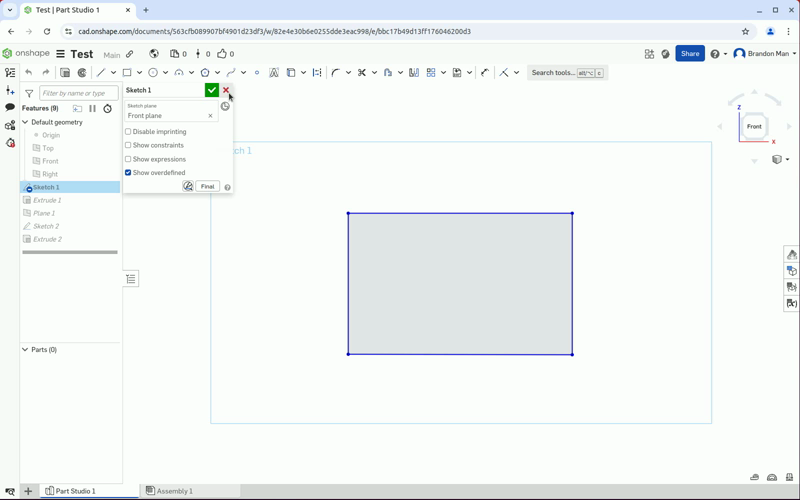
key(shift+s)
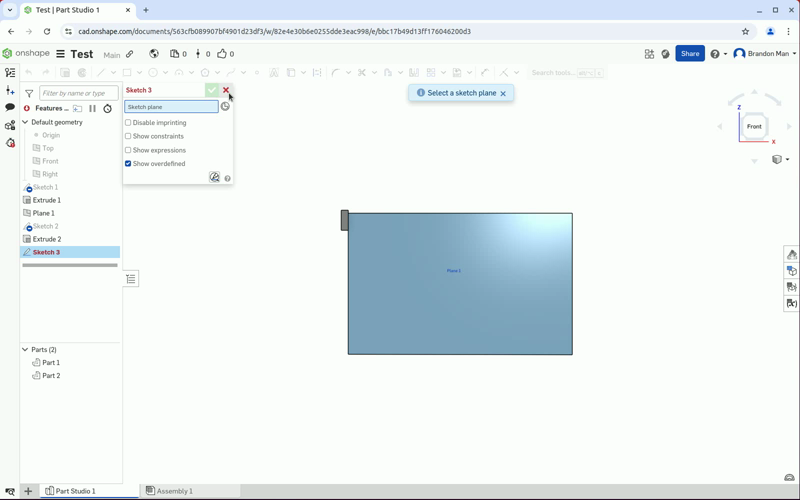
mouse_move(73, 215)
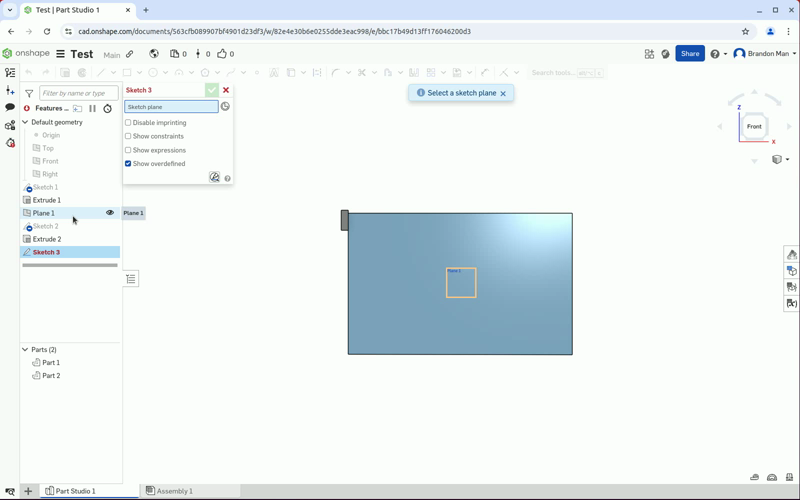
click(73, 215)
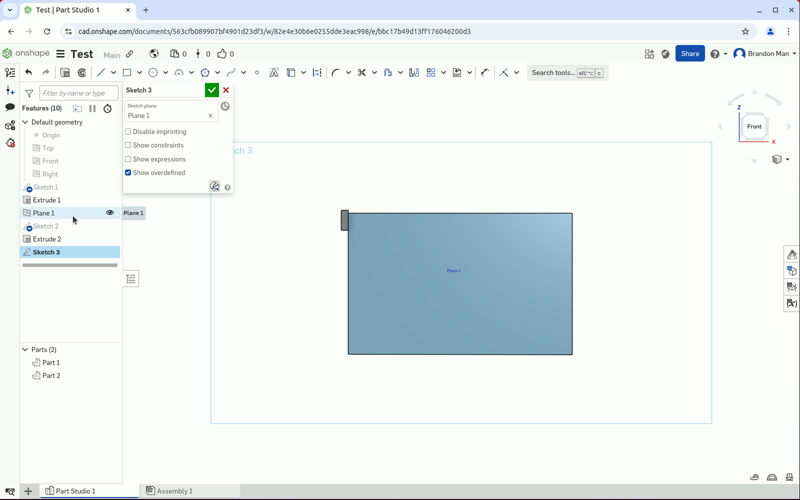
mouse_move(73, 352)
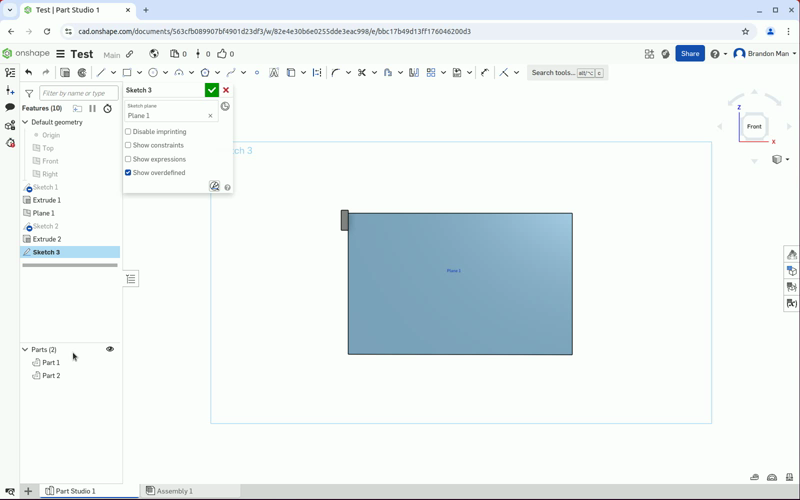
key(y)
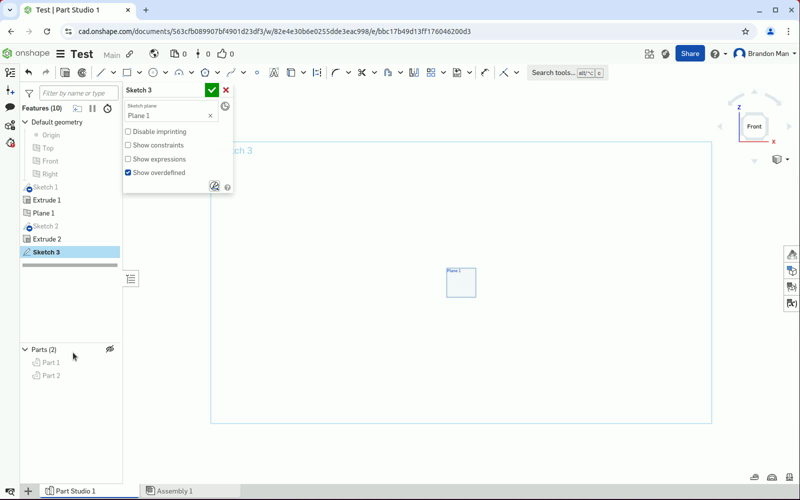
key(l)
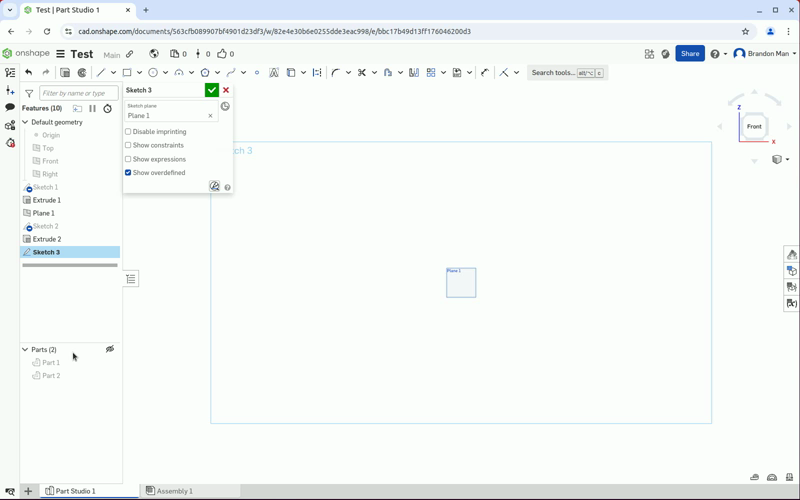
key_down(shift)
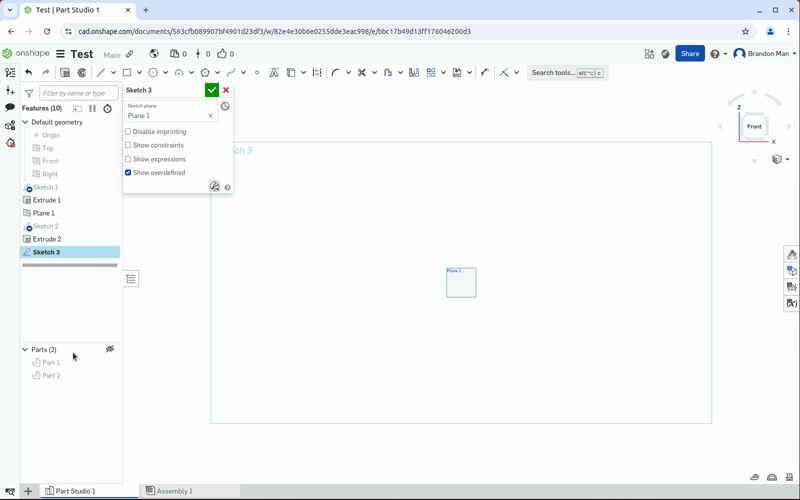
mouse_move(341, 354)
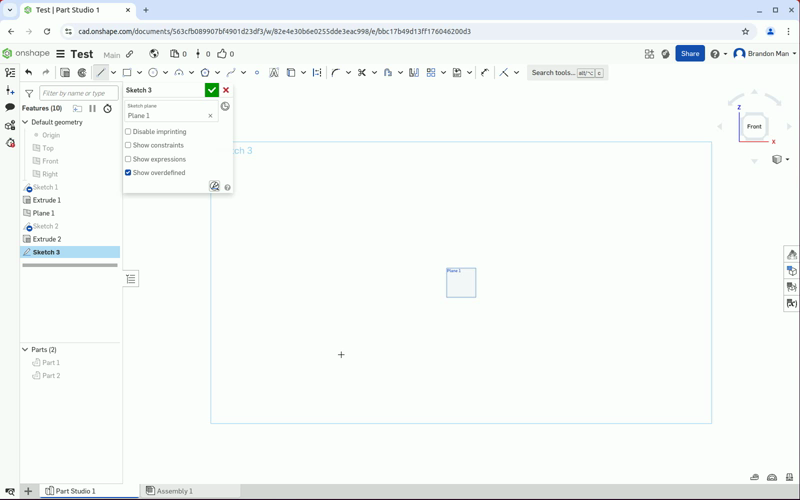
click(341, 354)
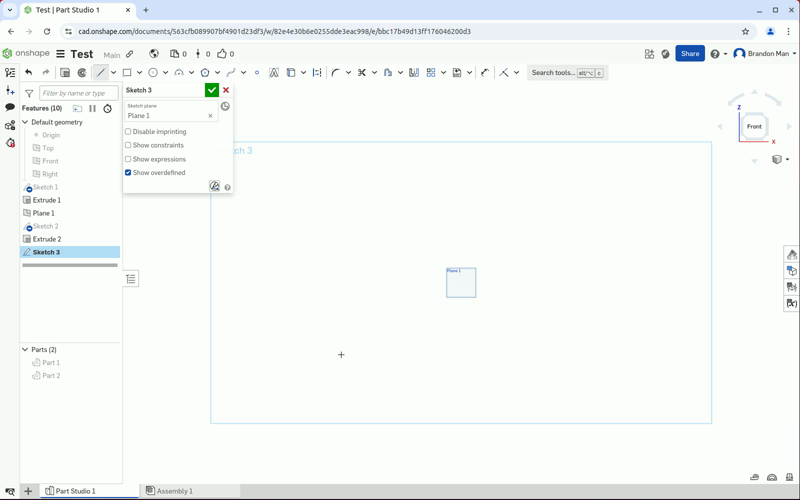
key_up(shift)
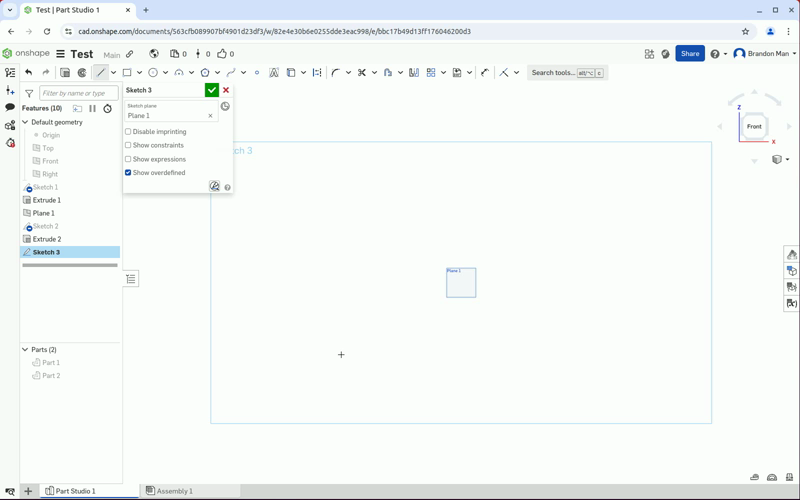
key_down(shift)
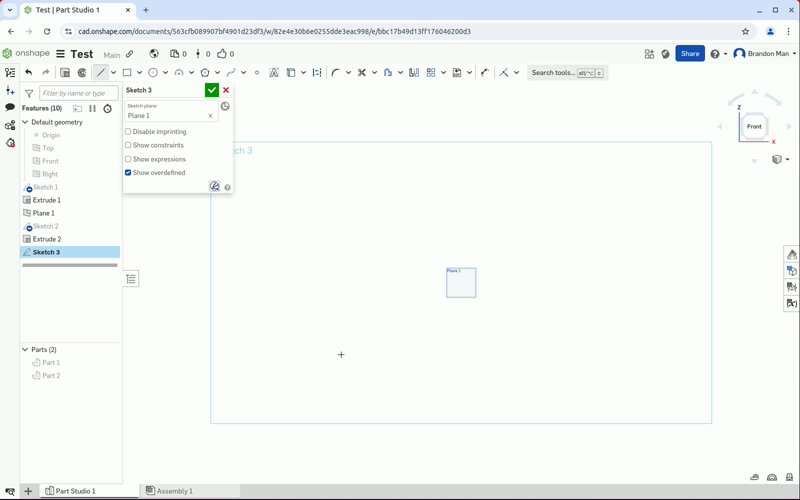
mouse_move(371, 354)
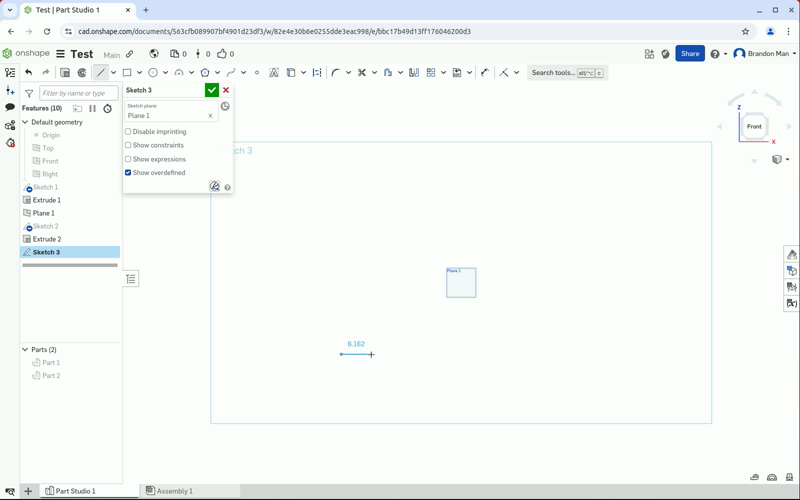
mouse_move(348, 354)
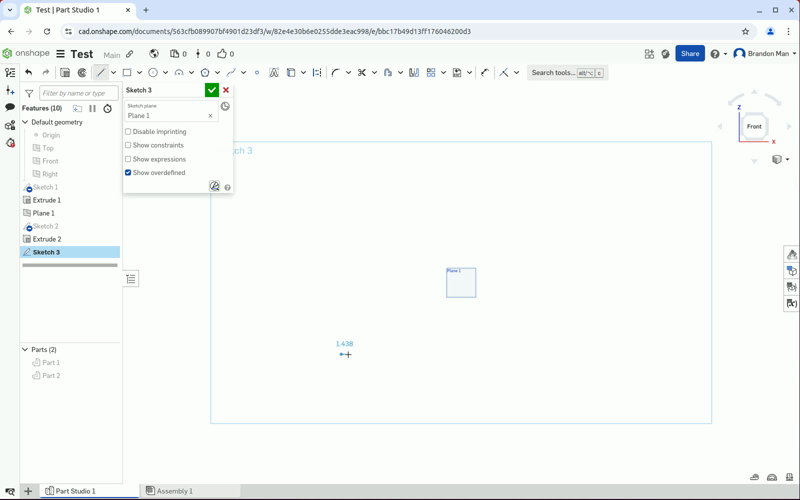
scroll(6)
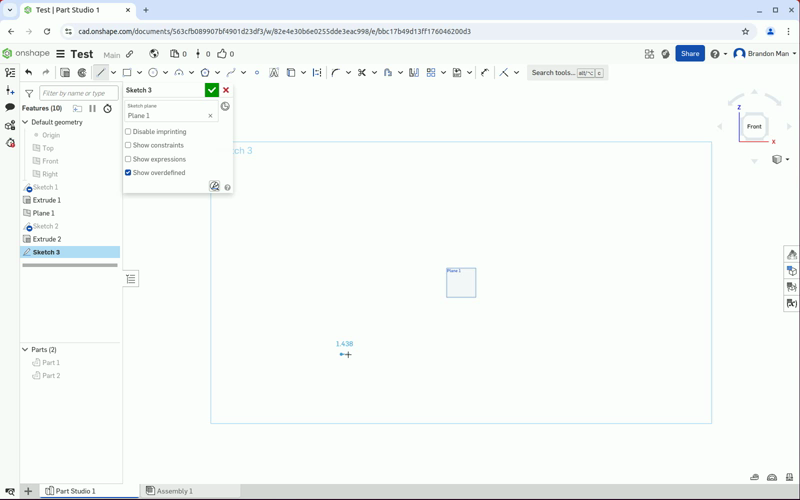
scroll(6)
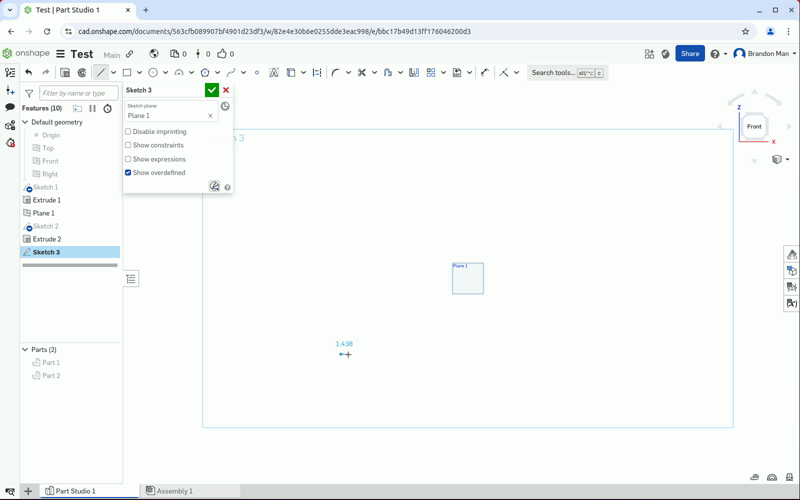
scroll(6)
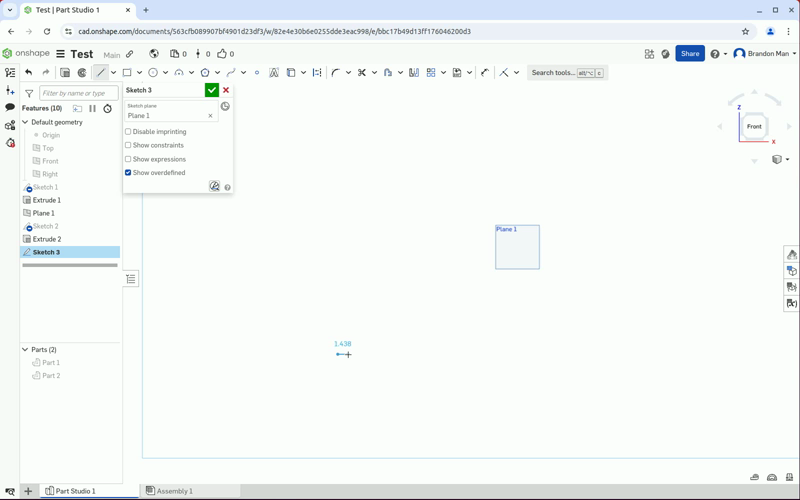
scroll(6)
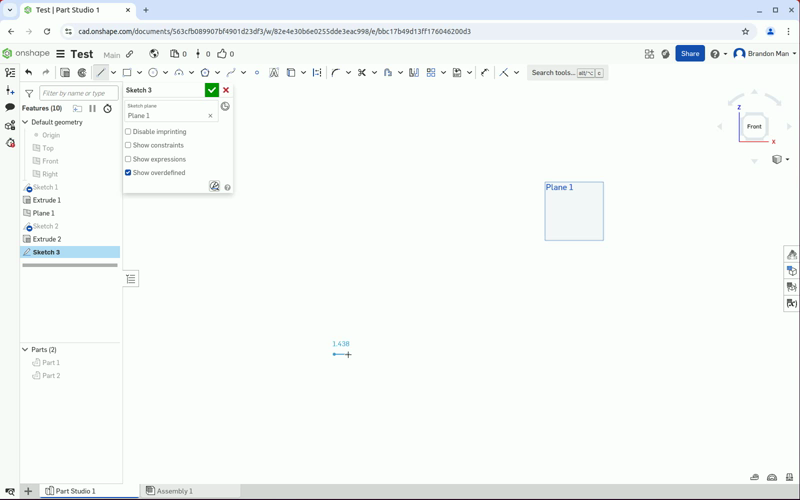
scroll(6)
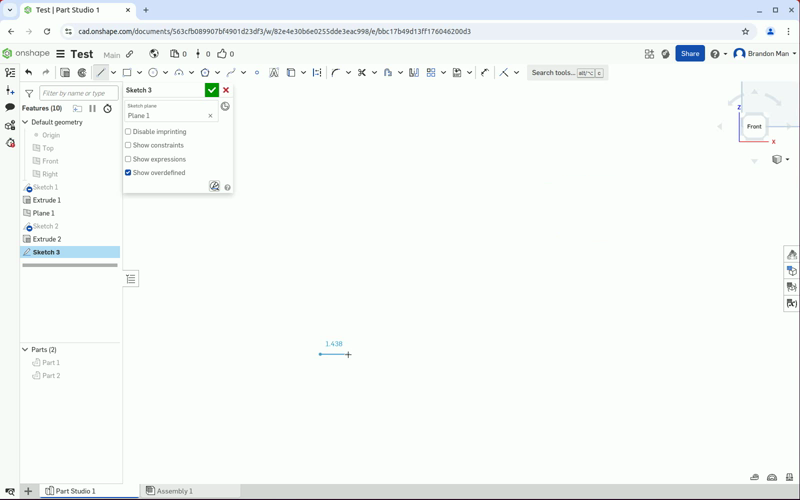
scroll(6)
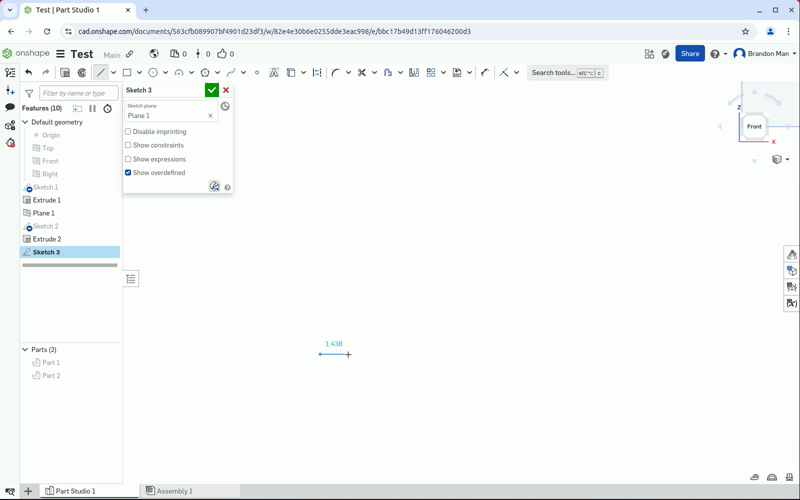
scroll(6)
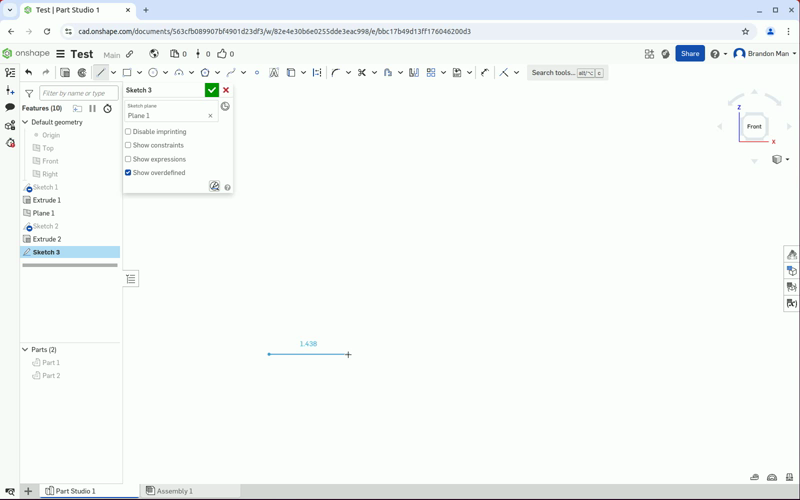
click(348, 354)
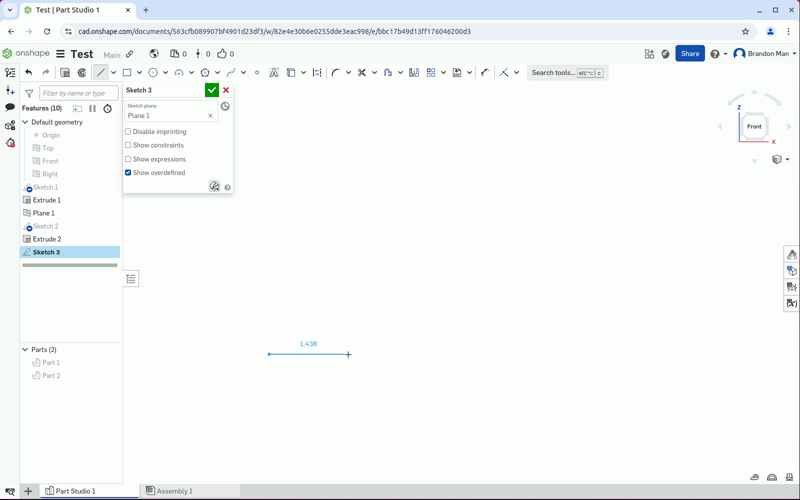
scroll(-6)
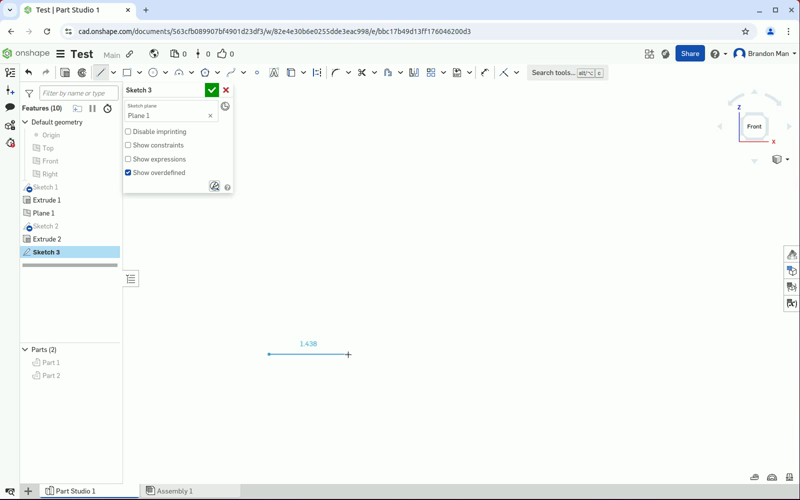
scroll(-6)
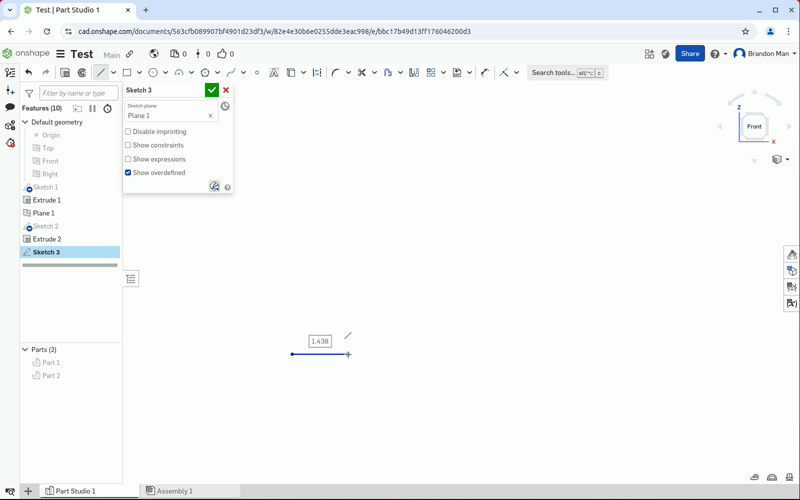
scroll(-6)
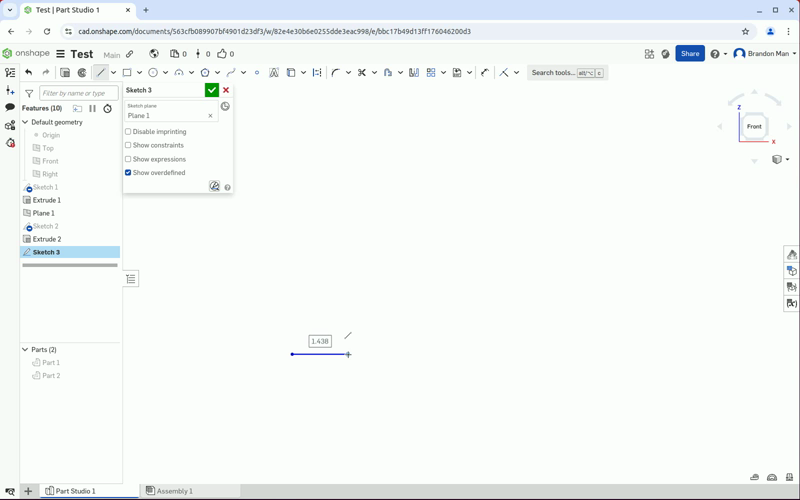
scroll(-6)
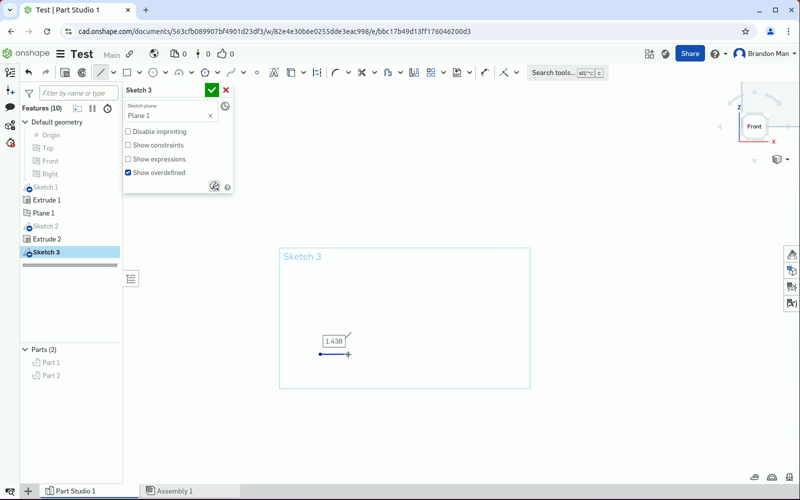
scroll(-6)
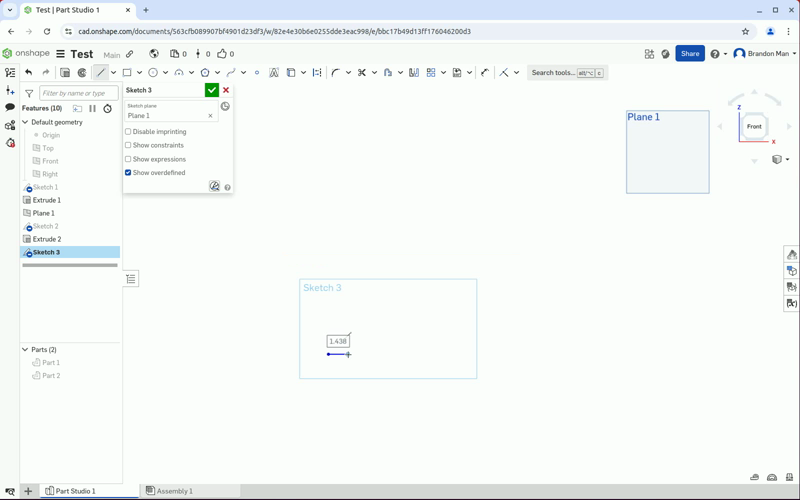
scroll(-6)
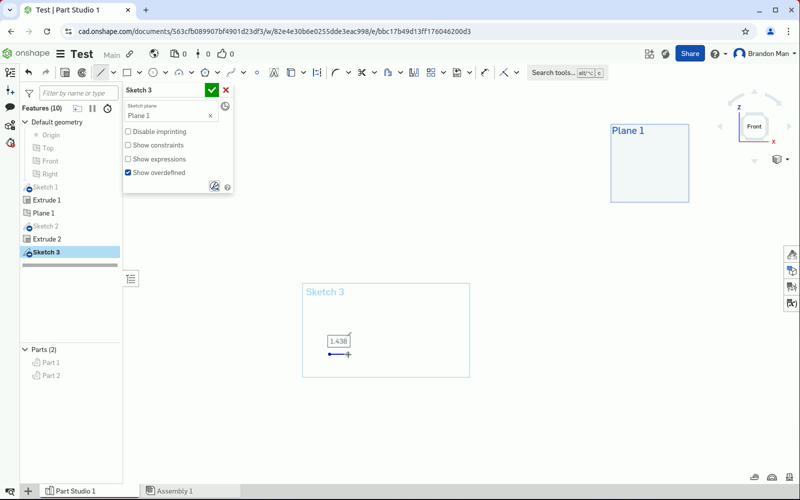
scroll(-6)
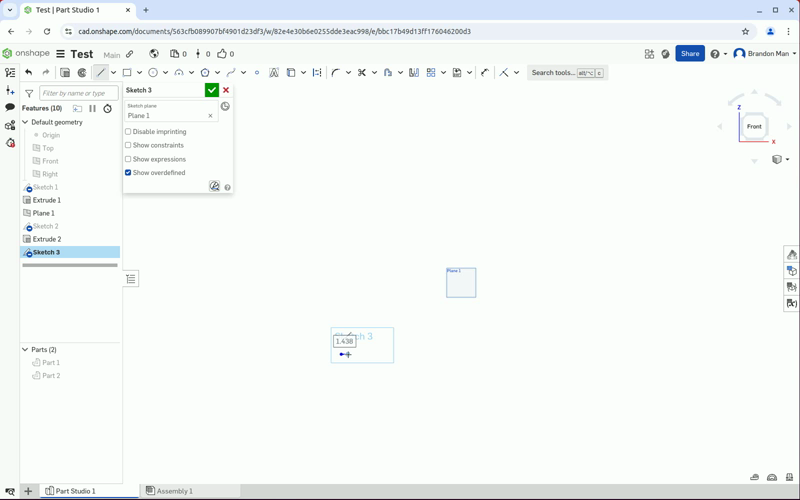
key_up(shift)
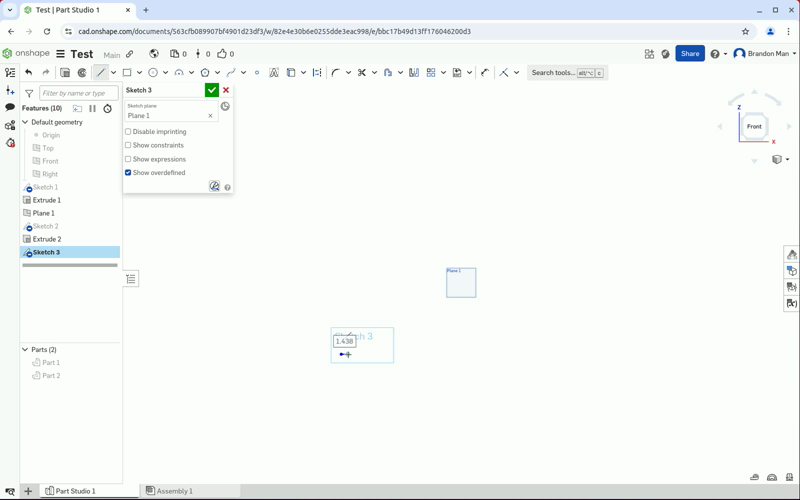
key_down(shift)
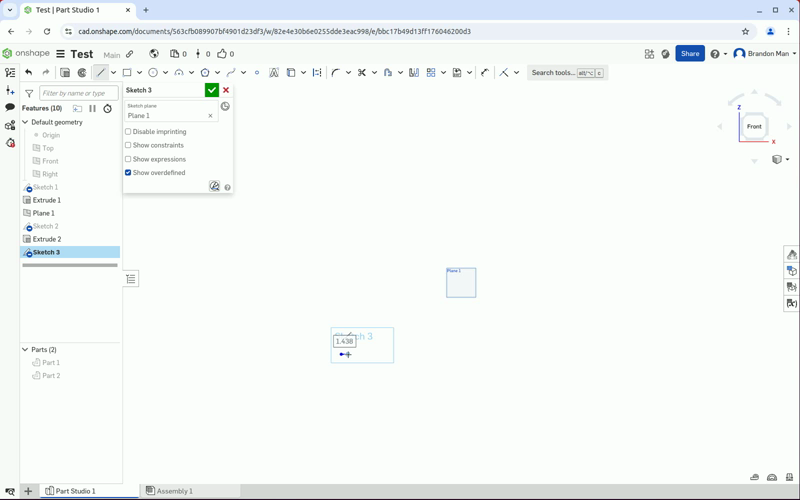
mouse_move(378, 354)
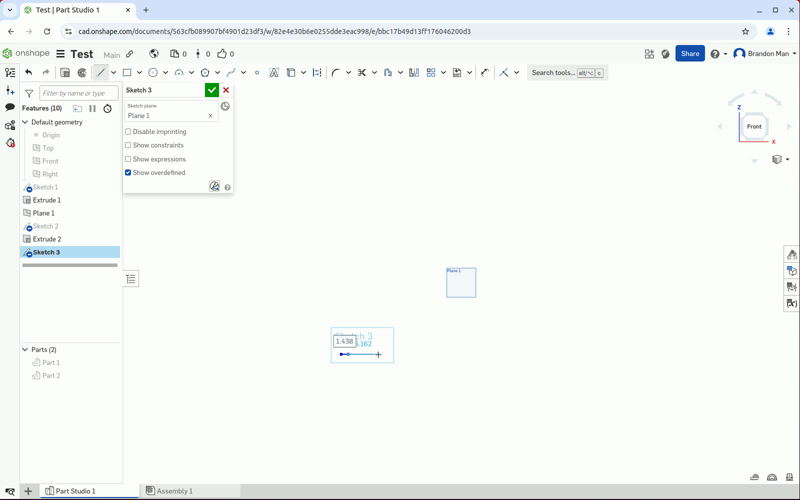
mouse_move(348, 334)
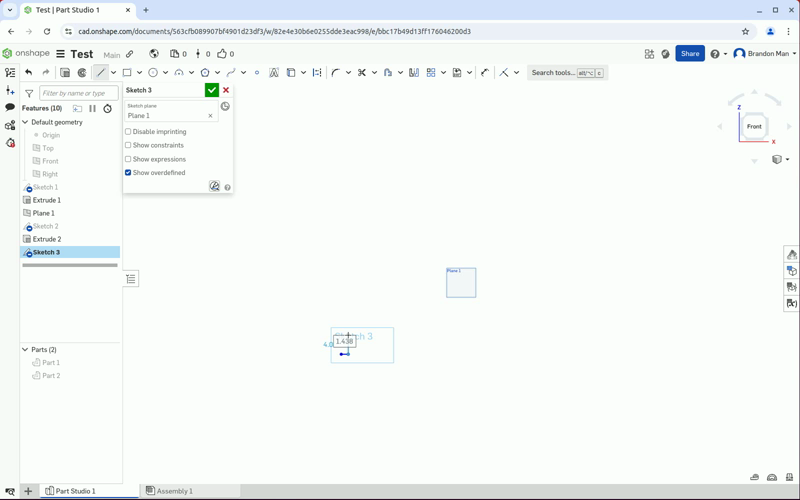
click(348, 334)
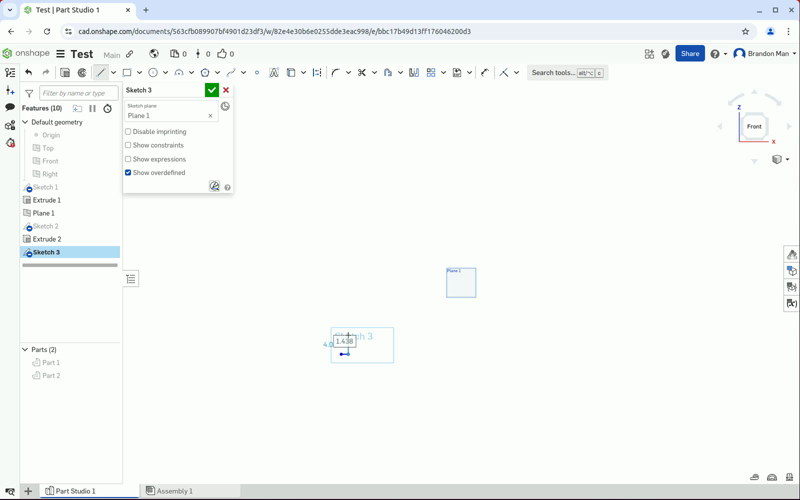
key_up(shift)
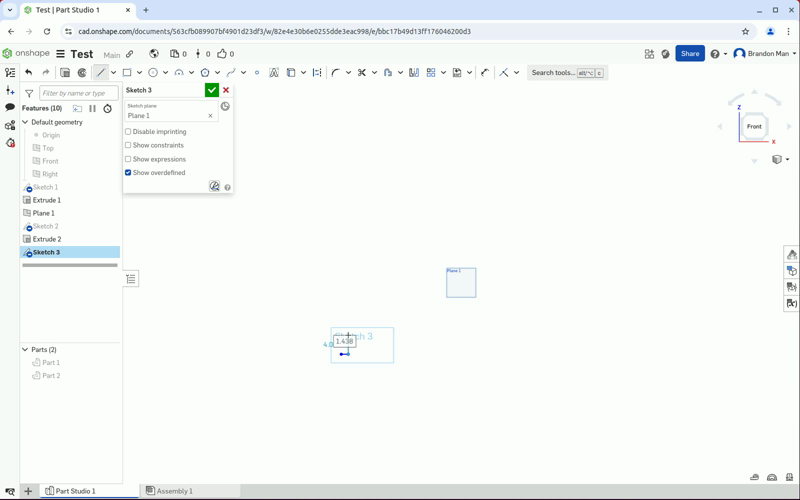
key_down(shift)
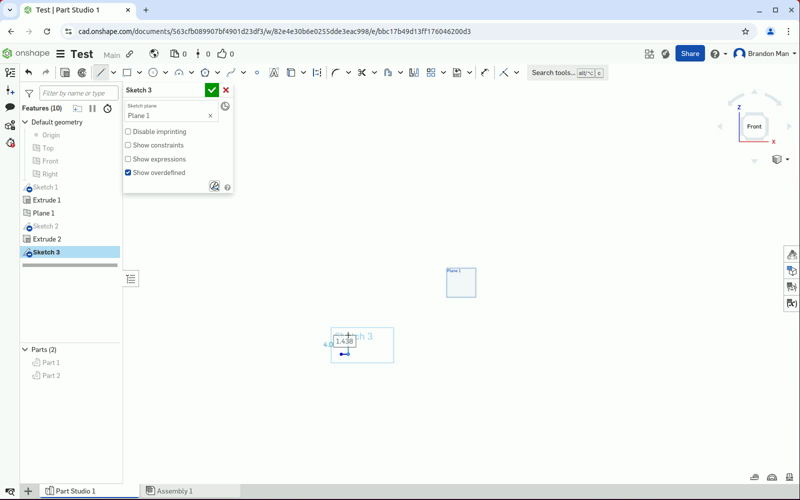
mouse_move(378, 334)
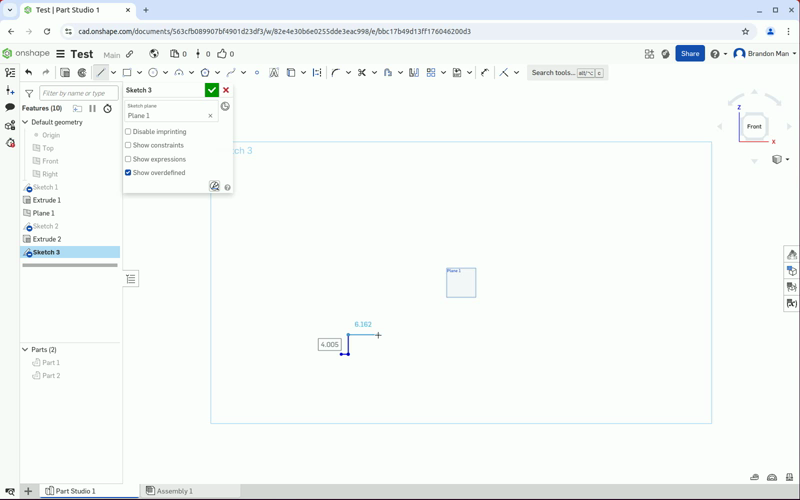
mouse_move(341, 334)
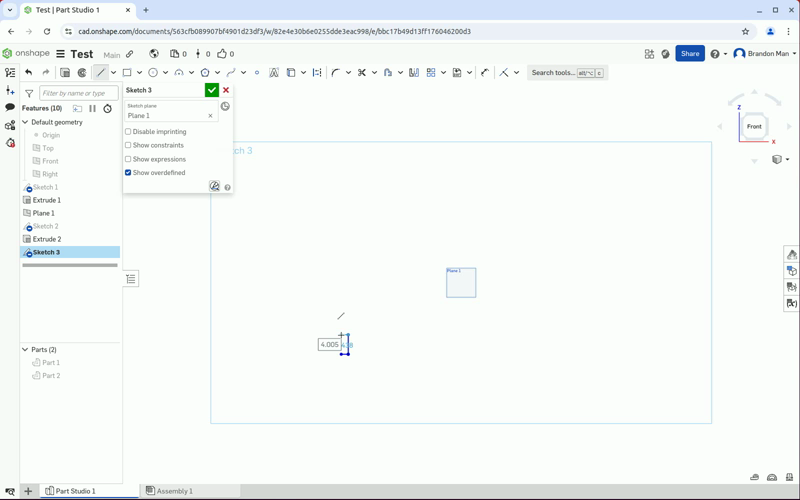
scroll(6)
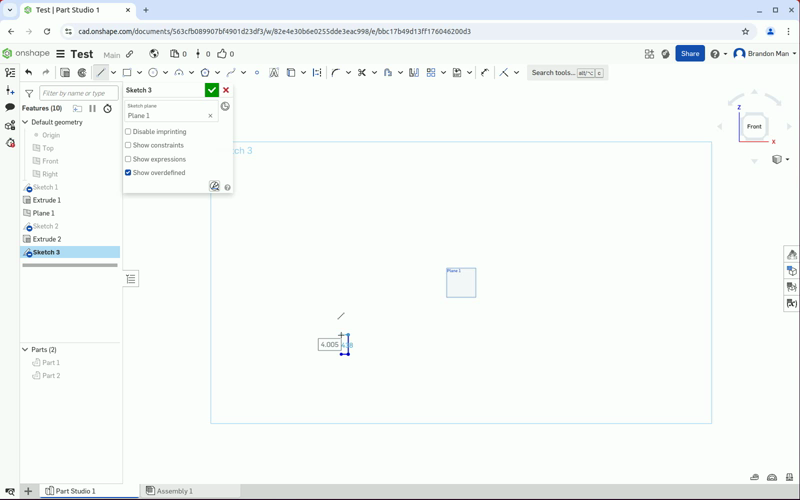
scroll(6)
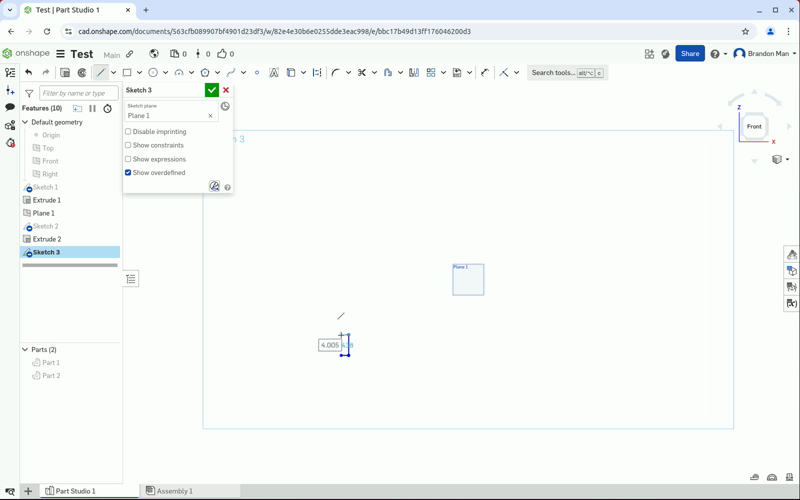
scroll(6)
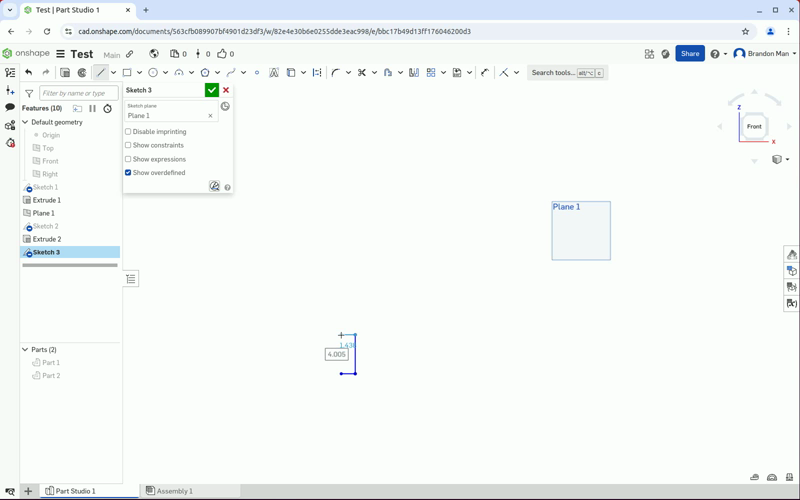
scroll(6)
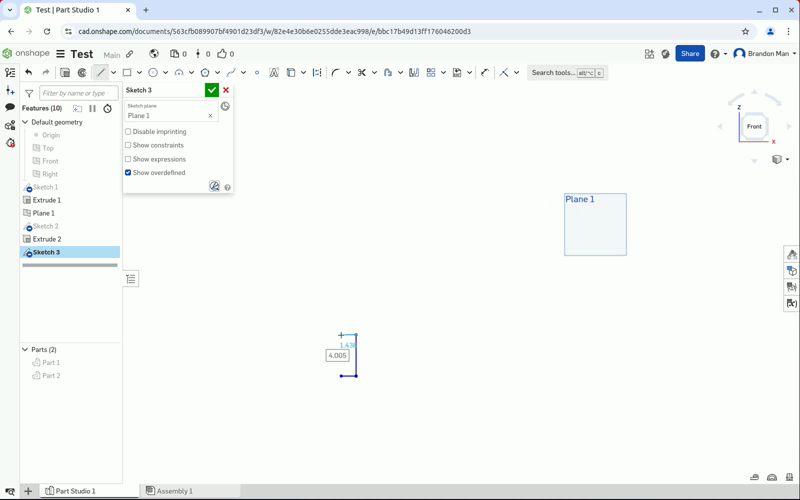
scroll(6)
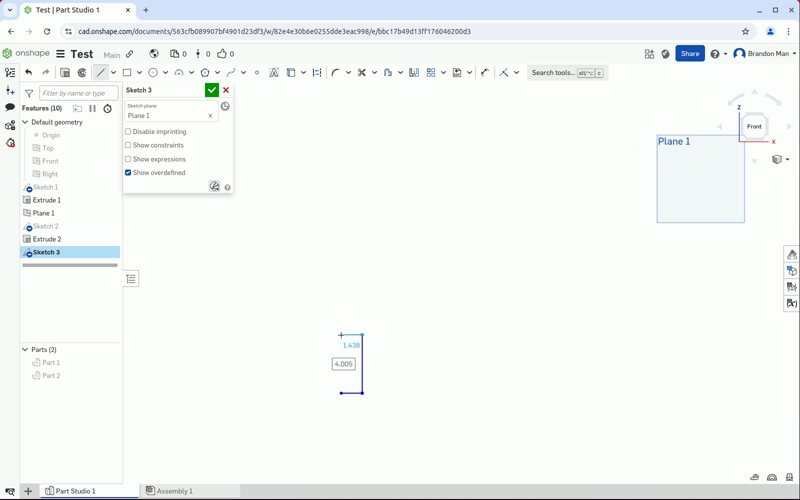
scroll(6)
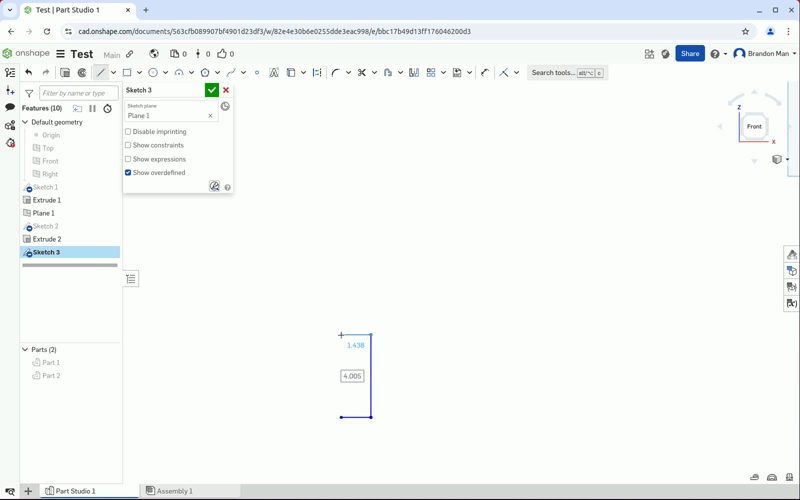
scroll(6)
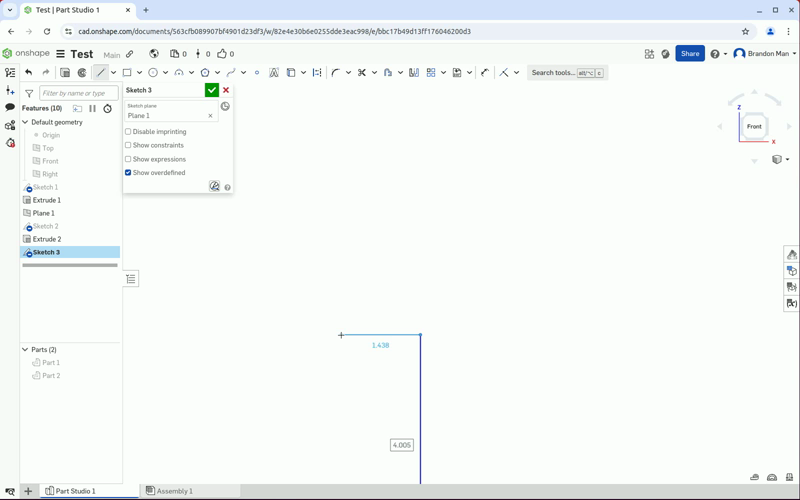
click(341, 334)
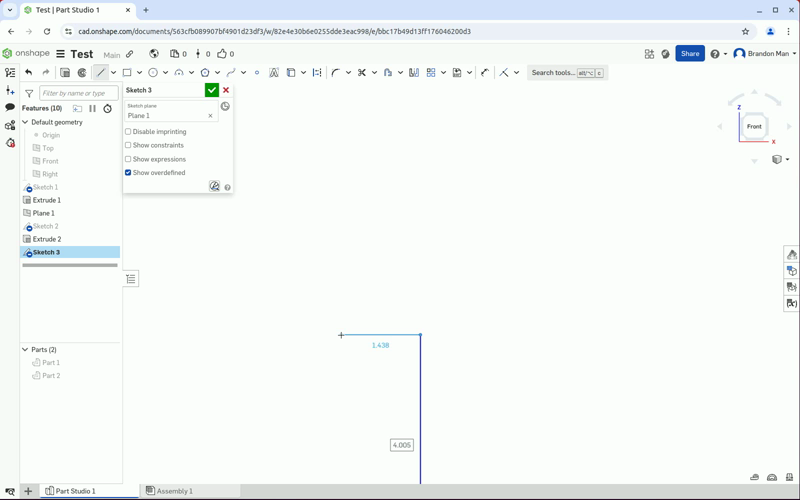
scroll(-6)
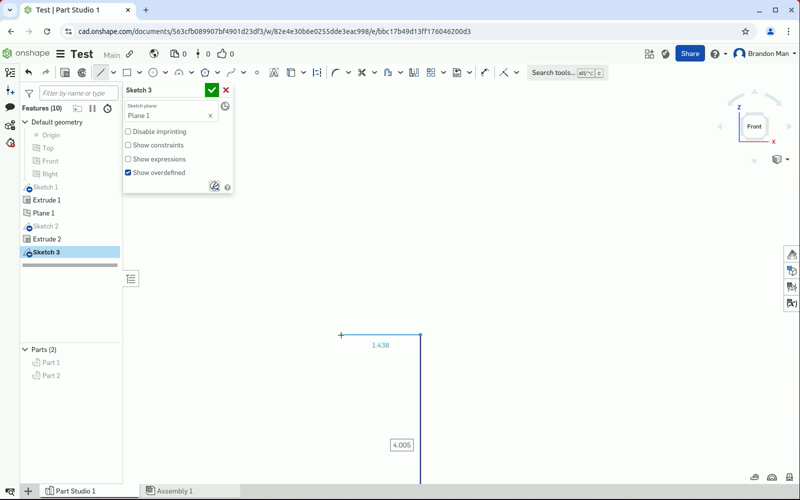
scroll(-6)
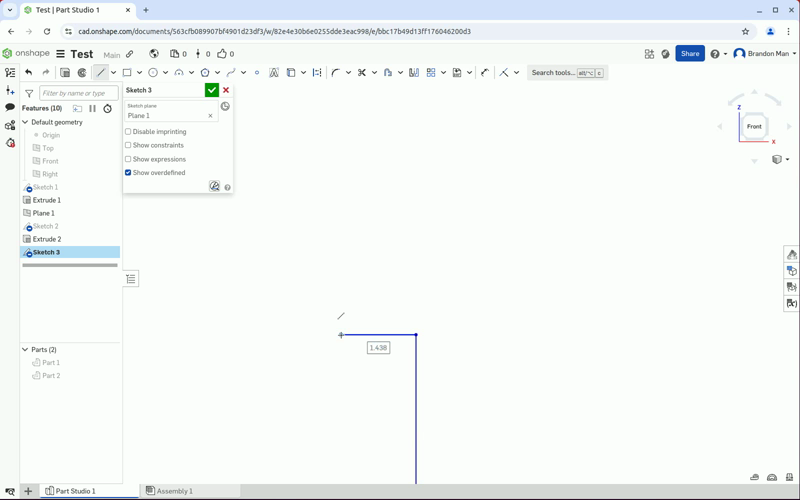
scroll(-6)
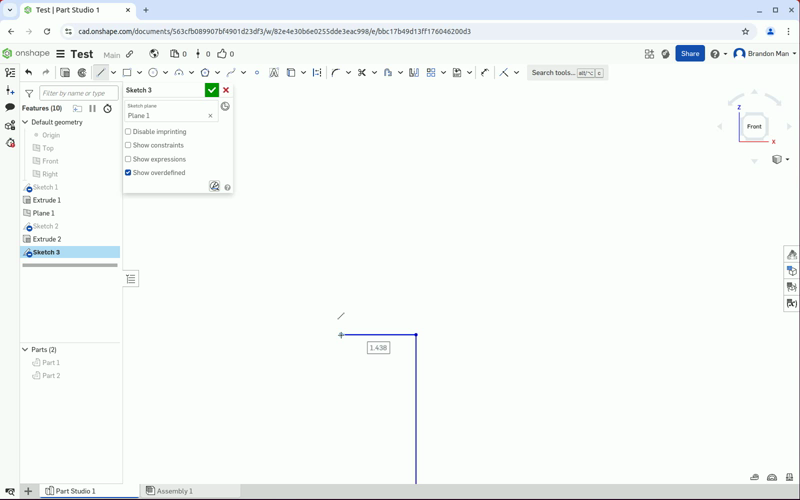
scroll(-6)
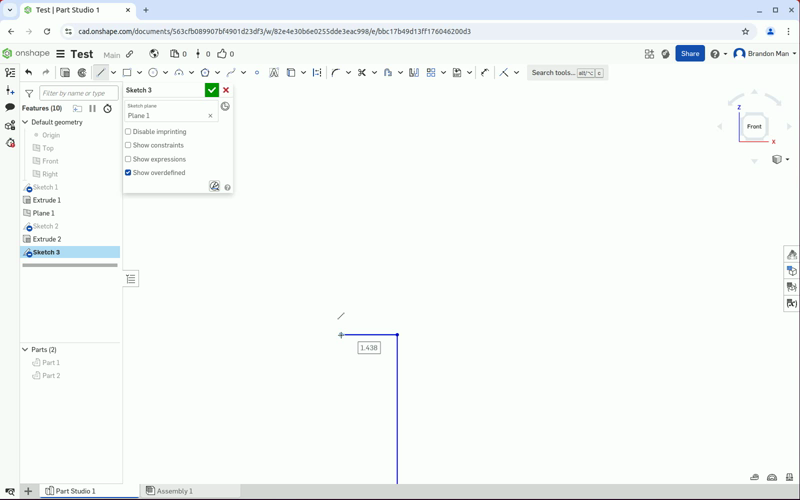
scroll(-6)
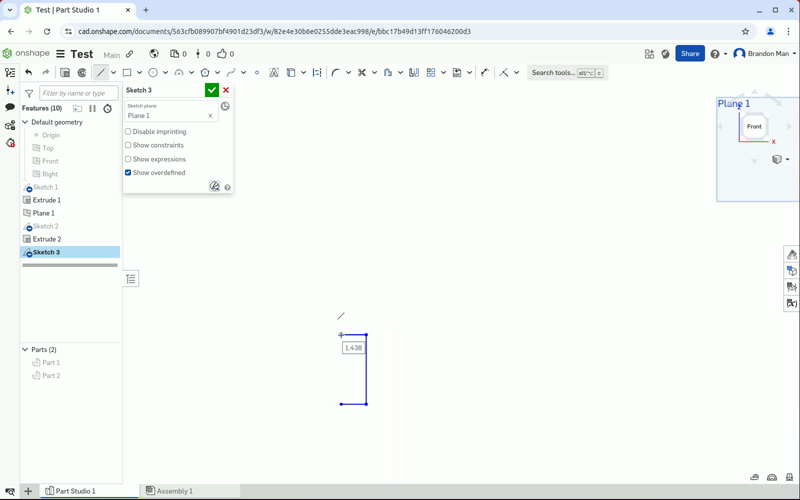
scroll(-6)
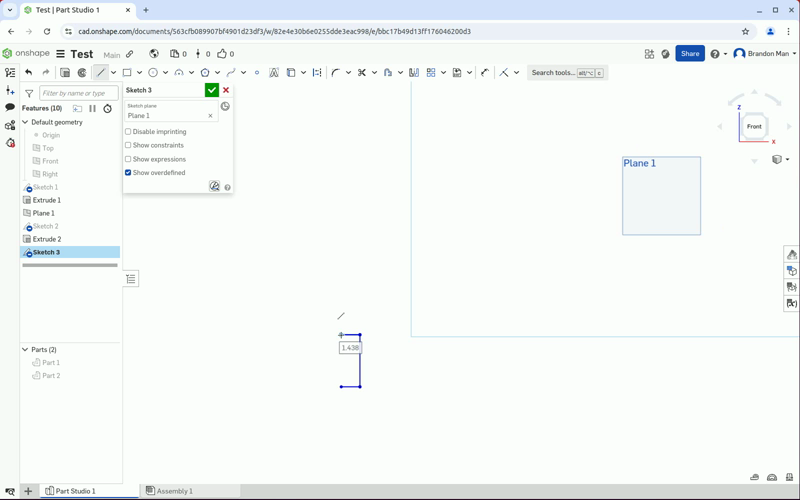
scroll(-6)
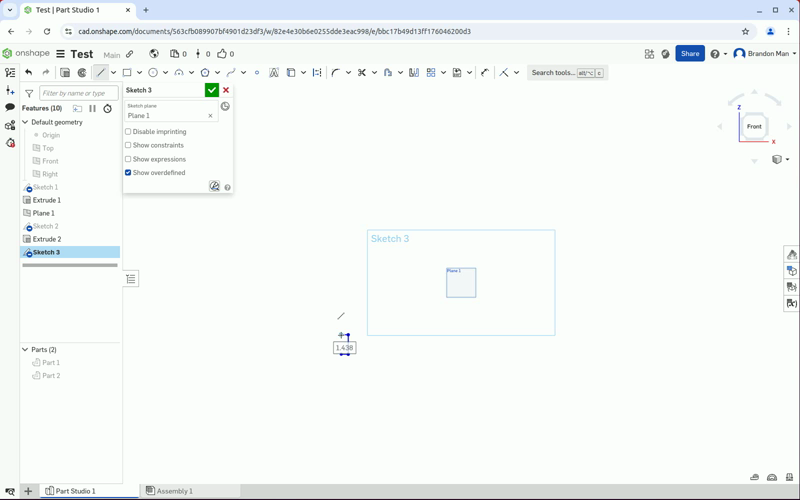
key_up(shift)
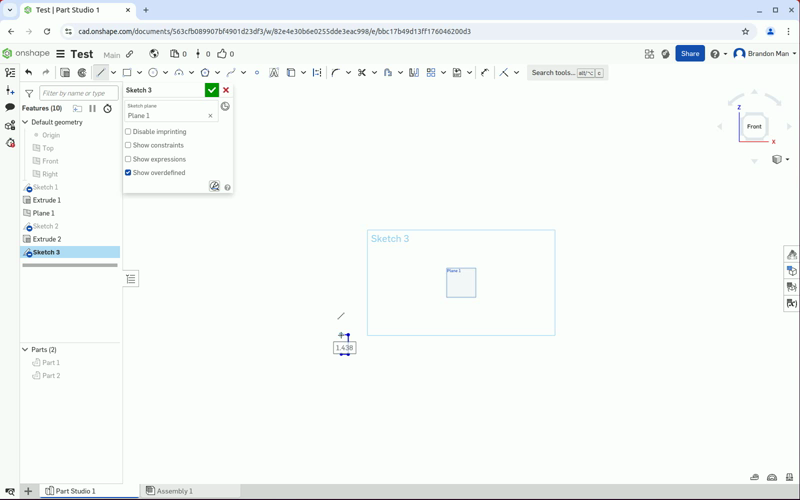
mouse_move(371, 334)
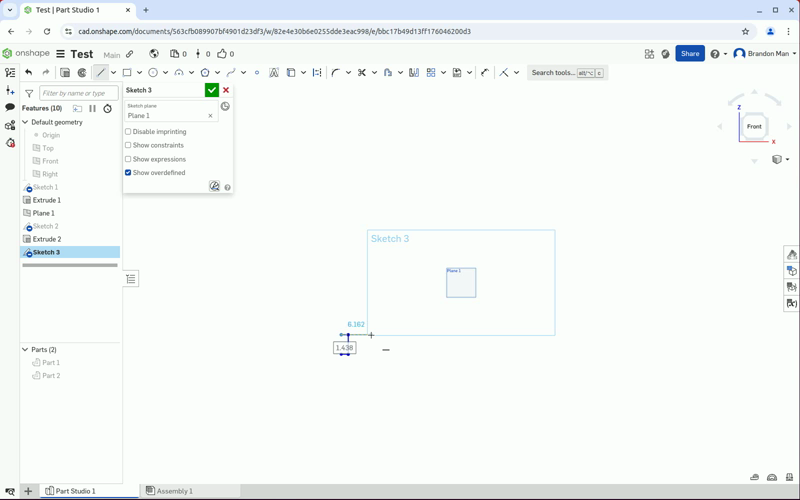
key_down(shift)
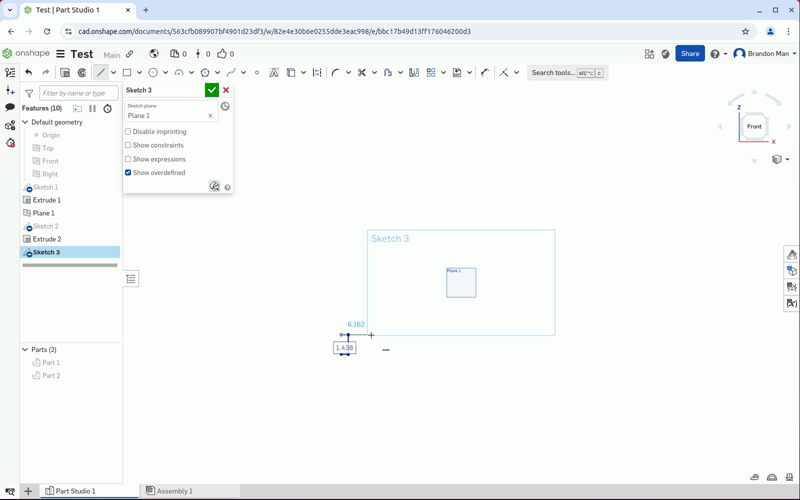
mouse_move(341, 354)
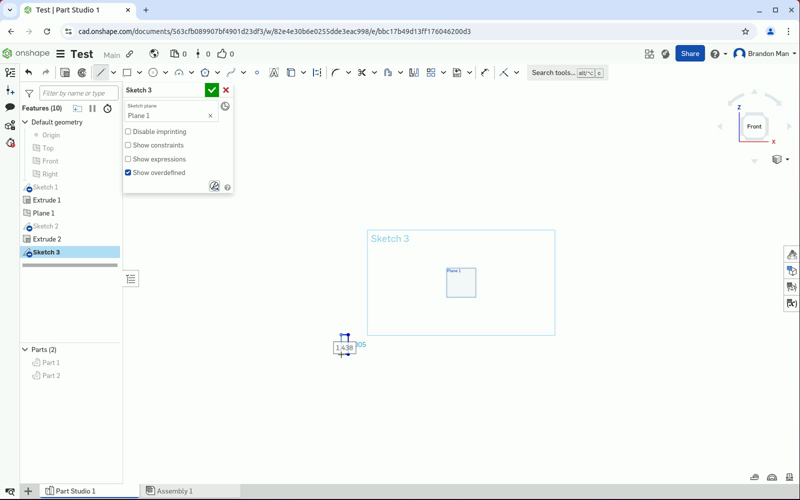
key_up(shift)
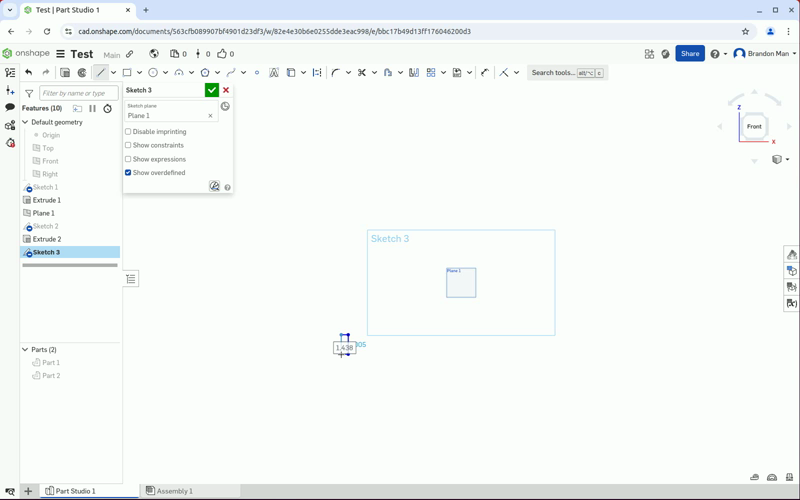
click(341, 354)
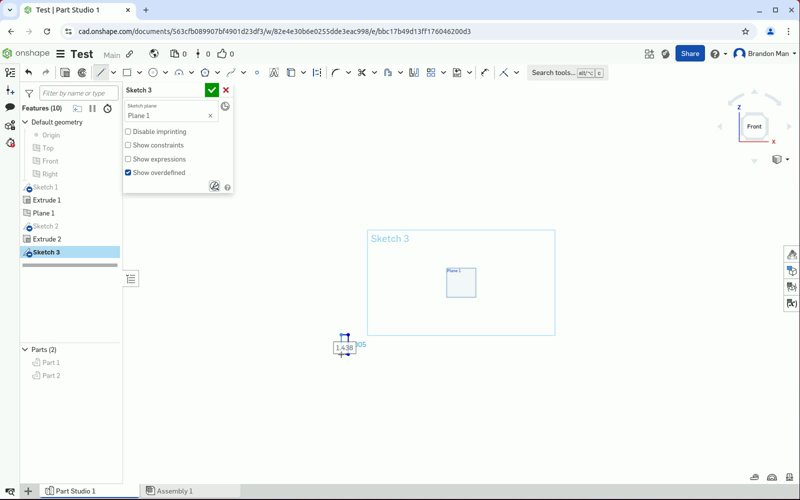
key(esc)
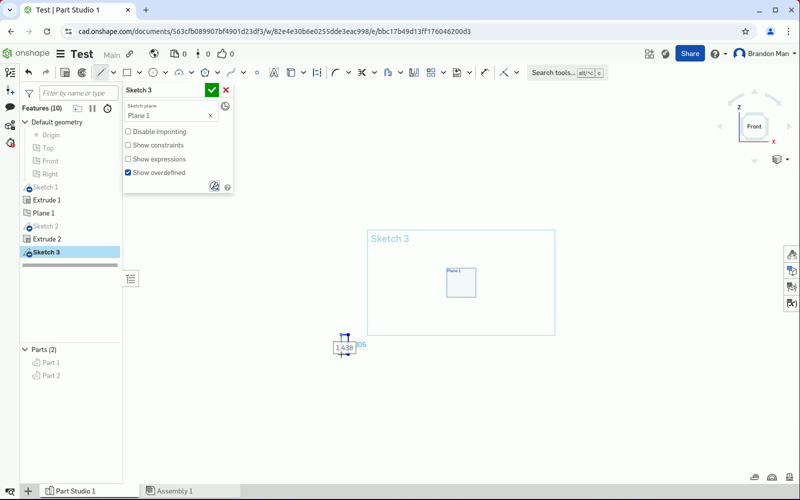
mouse_move(345, 352)
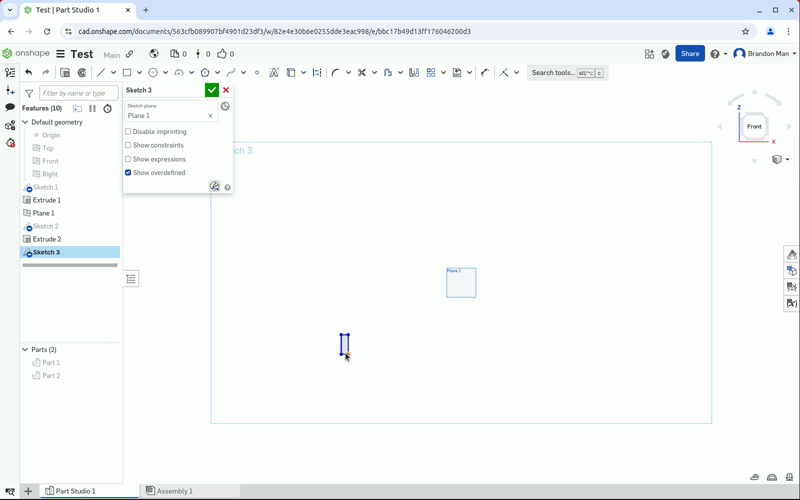
scroll(6)
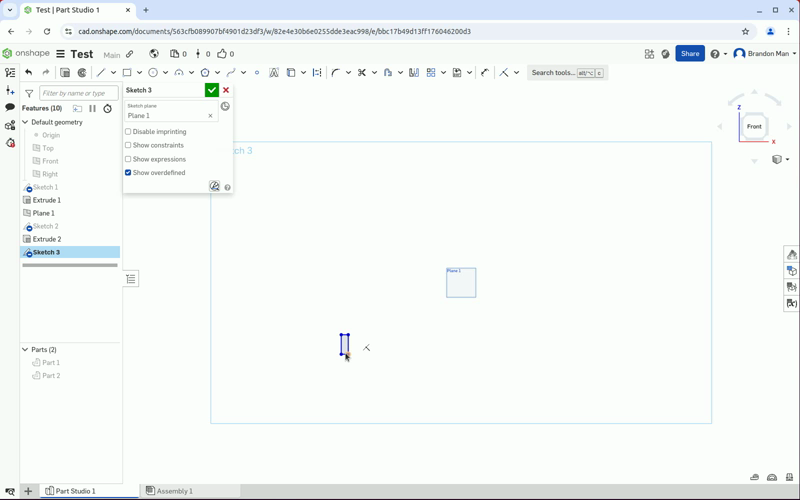
scroll(6)
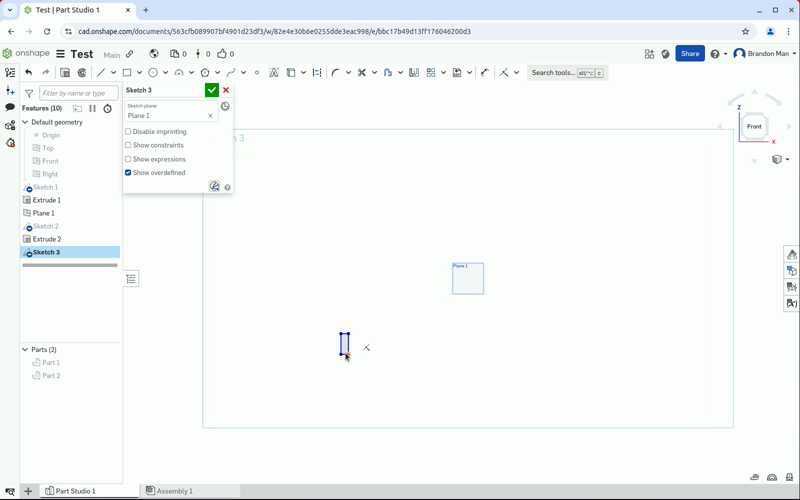
scroll(6)
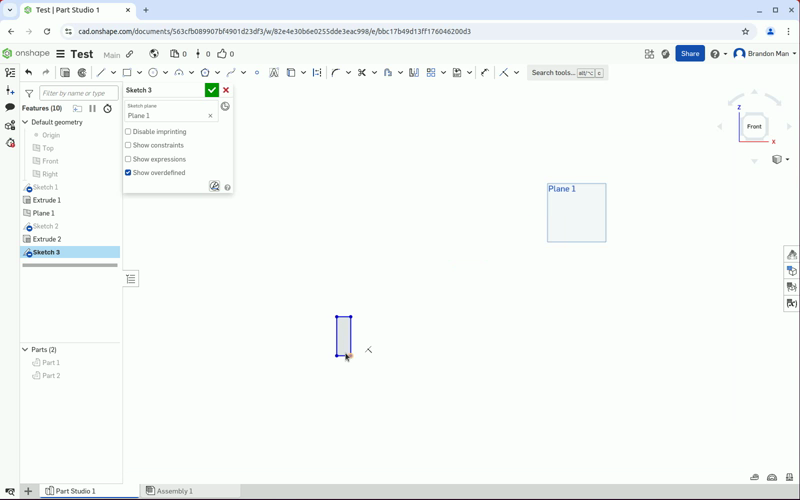
scroll(6)
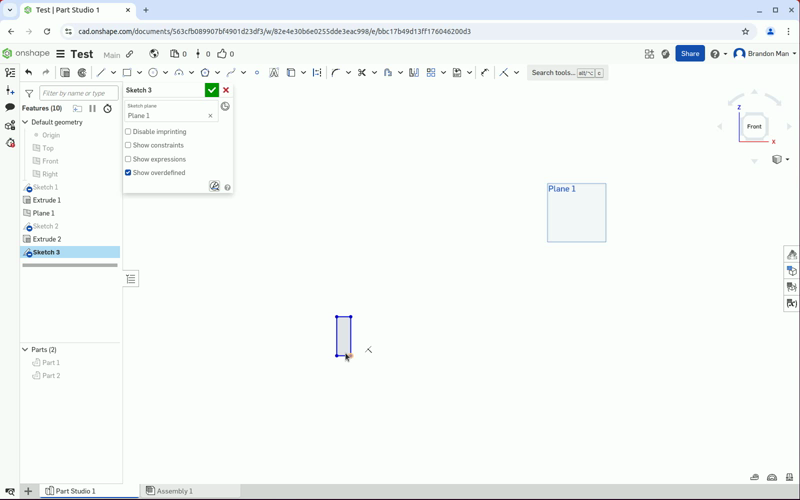
scroll(6)
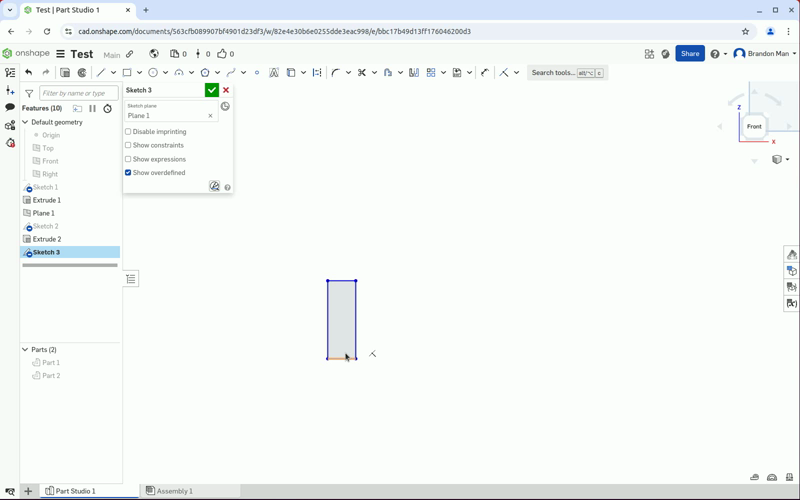
scroll(6)
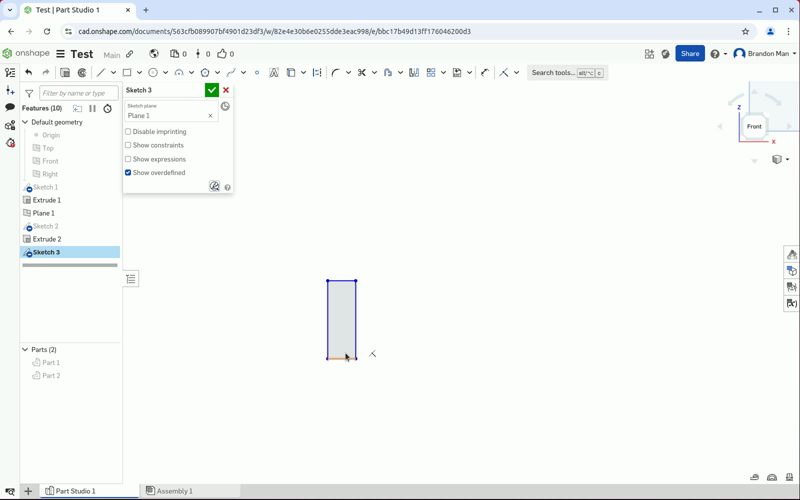
scroll(6)
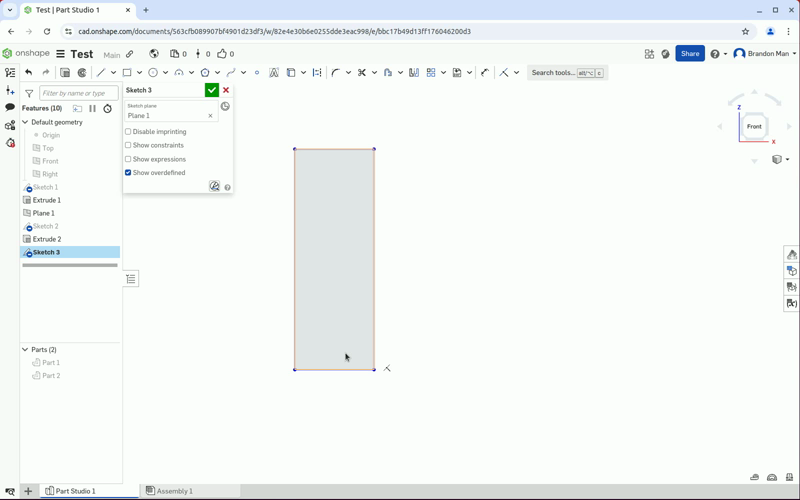
click(345, 352)
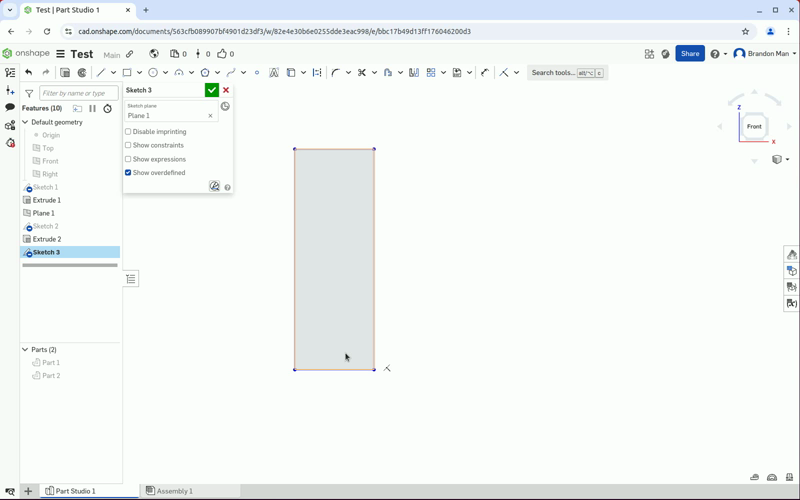
scroll(-6)
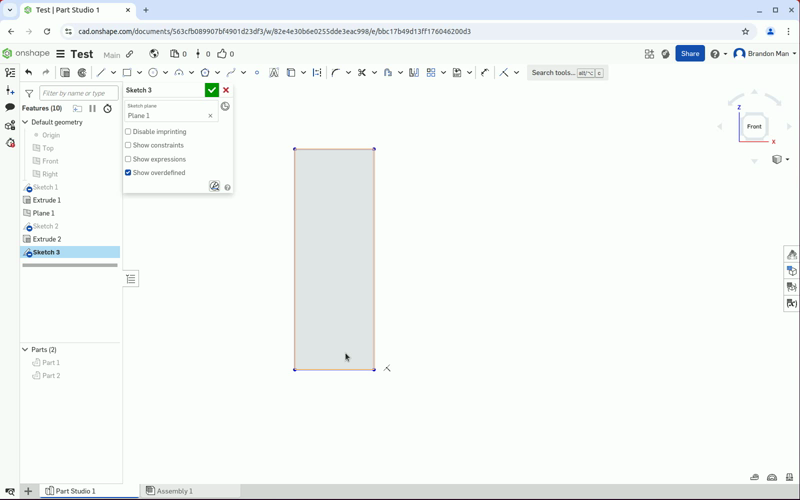
scroll(-6)
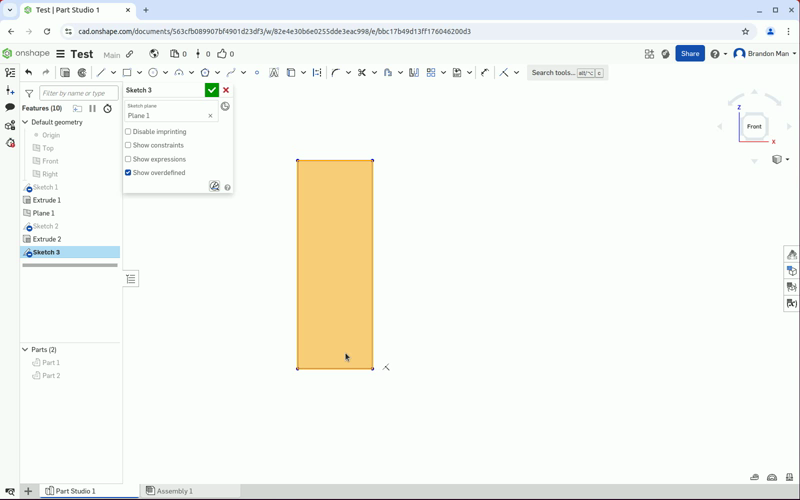
scroll(-6)
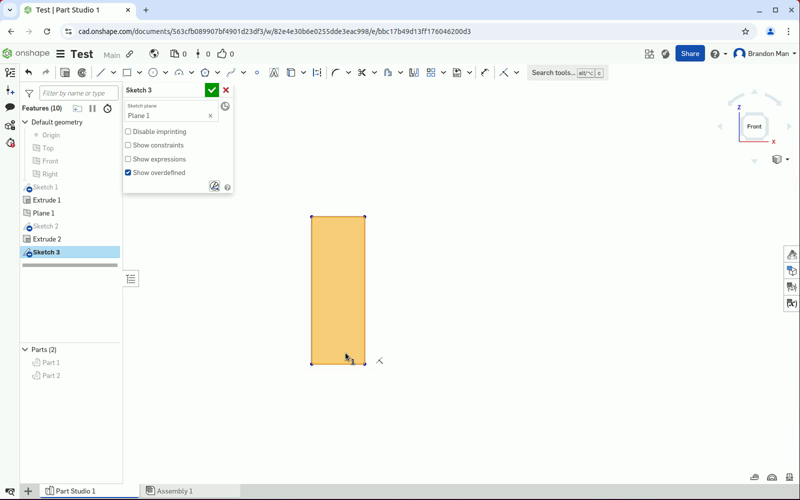
scroll(-6)
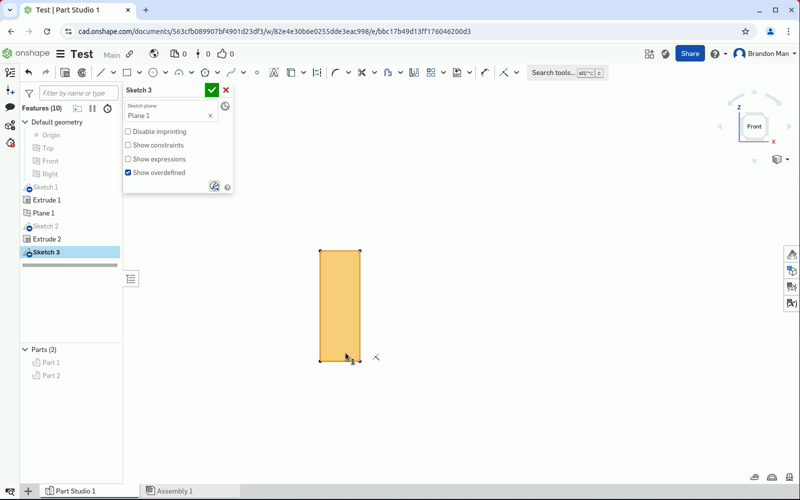
scroll(-6)
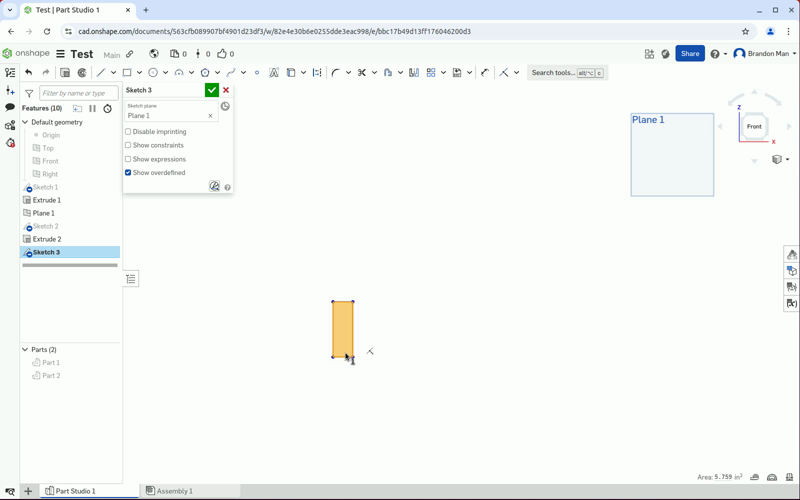
scroll(-6)
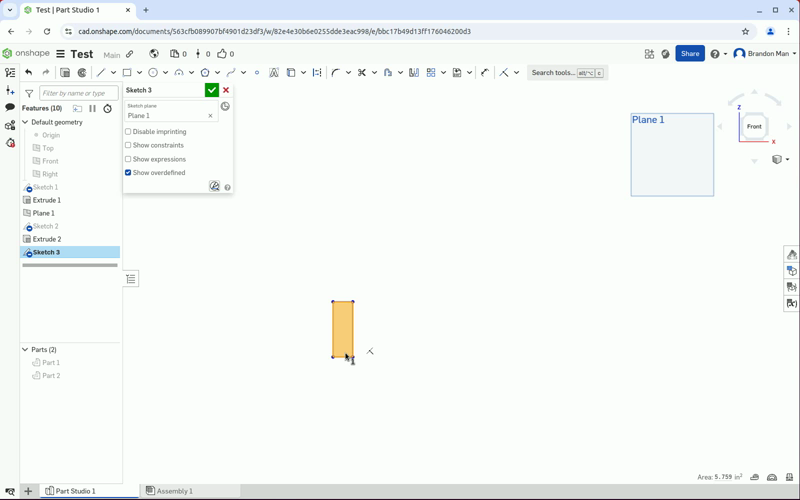
scroll(-6)
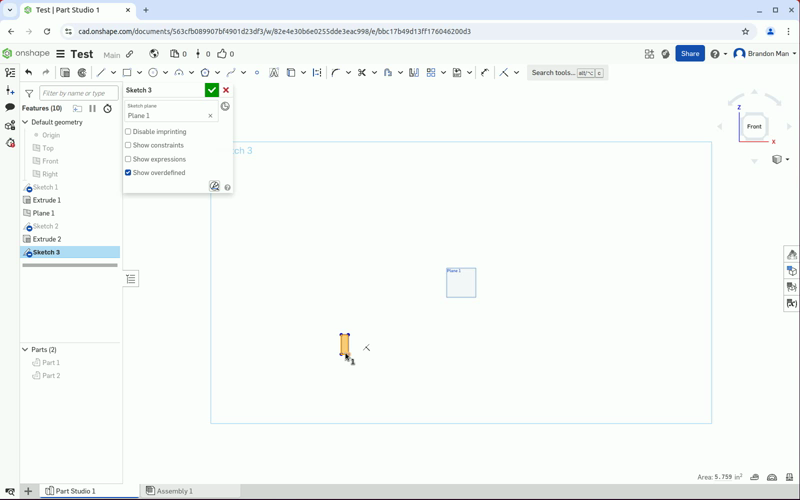
mouse_move(73, 352)
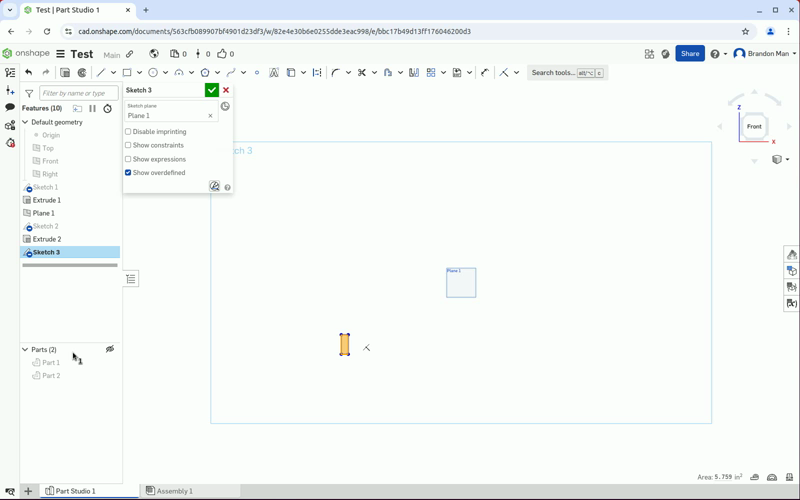
key(shift+y)
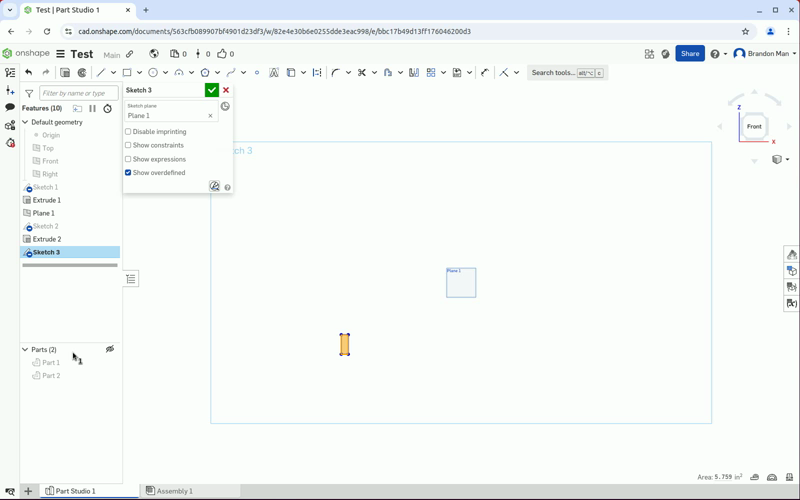
key(shift+e)
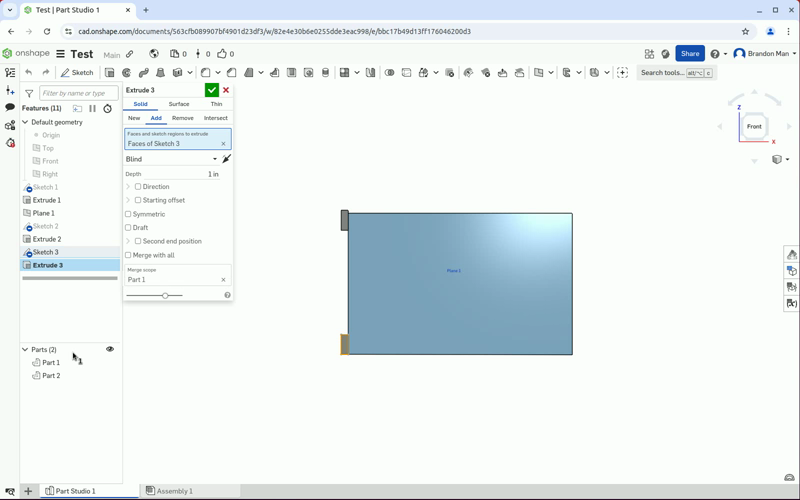
mouse_move(143, 106)
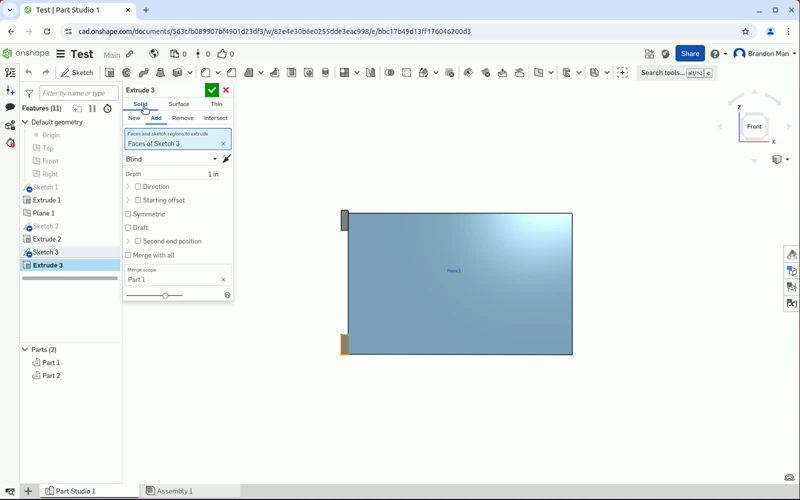
click(143, 106)
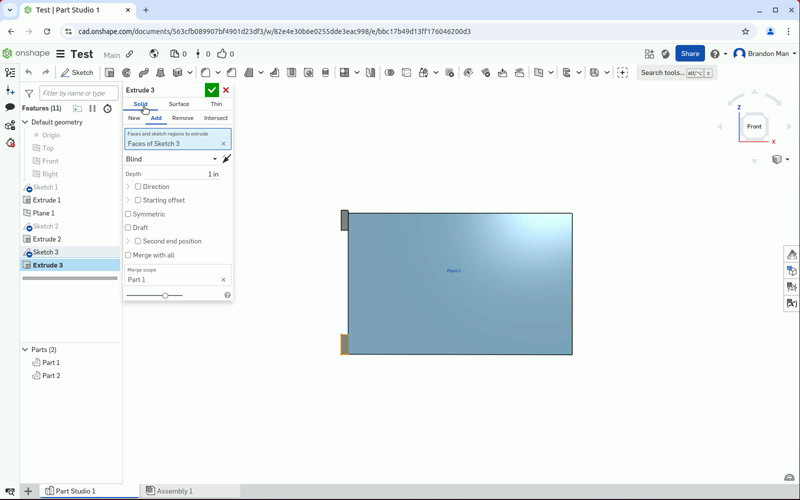
mouse_move(137, 120)
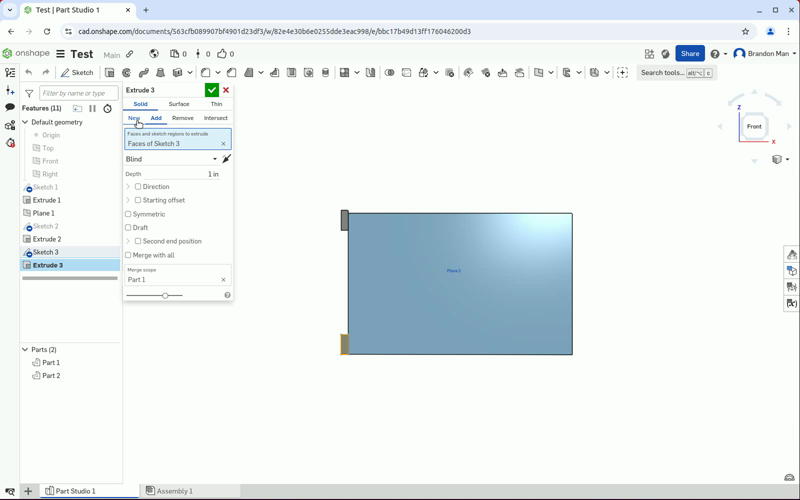
click(137, 120)
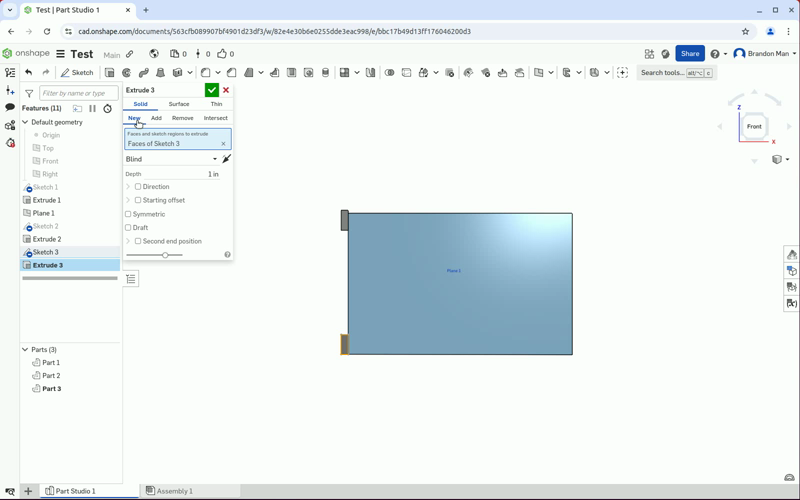
key(tab, 4)
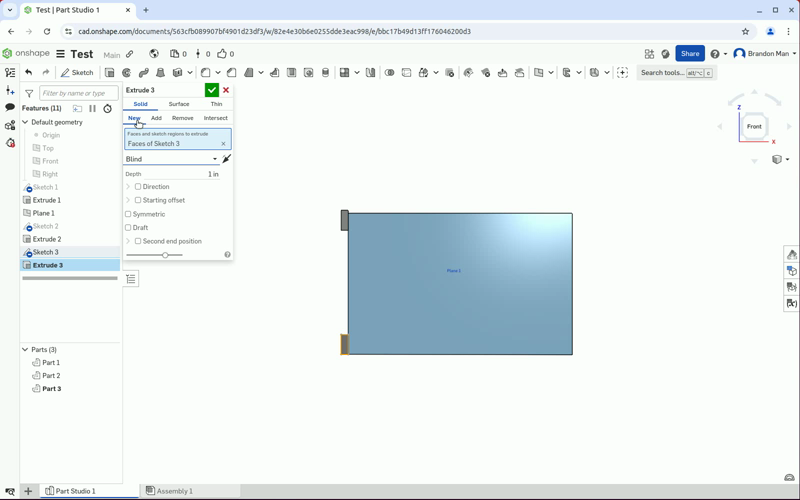
text(3.851)
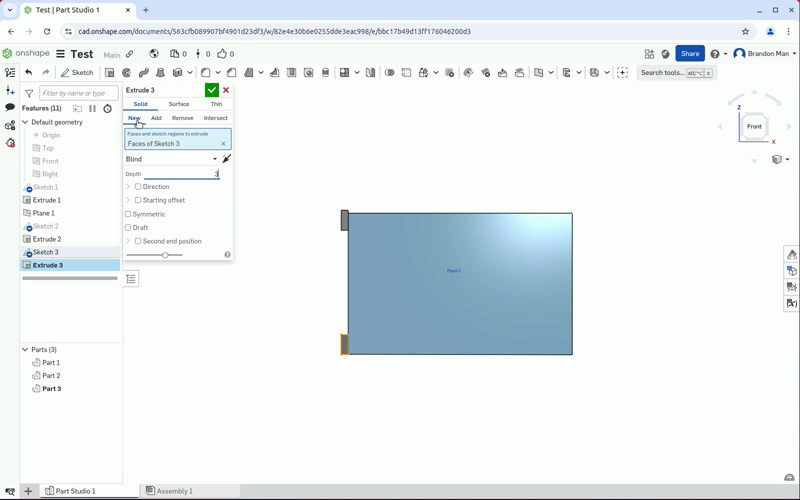
key(enter)
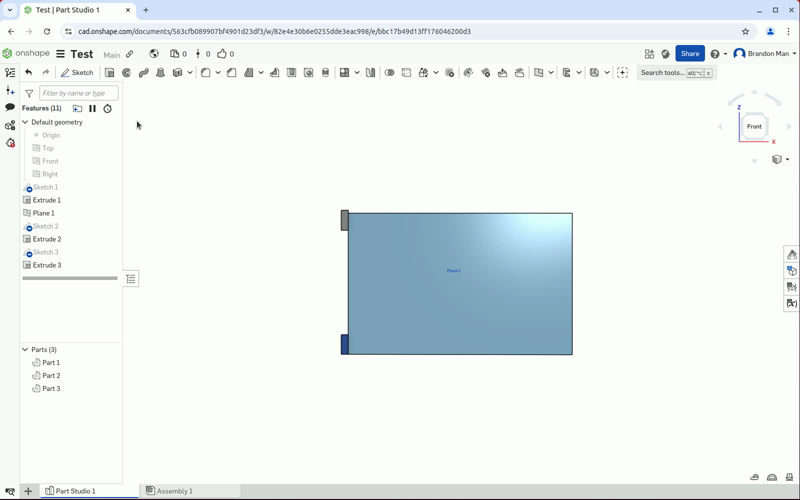
key(shift+h)
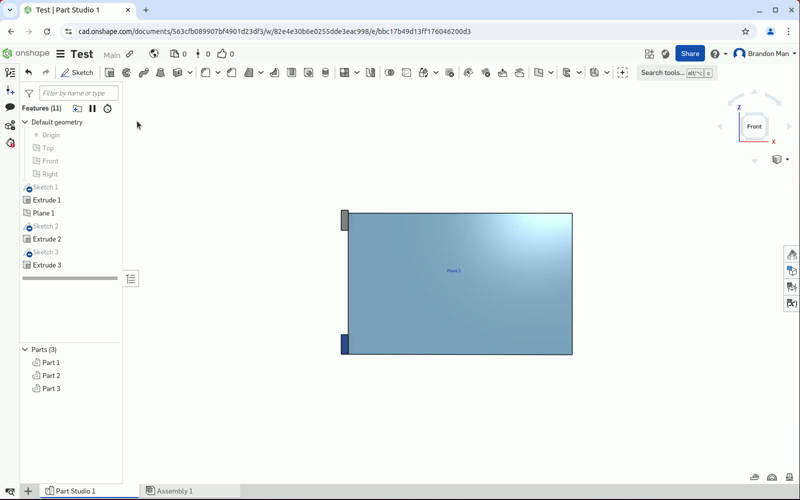
key(shift+h)
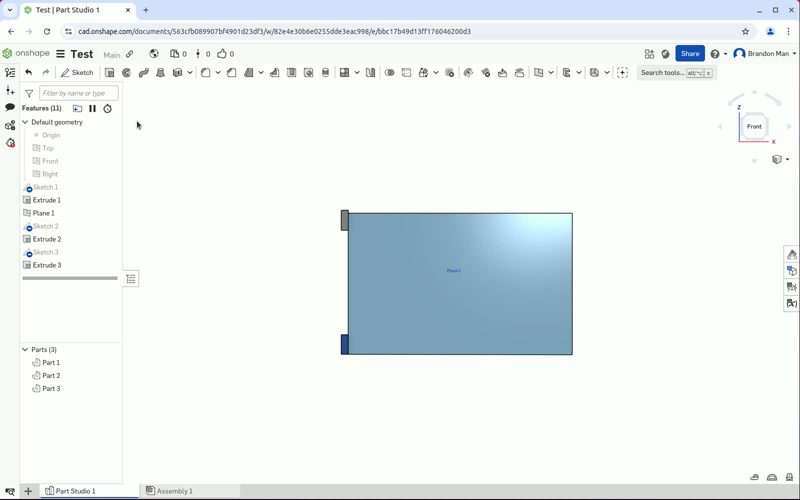
mouse_move(73, 189)
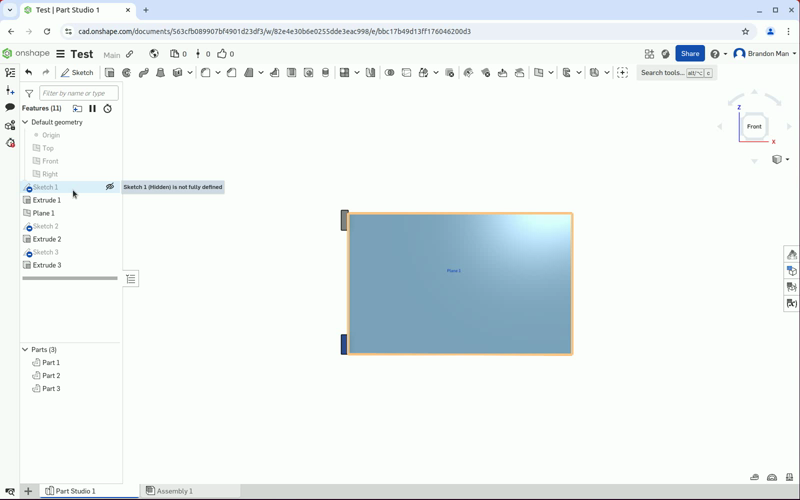
click(73, 189)
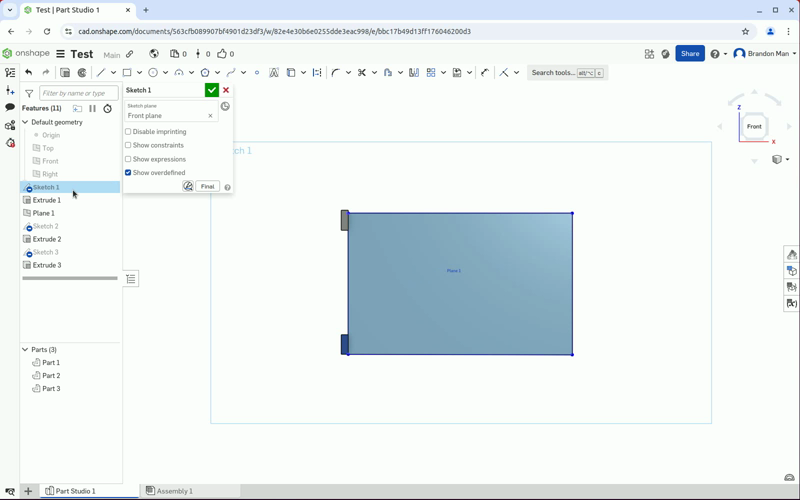
mouse_move(229, 92)
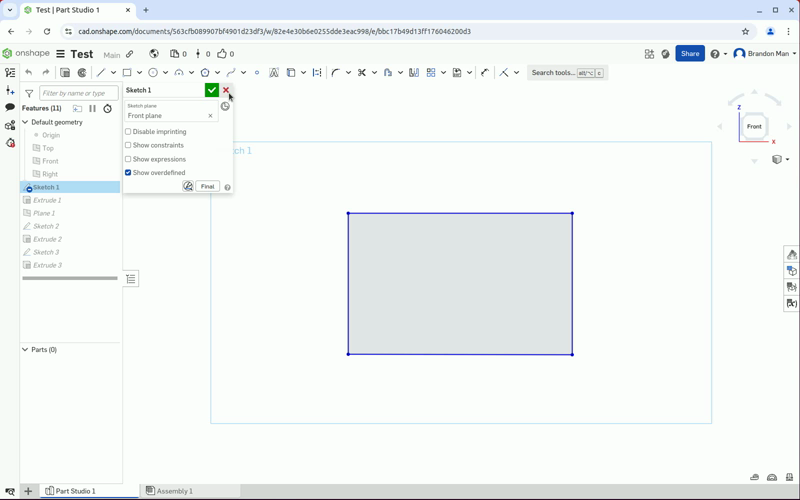
click(229, 92)
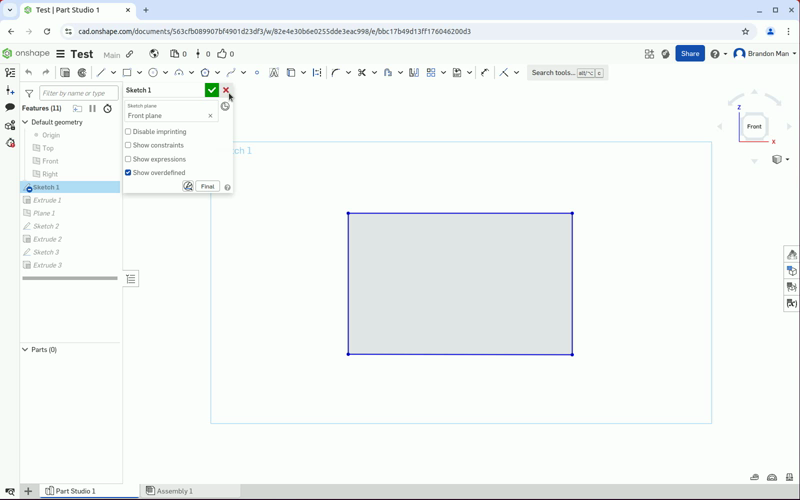
key(shift+s)
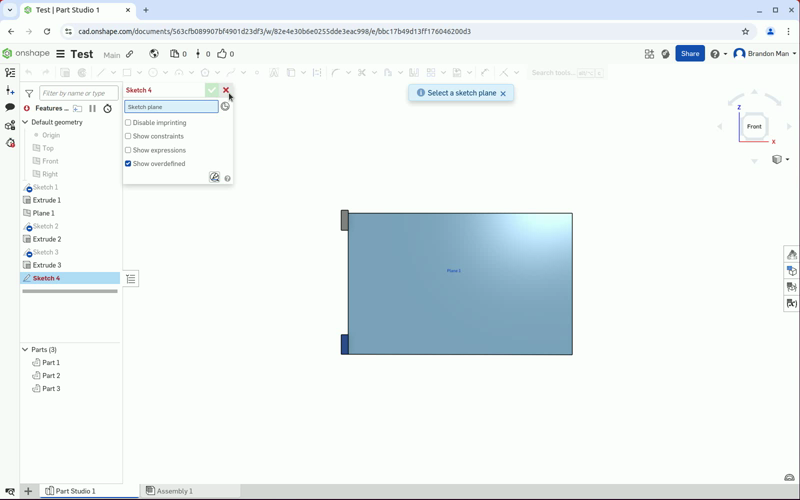
mouse_move(73, 215)
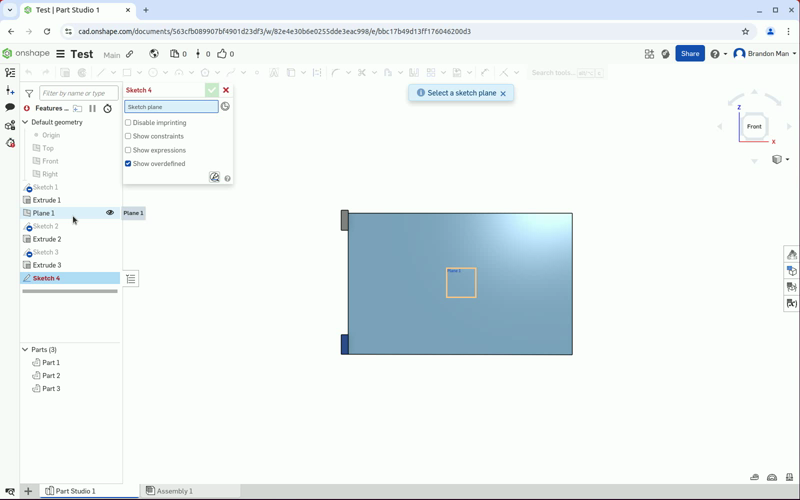
click(73, 215)
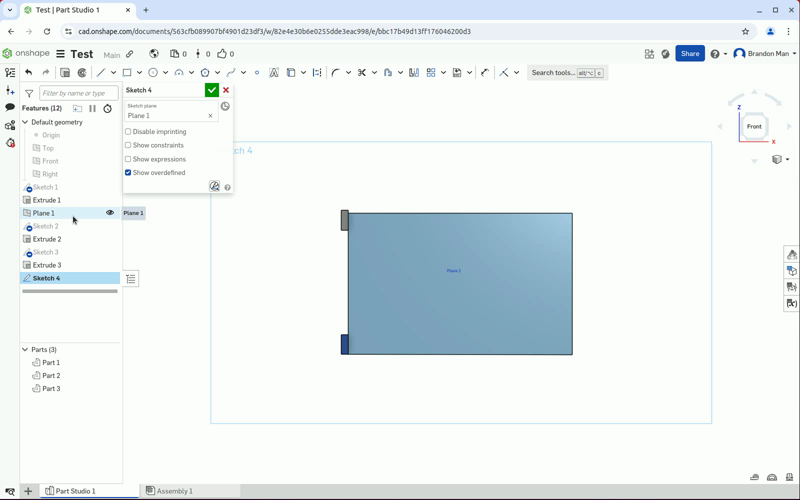
mouse_move(73, 352)
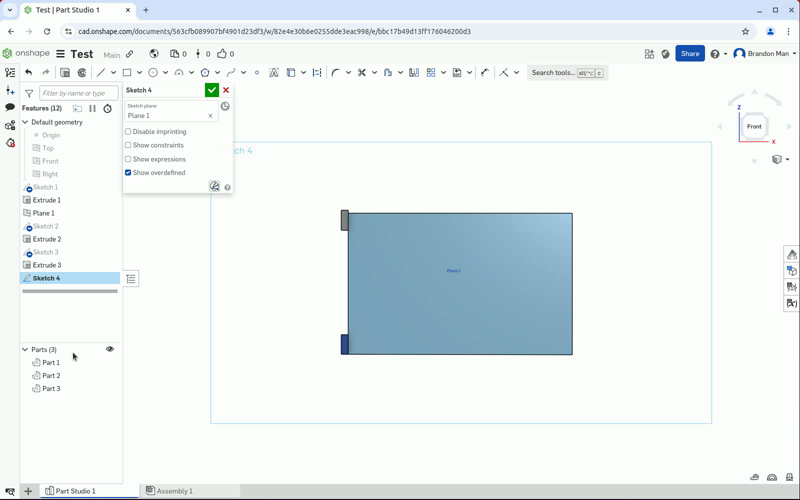
key(y)
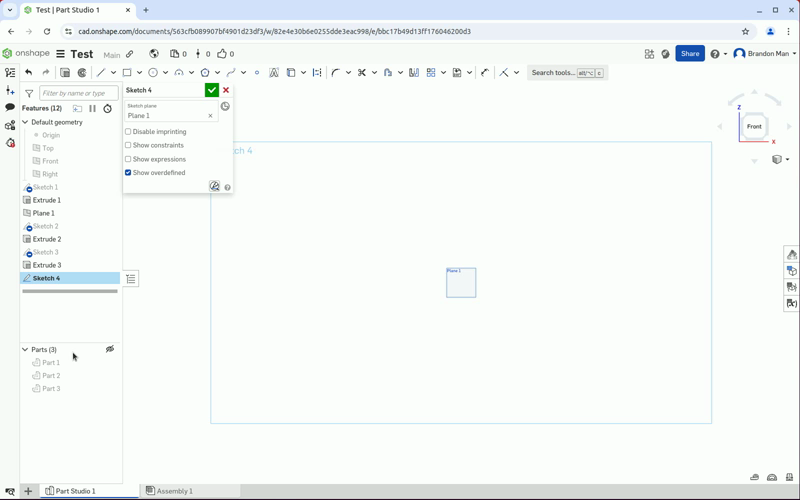
key(l)
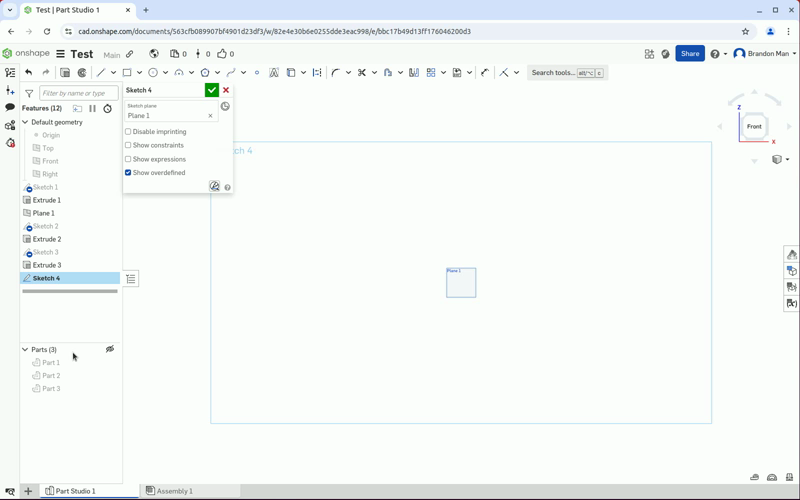
key_down(shift)
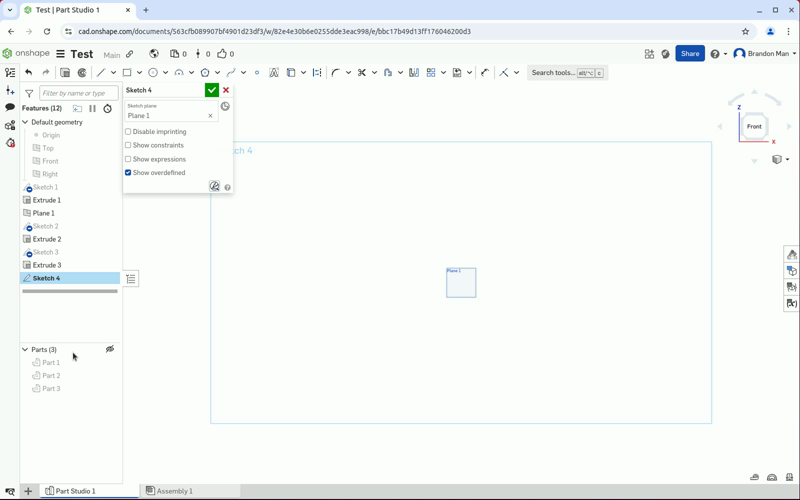
mouse_move(348, 230)
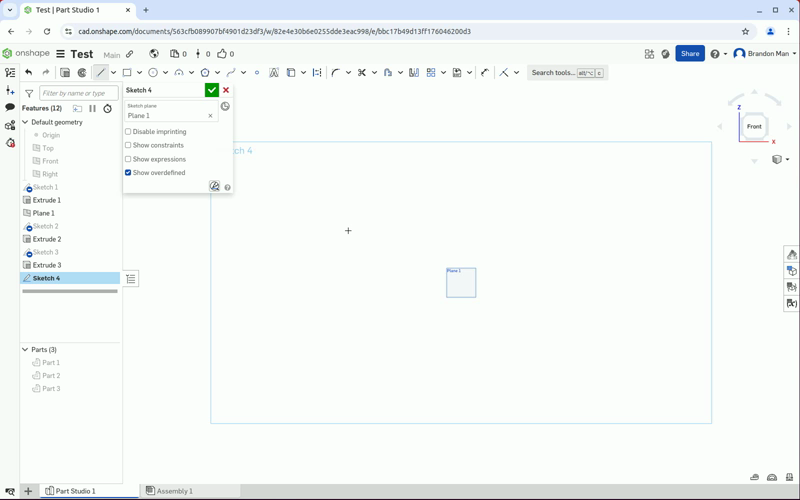
click(348, 230)
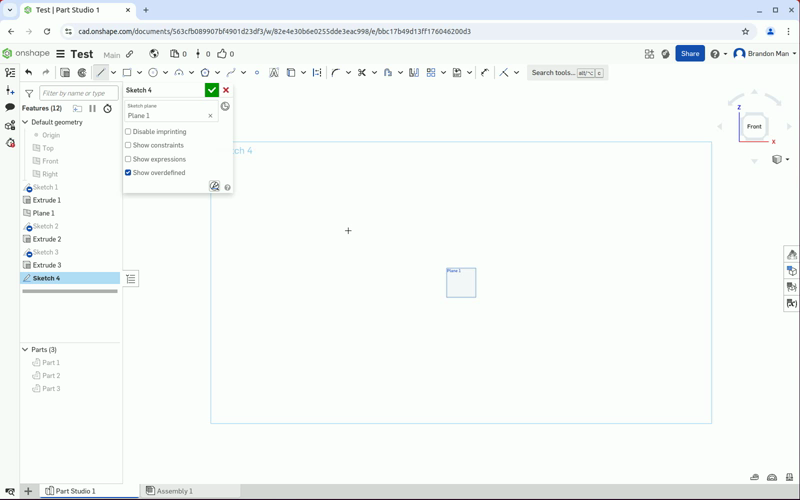
key_up(shift)
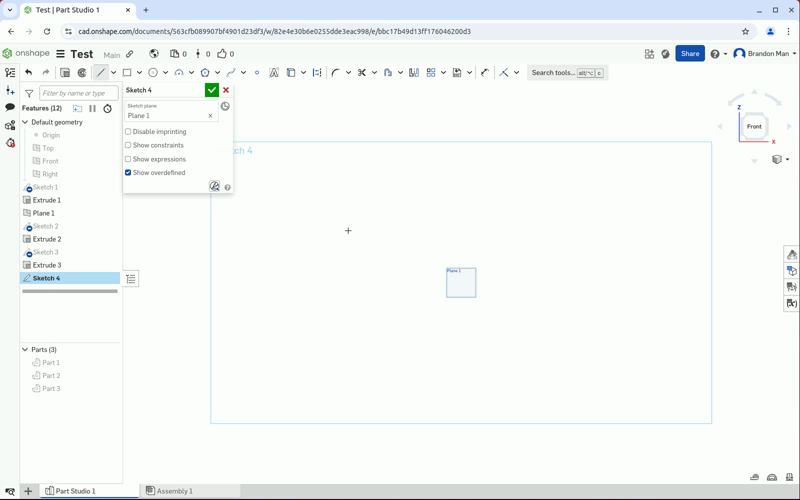
key_down(shift)
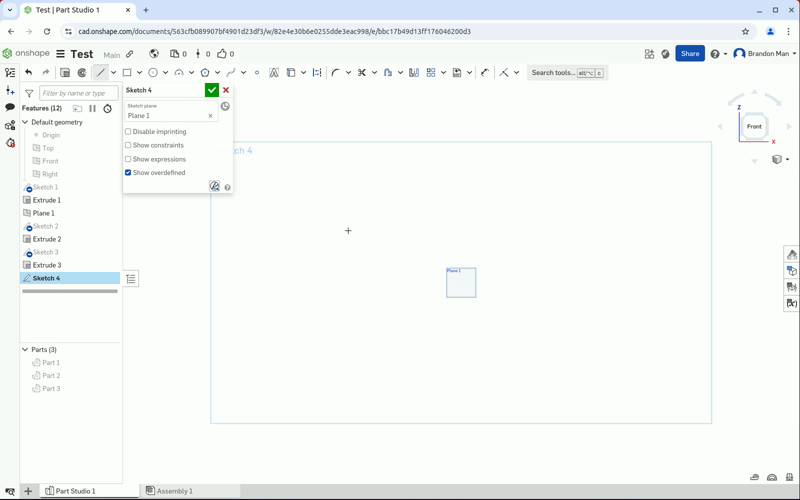
mouse_move(378, 230)
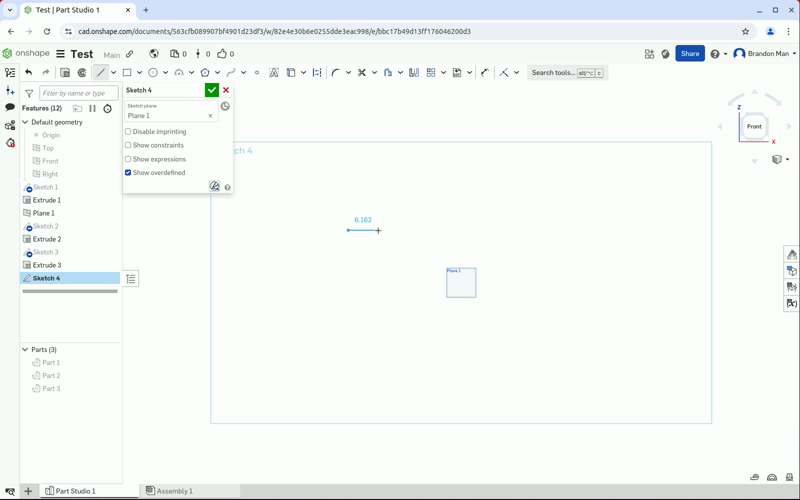
mouse_move(360, 230)
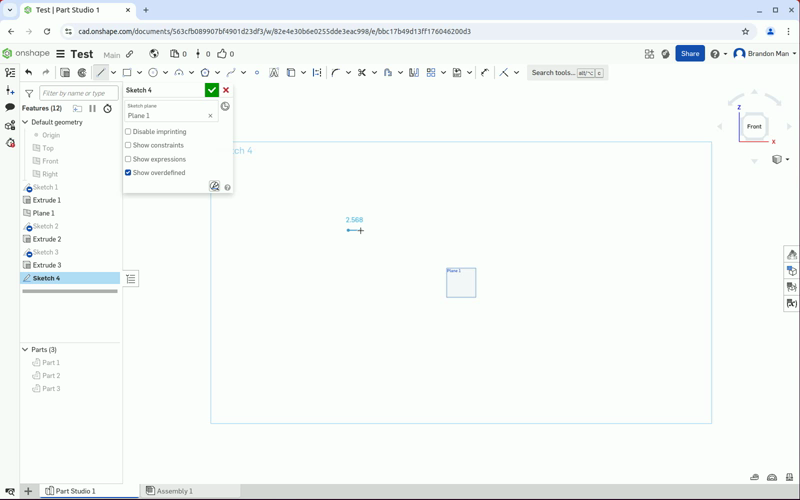
click(360, 230)
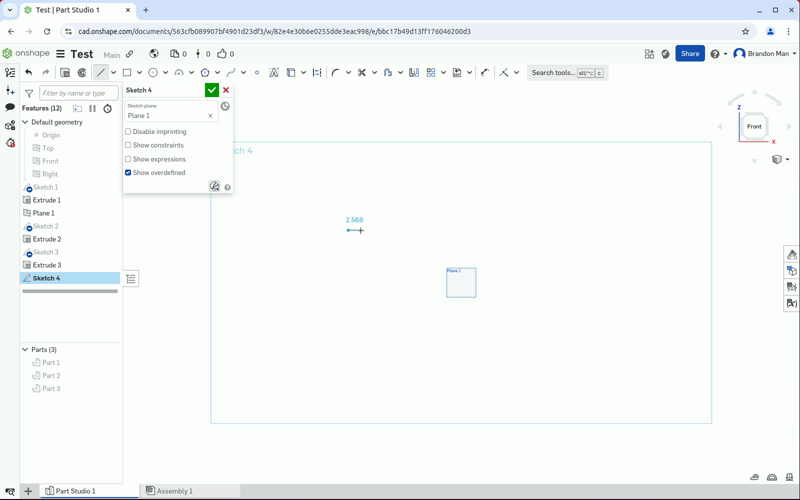
key_up(shift)
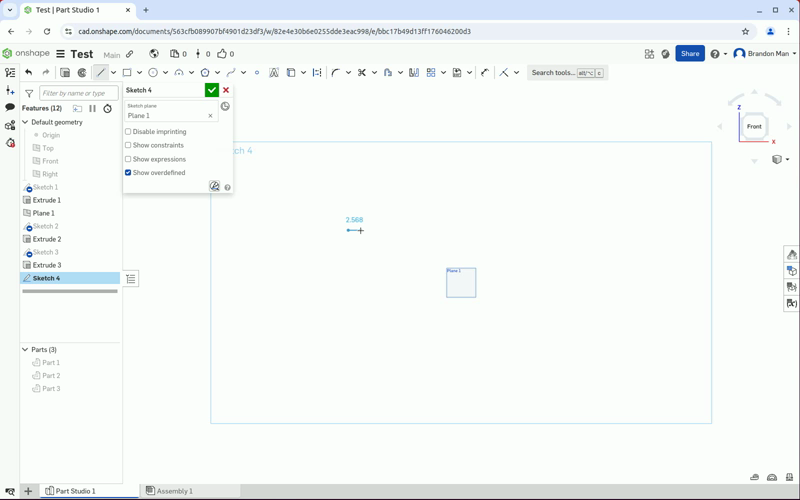
key_down(shift)
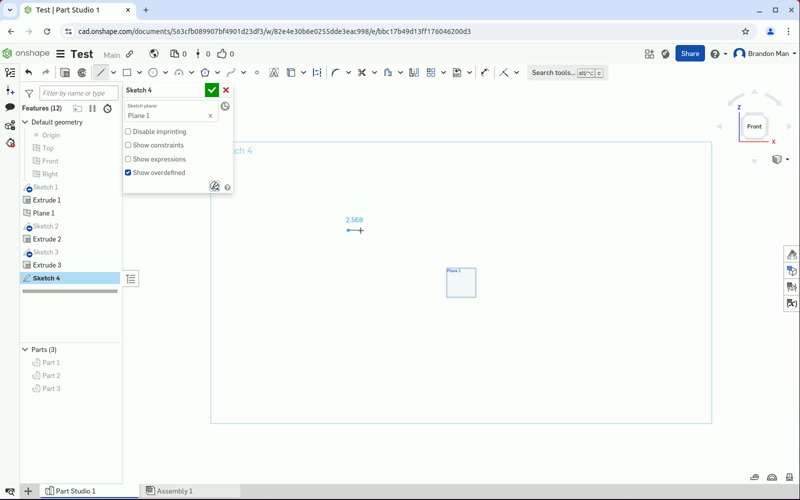
mouse_move(390, 230)
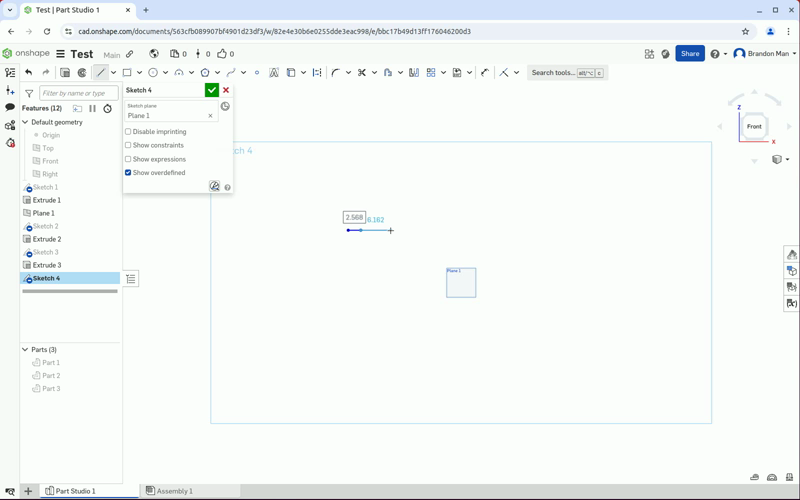
mouse_move(360, 210)
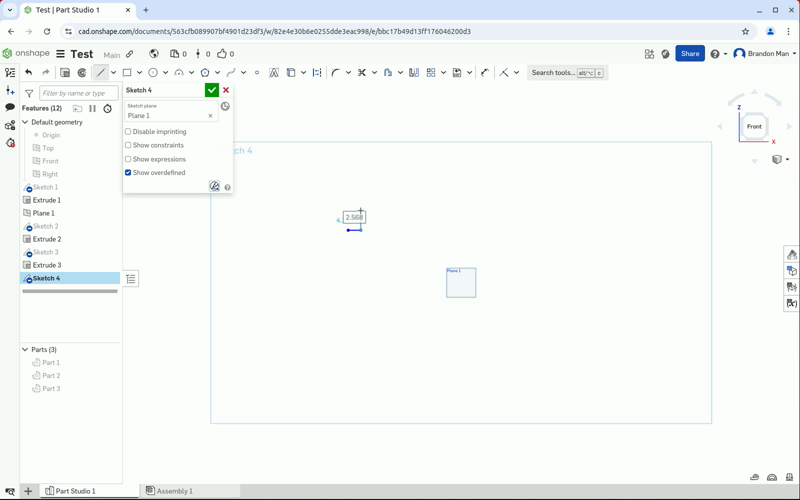
click(360, 210)
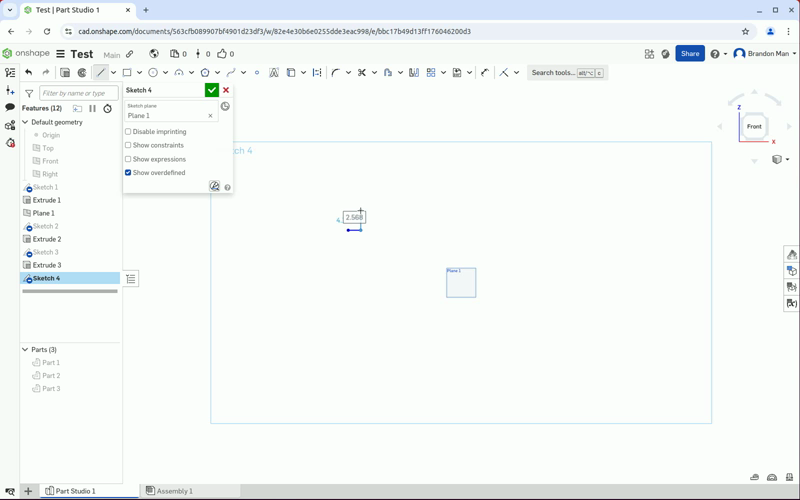
key_up(shift)
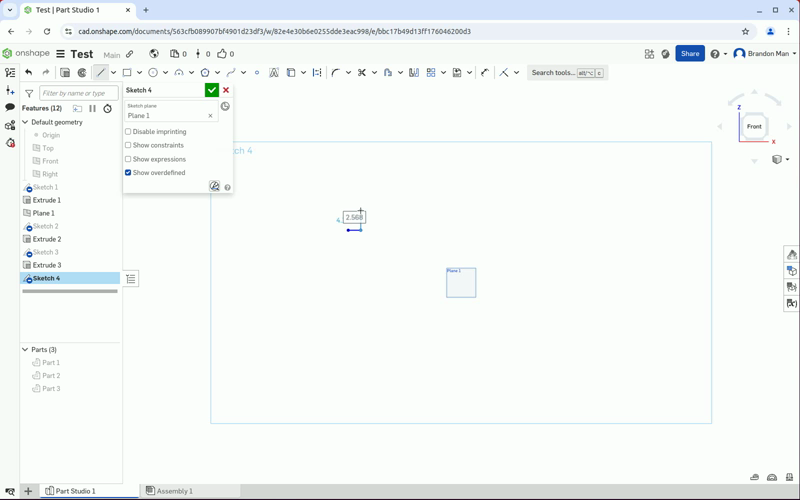
key_down(shift)
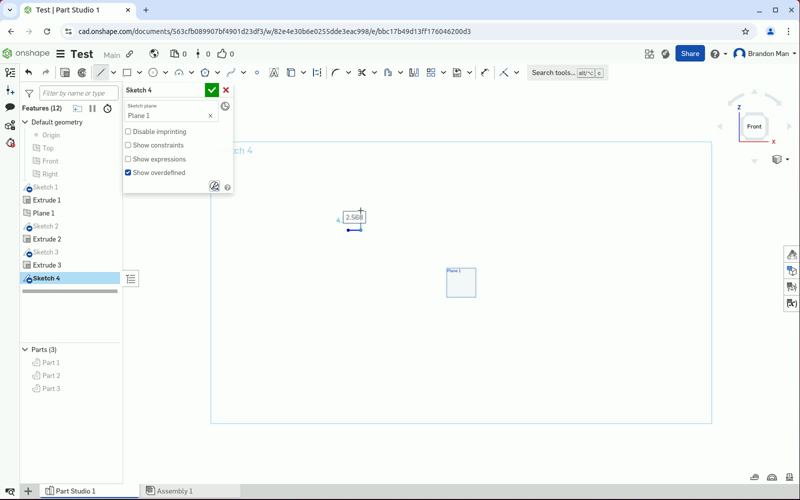
mouse_move(390, 210)
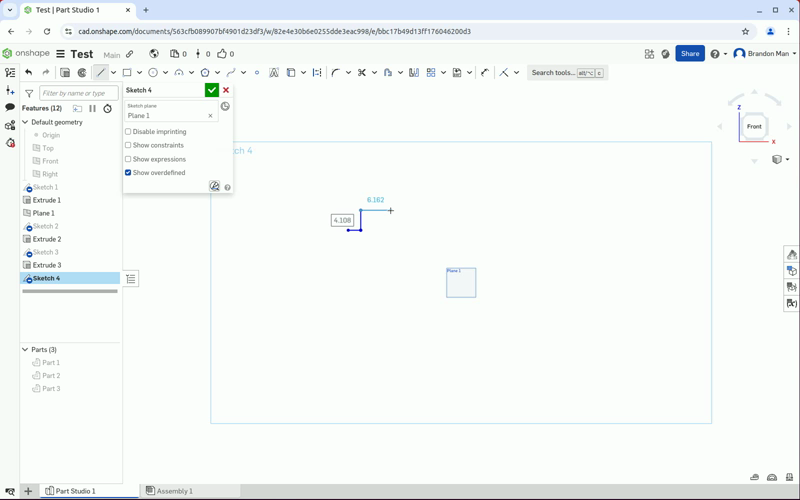
mouse_move(348, 210)
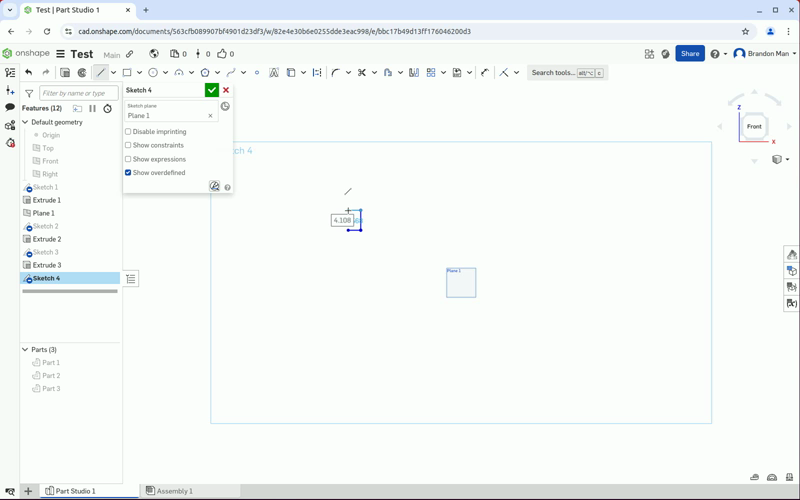
click(348, 210)
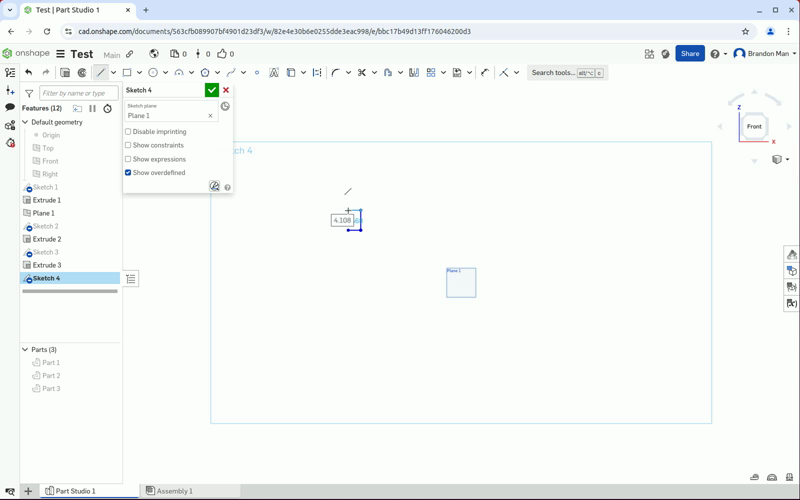
key_up(shift)
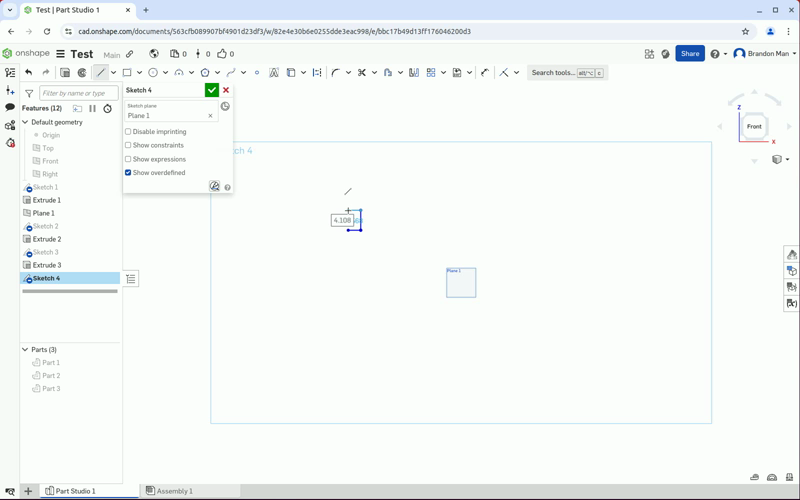
mouse_move(378, 210)
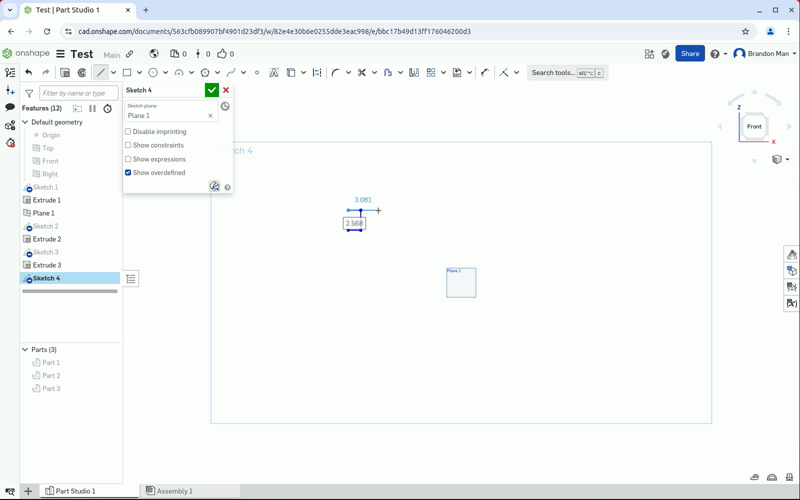
key_down(shift)
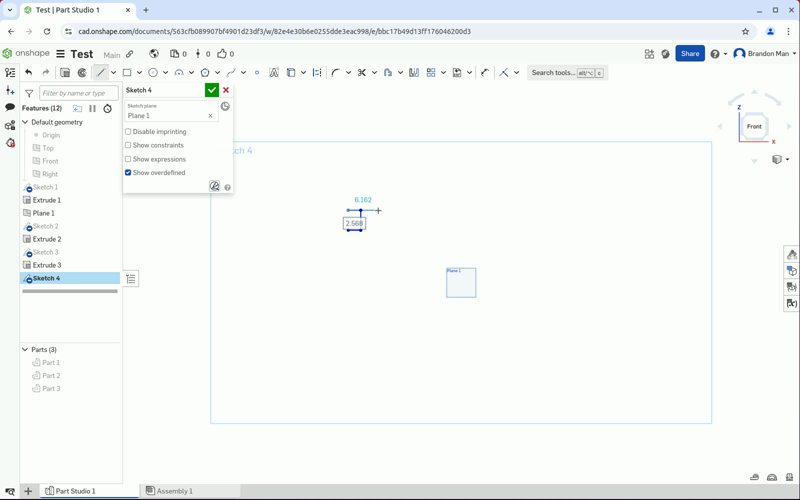
mouse_move(348, 230)
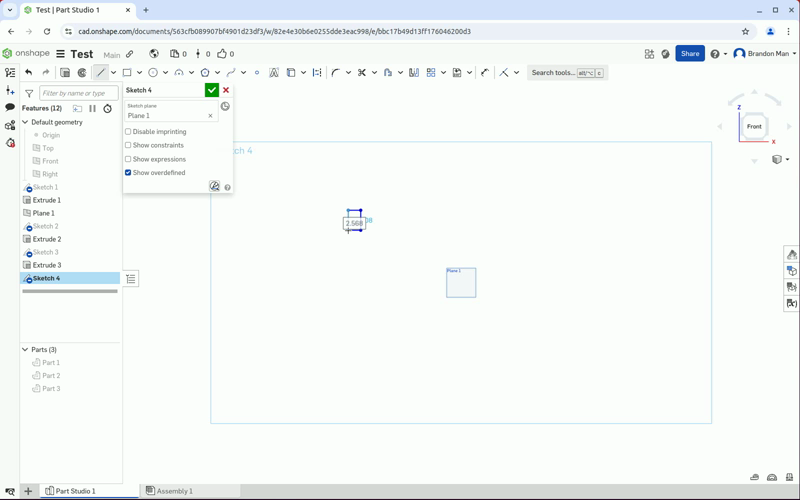
key_up(shift)
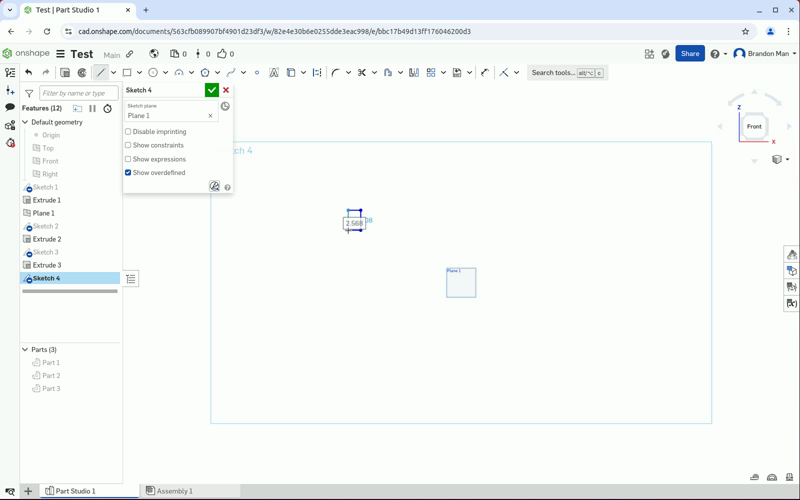
click(348, 230)
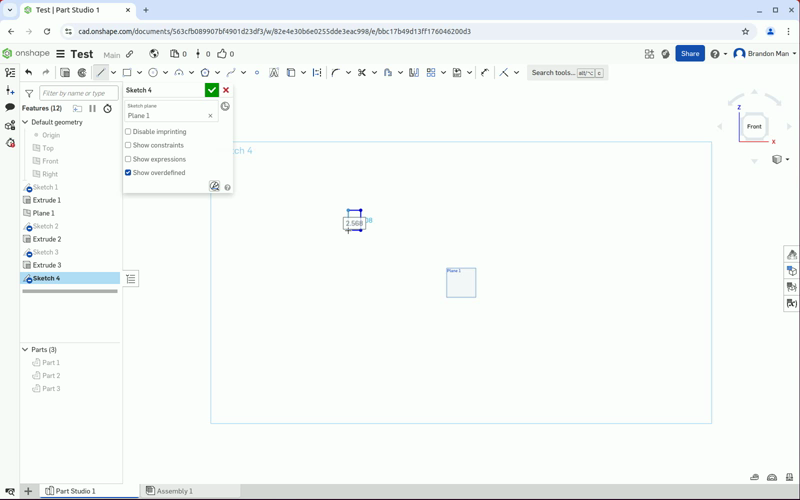
key(esc)
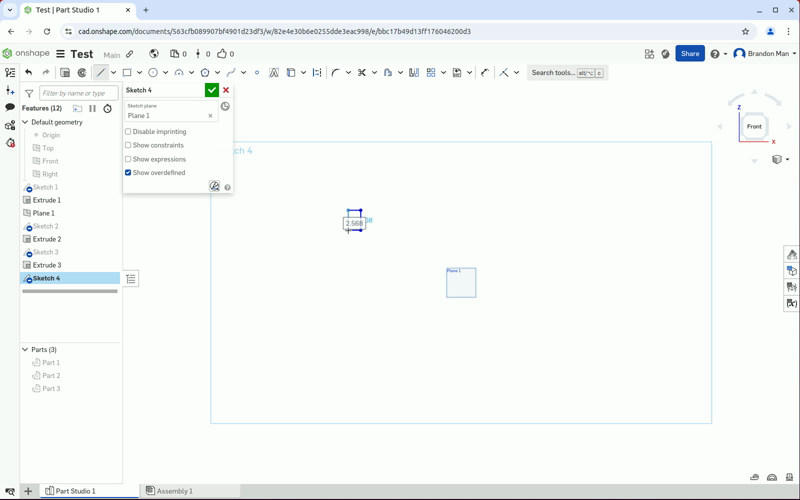
mouse_move(356, 222)
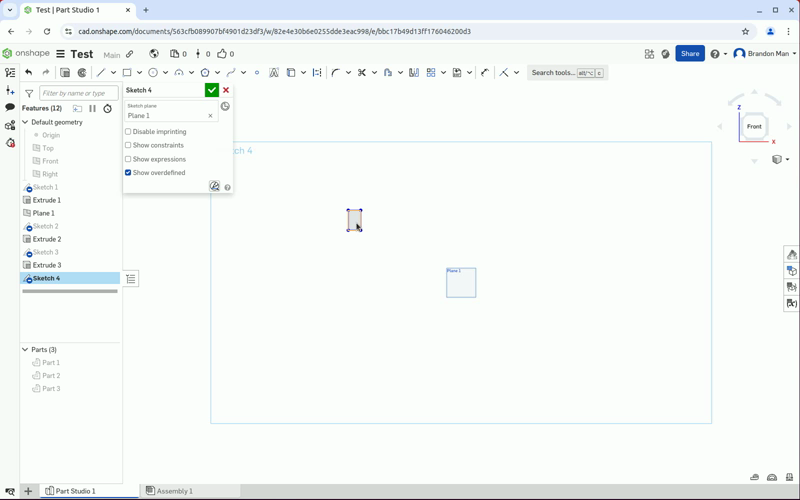
scroll(6)
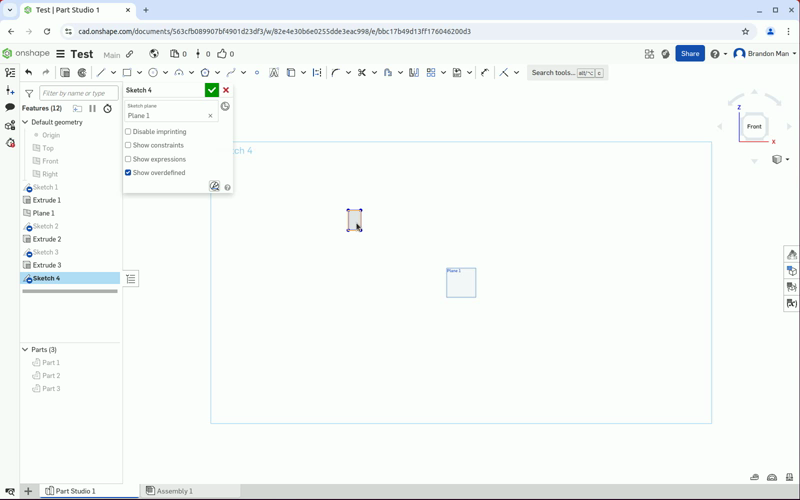
scroll(6)
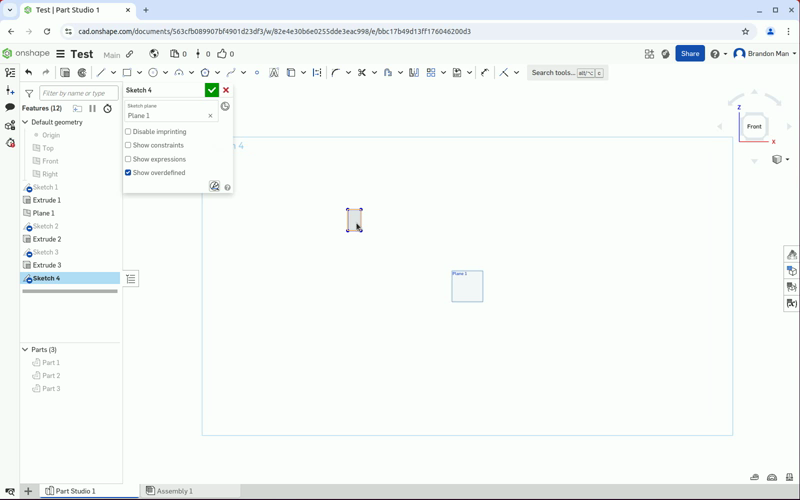
scroll(6)
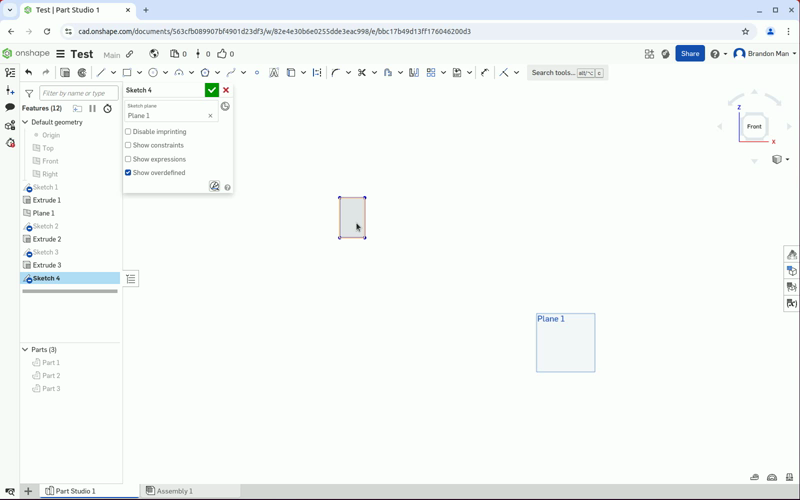
scroll(6)
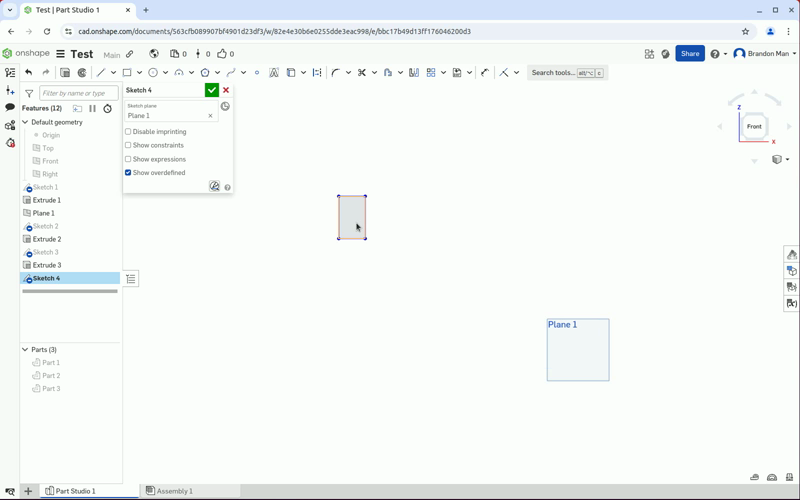
scroll(6)
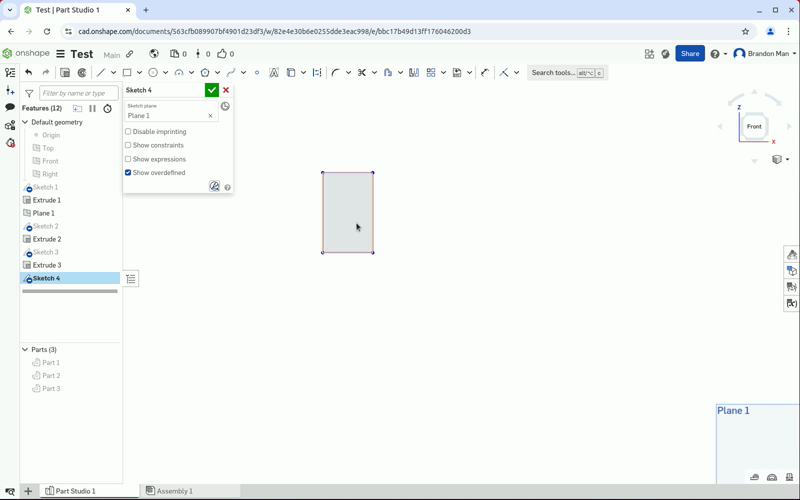
scroll(6)
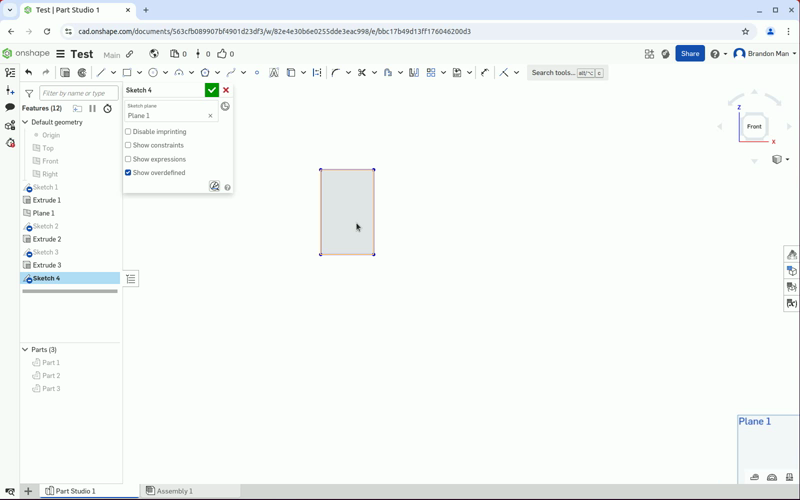
scroll(6)
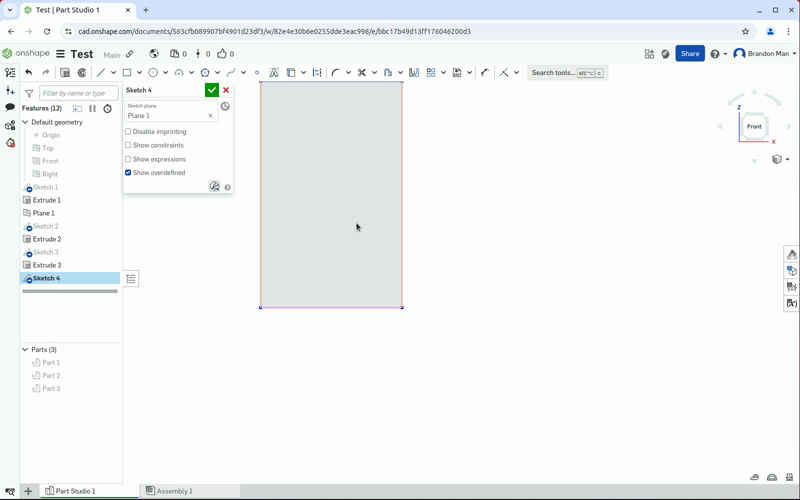
click(356, 222)
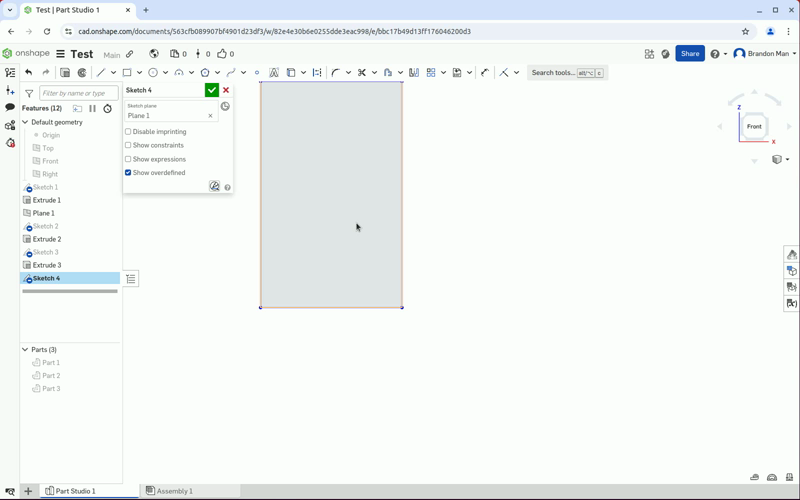
scroll(-6)
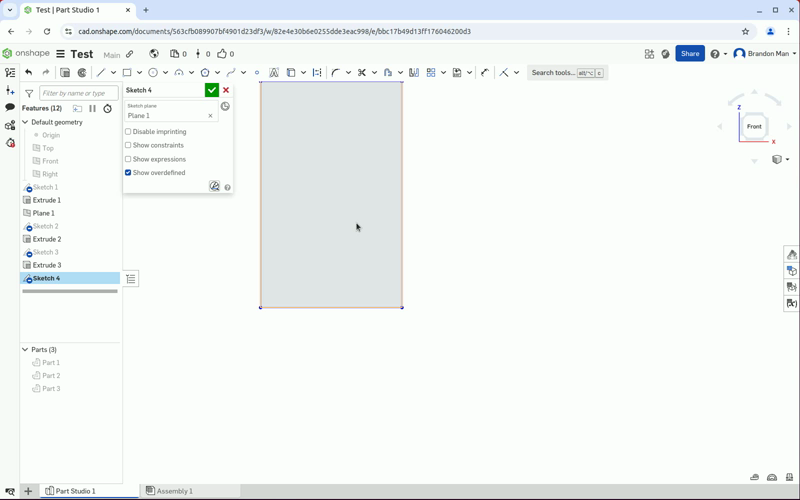
scroll(-6)
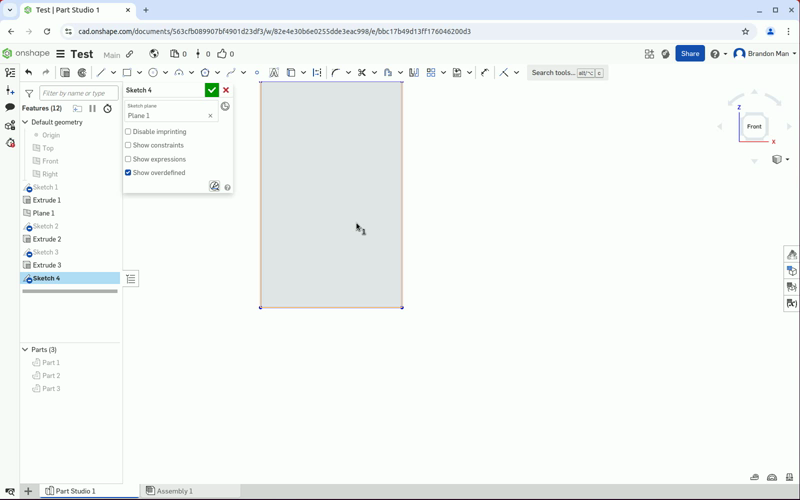
scroll(-6)
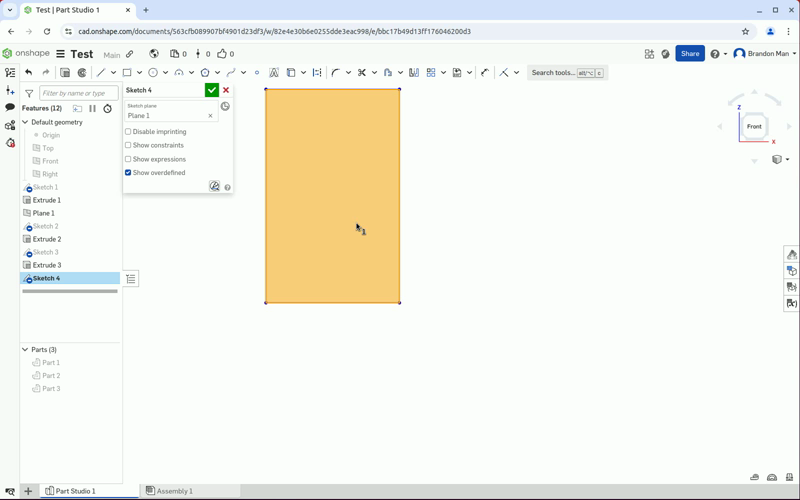
scroll(-6)
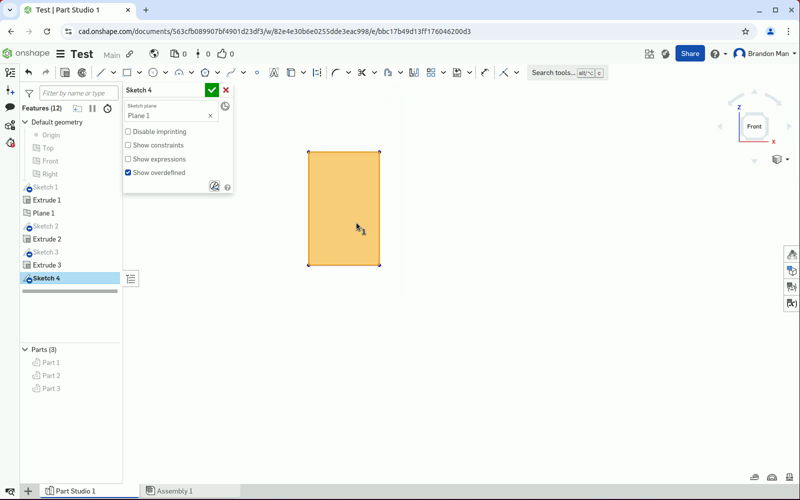
scroll(-6)
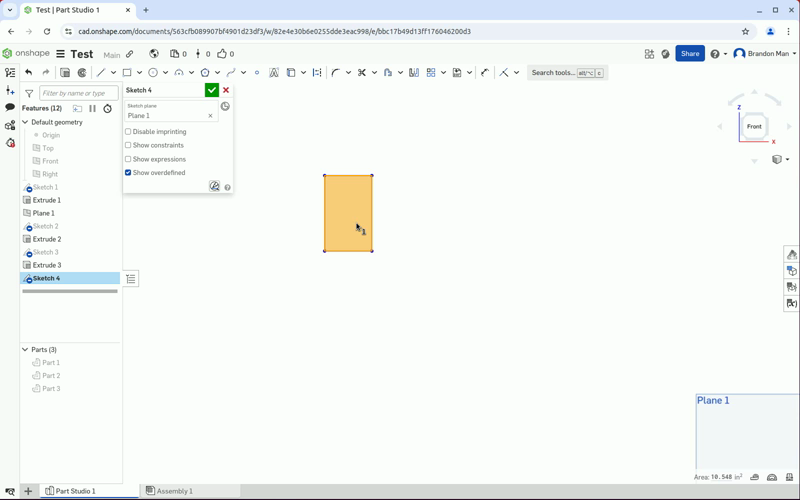
scroll(-6)
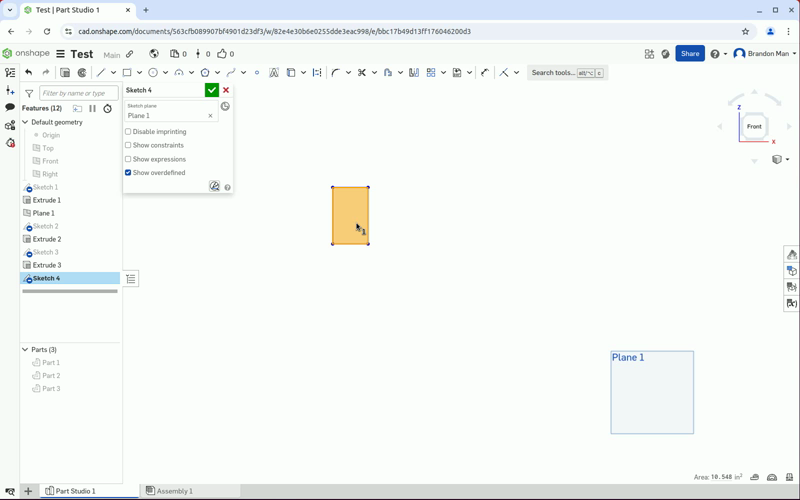
scroll(-6)
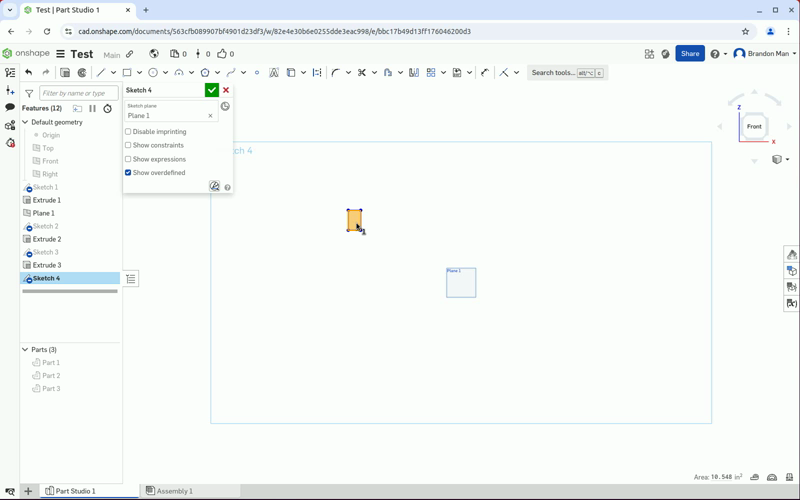
mouse_move(73, 352)
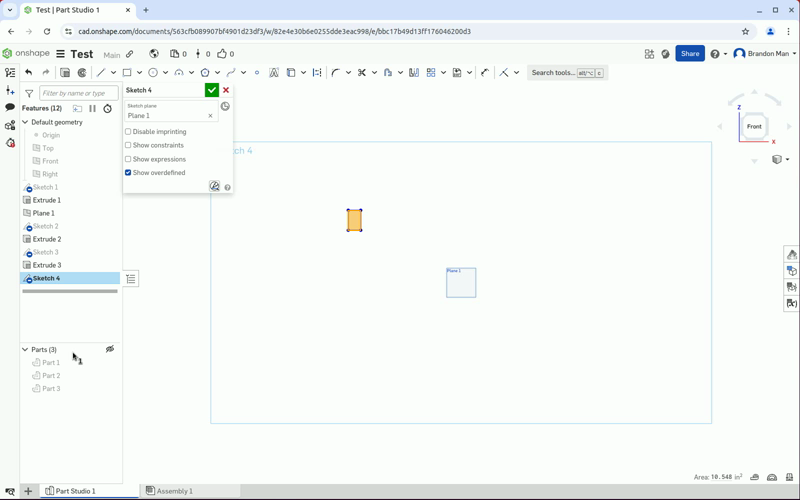
key(shift+y)
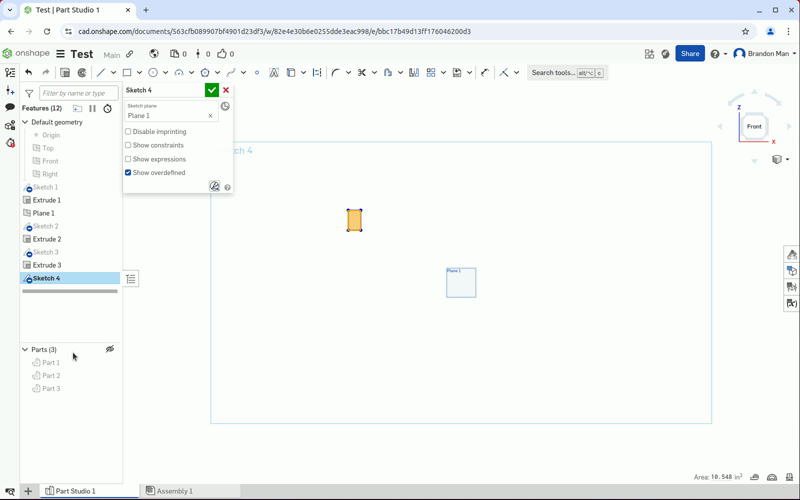
key(shift+e)
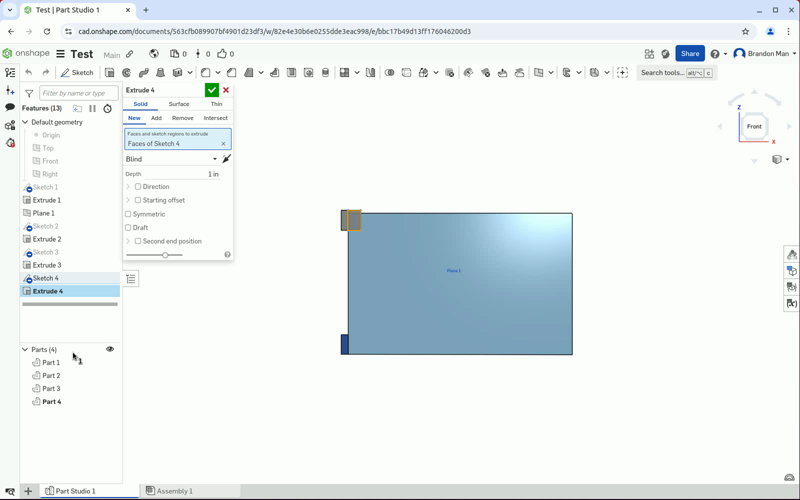
mouse_move(143, 106)
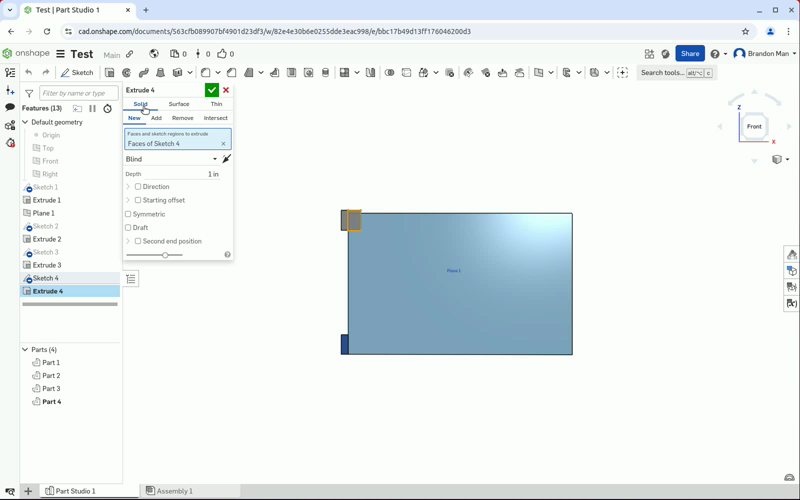
click(143, 106)
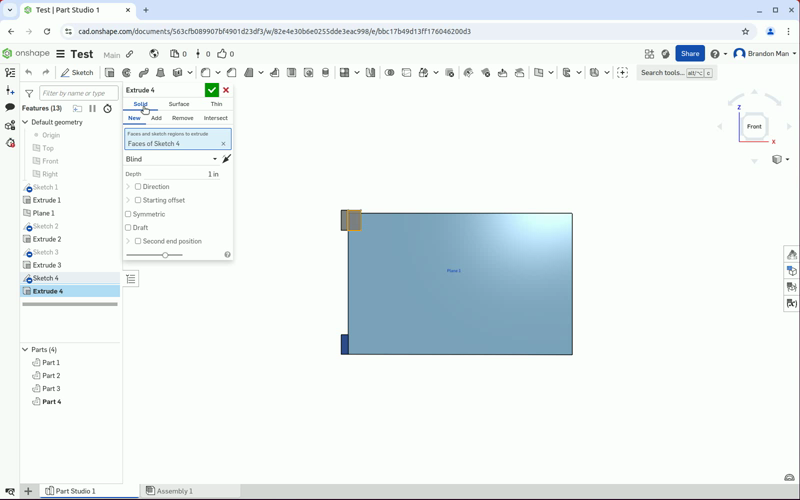
mouse_move(137, 120)
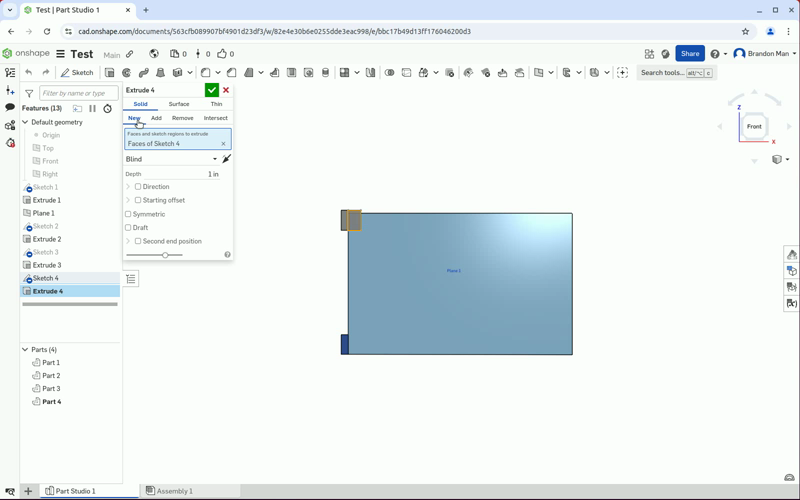
click(137, 120)
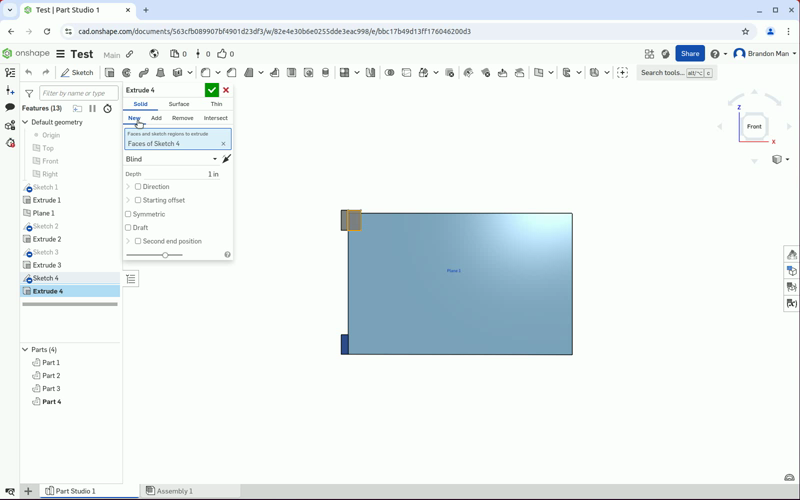
key(tab, 4)
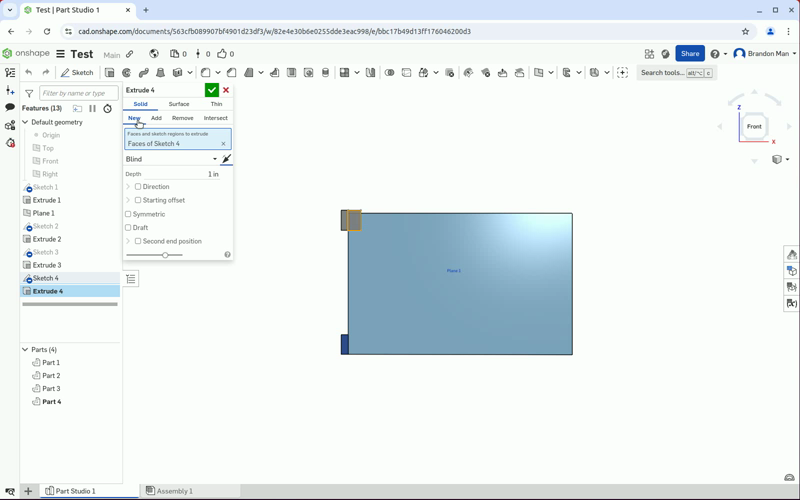
text(3.851)
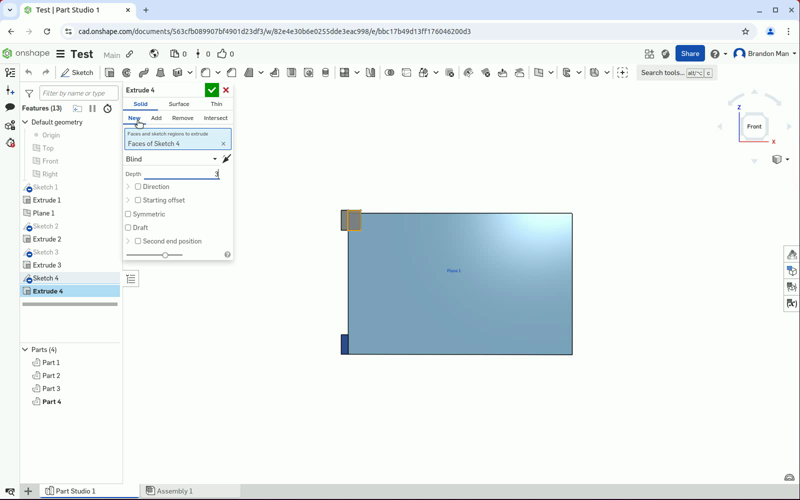
key(enter)
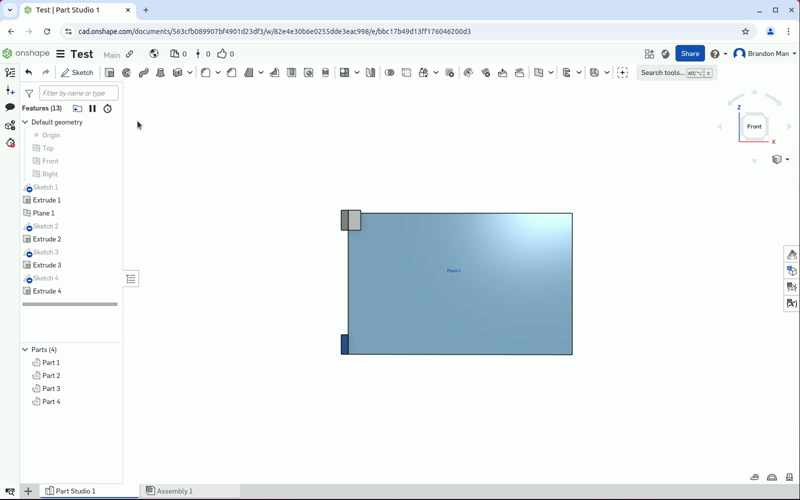
key(shift+h)
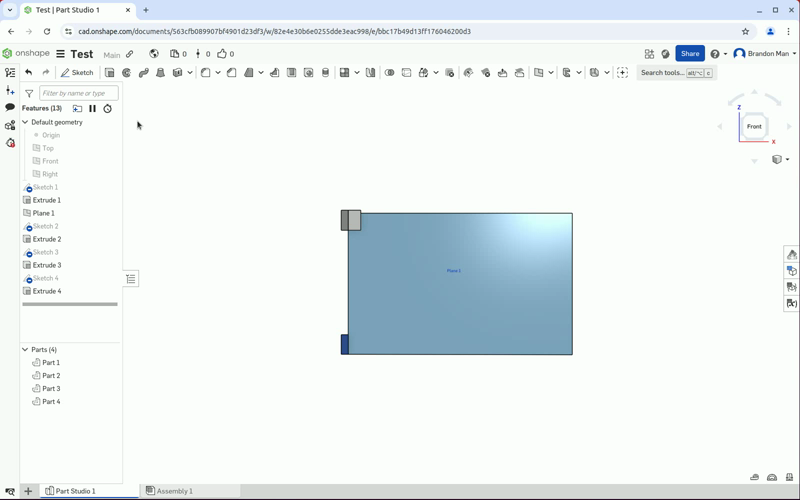
key(shift+h)
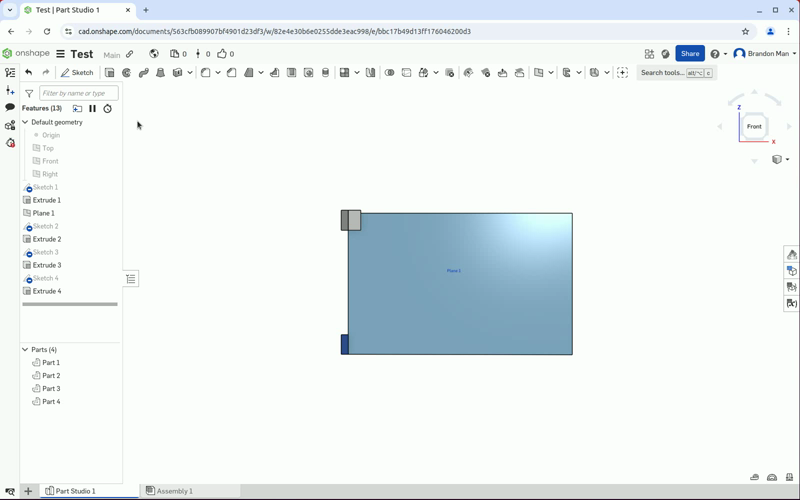
mouse_move(73, 189)
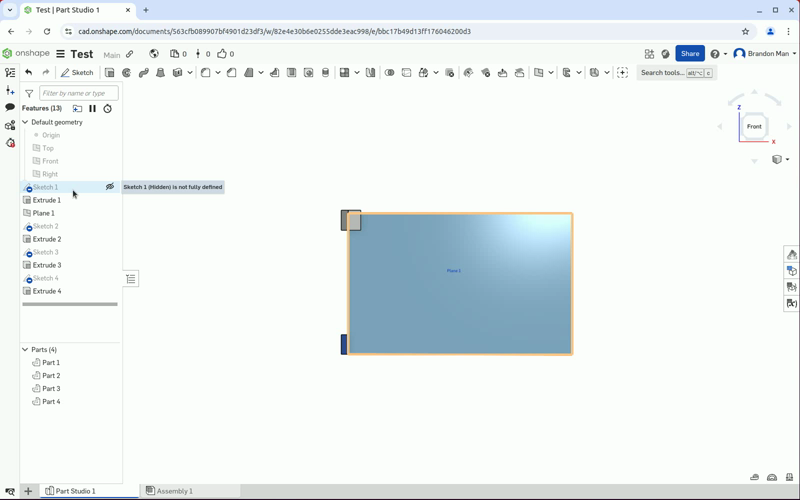
click(73, 189)
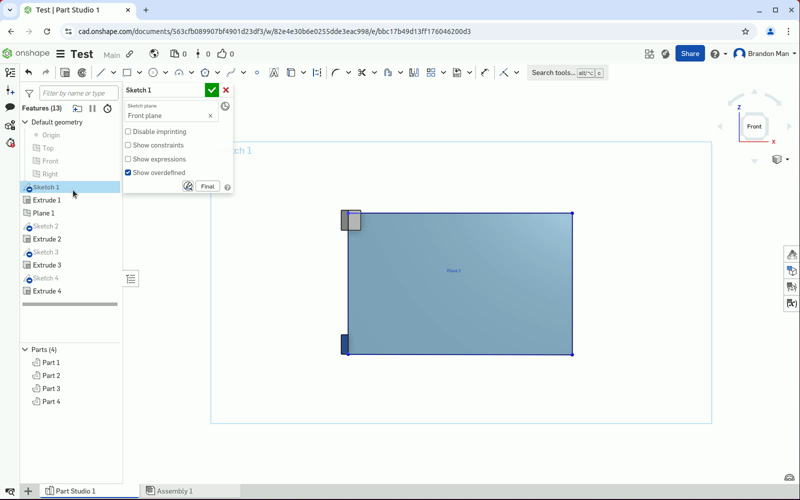
mouse_move(229, 92)
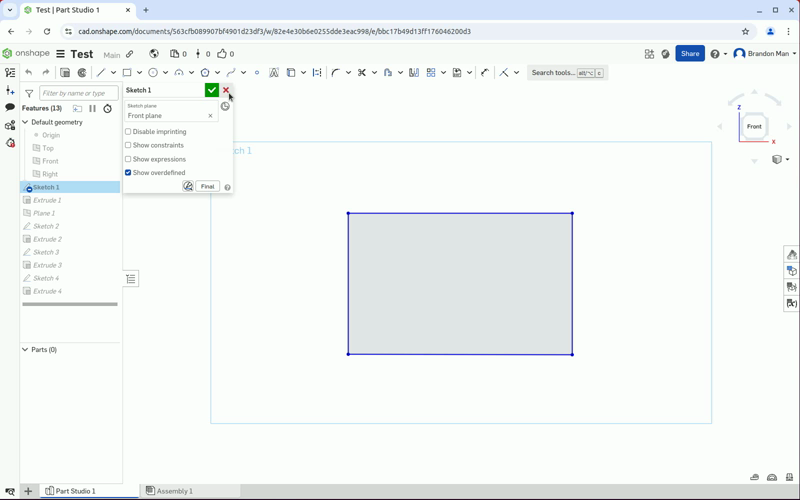
click(229, 92)
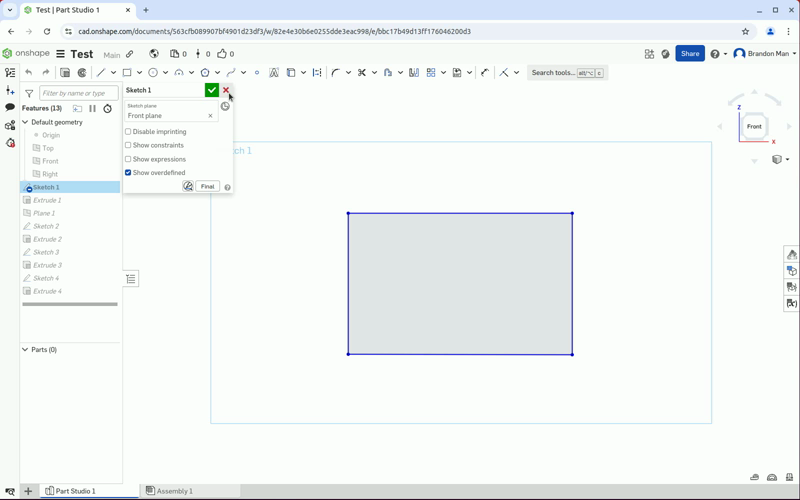
key(shift+s)
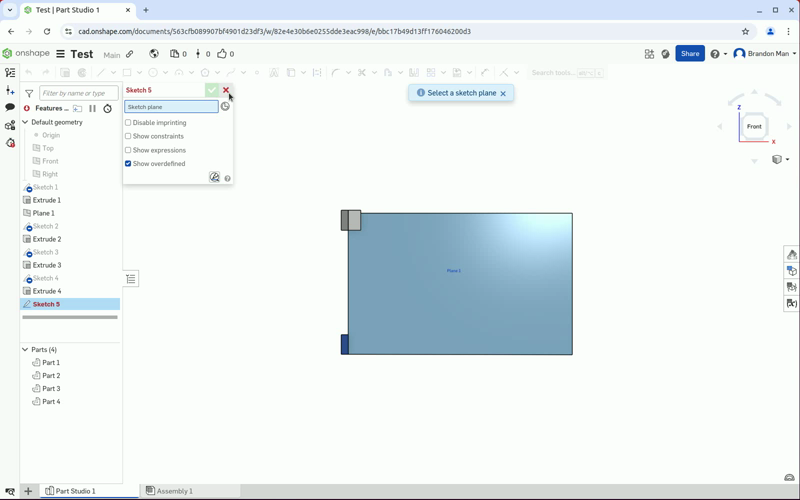
mouse_move(73, 215)
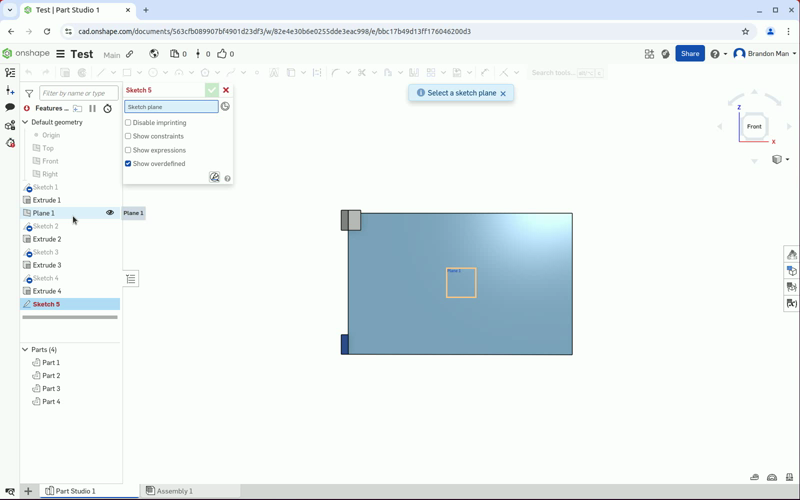
click(73, 215)
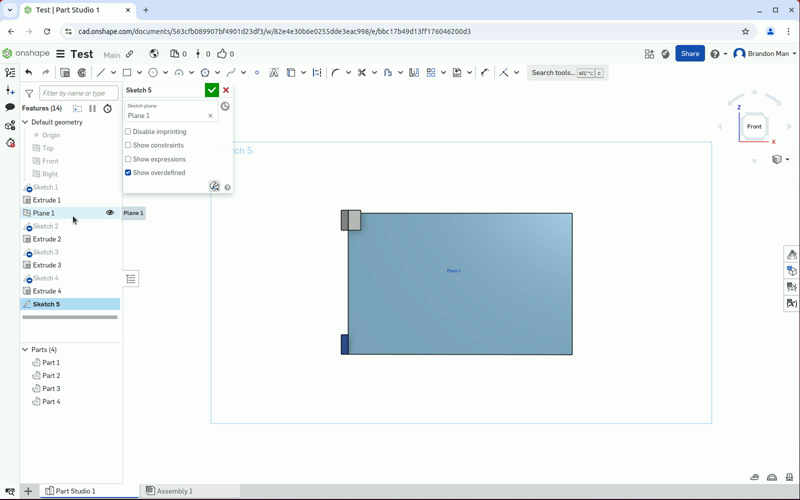
mouse_move(73, 352)
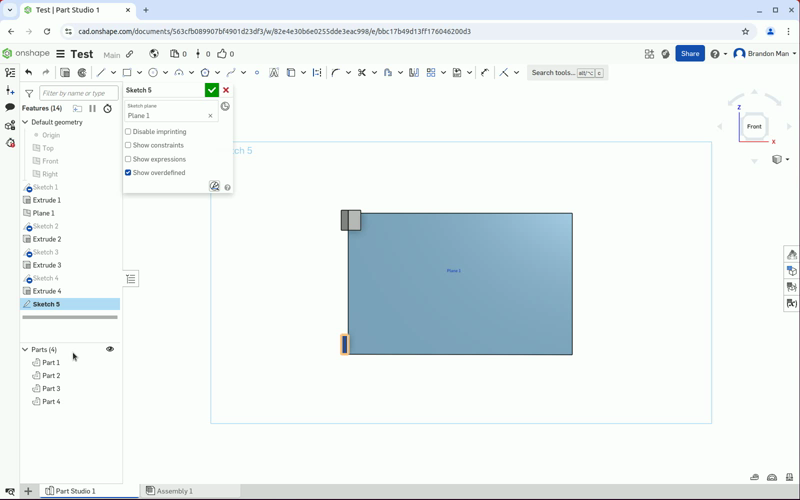
key(y)
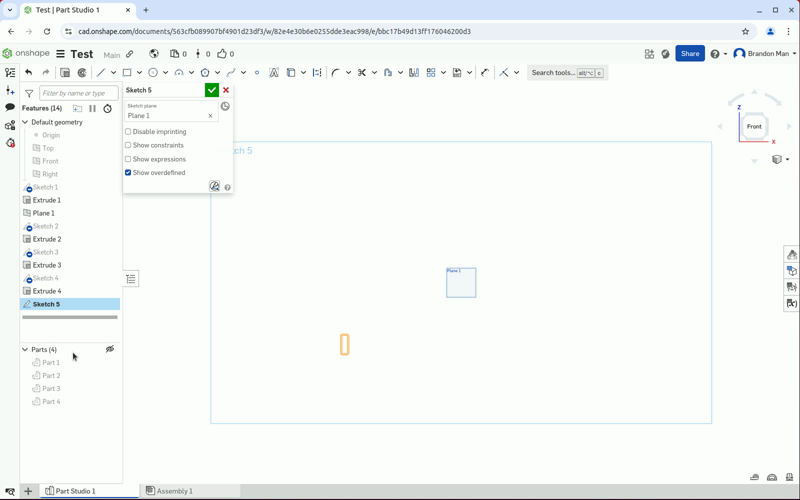
key(l)
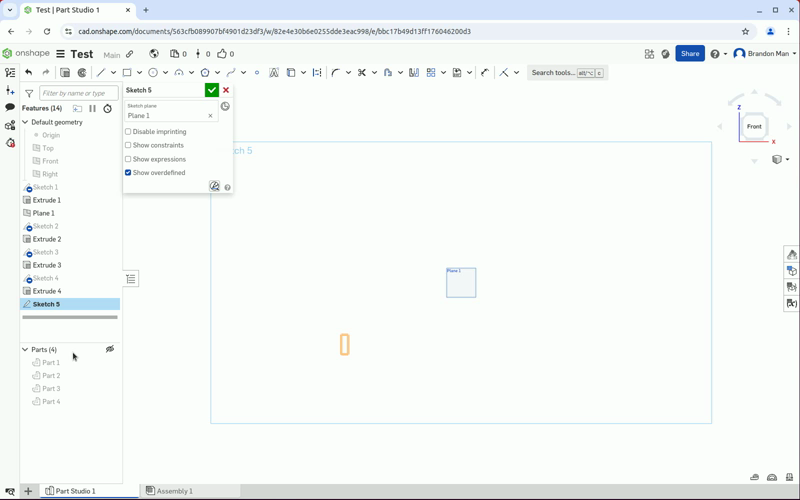
key_down(shift)
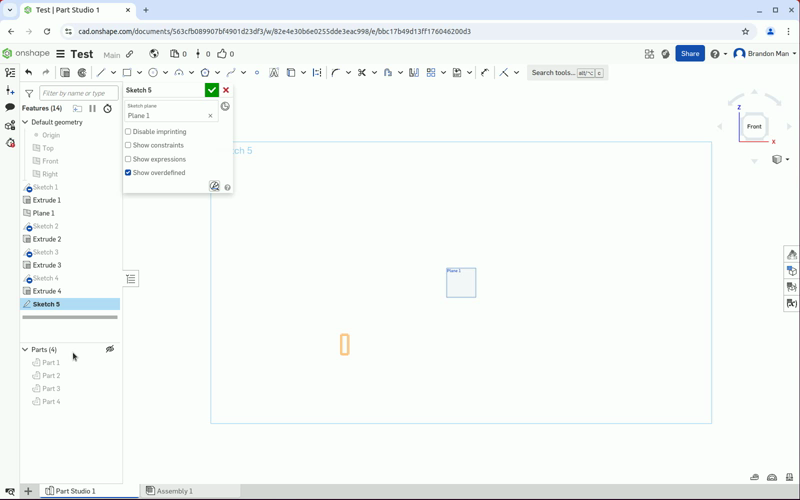
mouse_move(348, 354)
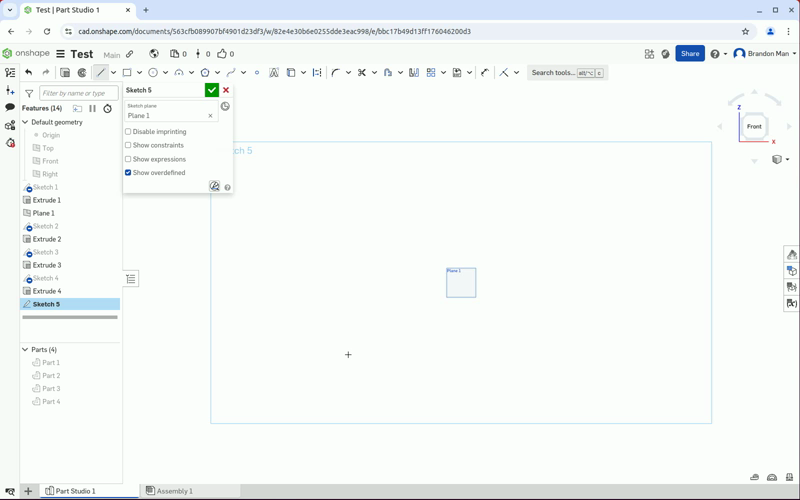
click(348, 354)
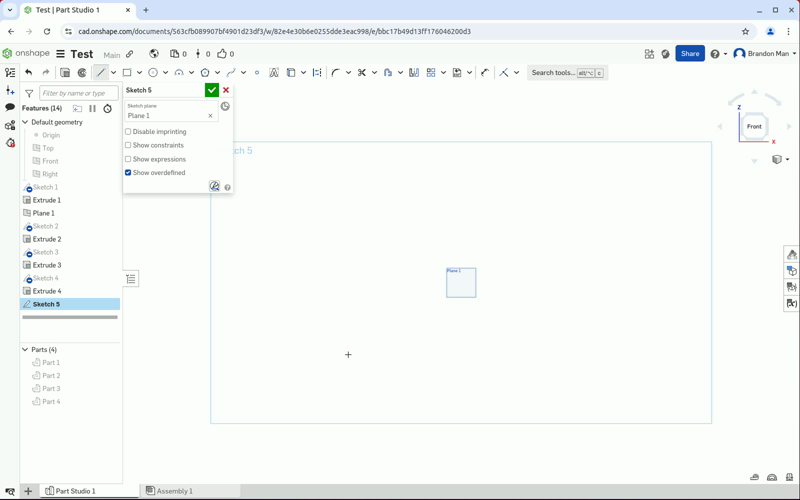
key_up(shift)
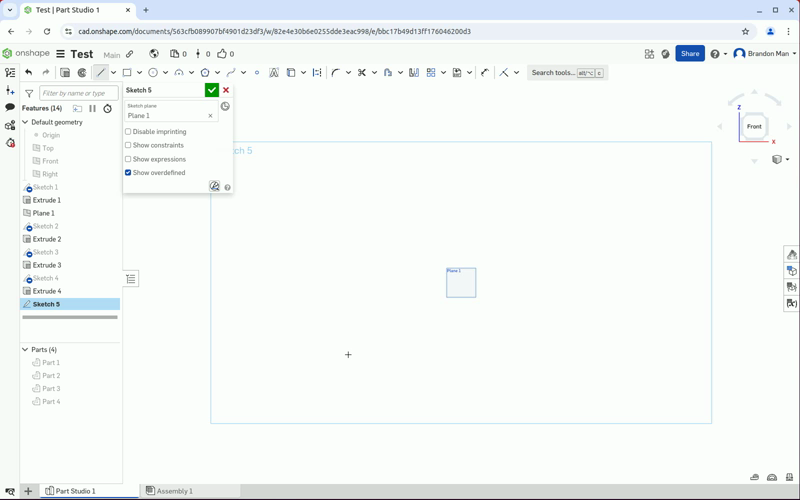
key_down(shift)
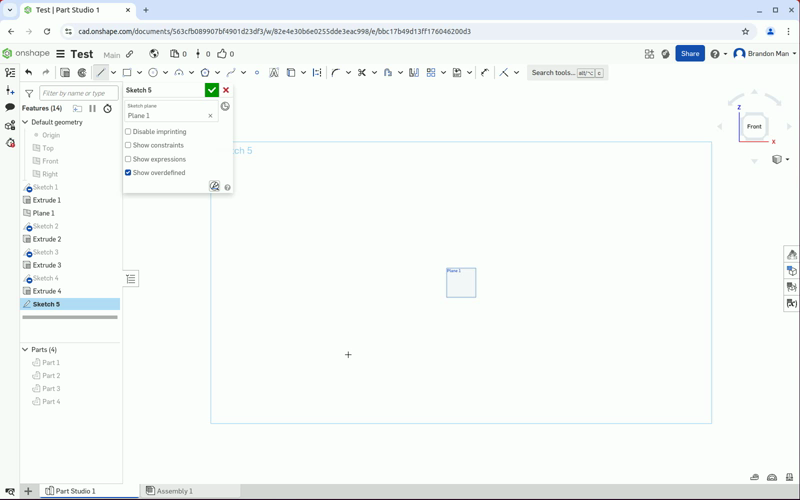
mouse_move(378, 354)
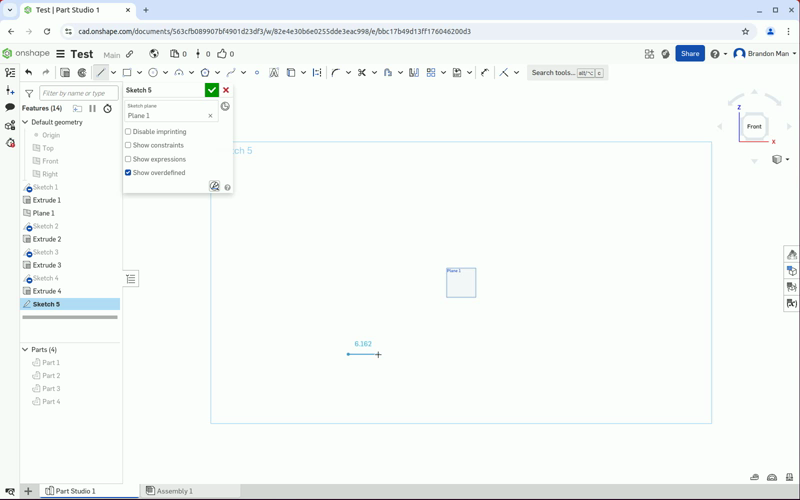
mouse_move(360, 354)
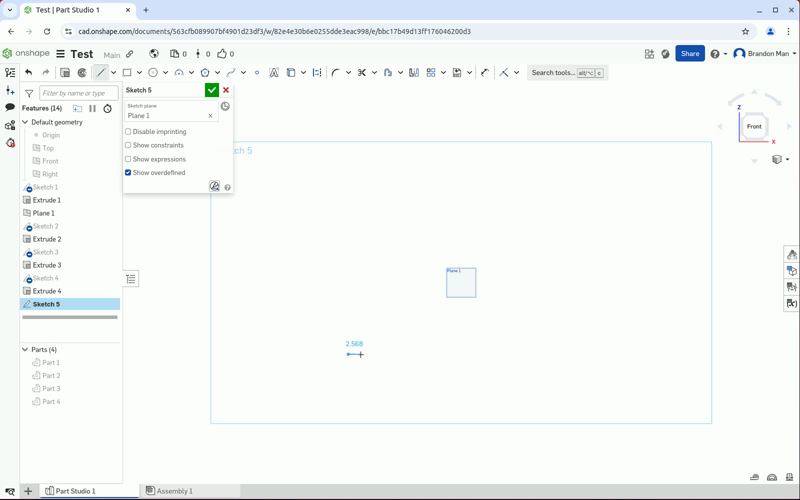
click(360, 354)
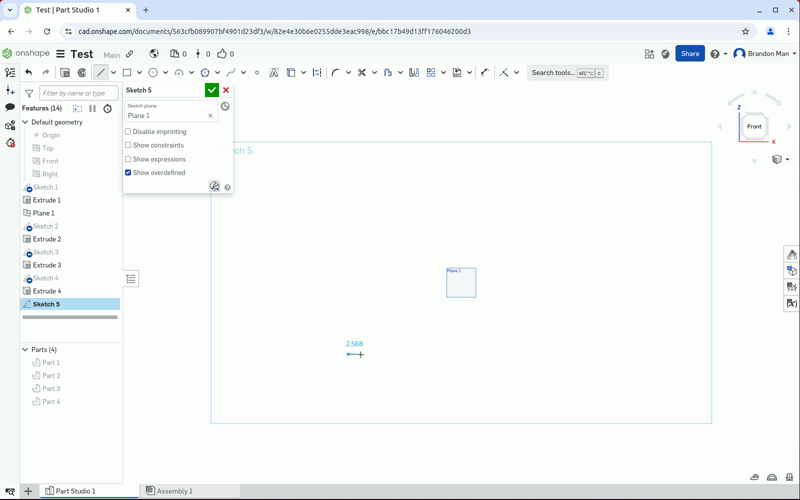
key_up(shift)
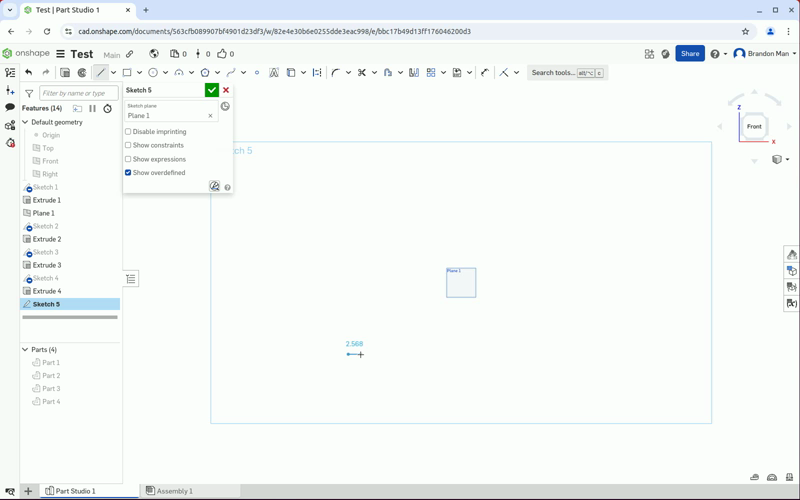
key_down(shift)
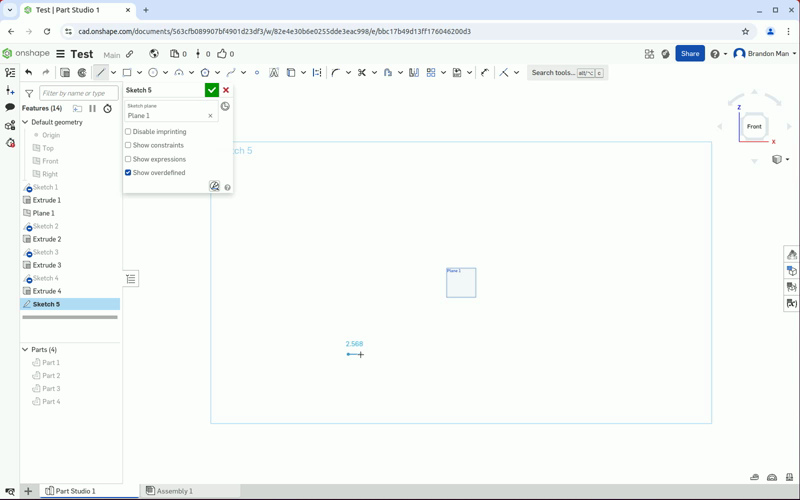
mouse_move(390, 354)
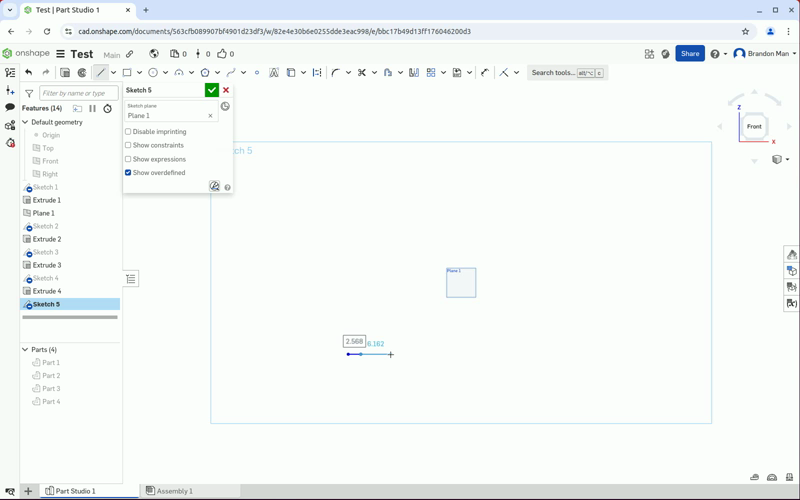
mouse_move(360, 334)
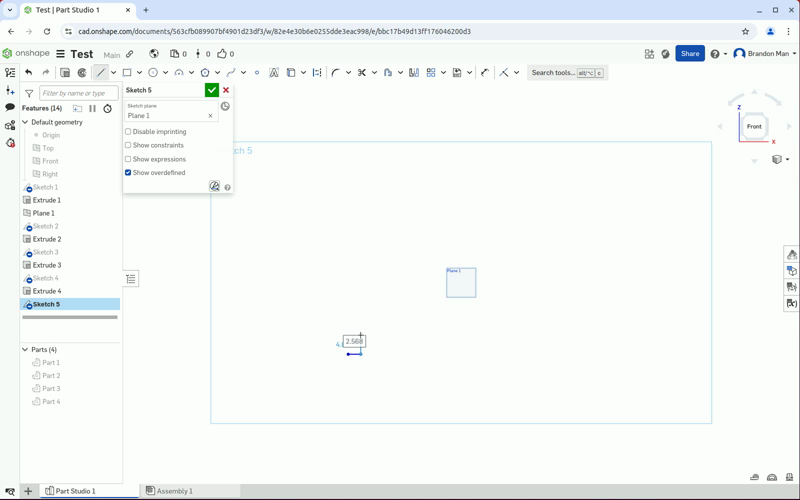
click(360, 334)
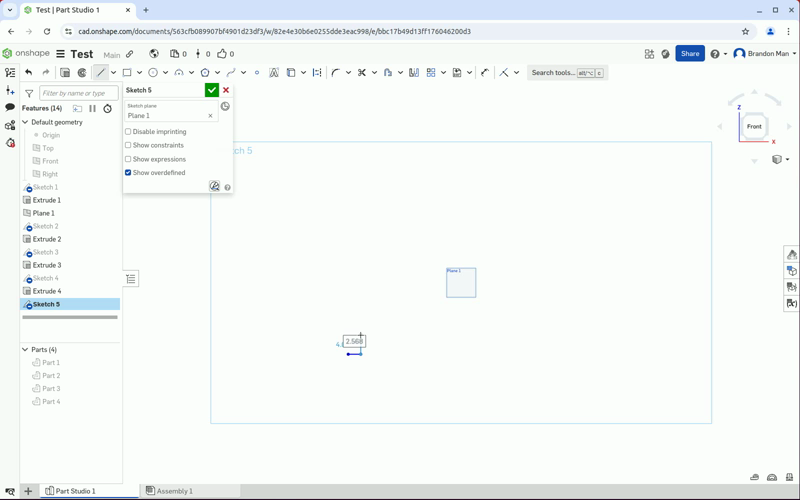
key_up(shift)
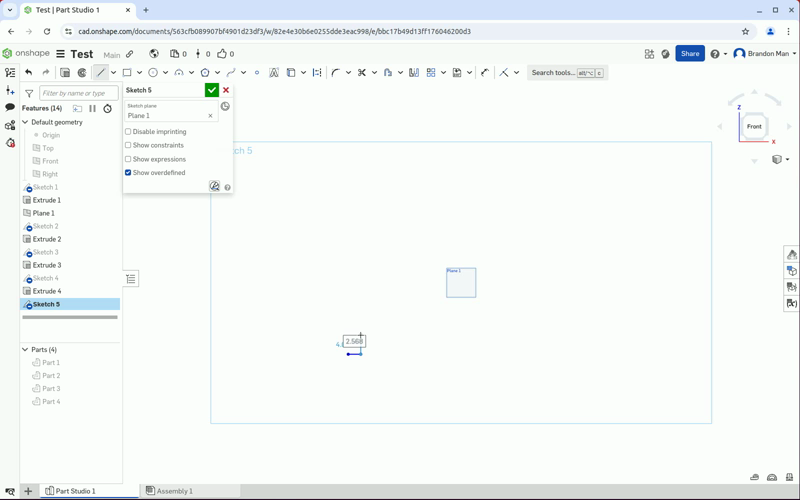
key_down(shift)
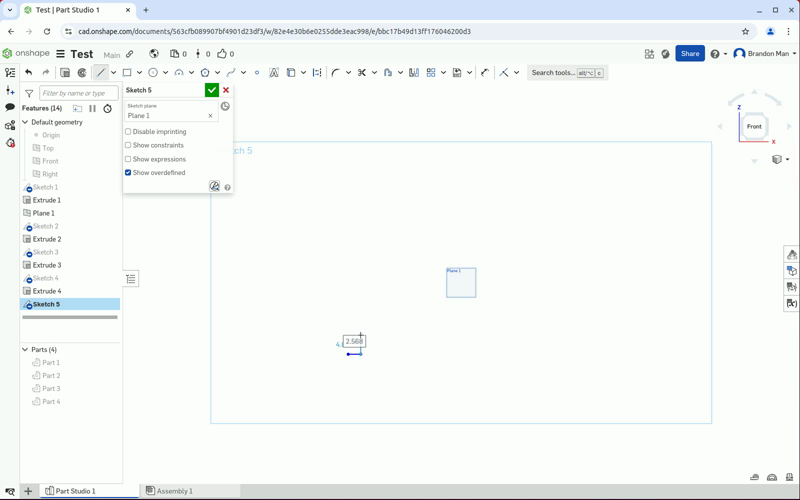
mouse_move(390, 334)
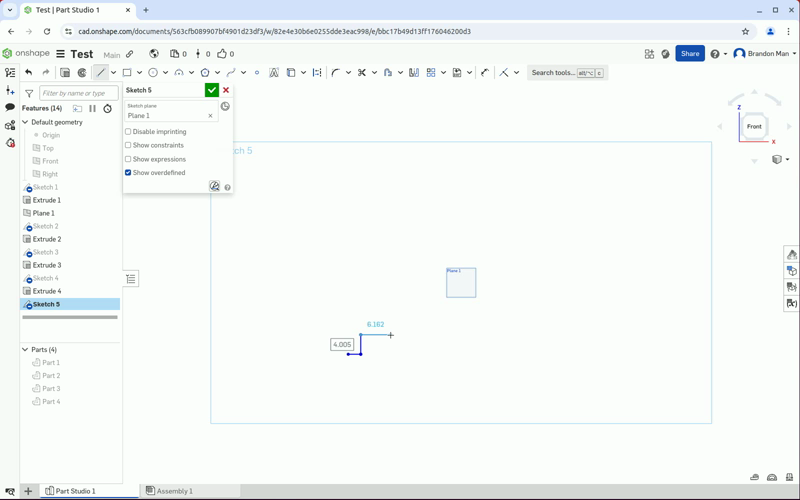
mouse_move(348, 334)
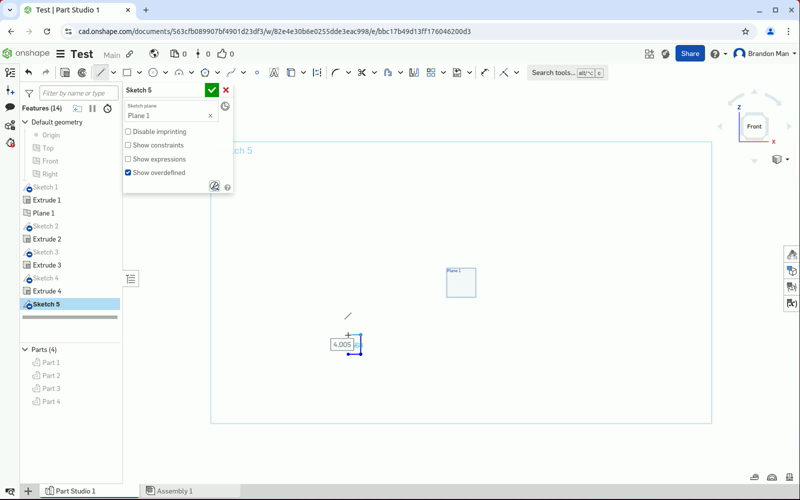
click(348, 334)
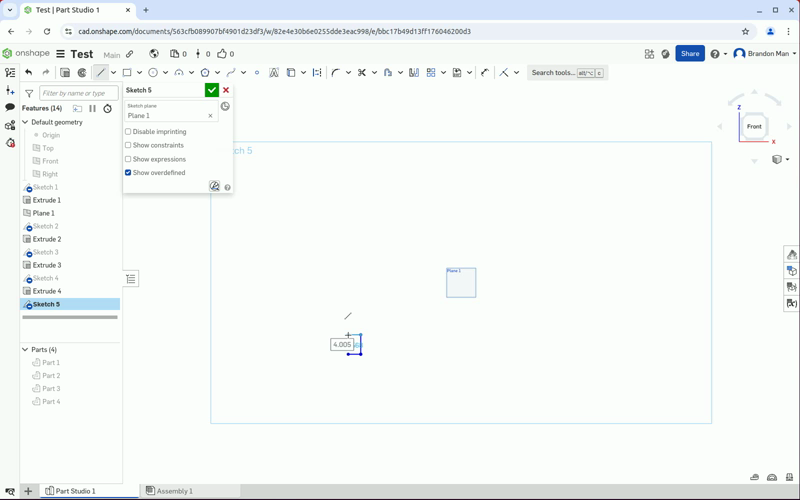
key_up(shift)
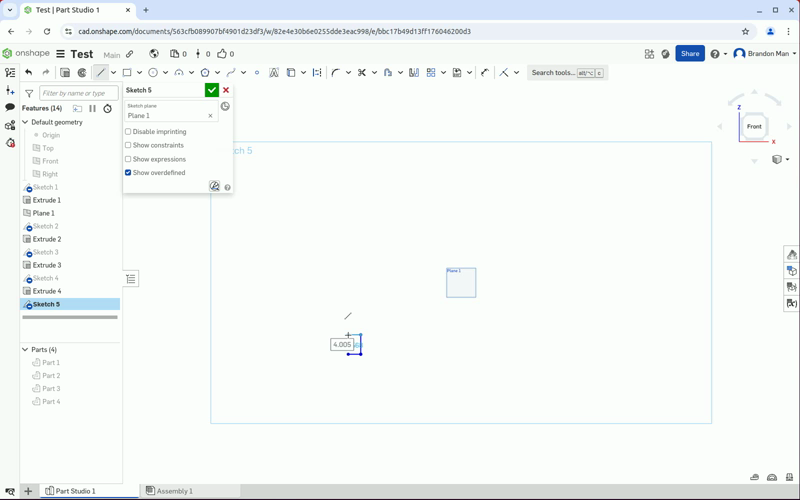
mouse_move(378, 334)
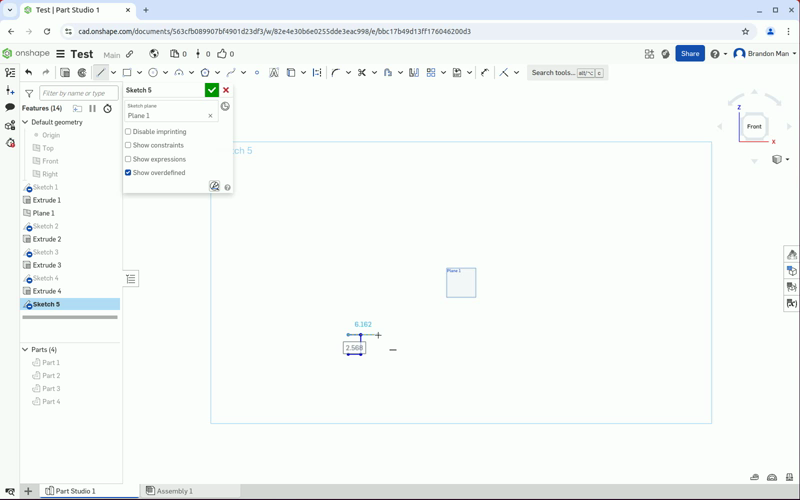
key_down(shift)
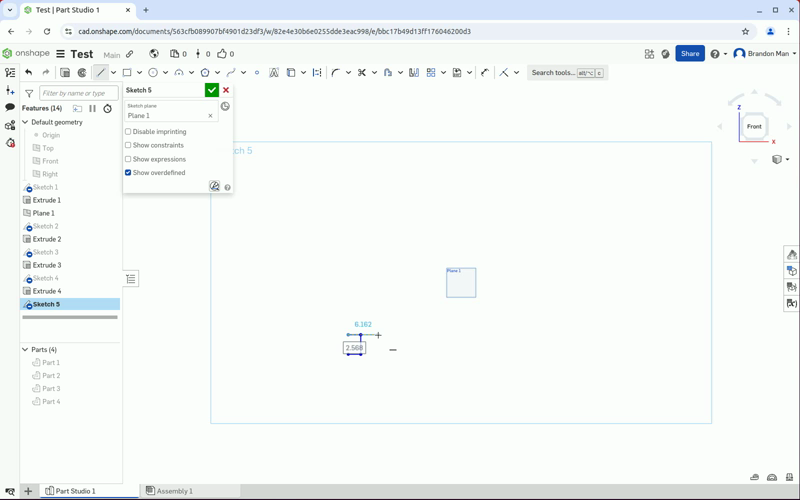
mouse_move(348, 354)
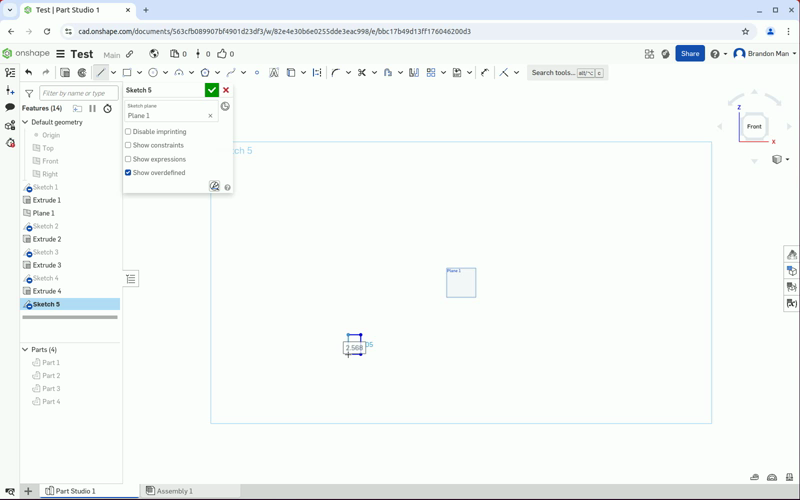
key_up(shift)
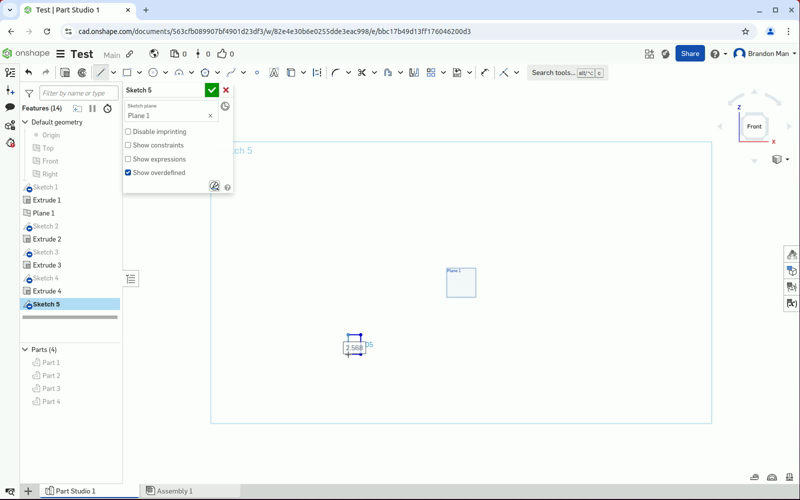
click(348, 354)
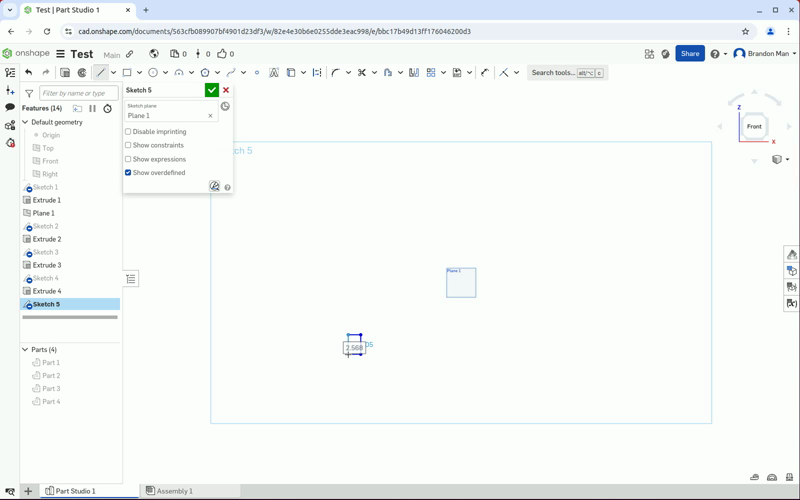
key(esc)
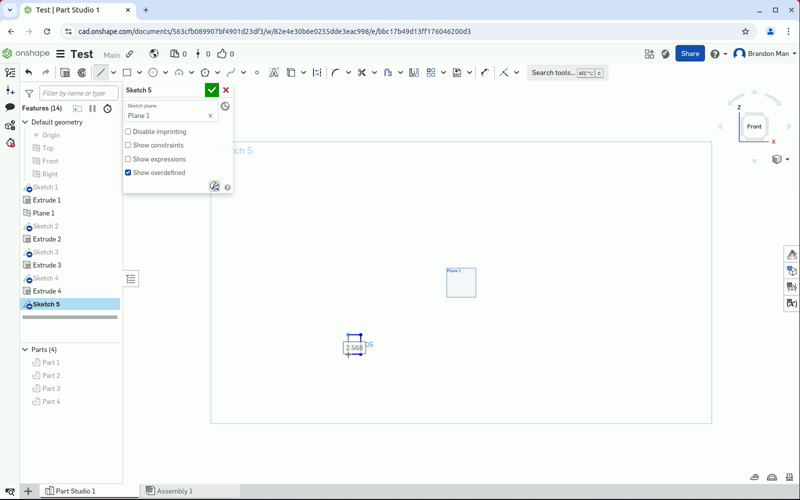
mouse_move(353, 337)
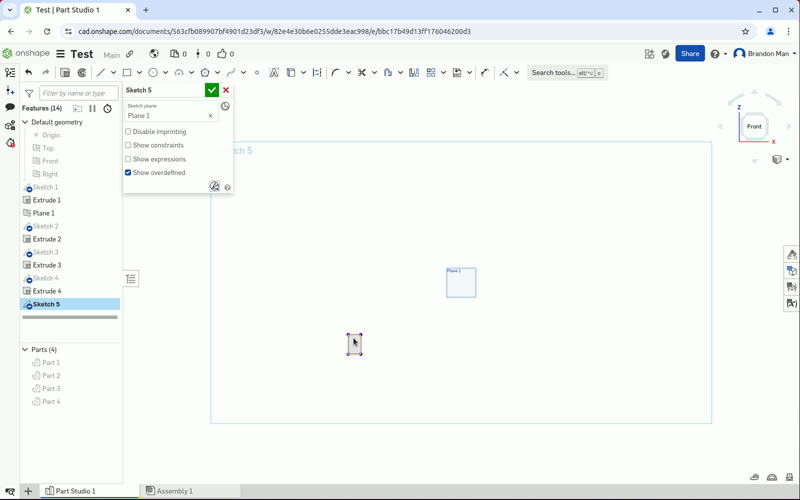
scroll(6)
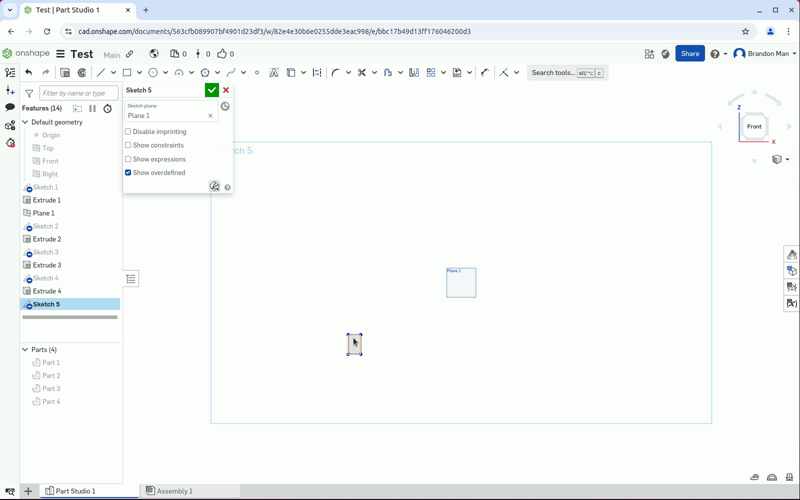
scroll(6)
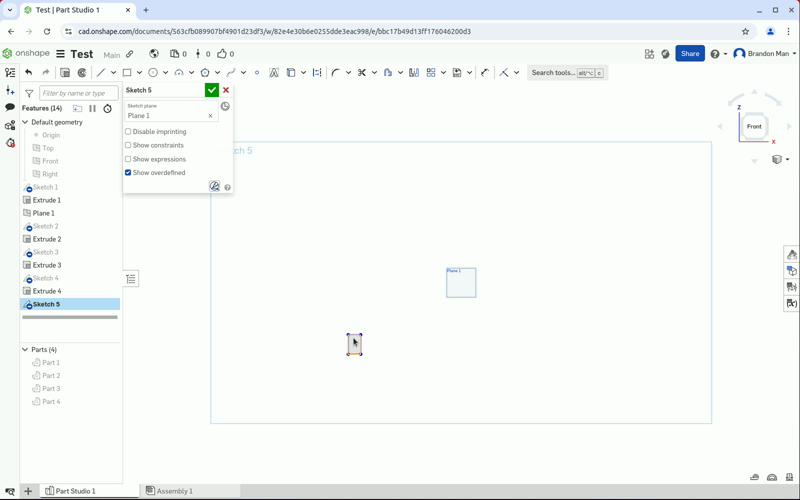
scroll(6)
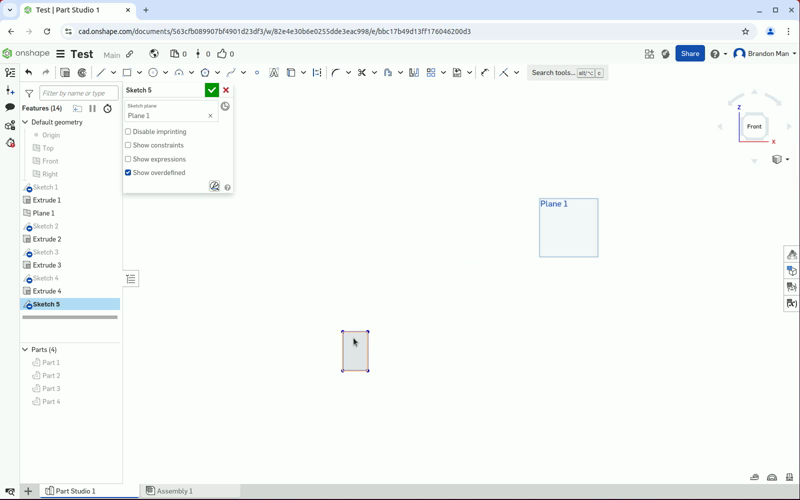
scroll(6)
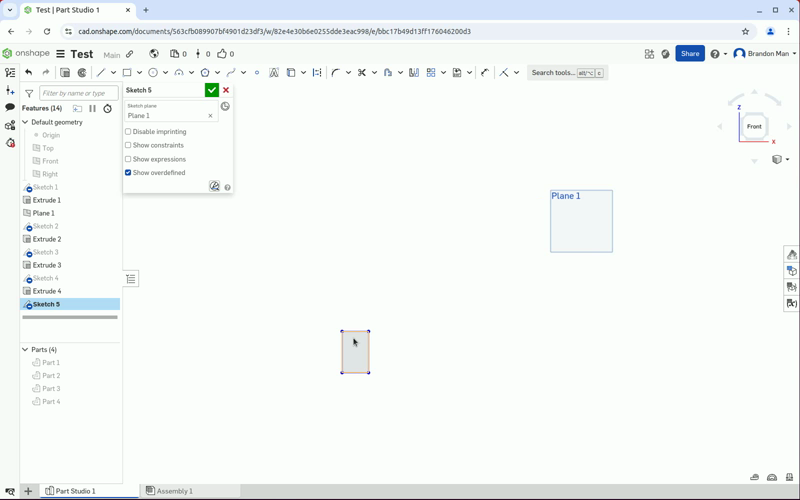
scroll(6)
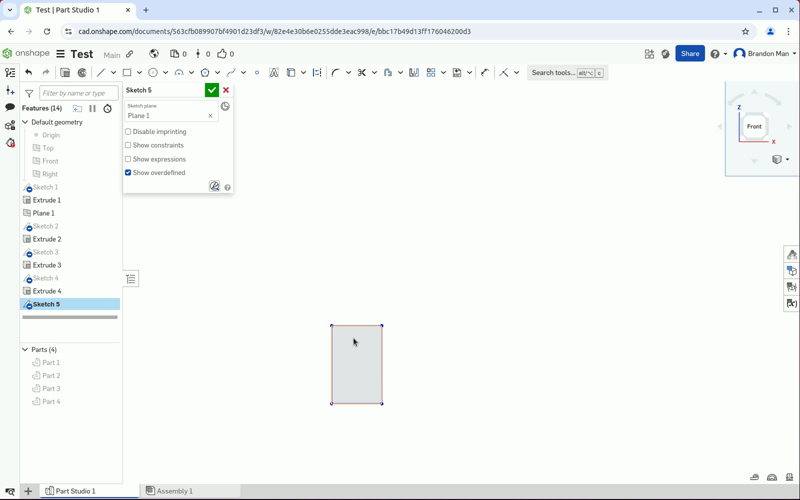
scroll(6)
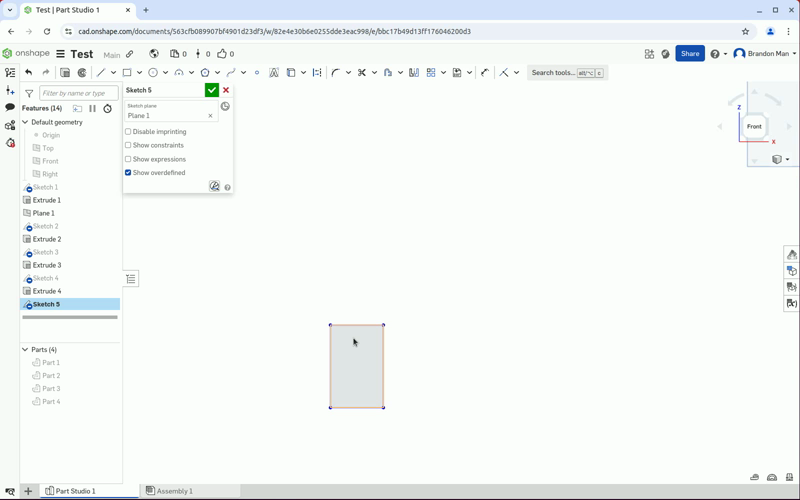
scroll(6)
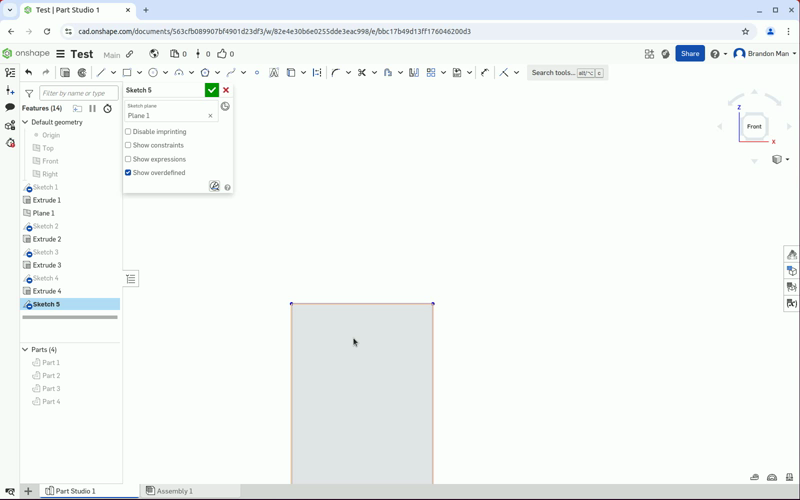
click(353, 337)
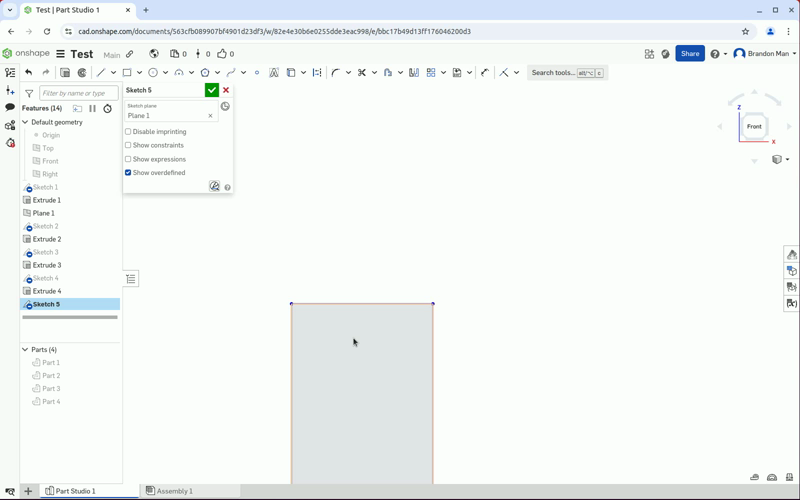
scroll(-6)
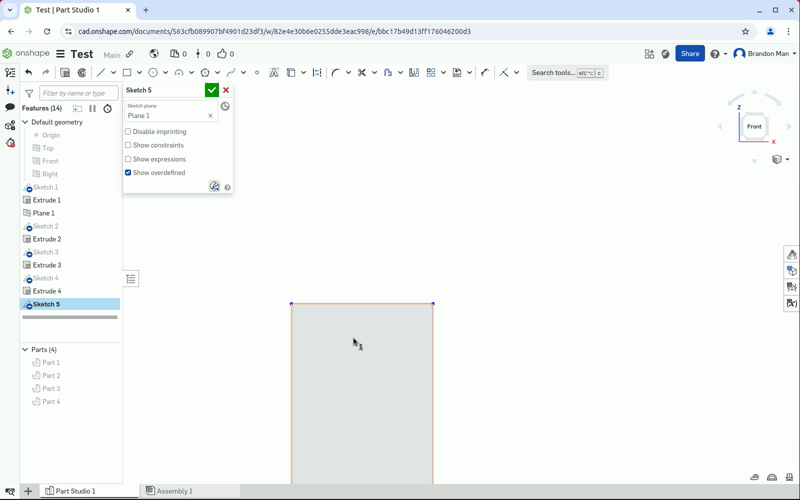
scroll(-6)
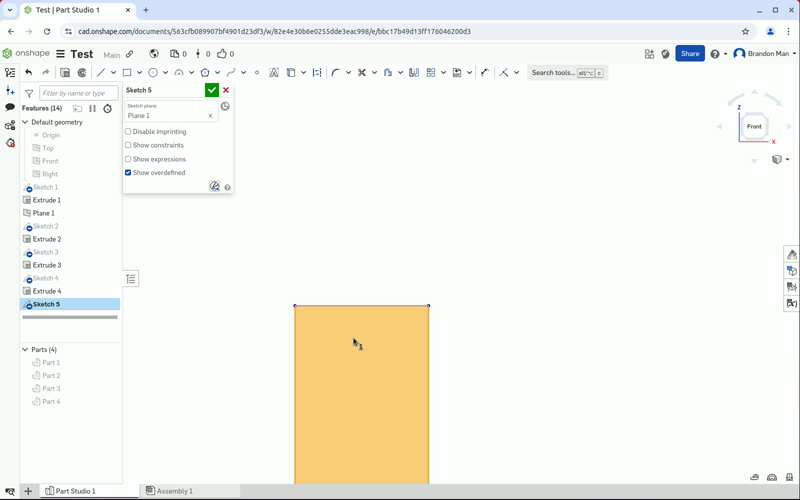
scroll(-6)
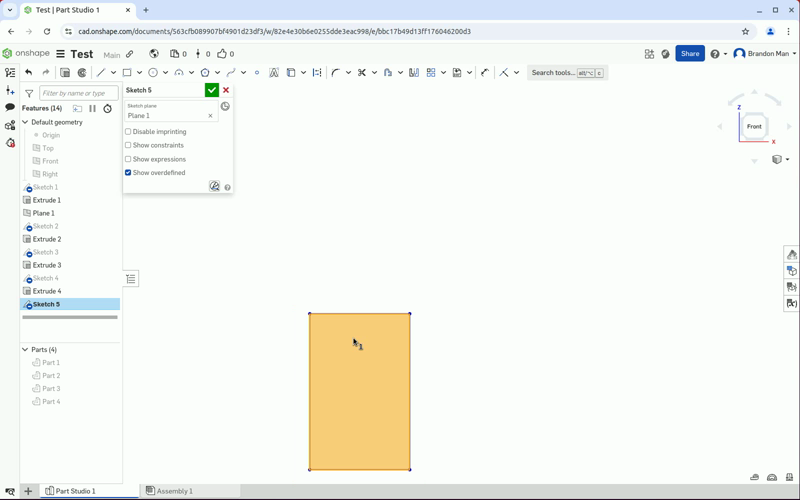
scroll(-6)
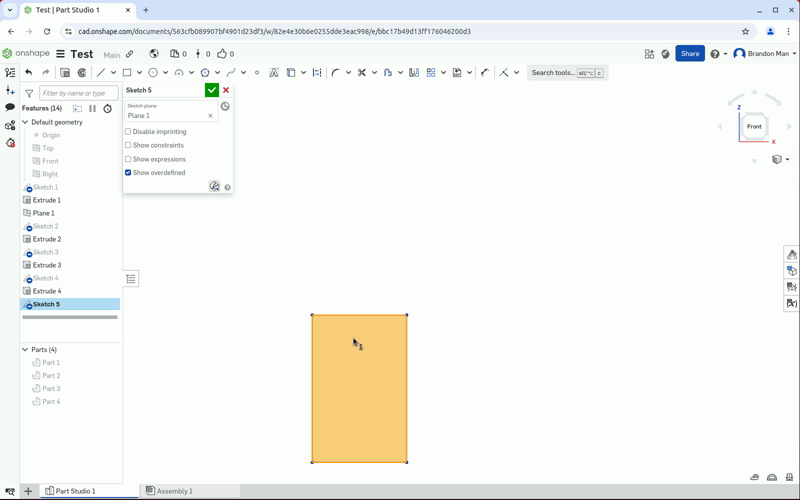
scroll(-6)
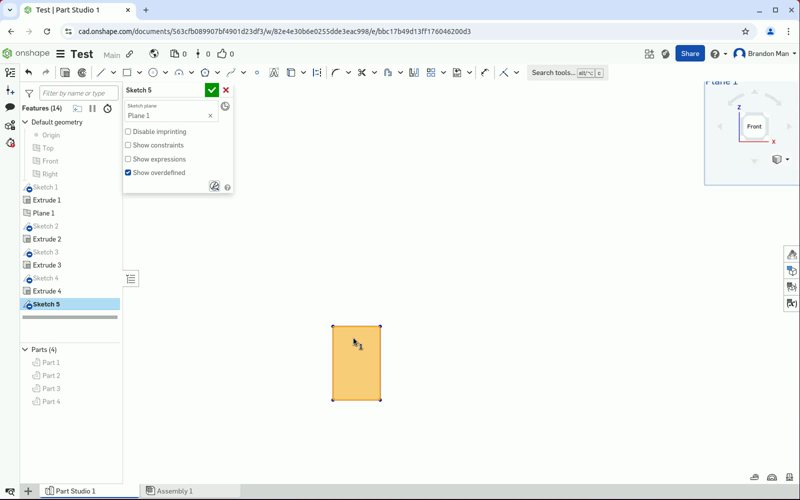
scroll(-6)
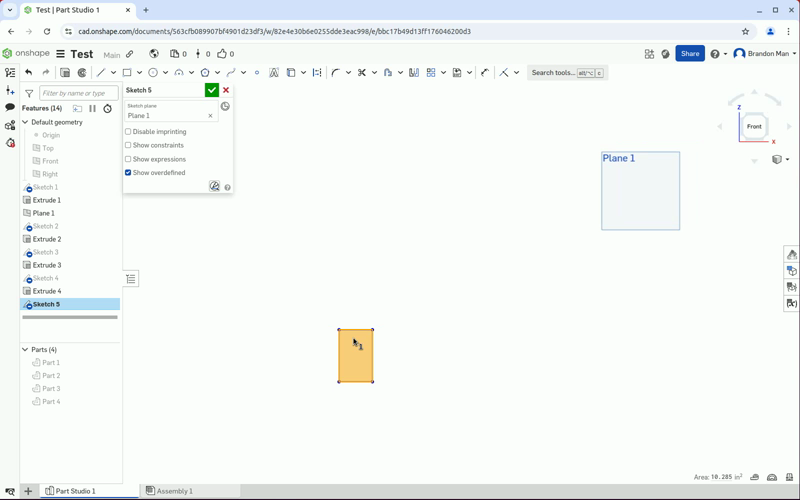
scroll(-6)
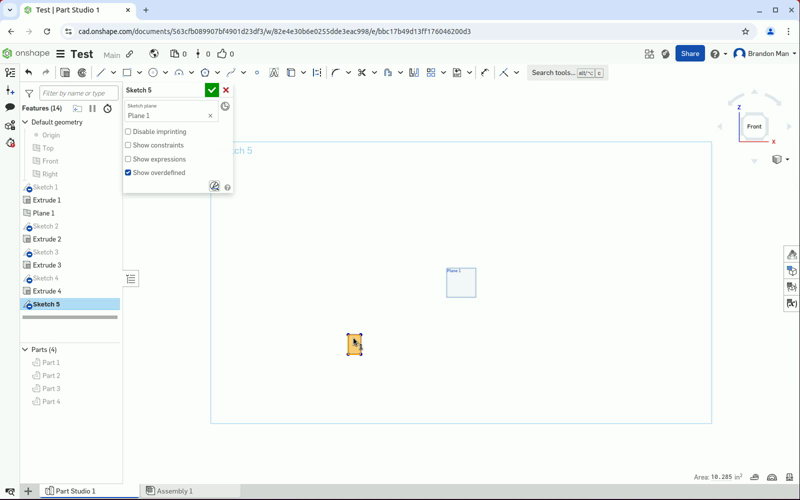
mouse_move(73, 352)
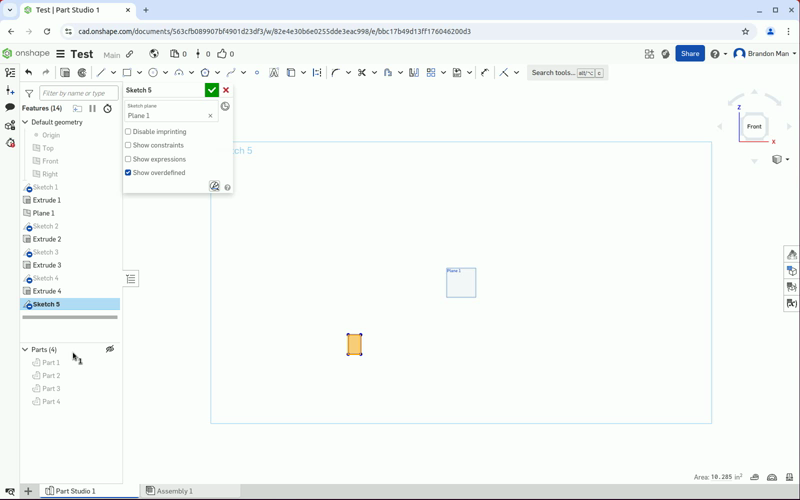
key(shift+y)
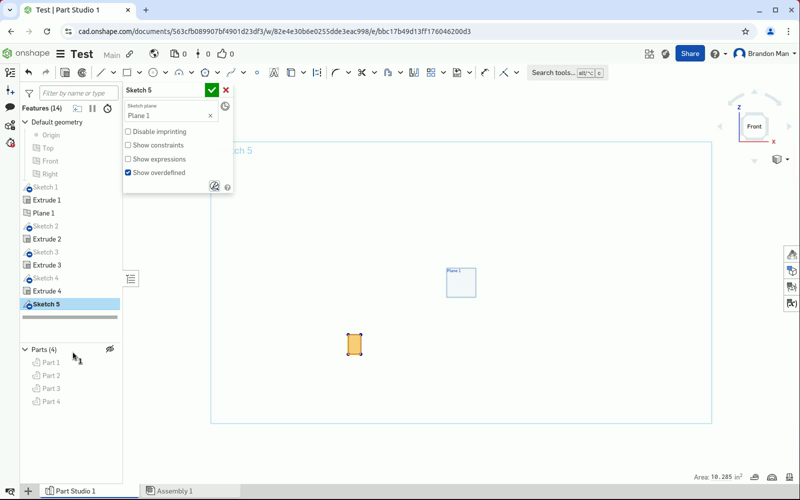
key(shift+e)
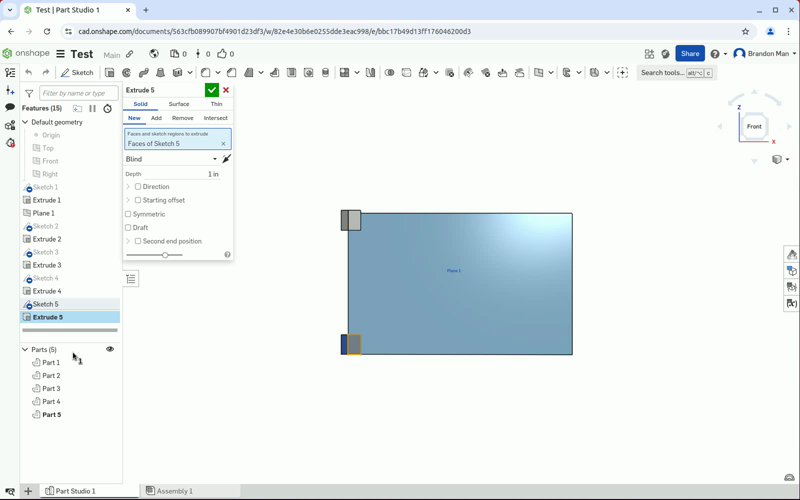
mouse_move(143, 106)
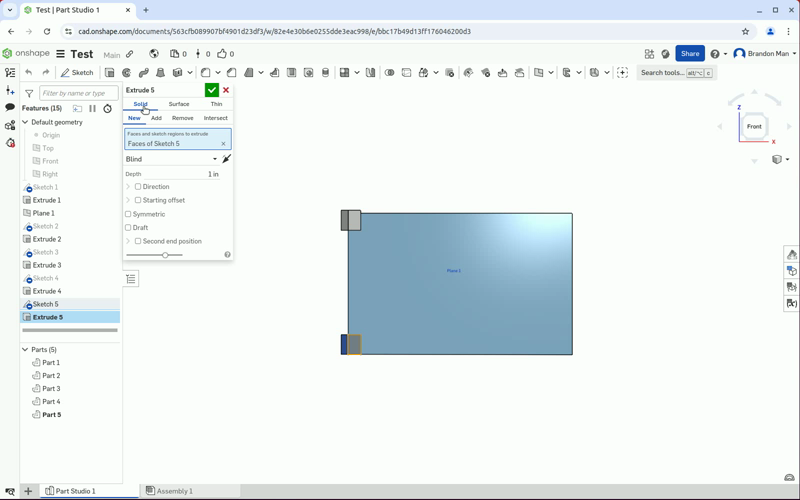
click(143, 106)
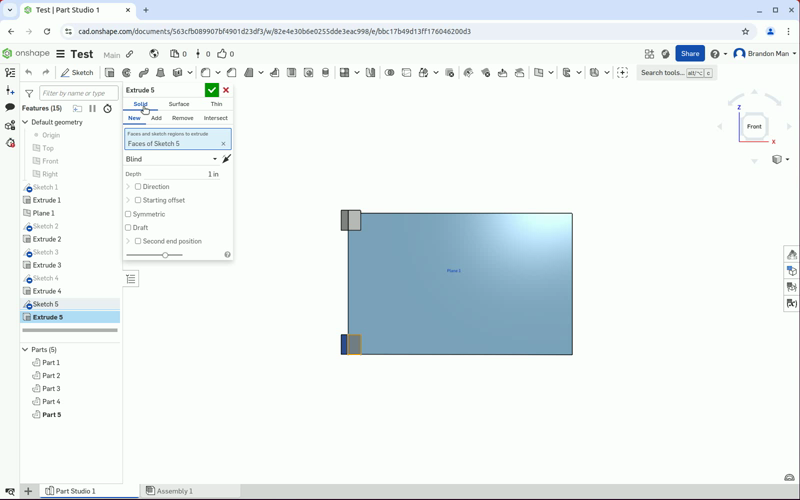
mouse_move(137, 120)
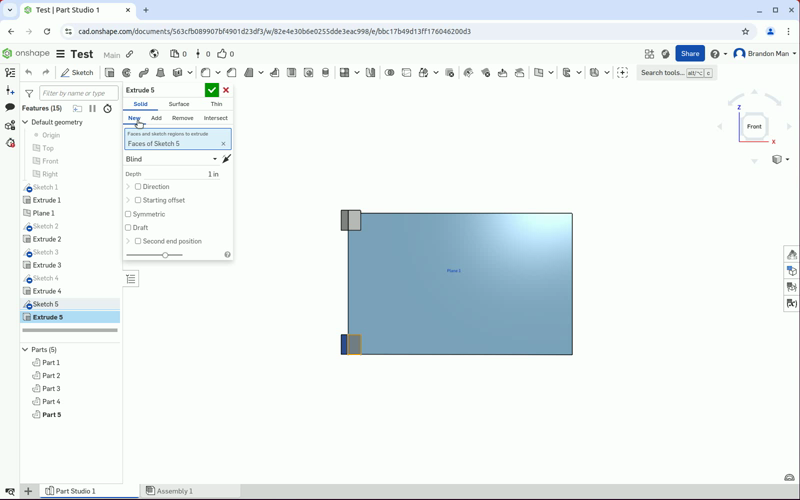
click(137, 120)
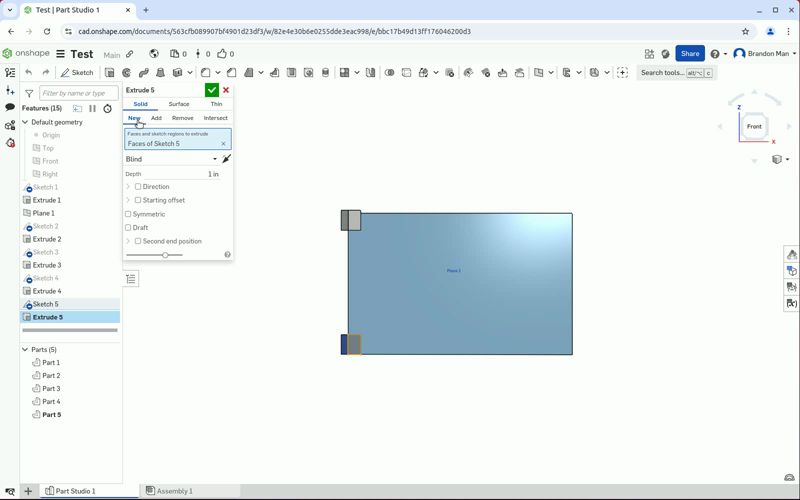
key(tab, 4)
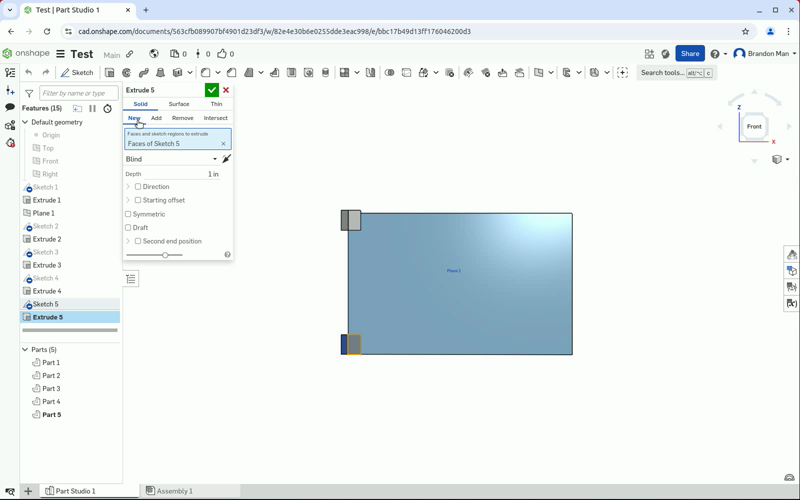
text(3.851)
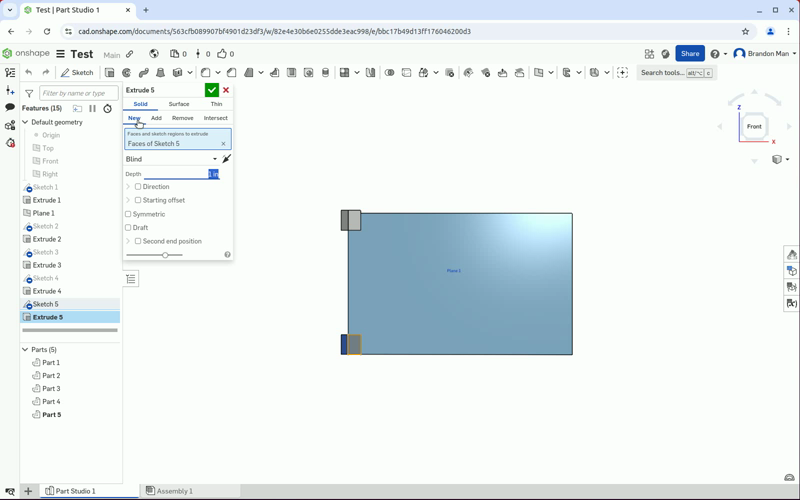
key(enter)
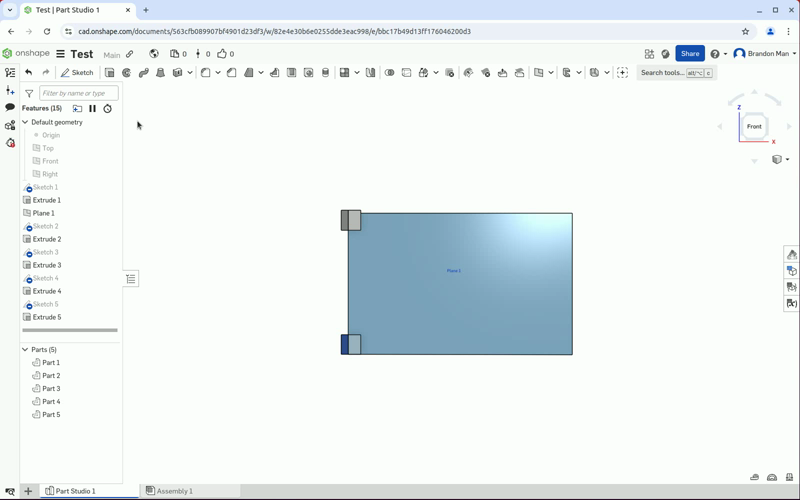
key(shift+h)
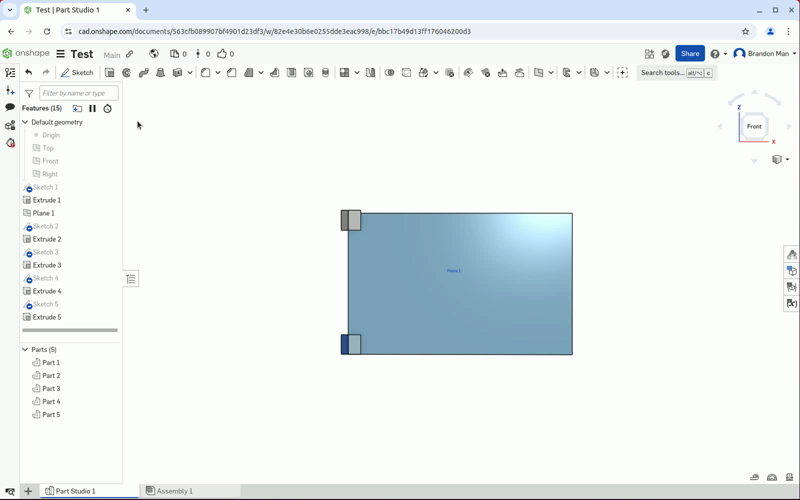
key(shift+h)
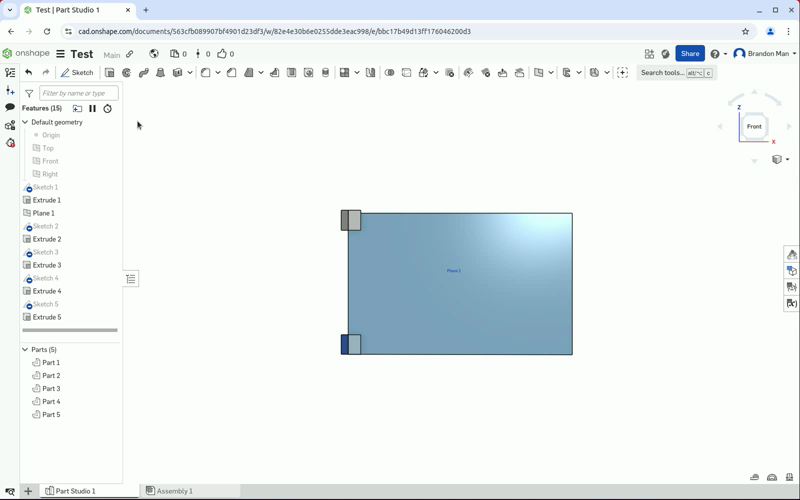
key(shift+7)
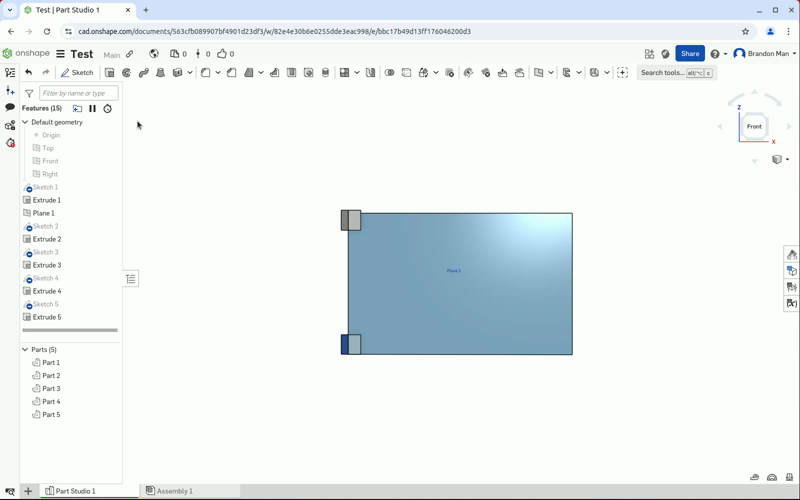
key(left, 2)
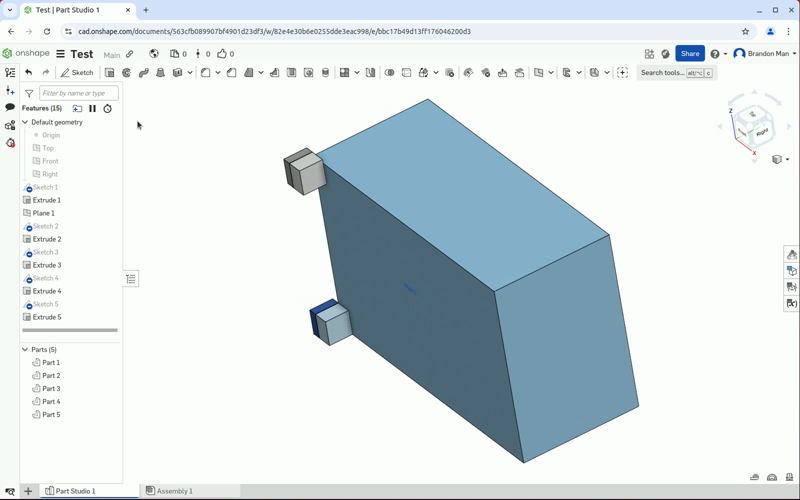
key(down, 2)
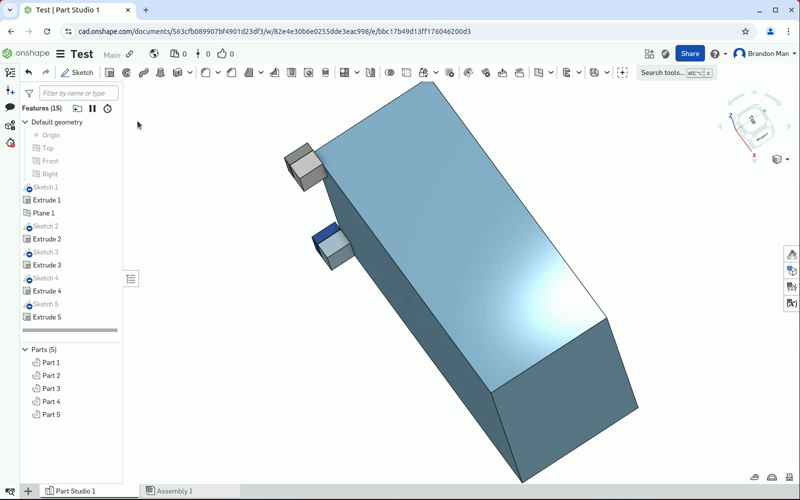
key(up, 2)
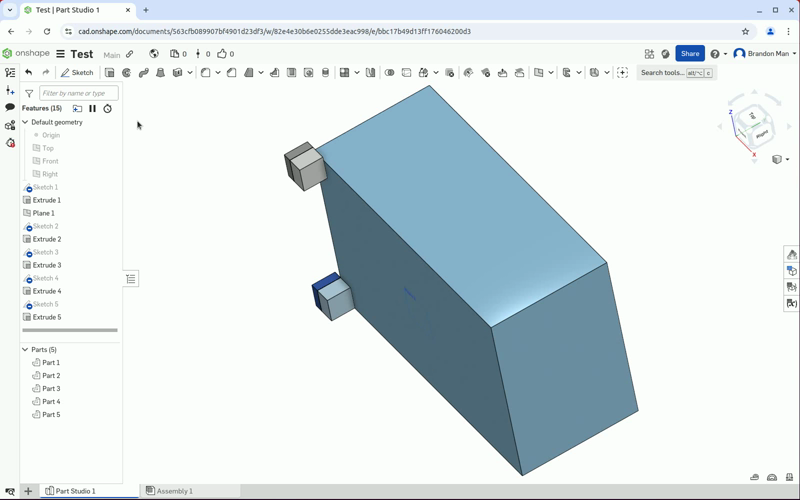
key(right, 2)
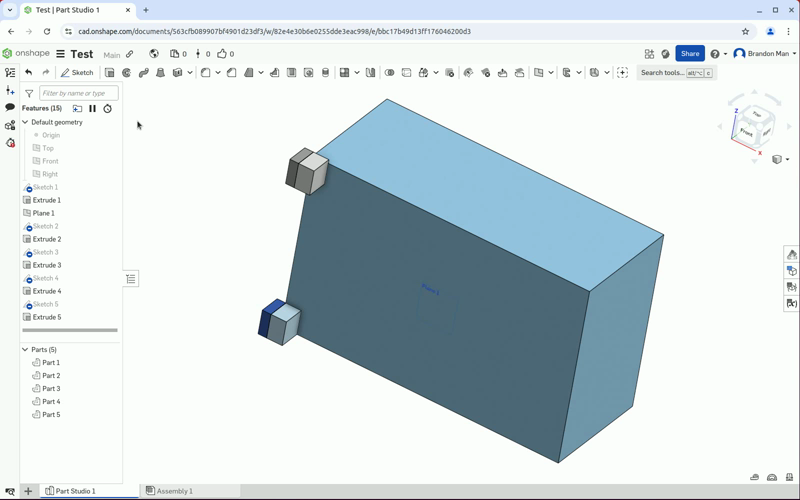
mouse_move(73, 189)
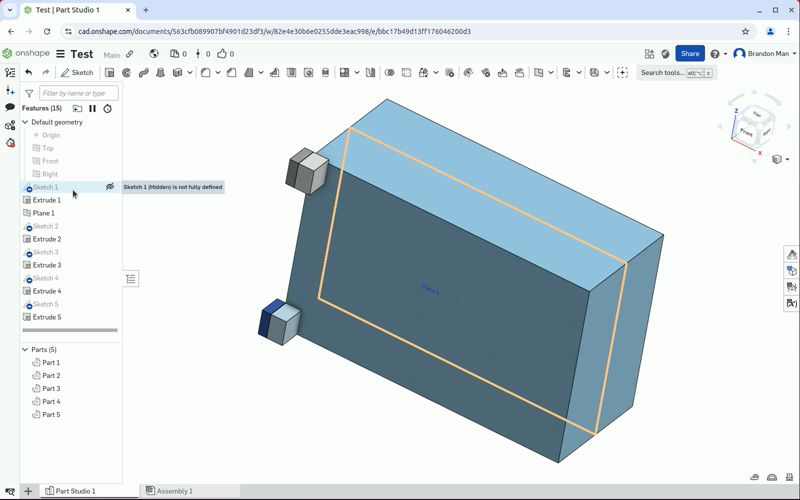
click(73, 189)